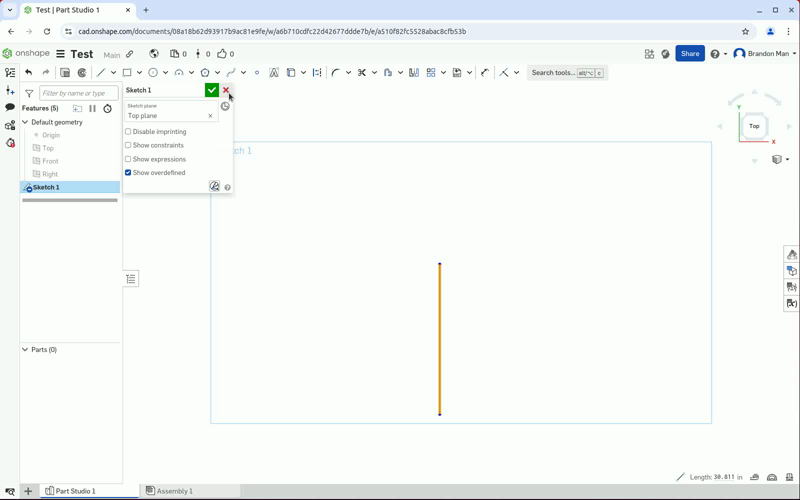
key(shift+h)
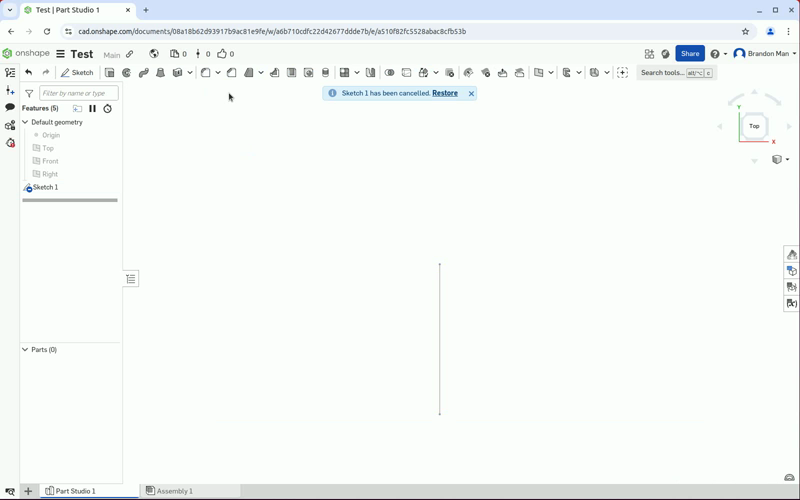
key(shift+s)
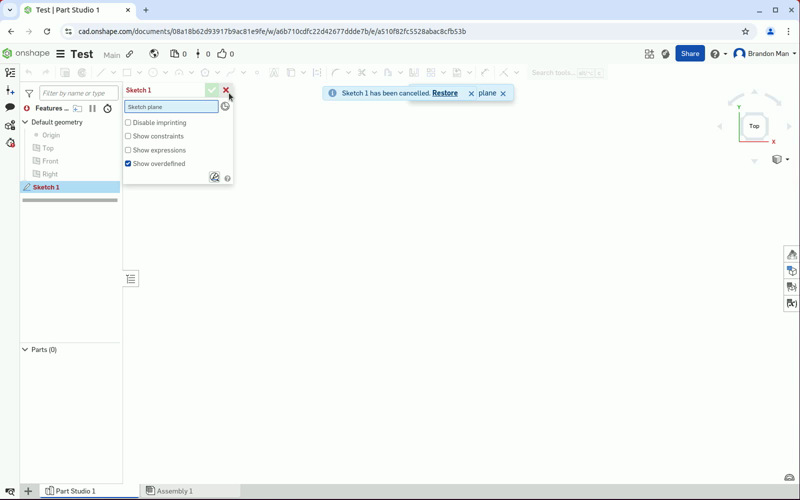
mouse_move(73, 150)
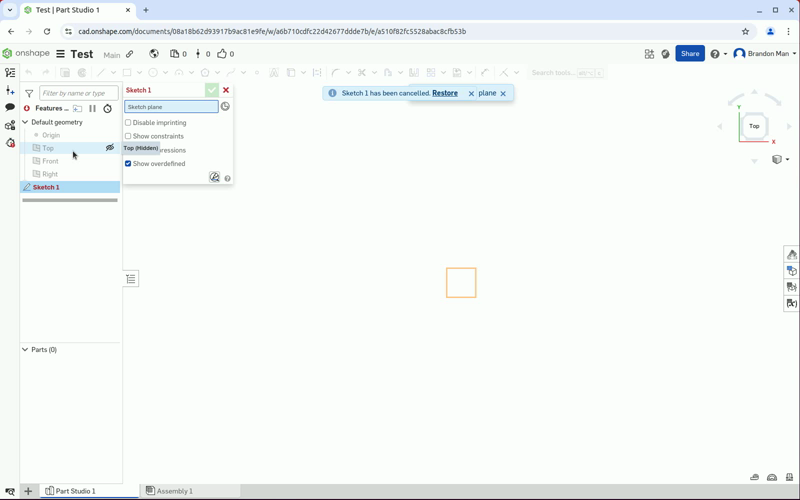
click(73, 150)
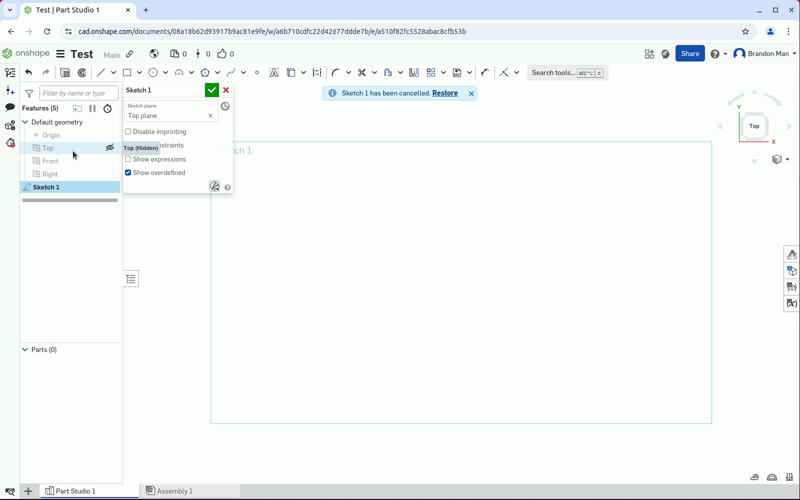
mouse_move(73, 352)
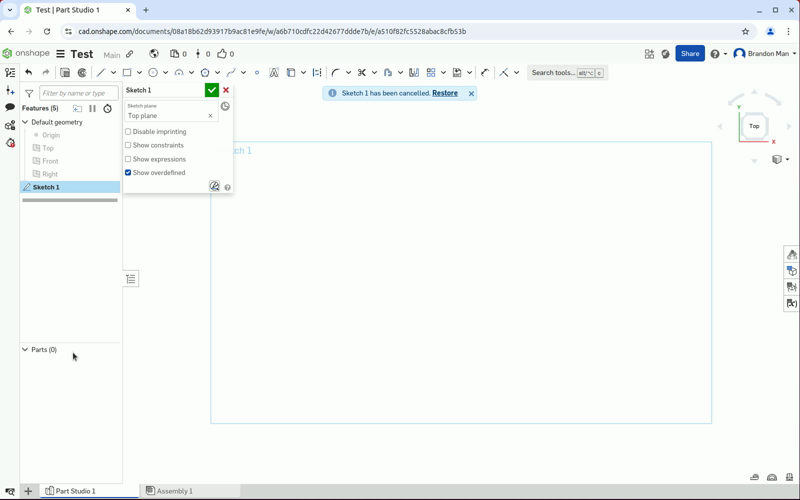
key(y)
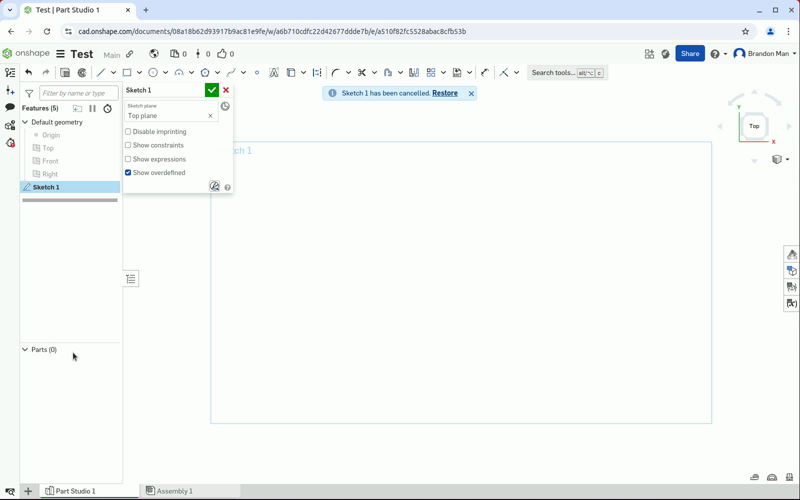
key(l)
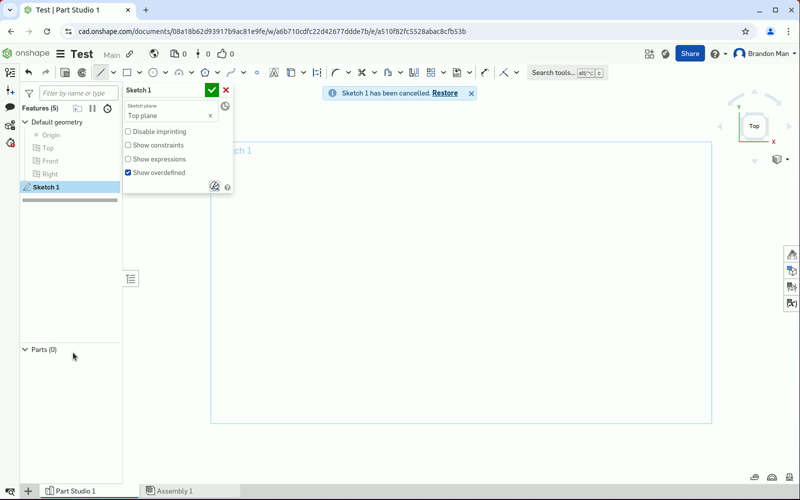
key_down(shift)
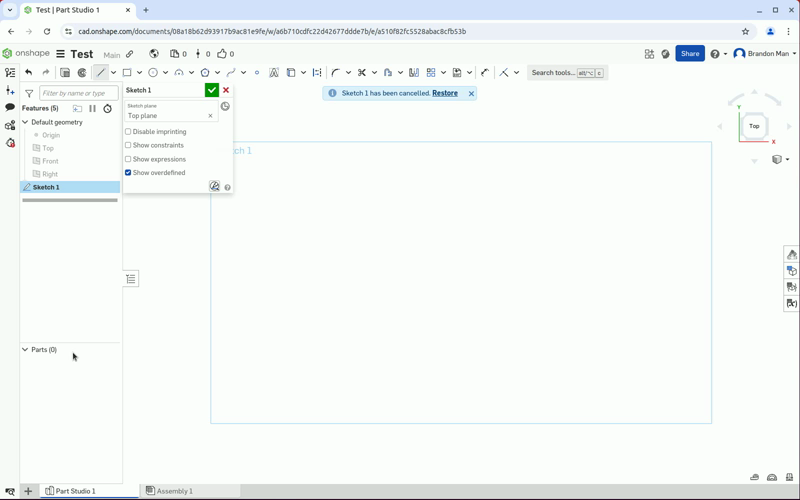
mouse_move(440, 285)
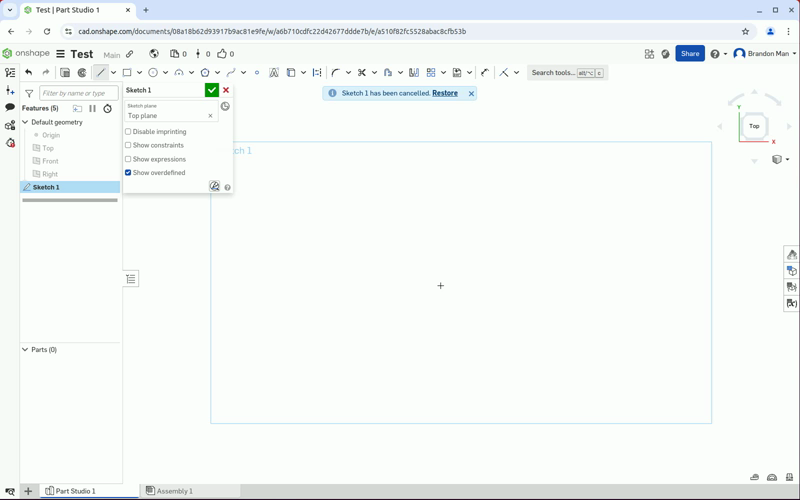
click(440, 285)
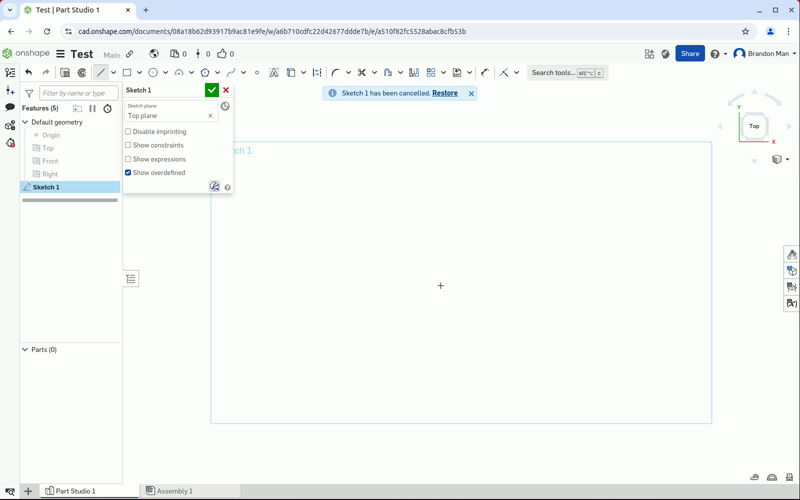
key_up(shift)
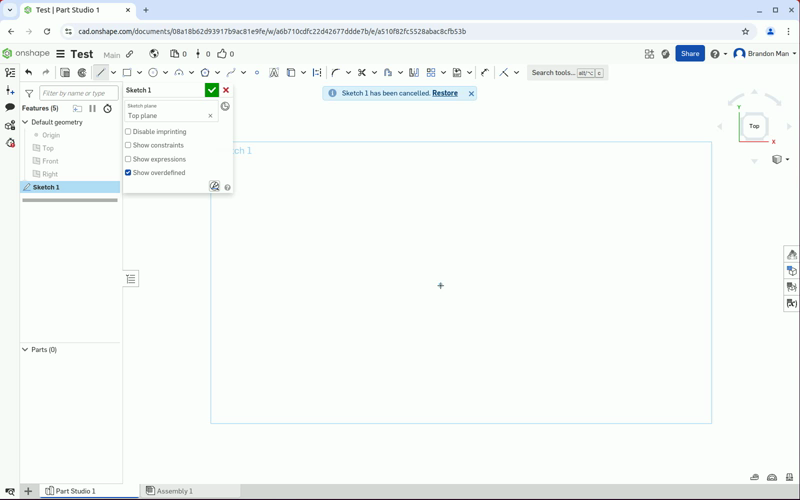
key_down(shift)
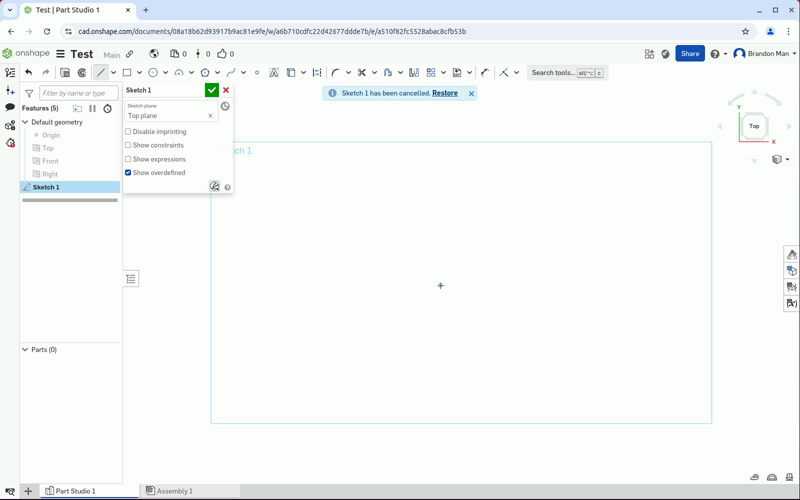
mouse_move(573, 285)
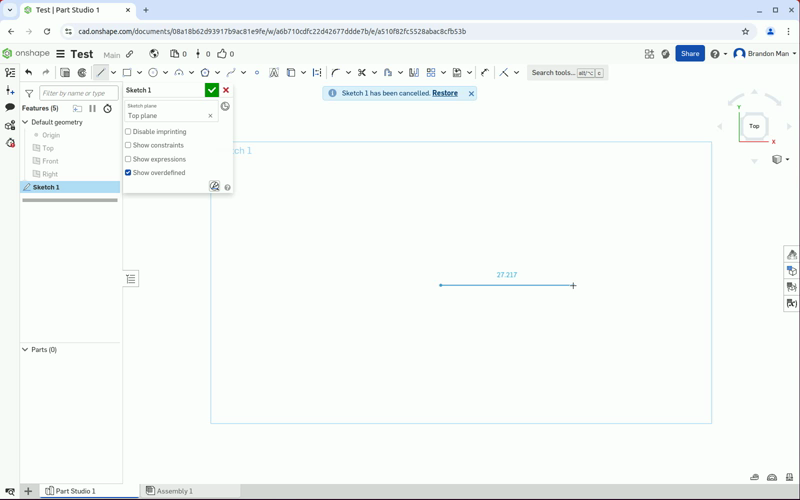
click(573, 285)
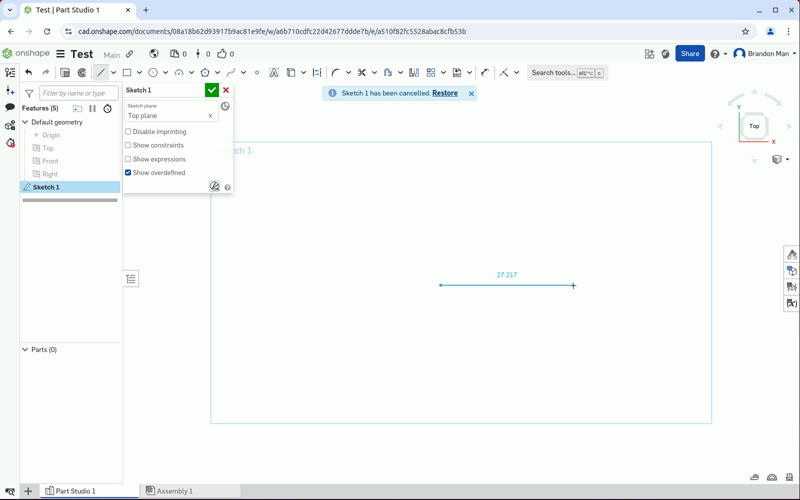
key_up(shift)
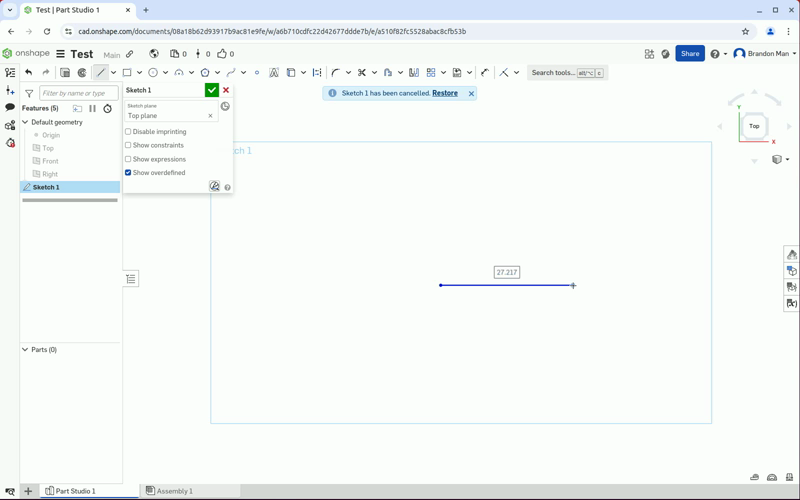
key_down(shift)
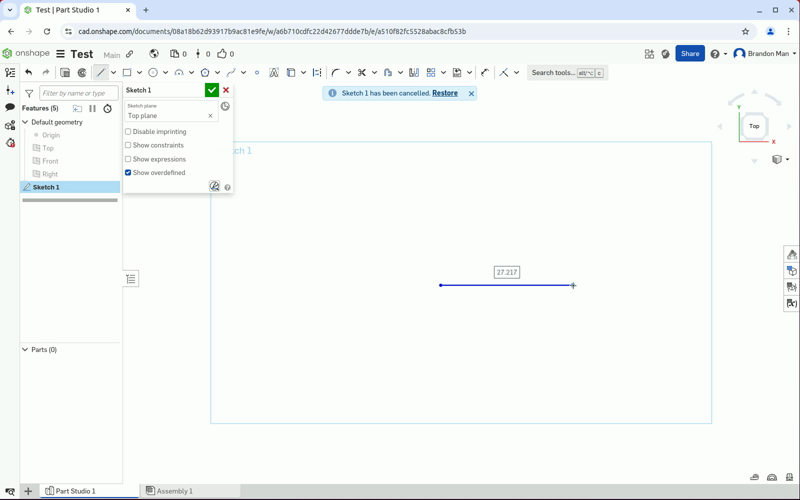
mouse_move(589, 285)
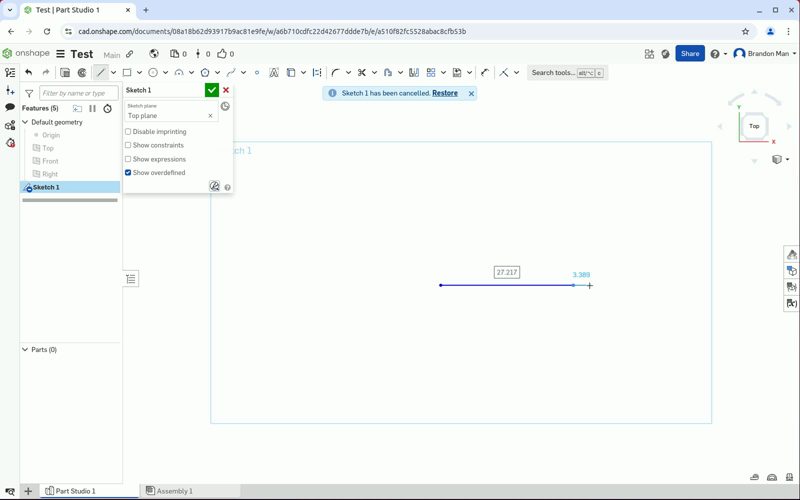
mouse_move(573, 278)
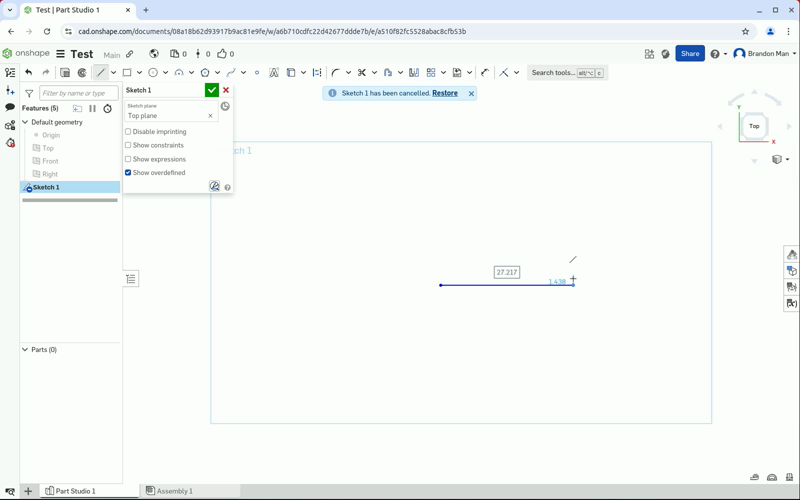
scroll(6)
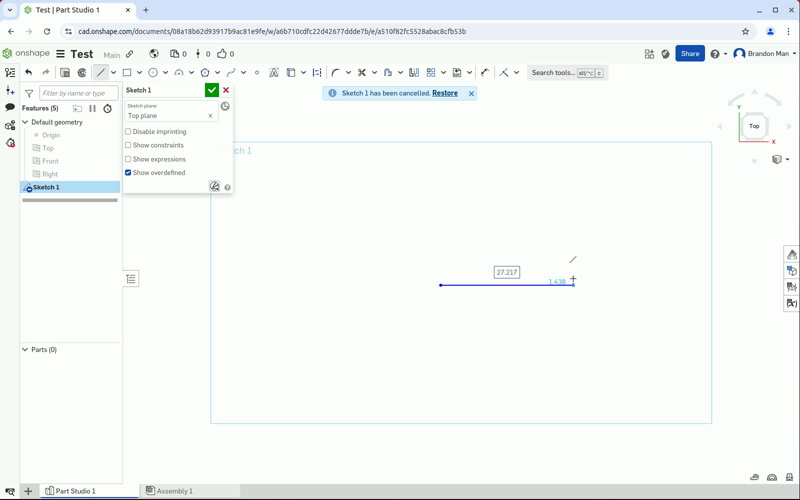
scroll(6)
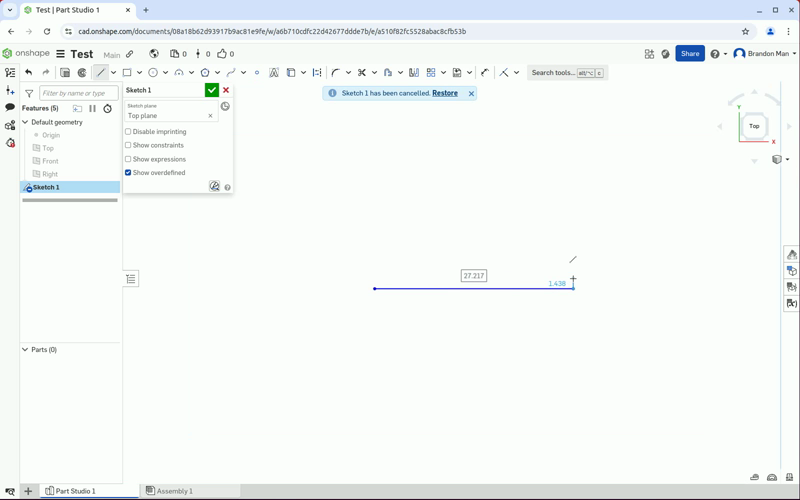
scroll(6)
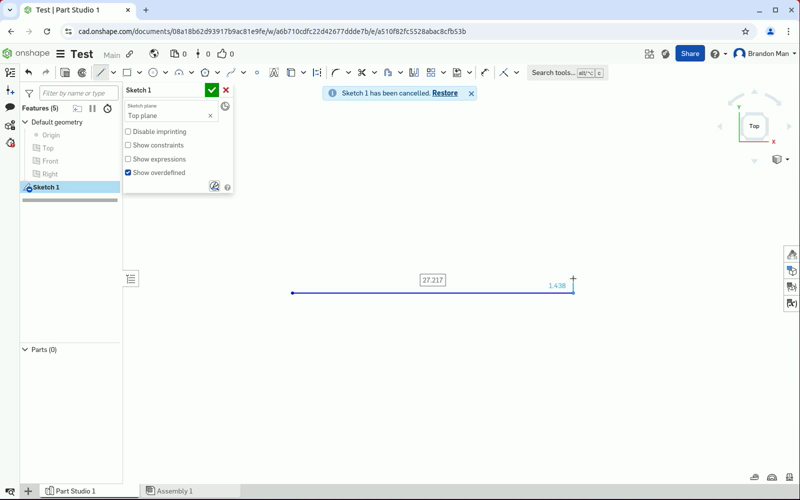
scroll(6)
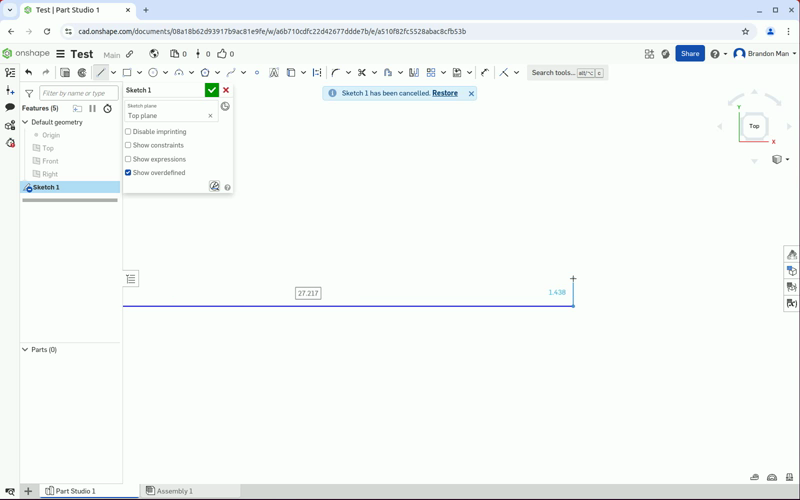
scroll(6)
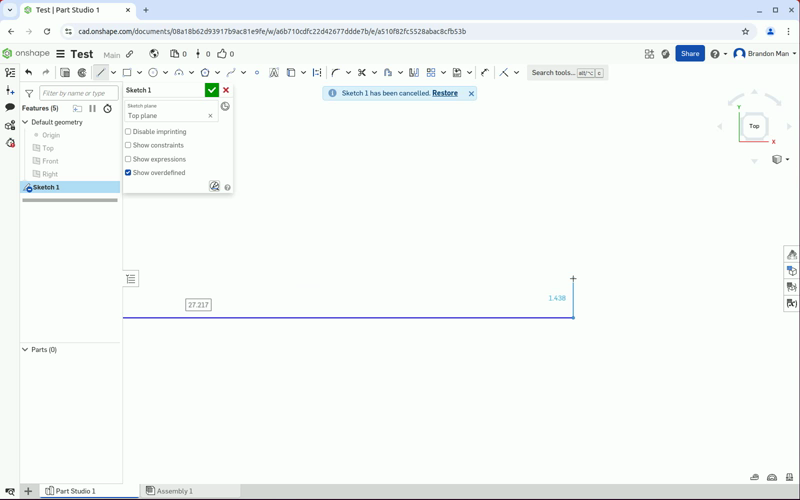
scroll(6)
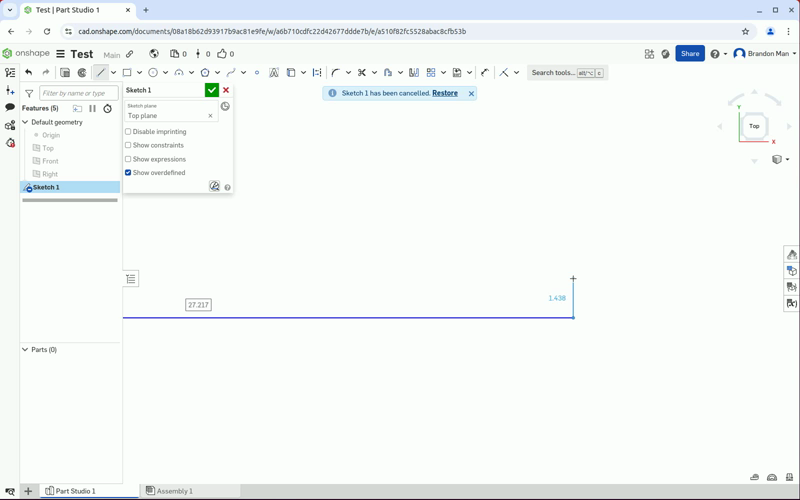
scroll(6)
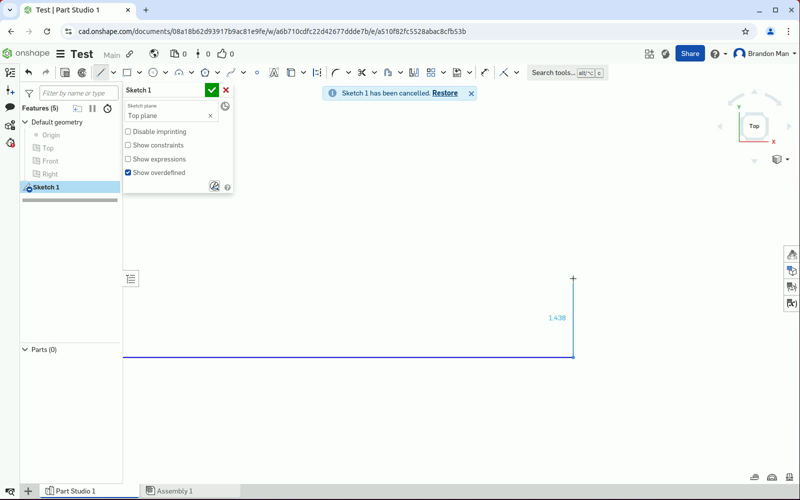
click(573, 278)
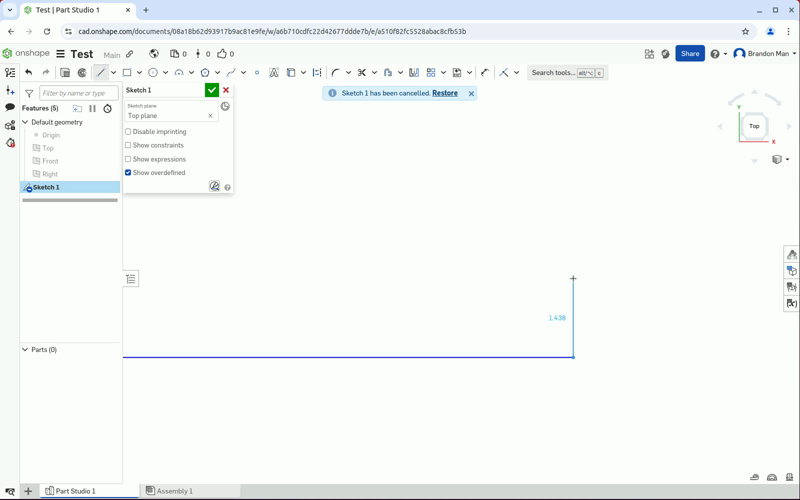
scroll(-6)
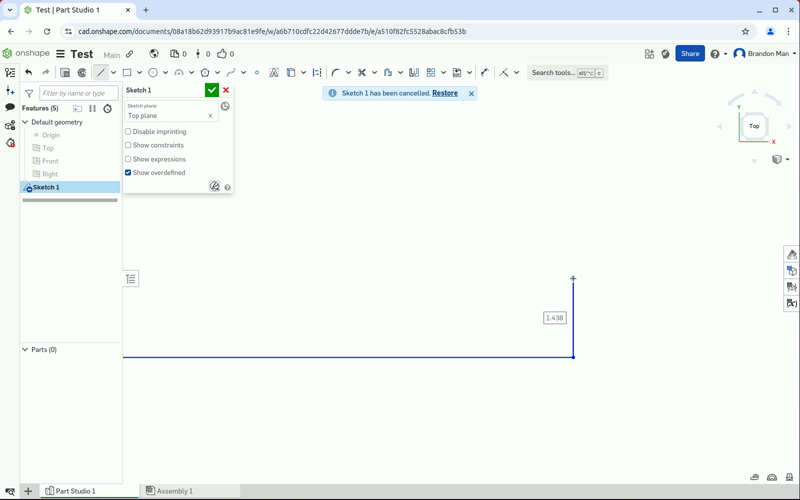
scroll(-6)
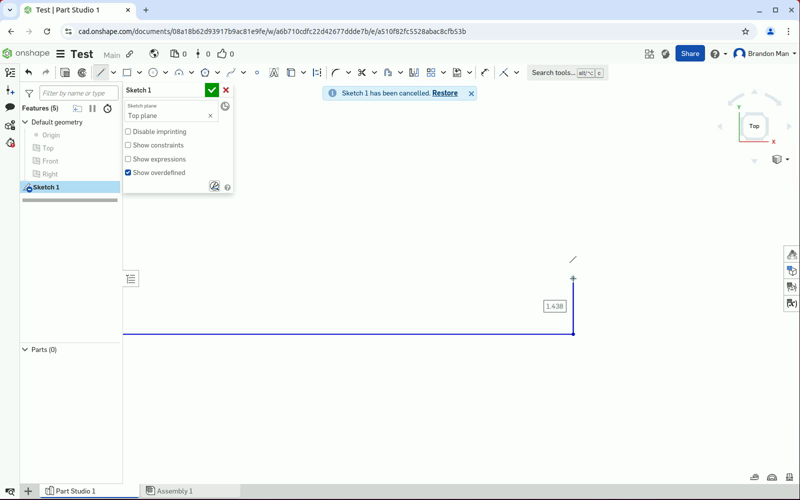
scroll(-6)
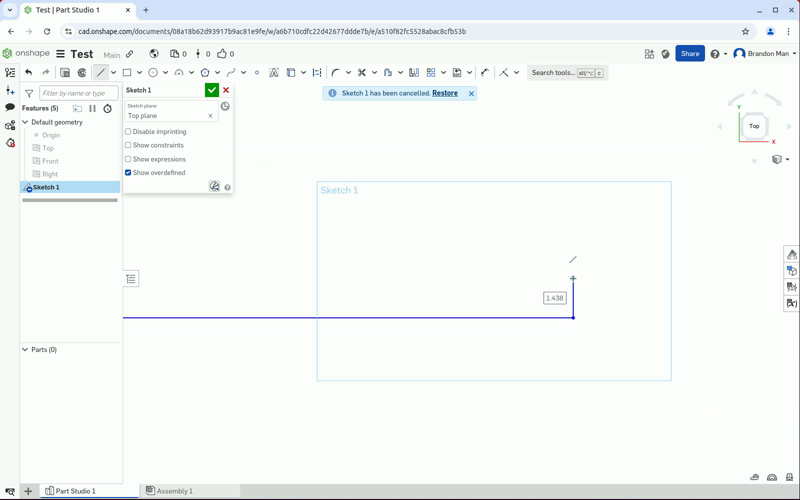
scroll(-6)
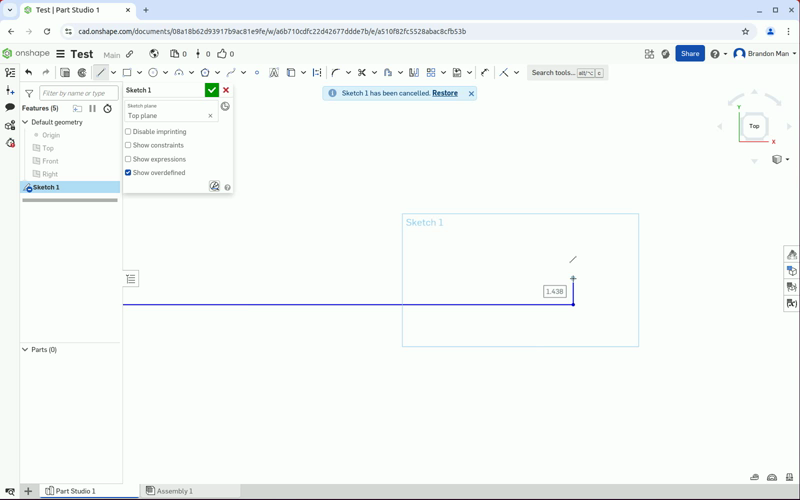
scroll(-6)
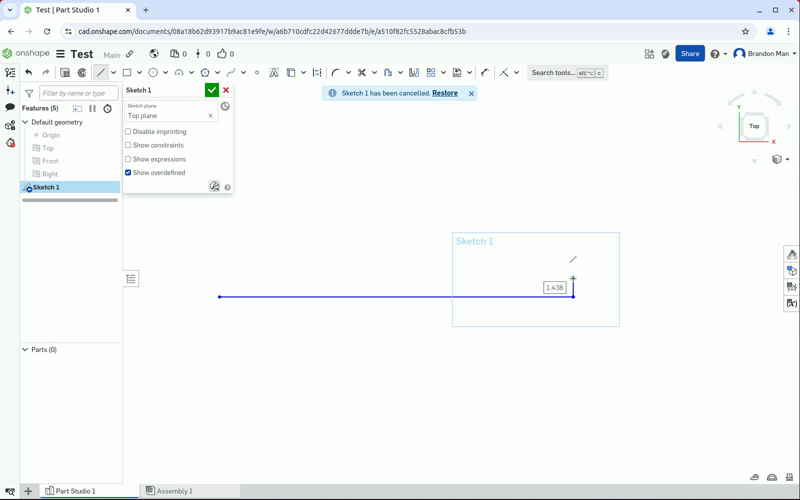
scroll(-6)
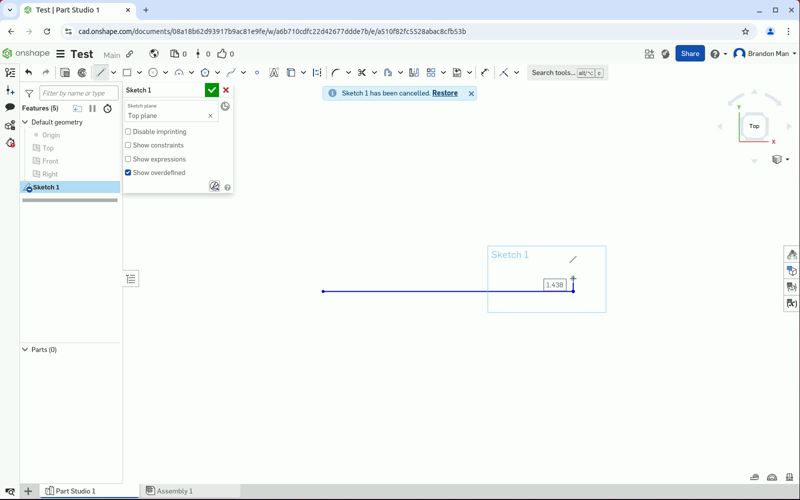
scroll(-6)
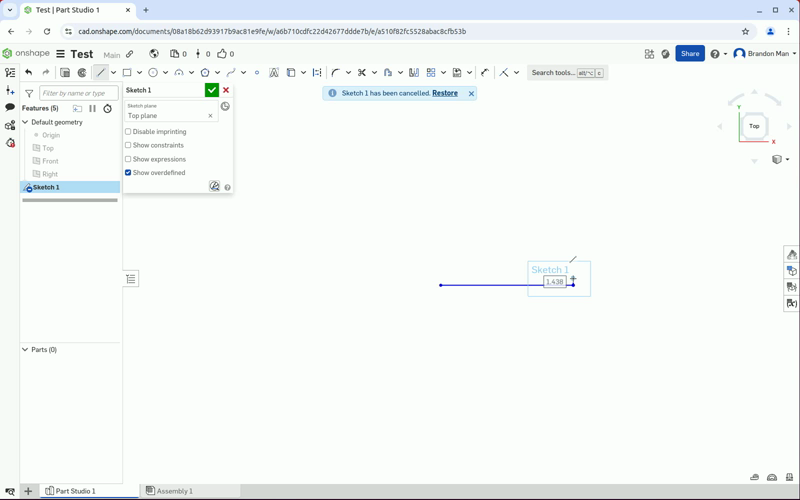
key_up(shift)
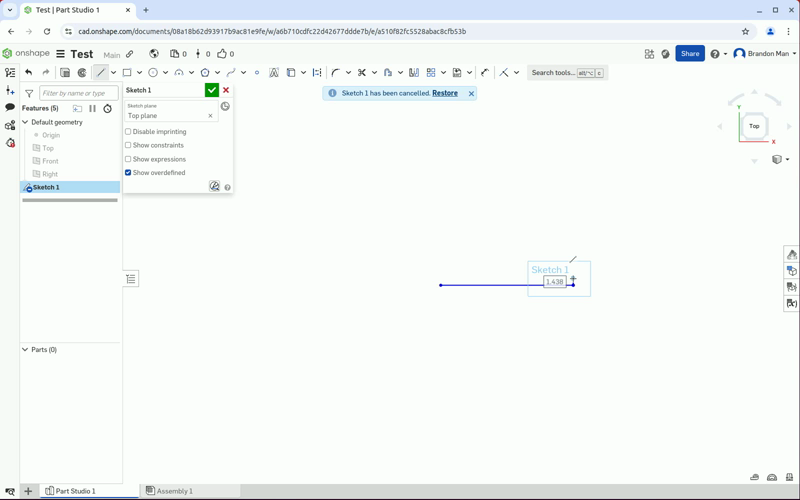
key_down(shift)
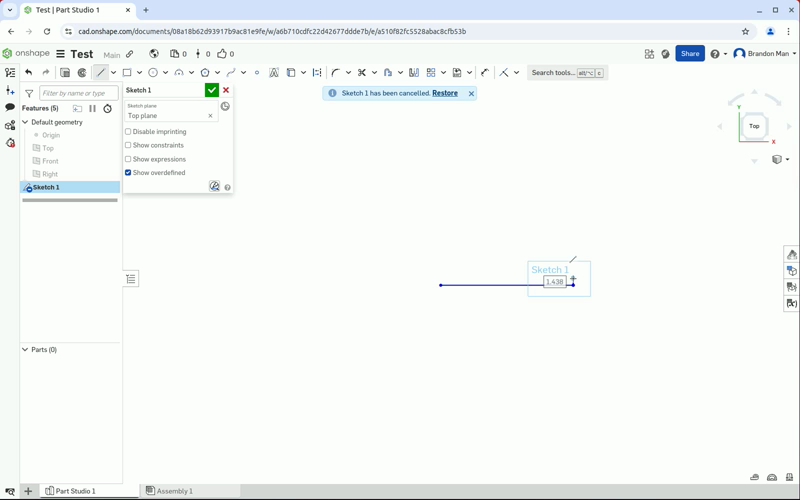
mouse_move(440, 278)
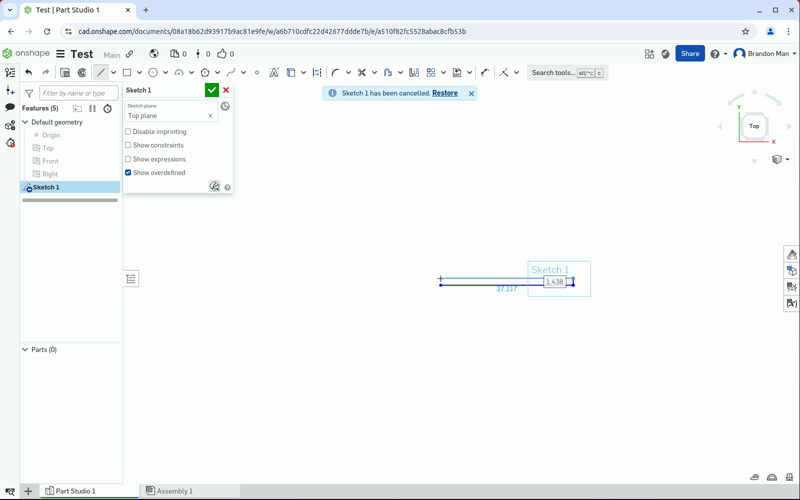
click(440, 278)
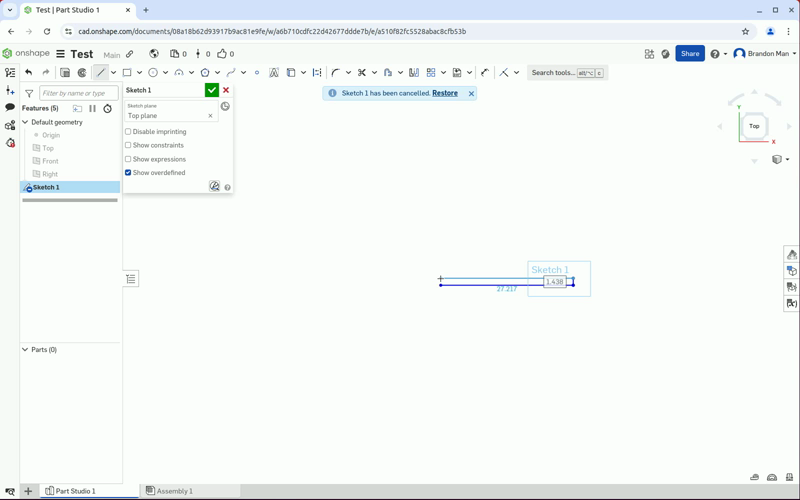
key_up(shift)
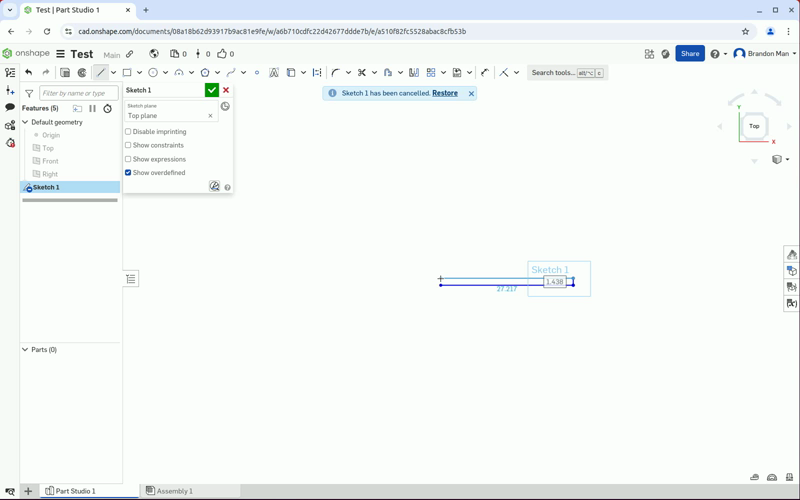
mouse_move(470, 278)
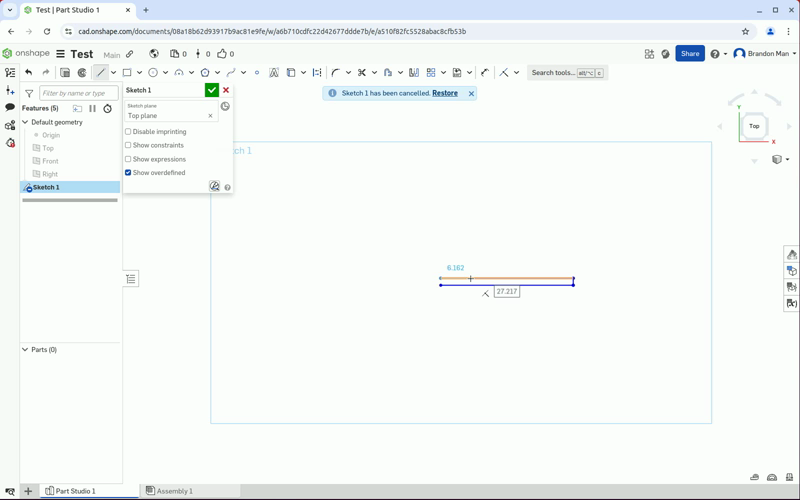
key_down(shift)
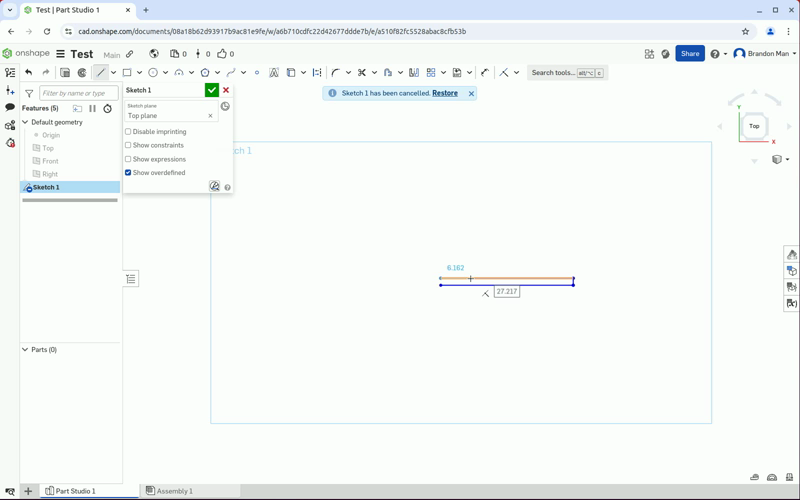
mouse_move(440, 285)
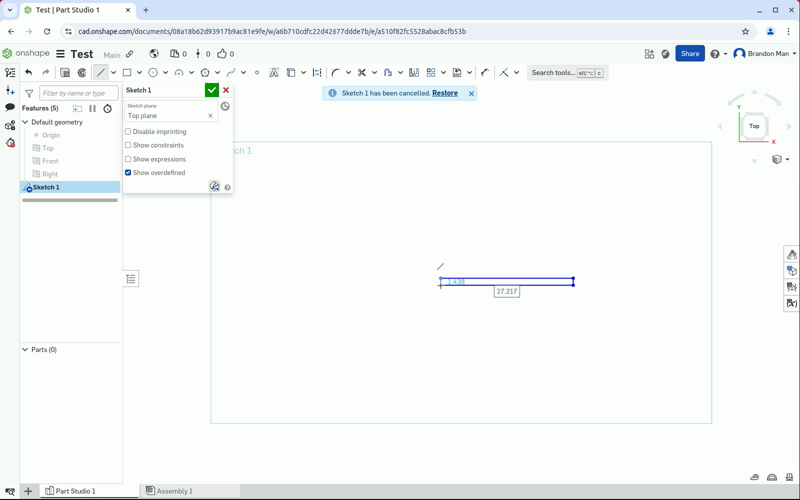
scroll(6)
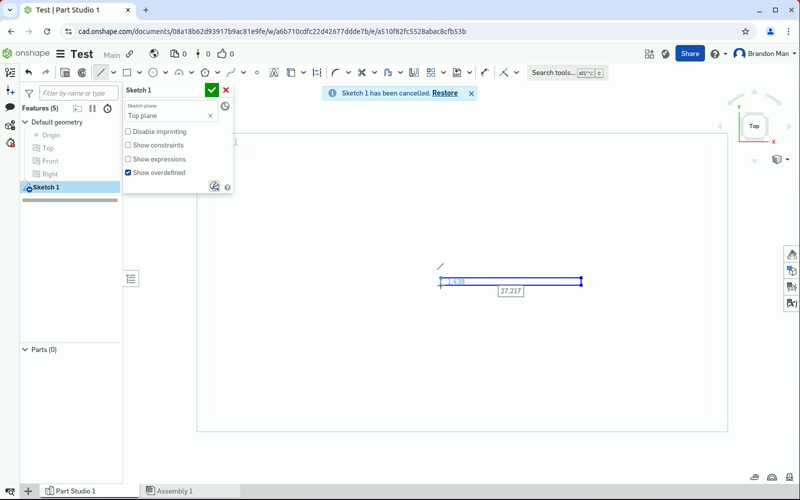
scroll(6)
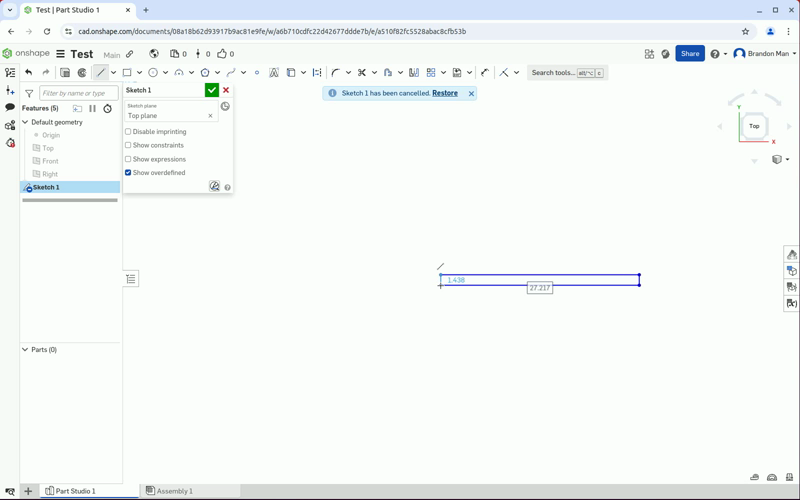
scroll(6)
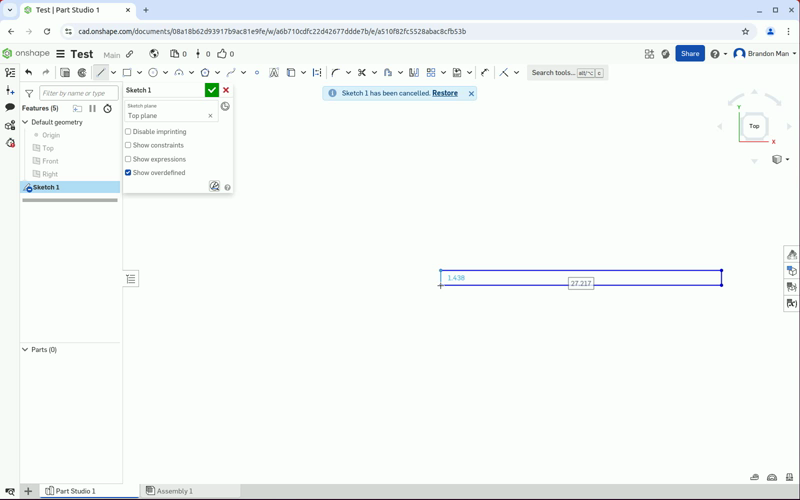
scroll(6)
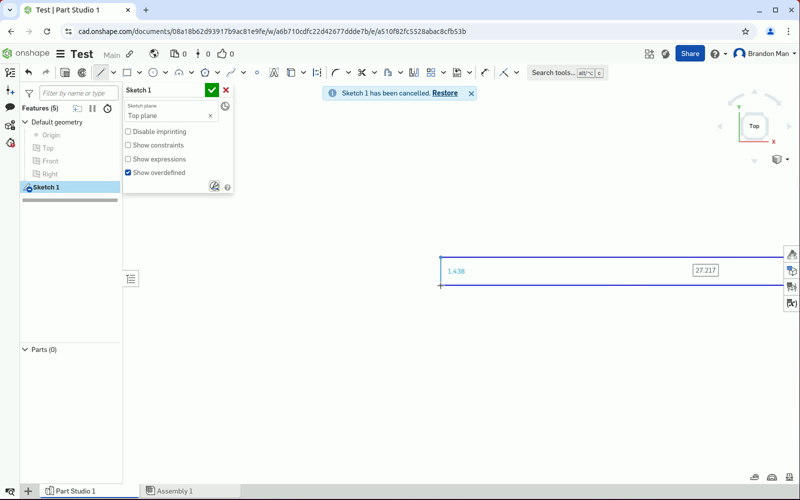
scroll(6)
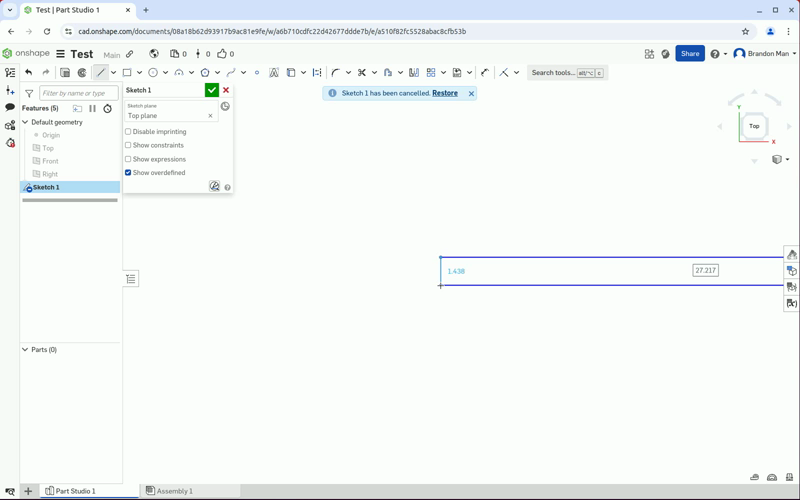
scroll(6)
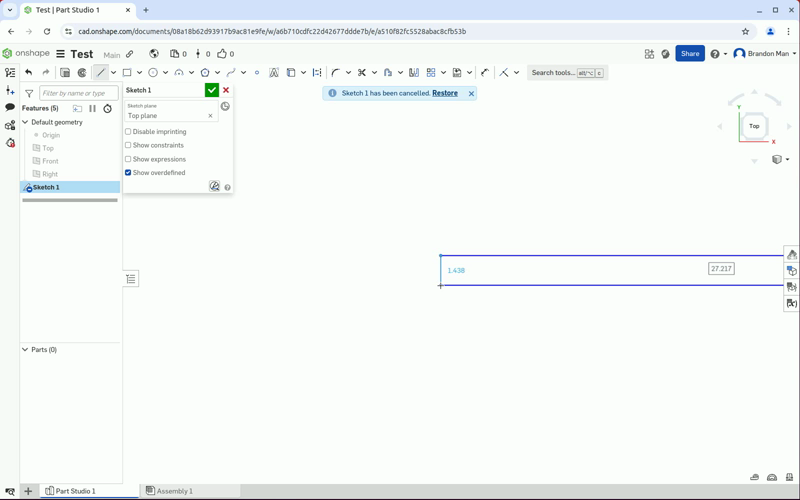
scroll(6)
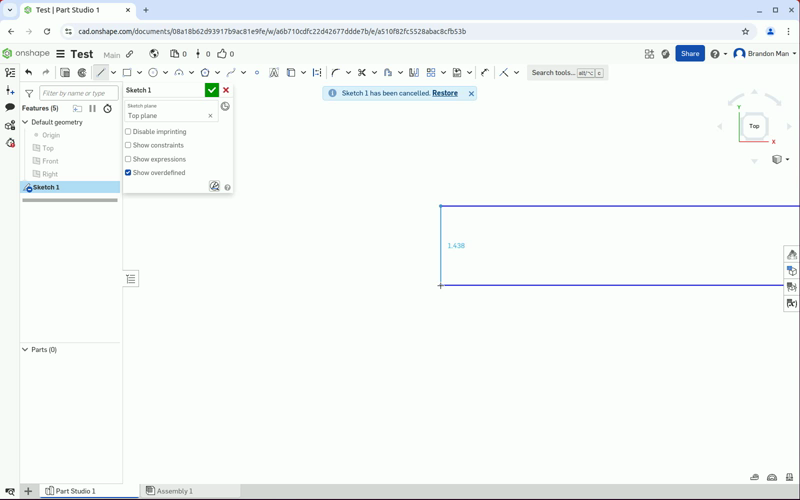
key_up(shift)
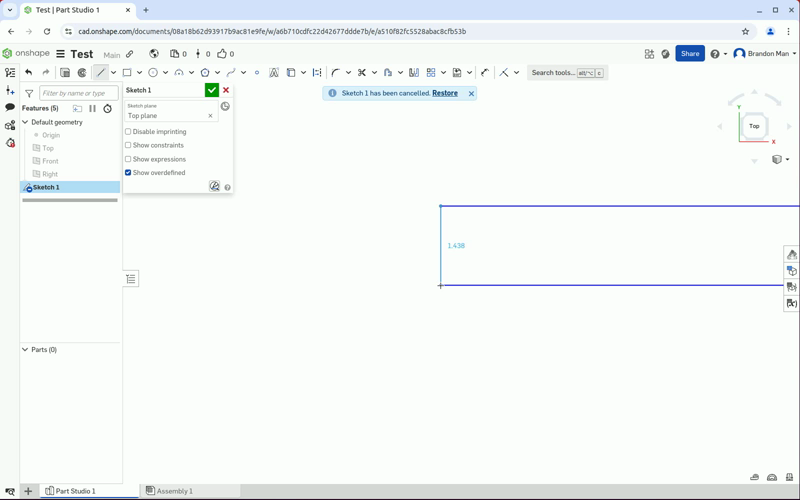
click(440, 285)
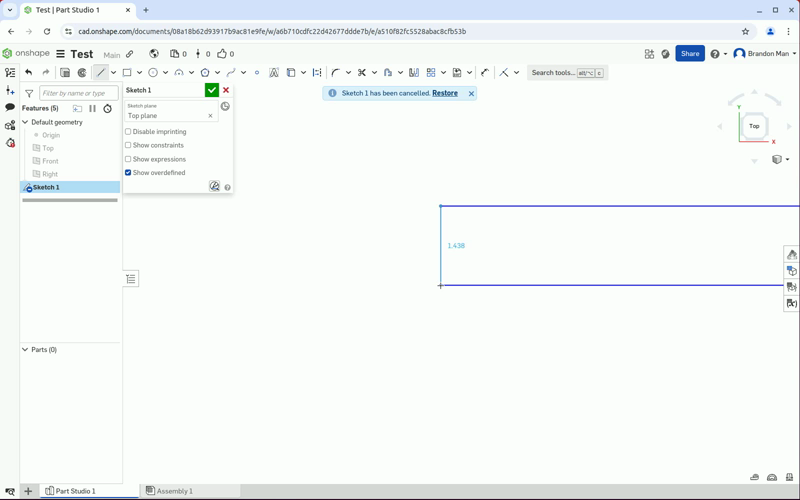
scroll(-6)
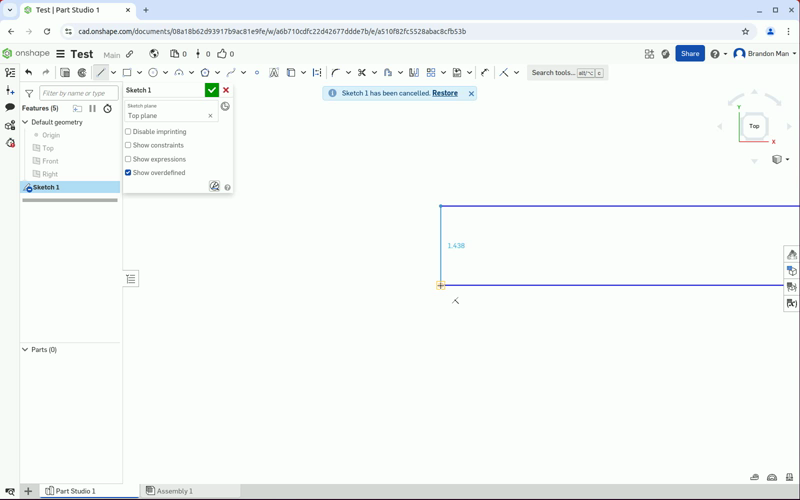
scroll(-6)
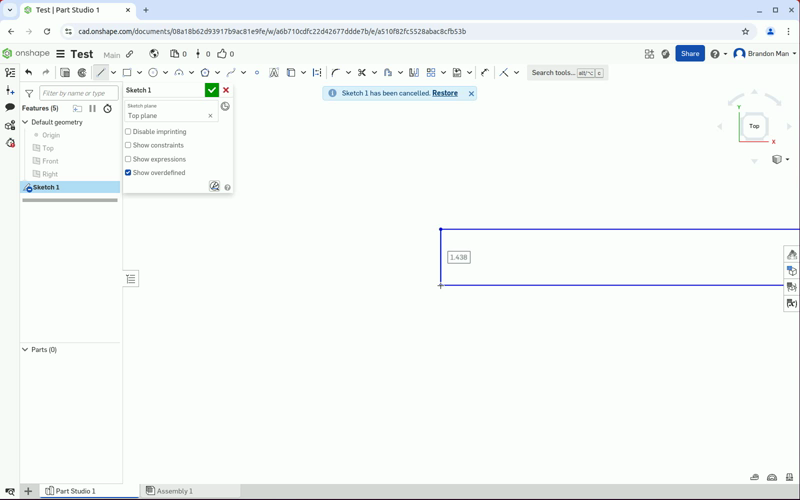
scroll(-6)
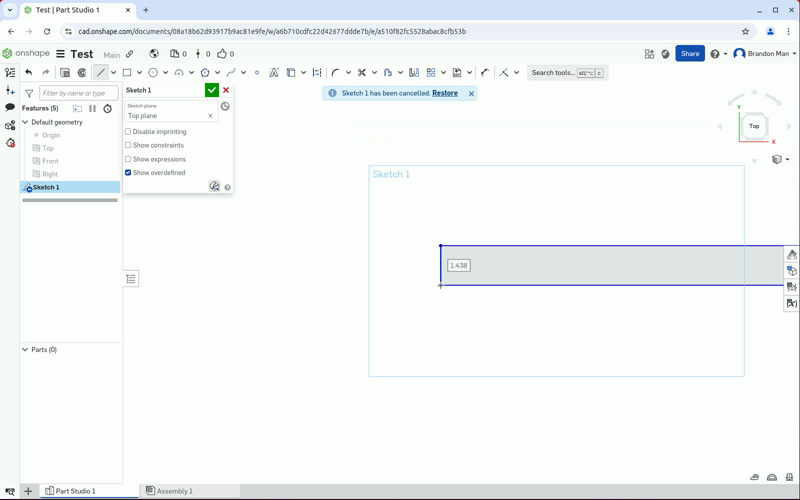
scroll(-6)
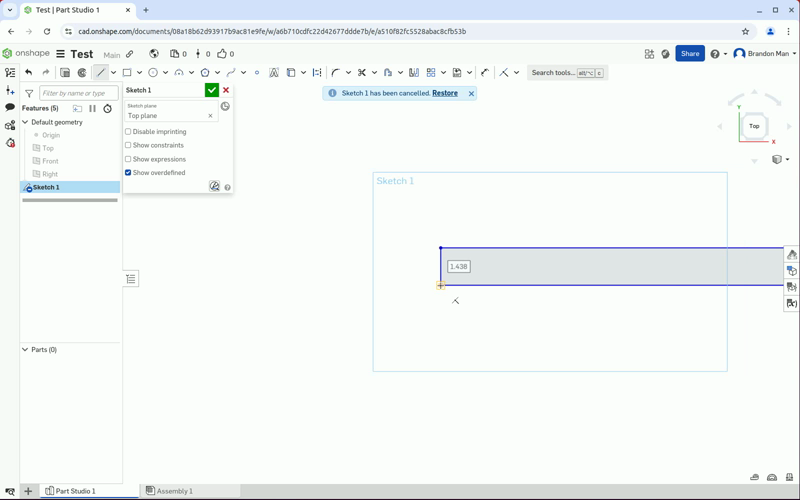
scroll(-6)
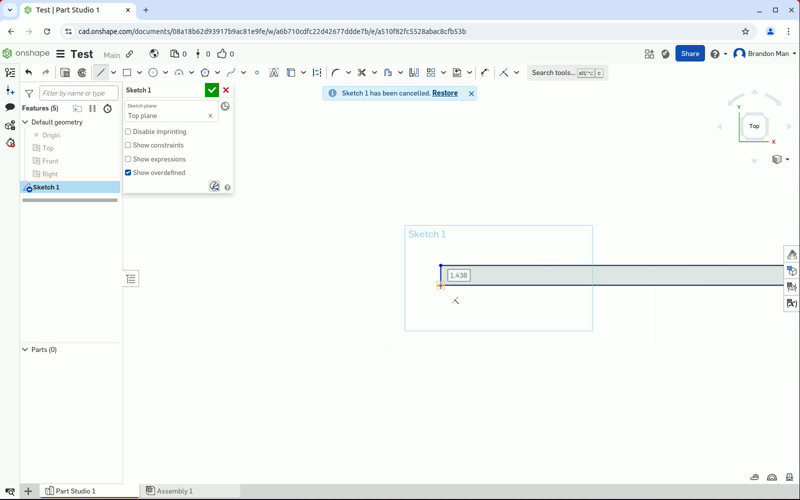
scroll(-6)
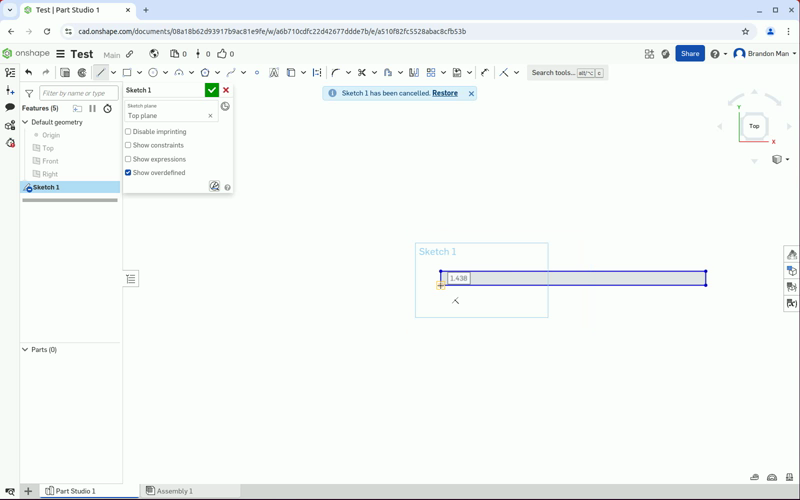
scroll(-6)
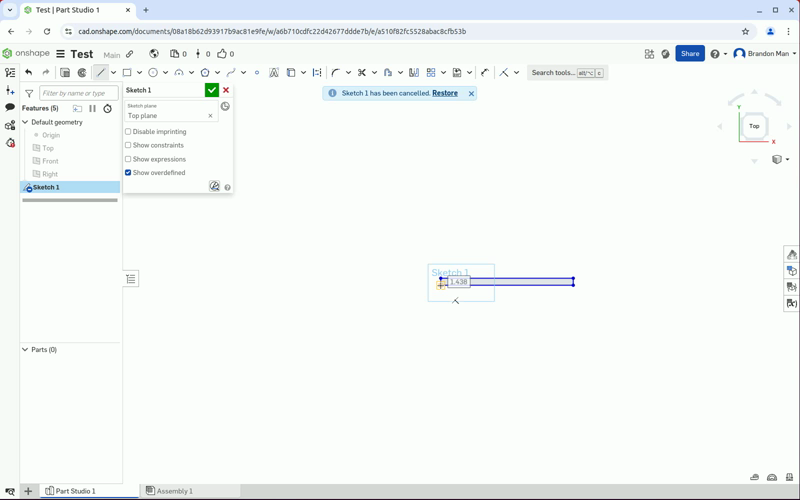
key(esc)
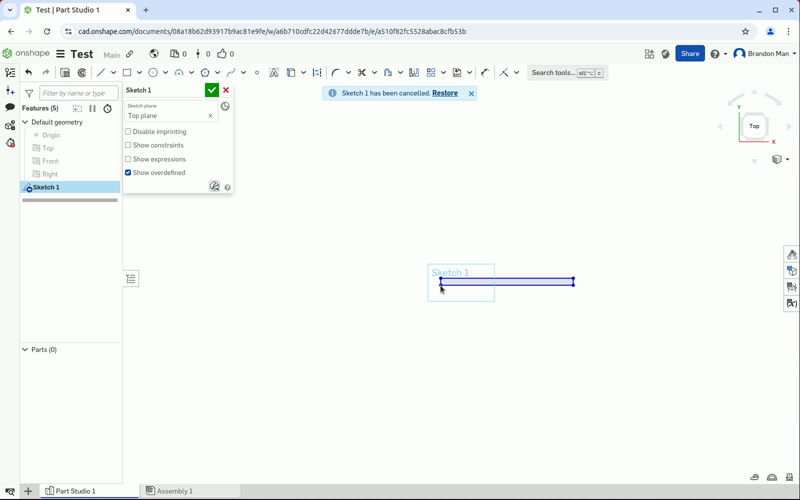
mouse_move(525, 281)
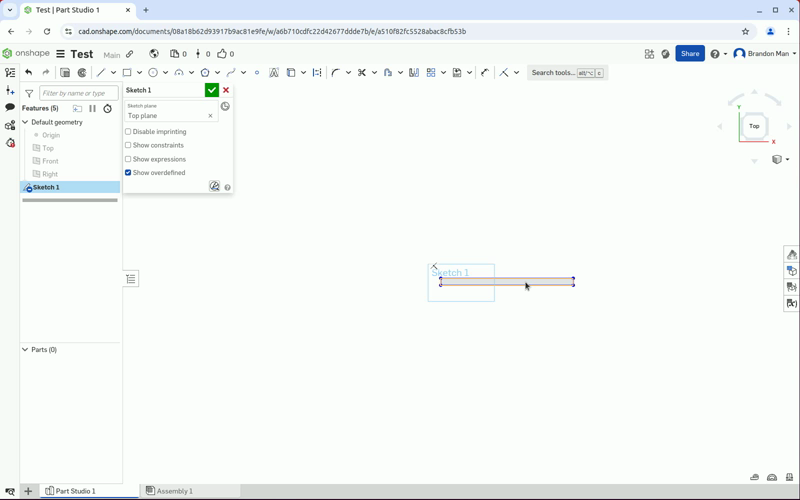
scroll(6)
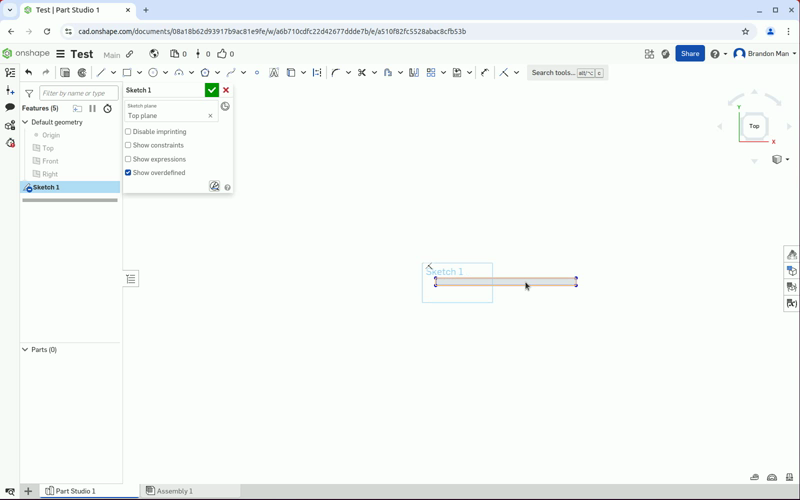
scroll(6)
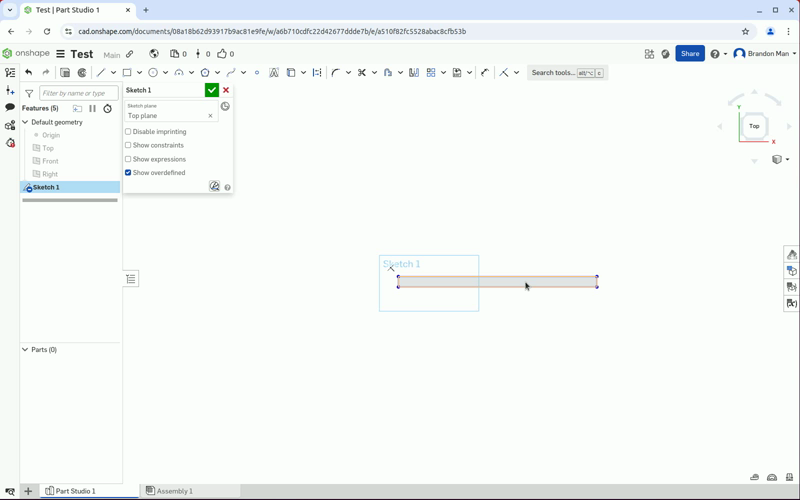
scroll(6)
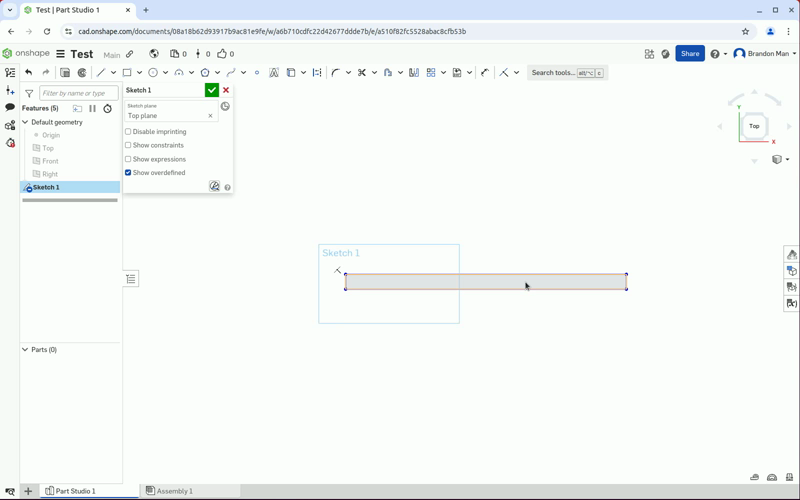
scroll(6)
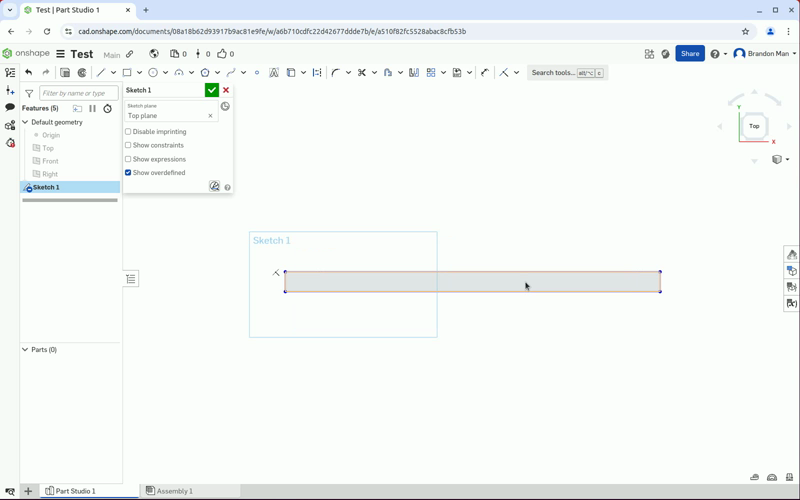
scroll(6)
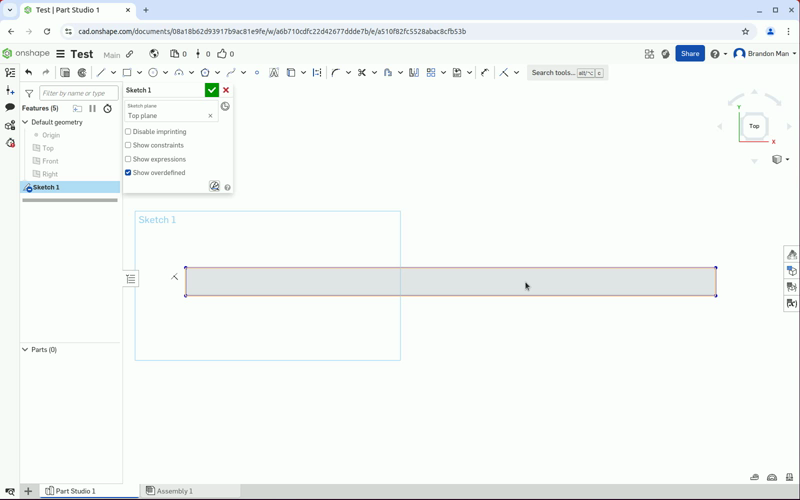
scroll(6)
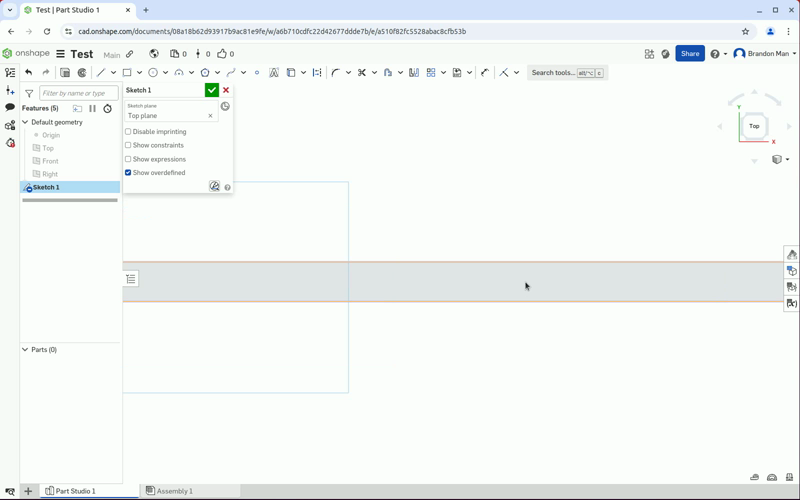
scroll(6)
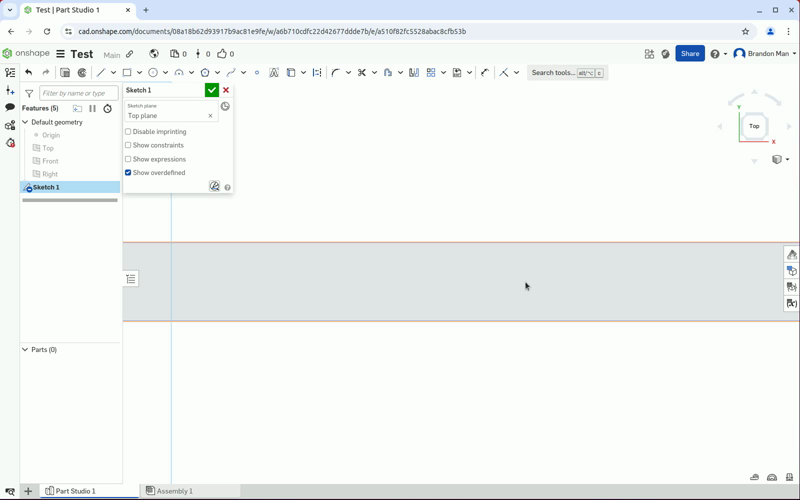
click(525, 281)
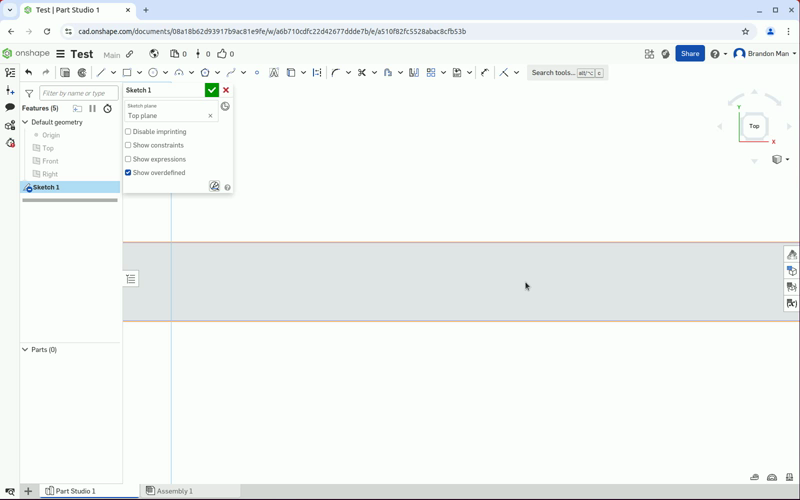
scroll(-6)
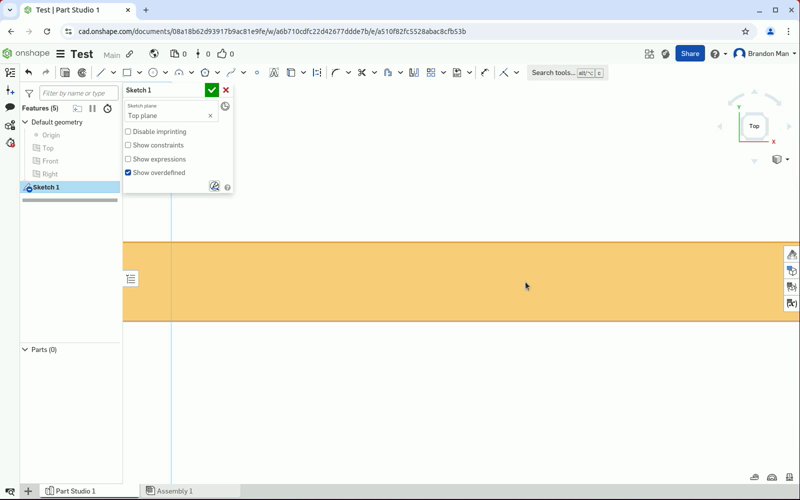
scroll(-6)
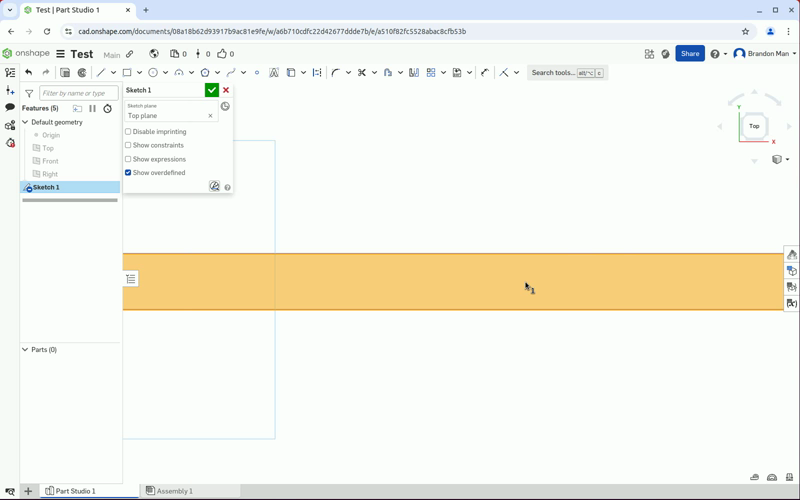
scroll(-6)
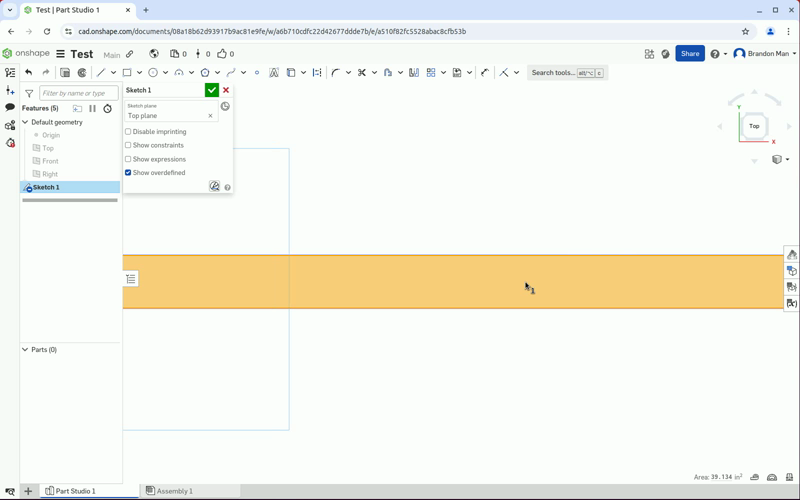
scroll(-6)
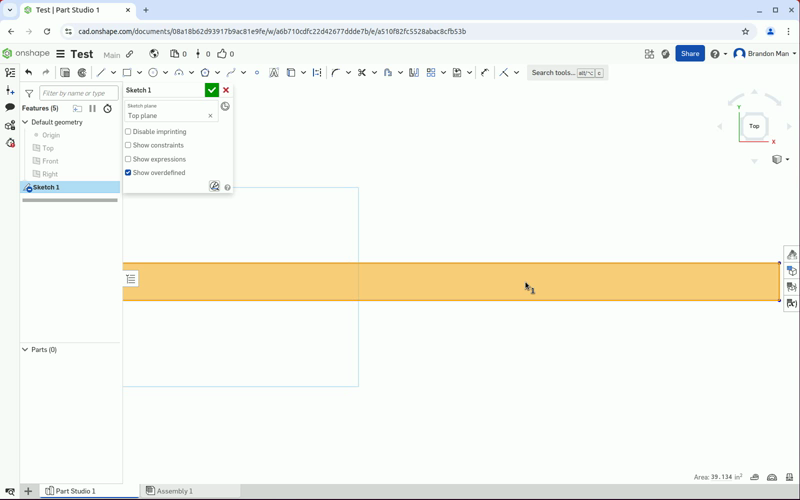
scroll(-6)
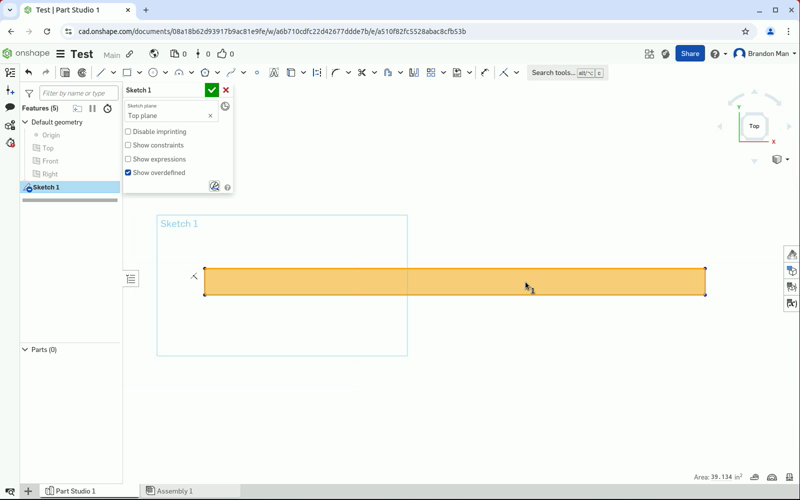
scroll(-6)
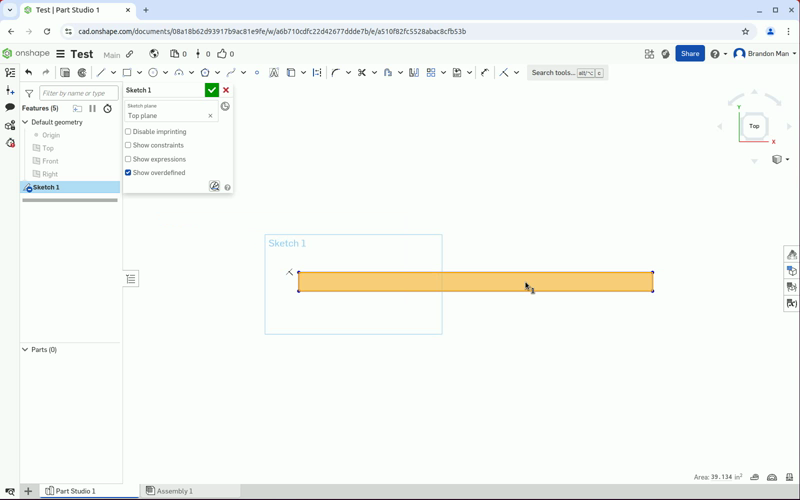
scroll(-6)
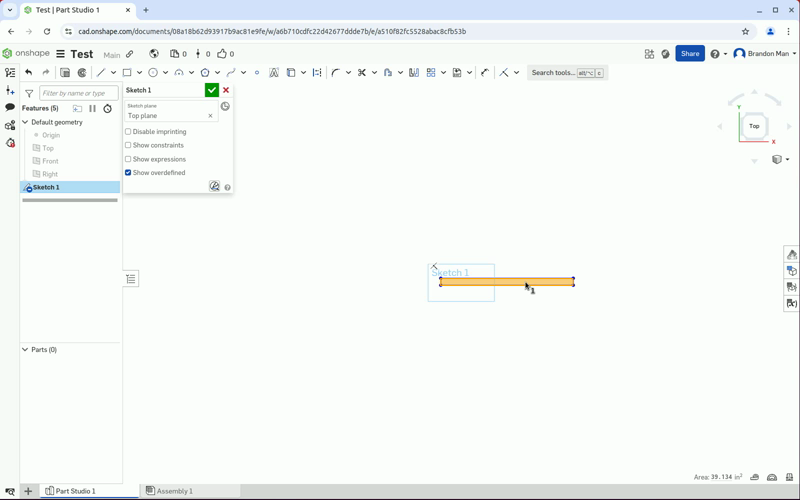
mouse_move(73, 352)
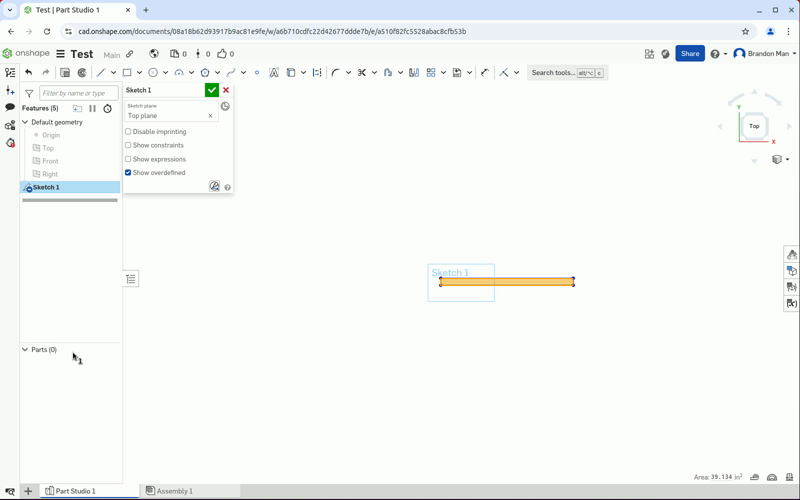
key(shift+y)
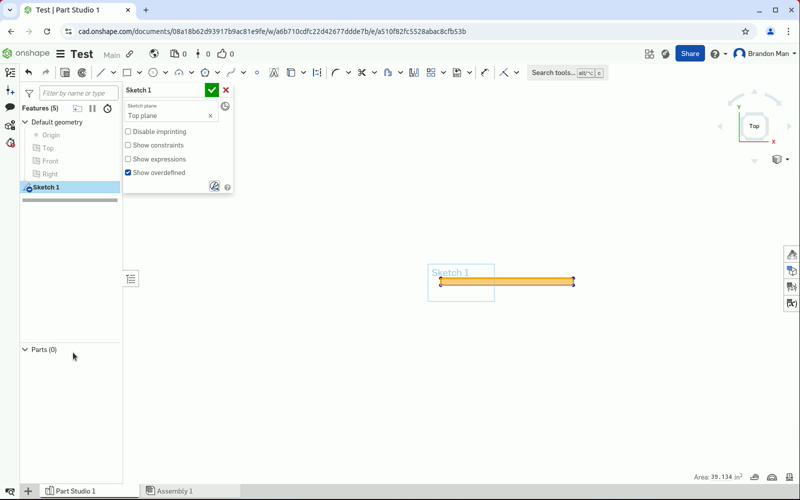
key(shift+e)
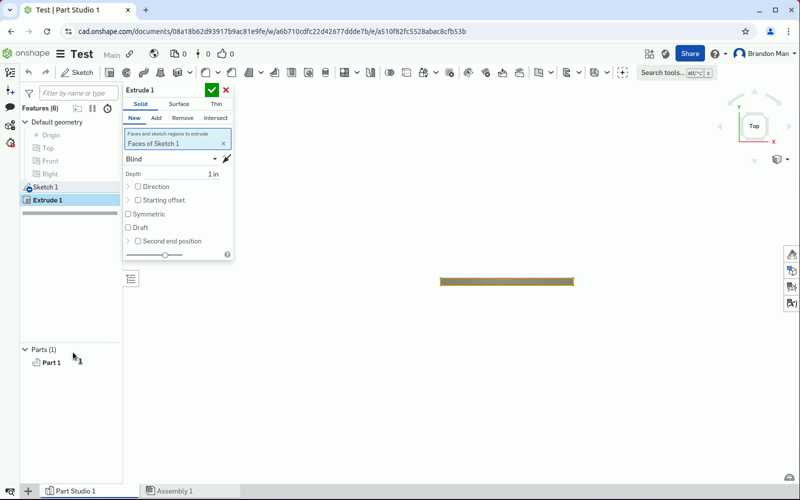
mouse_move(143, 106)
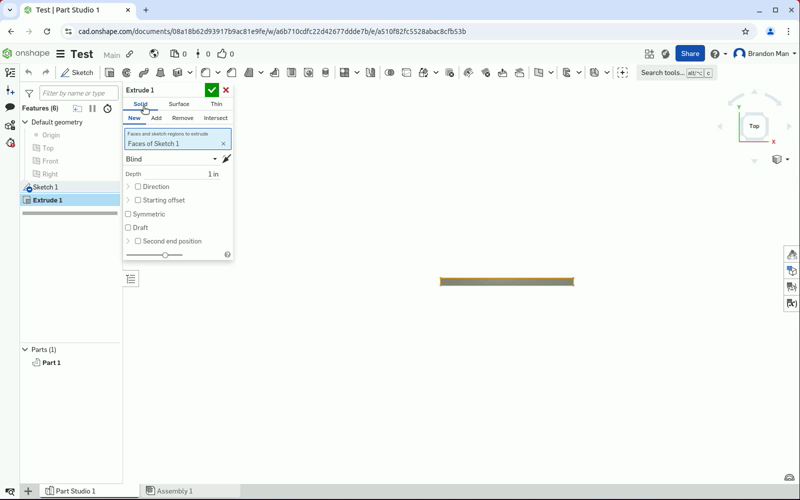
click(143, 106)
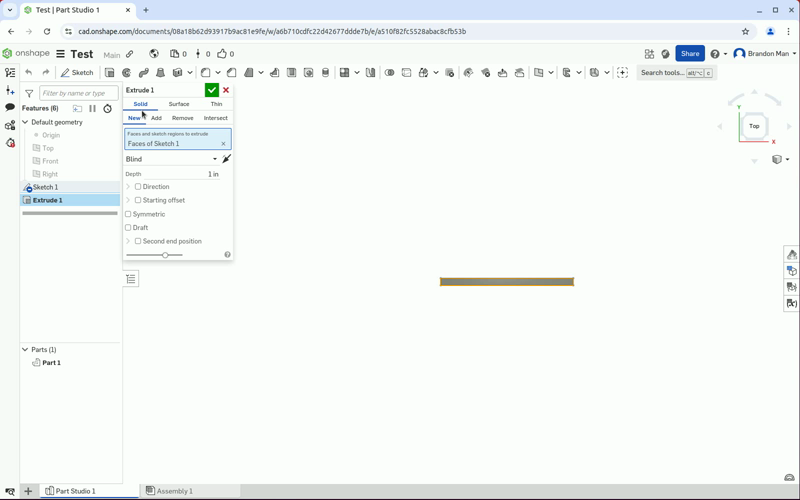
mouse_move(137, 120)
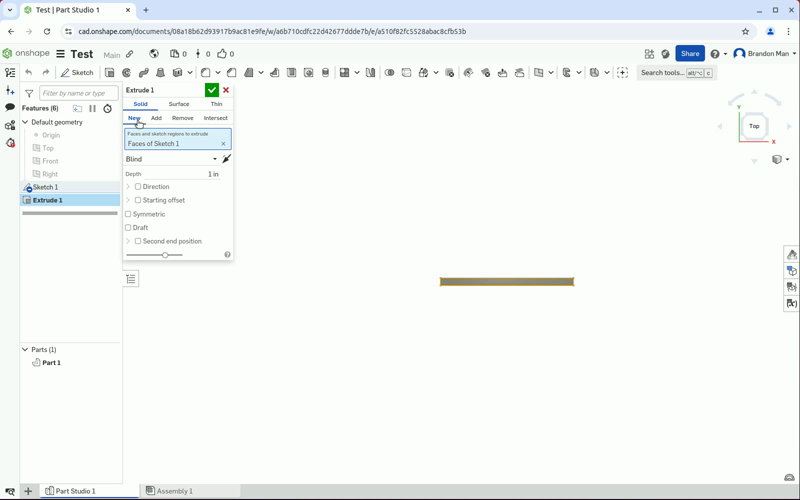
click(137, 120)
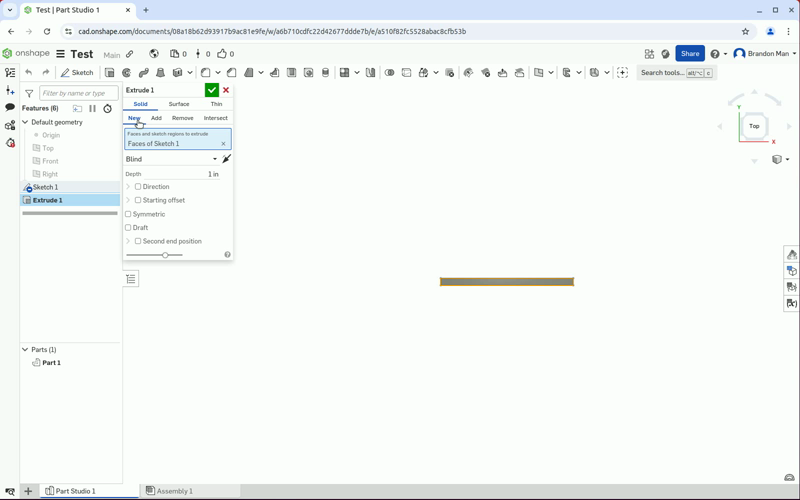
key(tab, 4)
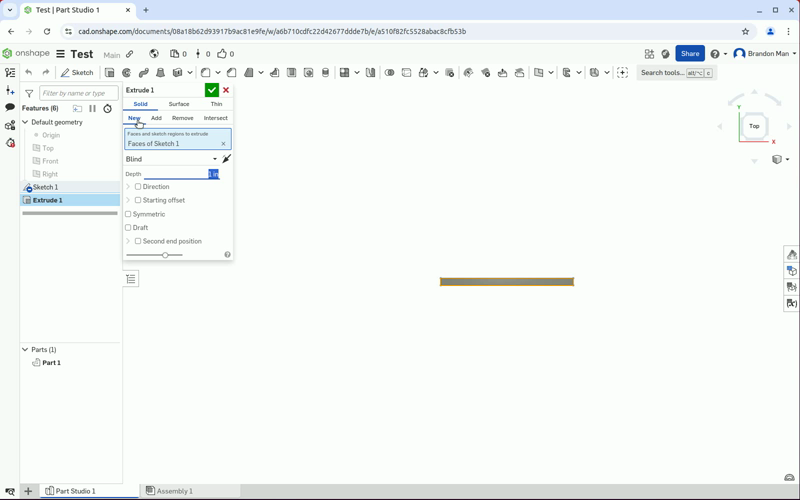
text(0.241)
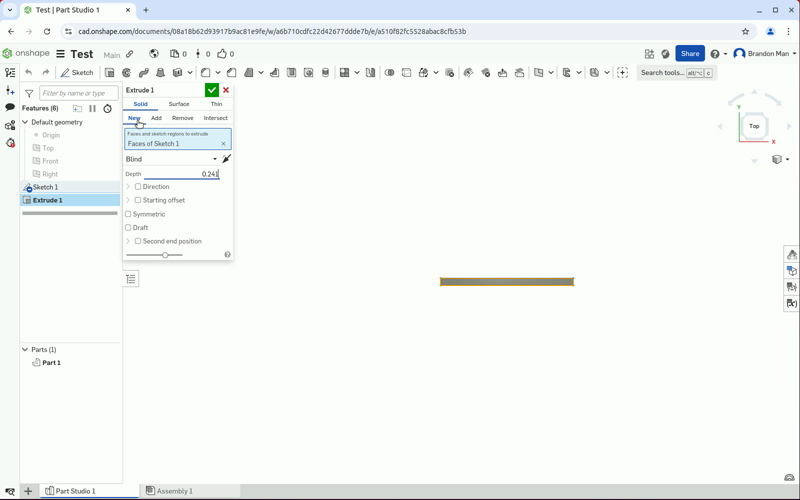
key(enter)
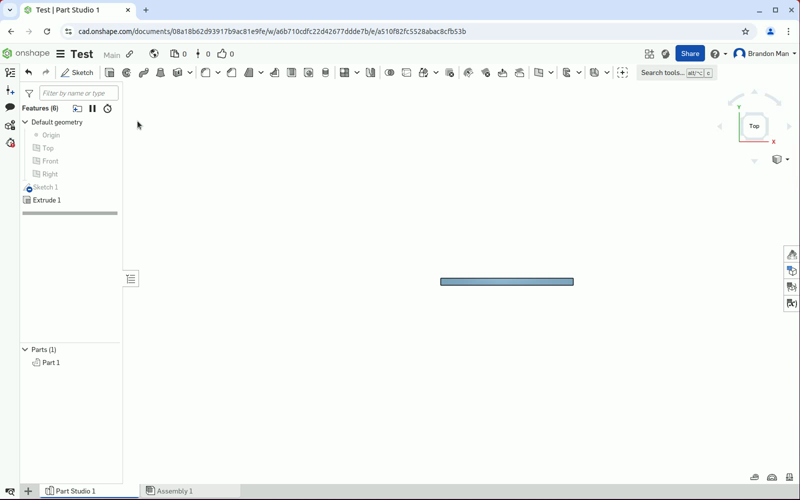
key(shift+h)
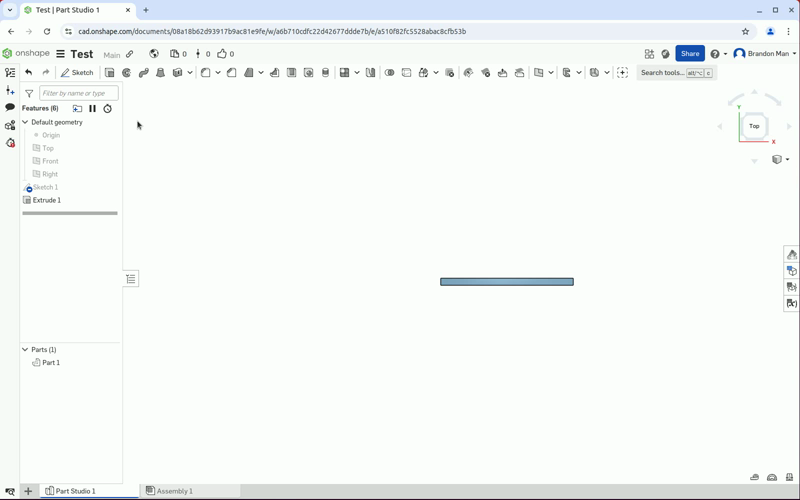
key(shift+h)
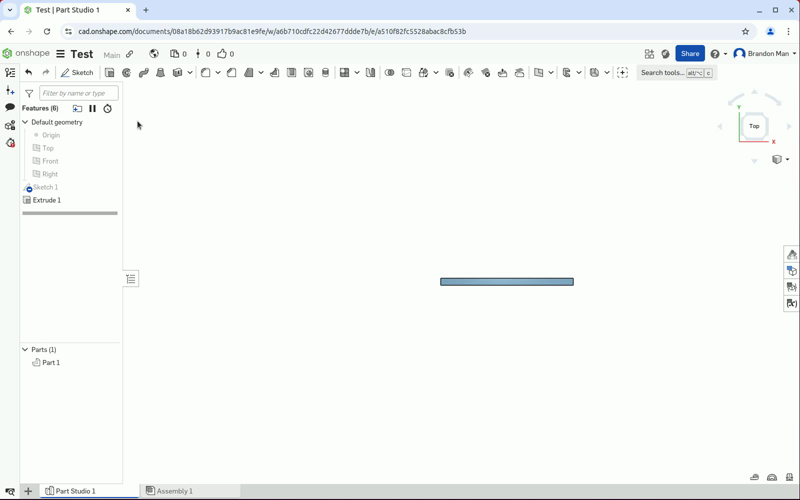
mouse_move(73, 189)
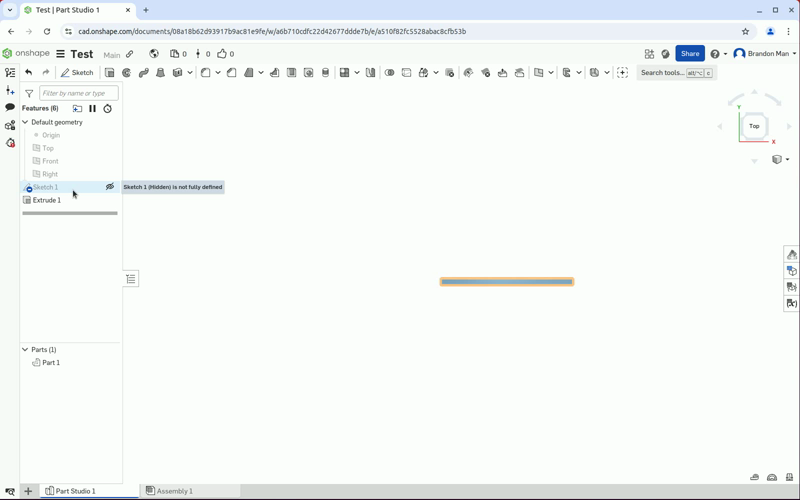
click(73, 189)
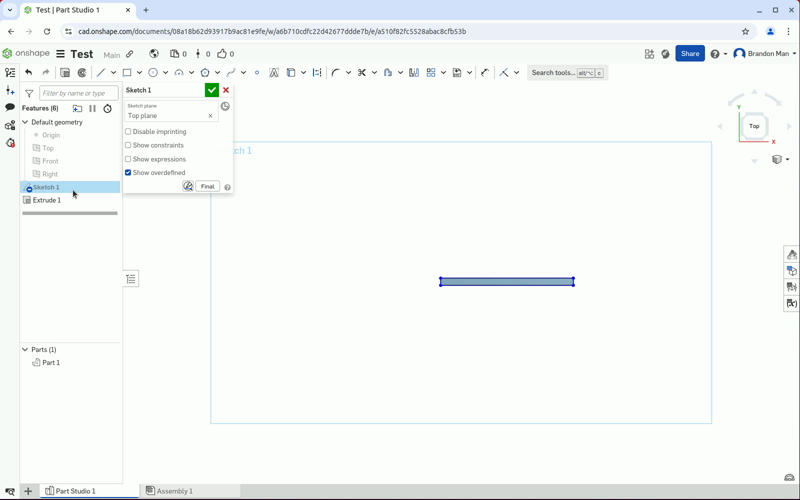
mouse_move(229, 92)
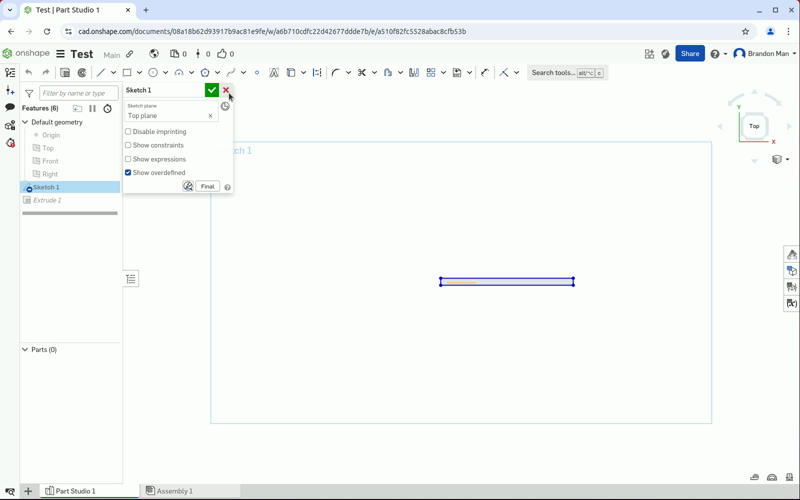
click(229, 92)
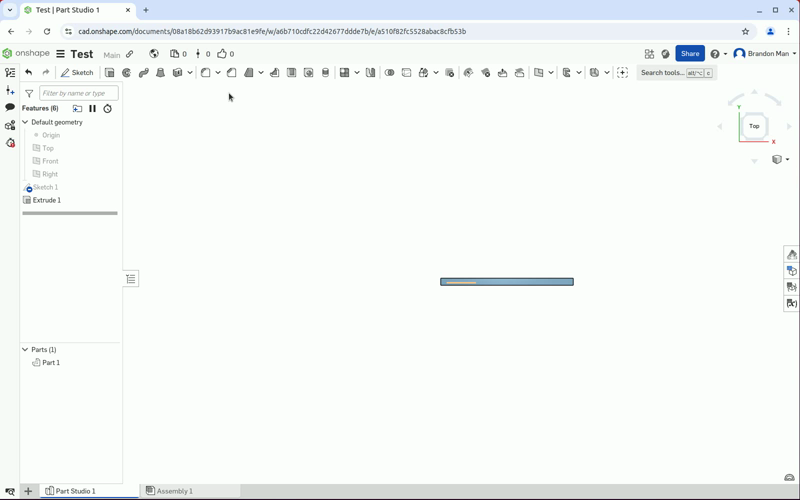
mouse_move(541, 75)
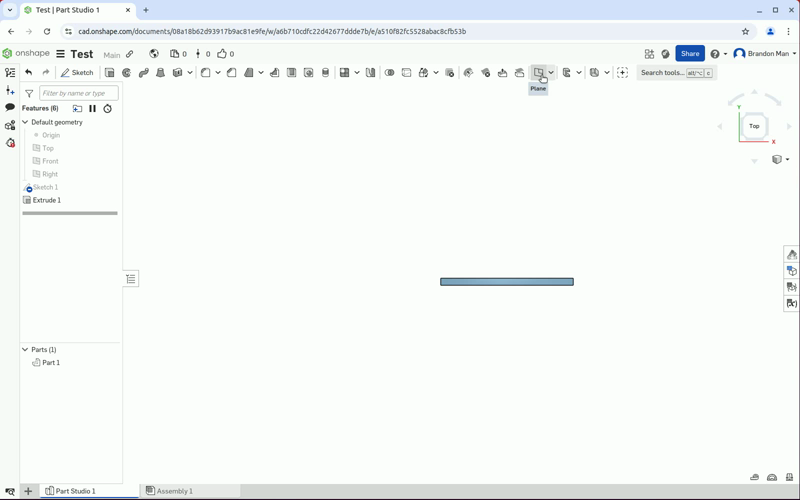
click(541, 75)
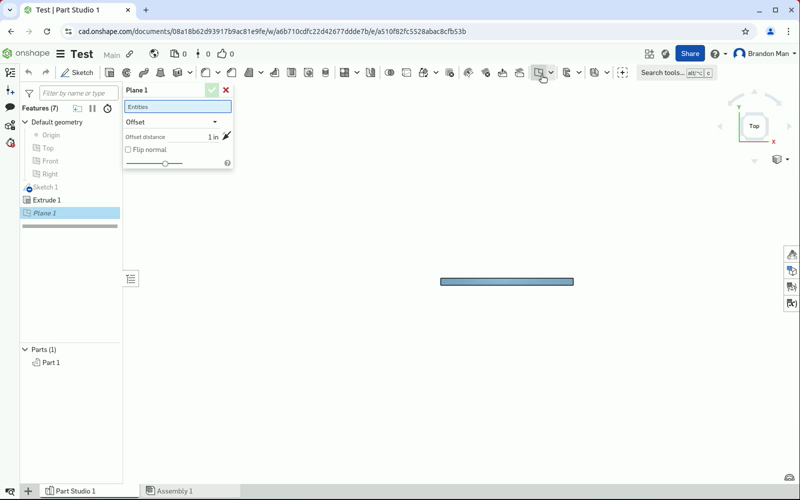
mouse_move(73, 150)
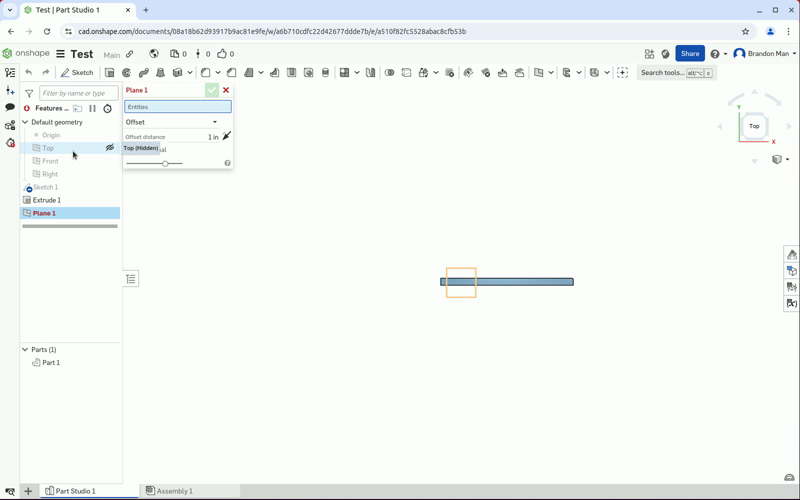
click(73, 150)
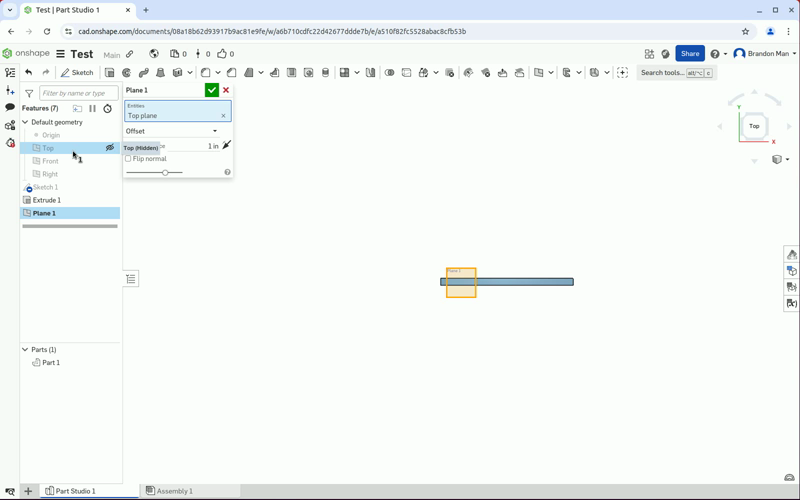
key(tab, 2)
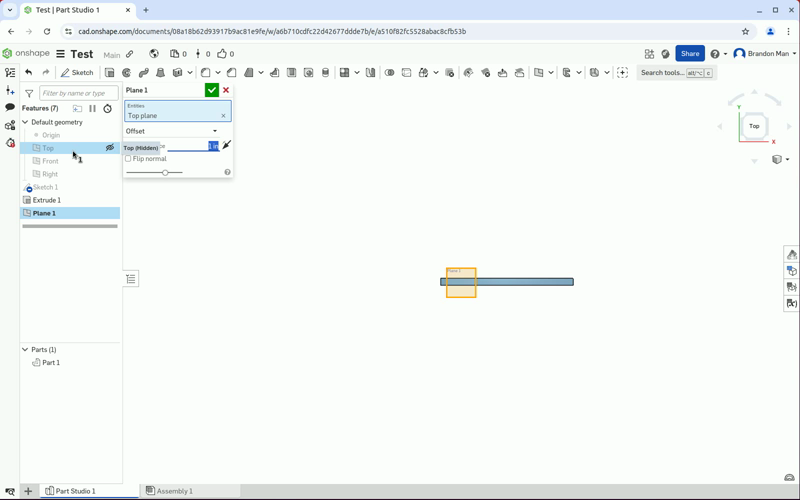
text(0.246)
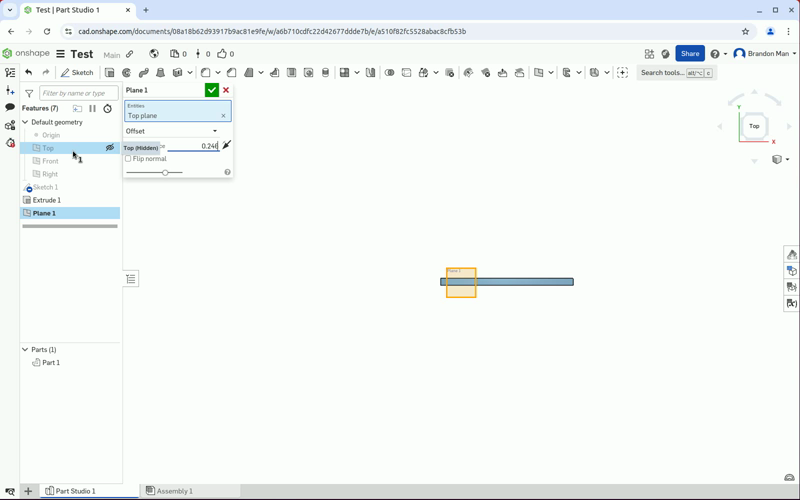
key(enter, 2)
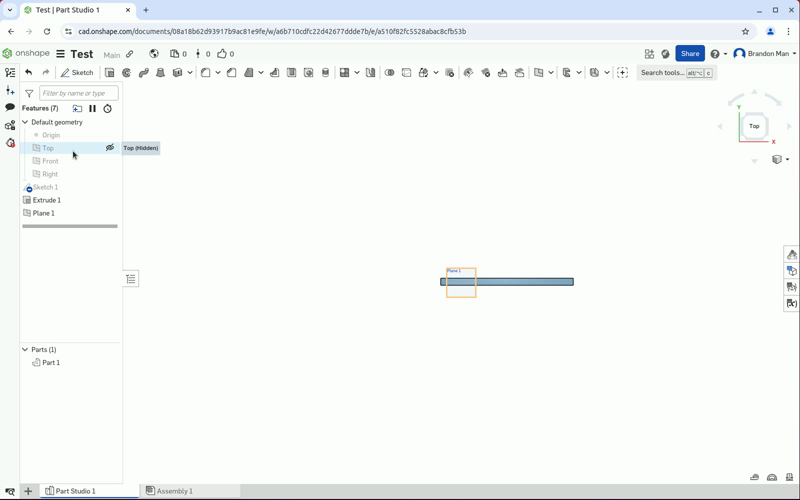
key(shift+s)
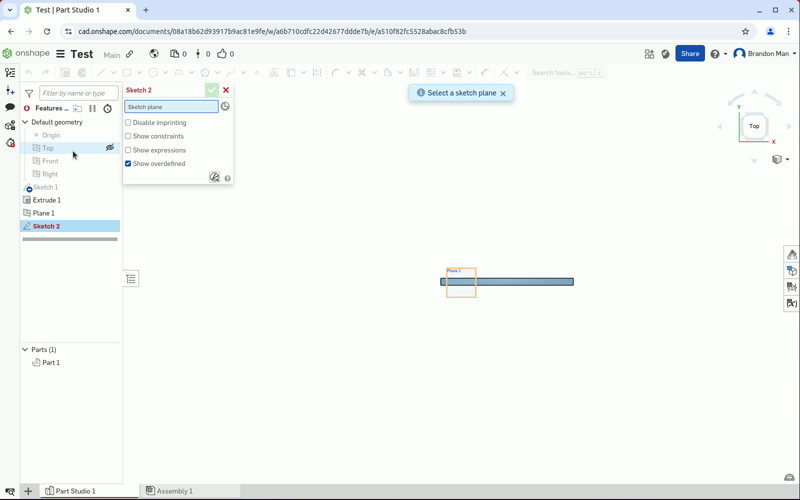
mouse_move(73, 215)
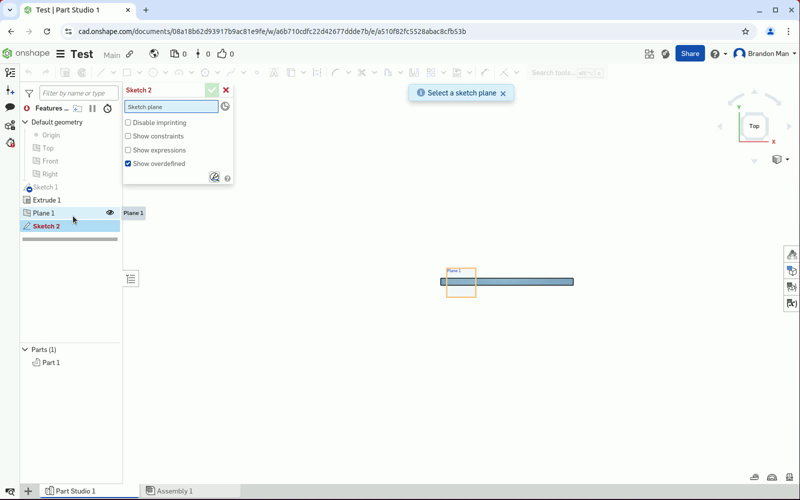
click(73, 215)
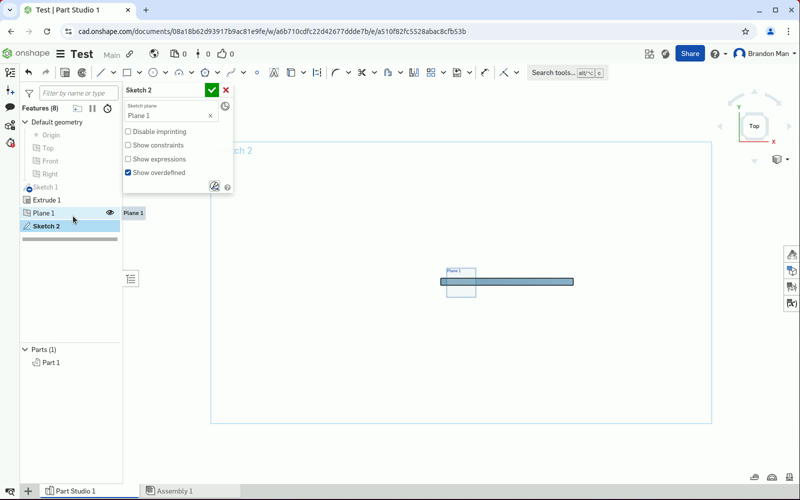
mouse_move(73, 352)
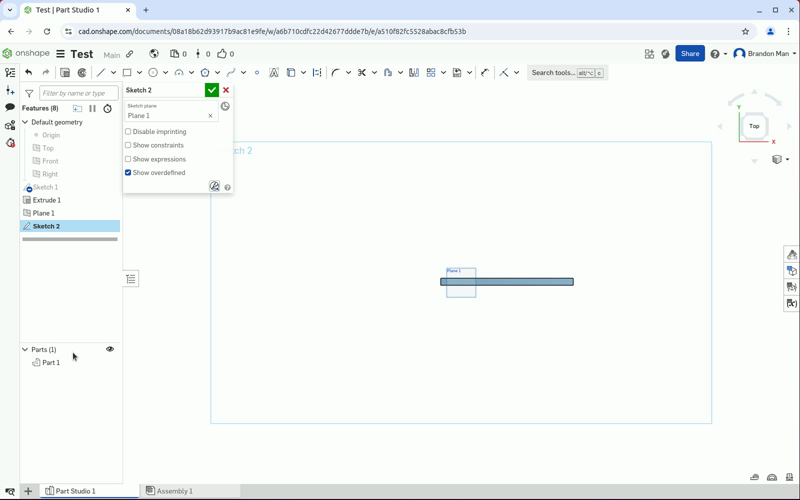
key(y)
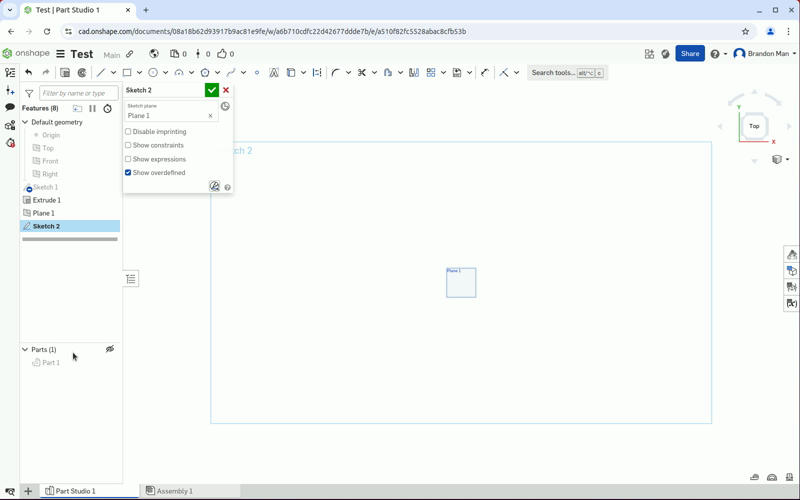
key(l)
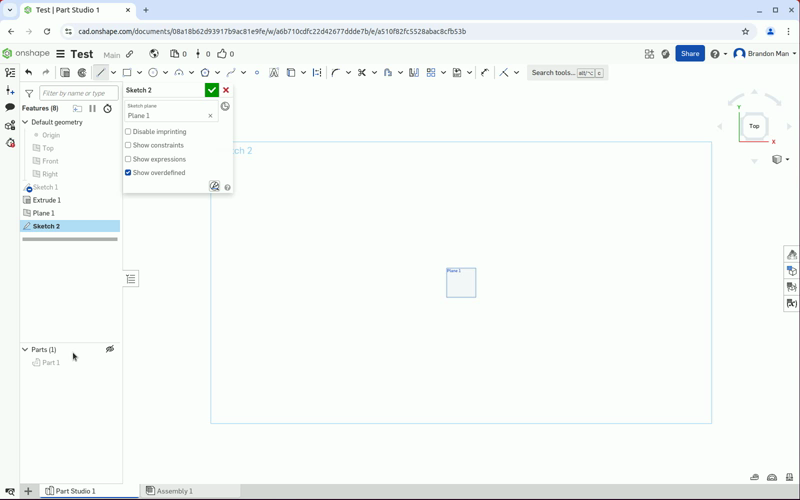
key_down(shift)
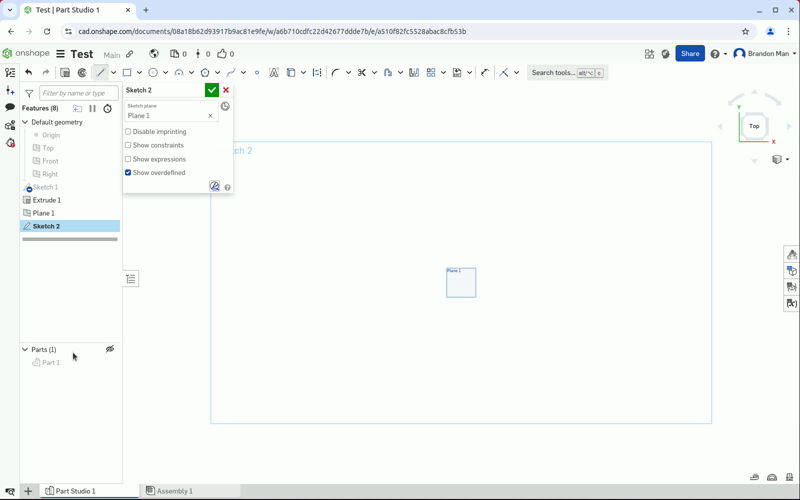
mouse_move(506, 281)
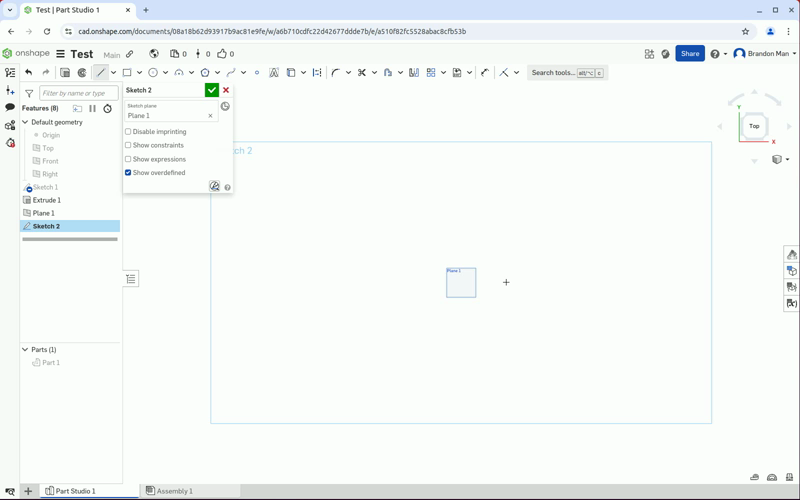
click(506, 281)
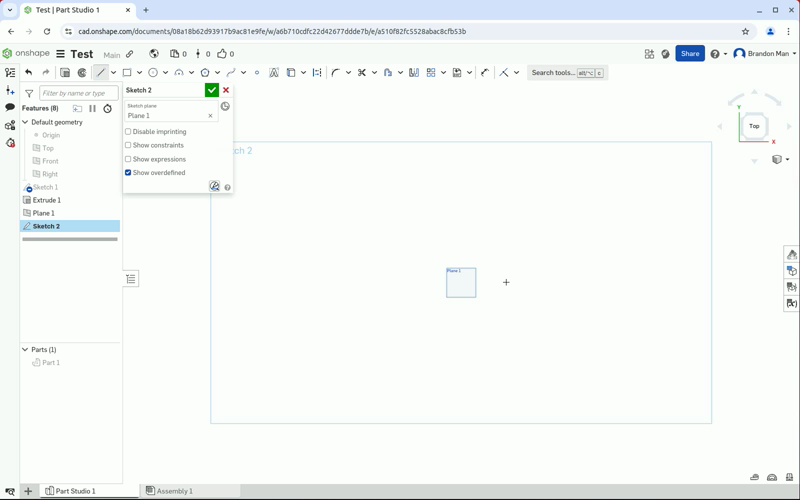
key_up(shift)
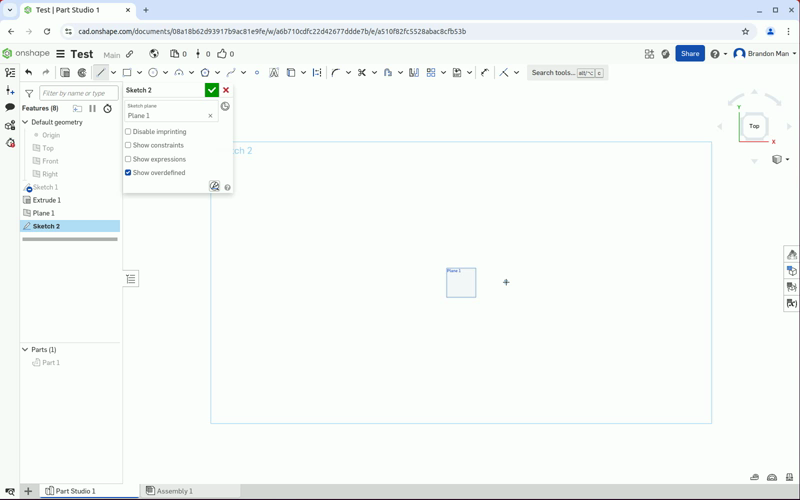
key_down(shift)
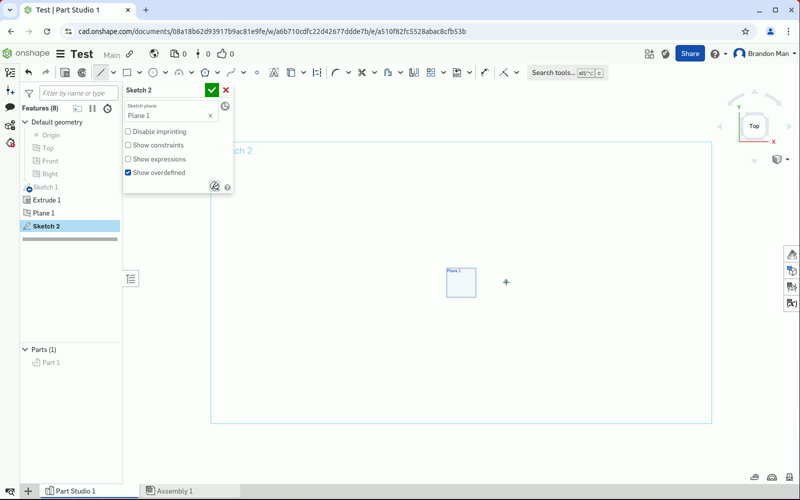
mouse_move(536, 281)
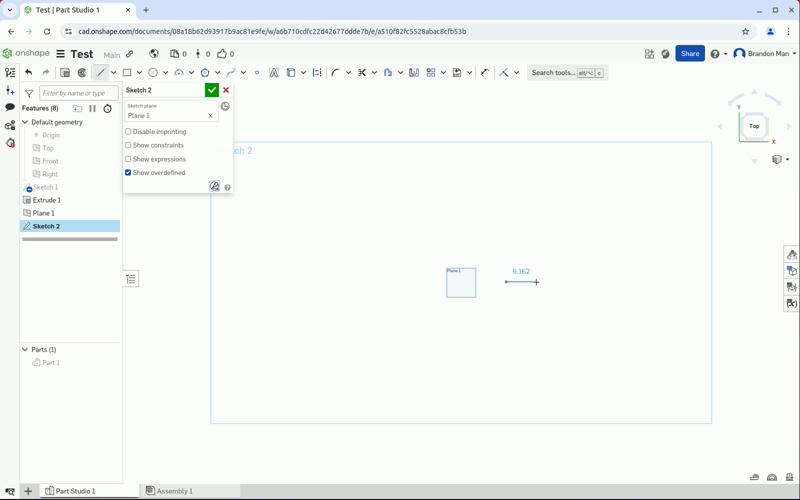
mouse_move(508, 281)
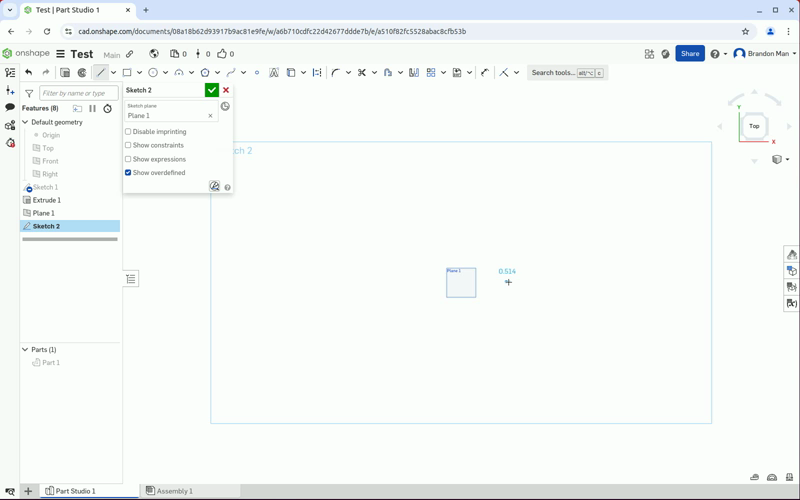
scroll(6)
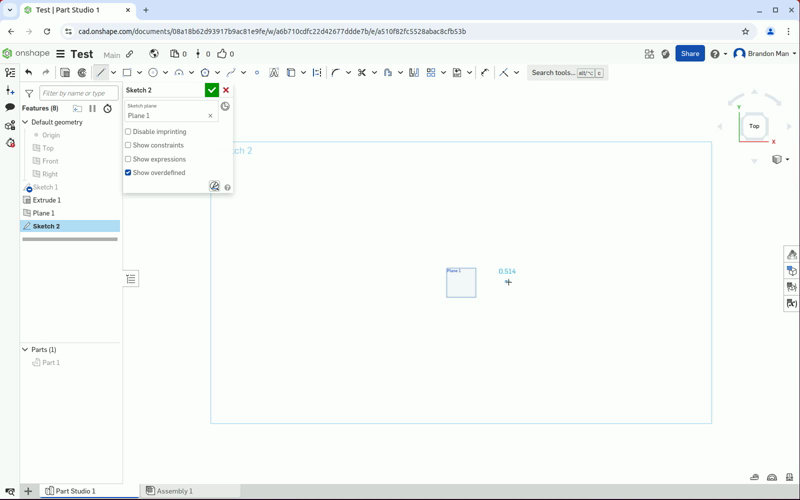
scroll(6)
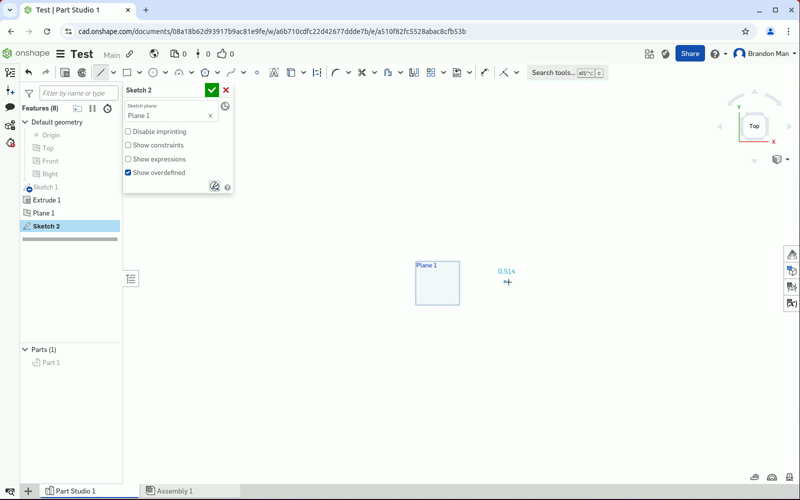
scroll(6)
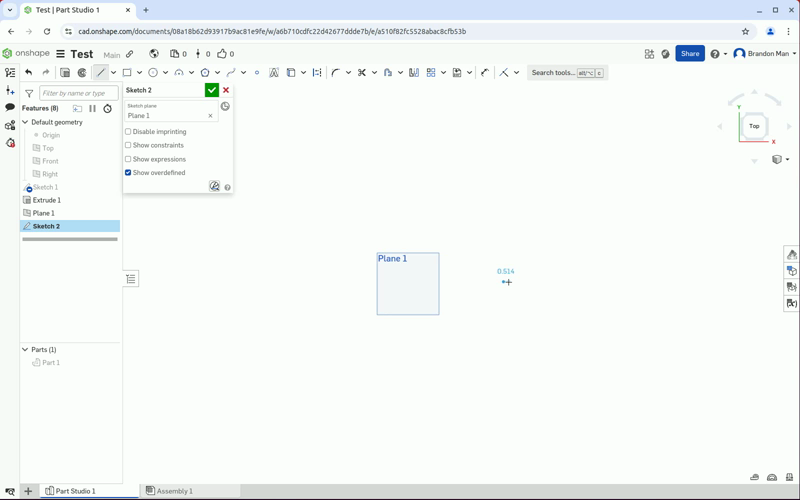
scroll(6)
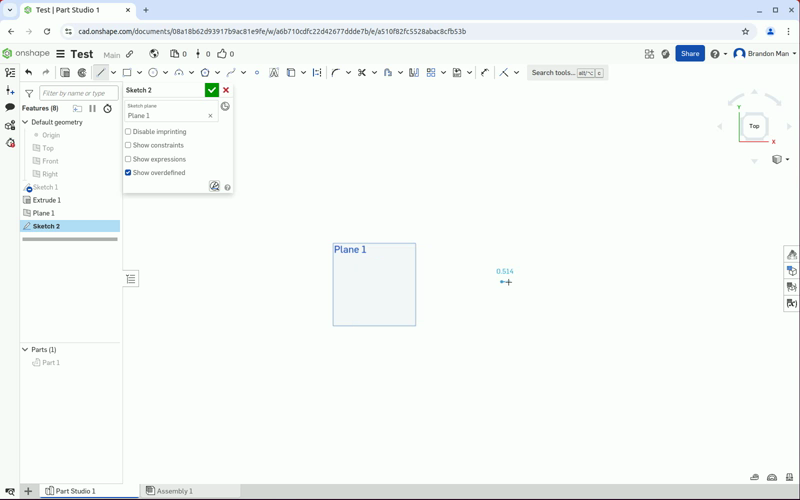
scroll(6)
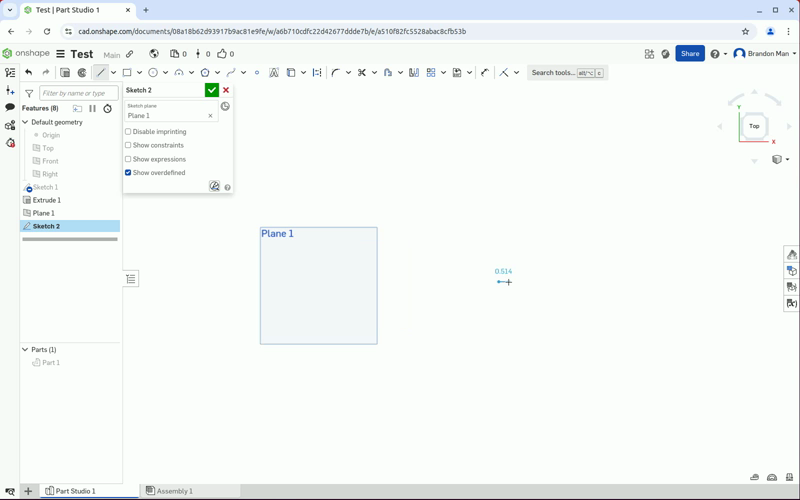
scroll(6)
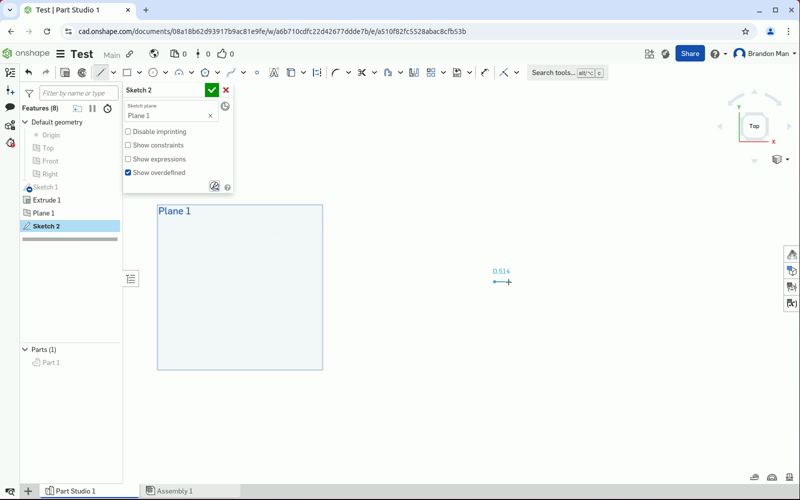
scroll(6)
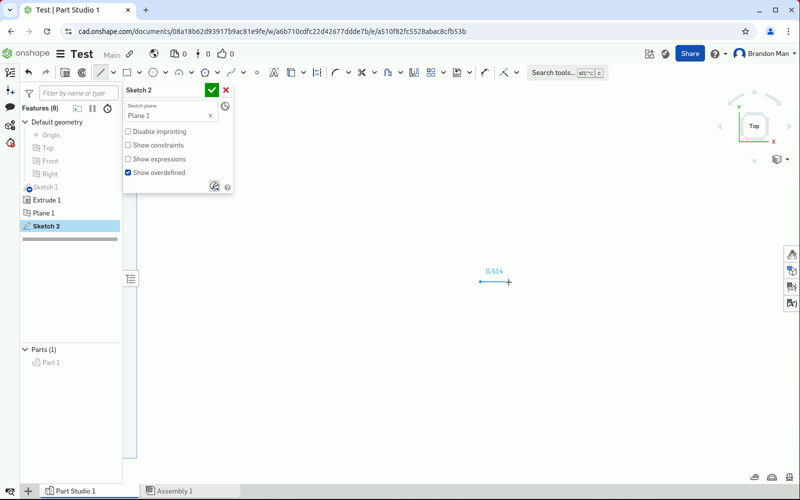
click(508, 281)
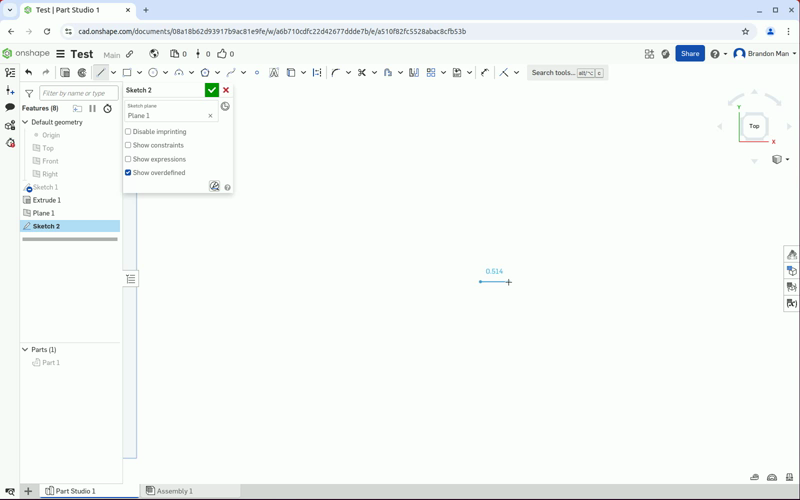
scroll(-6)
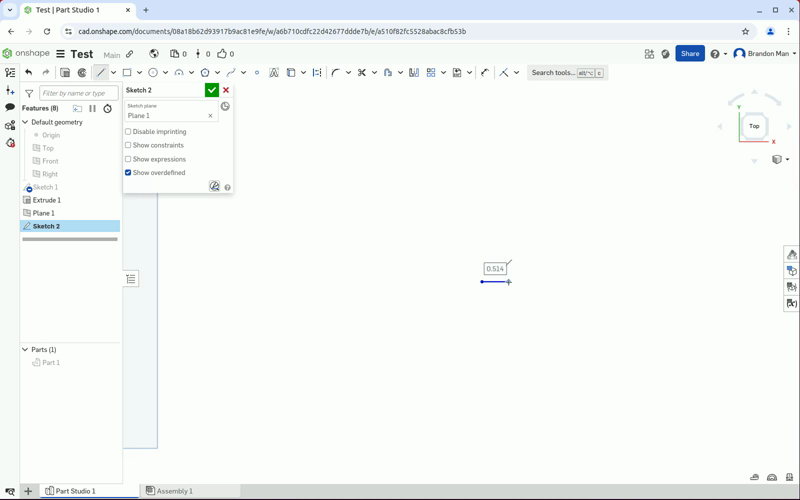
scroll(-6)
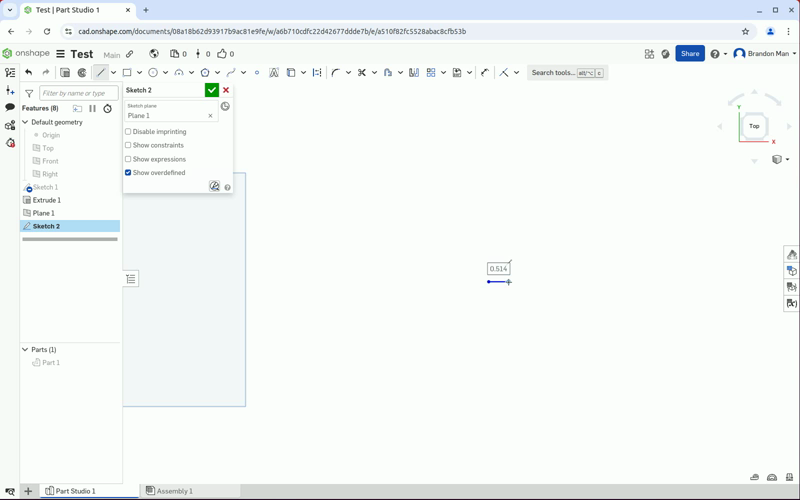
scroll(-6)
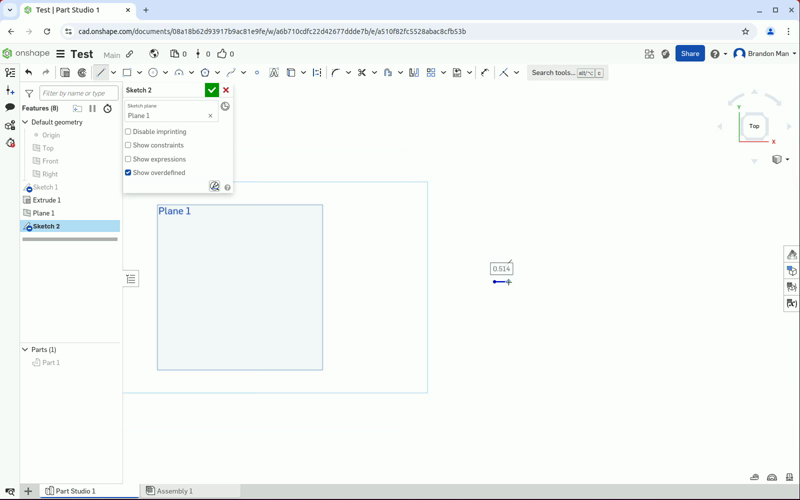
scroll(-6)
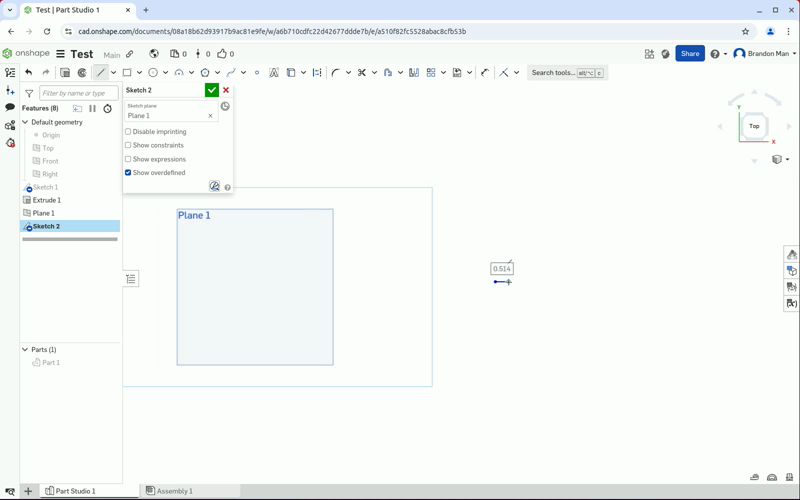
scroll(-6)
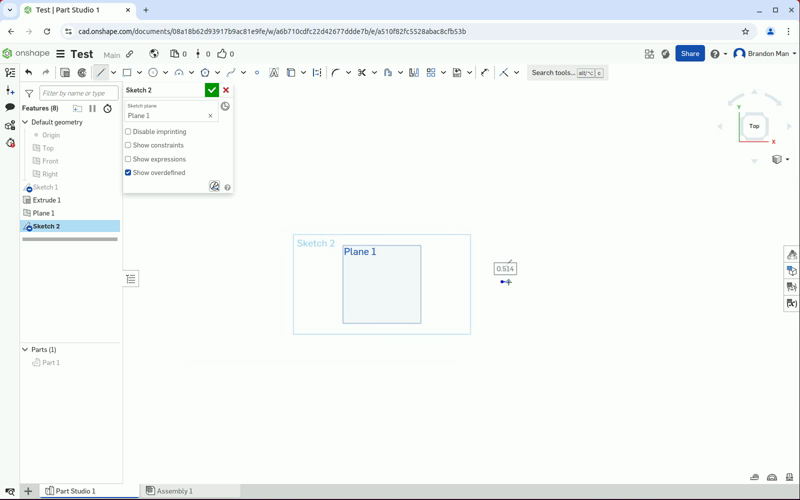
scroll(-6)
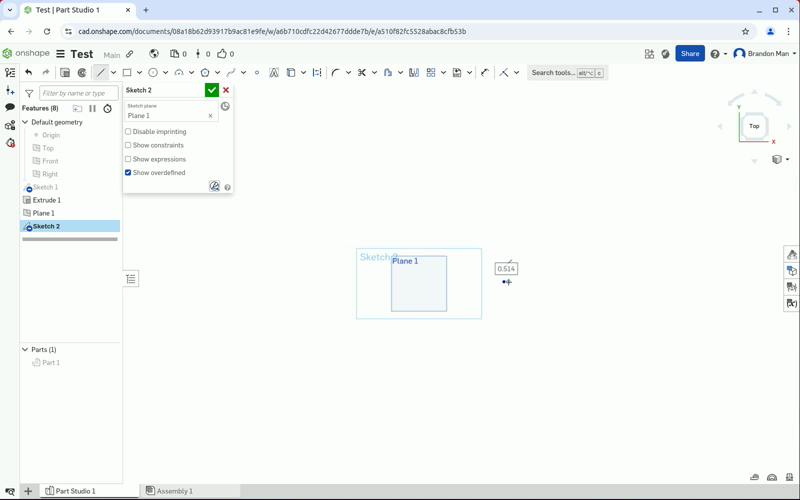
scroll(-6)
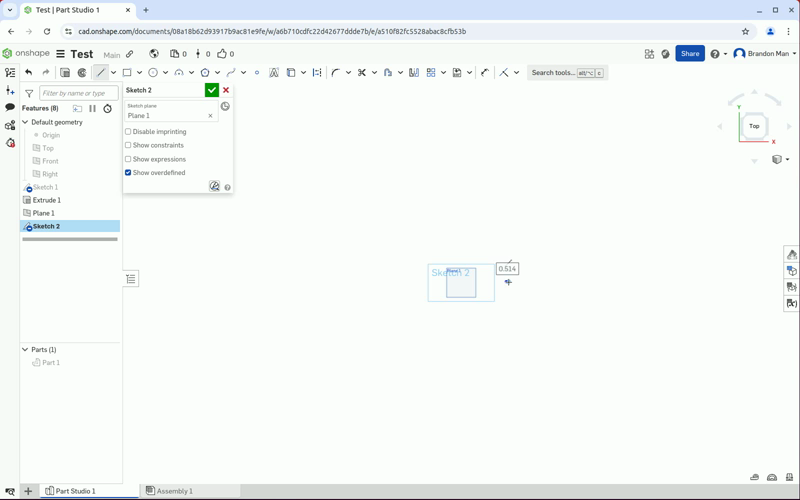
key_up(shift)
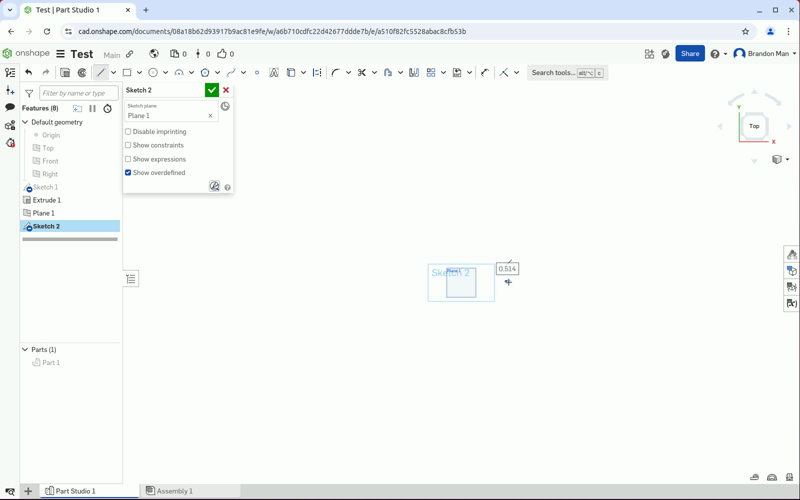
key(esc)
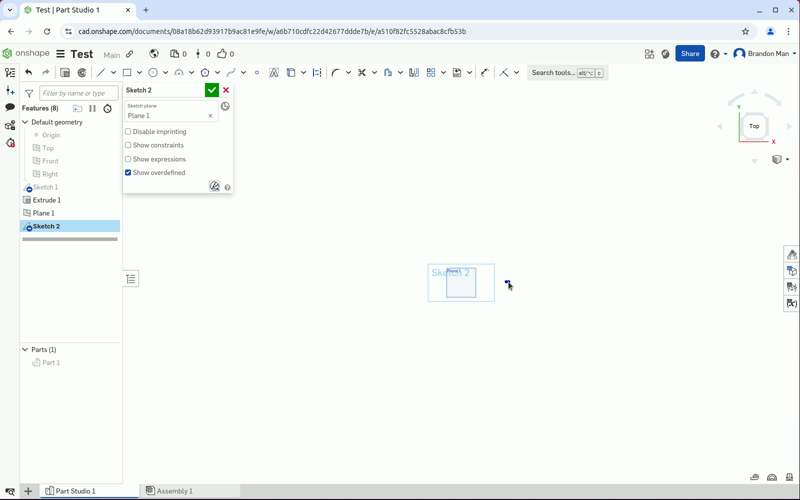
key(a)
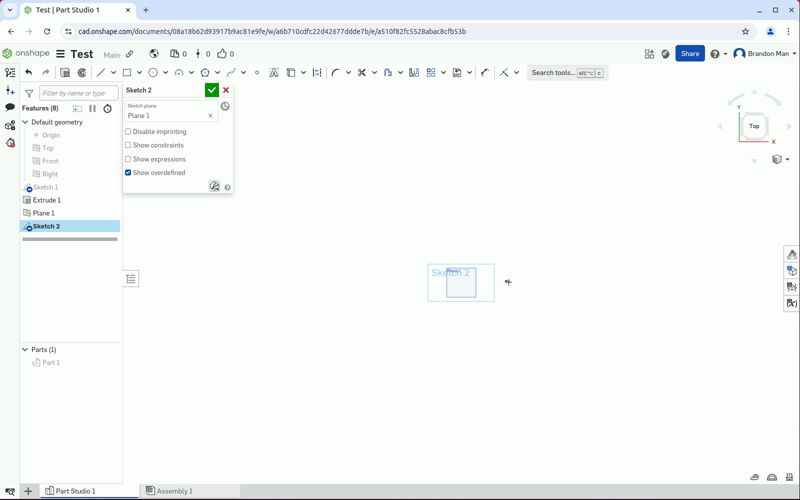
mouse_move(508, 281)
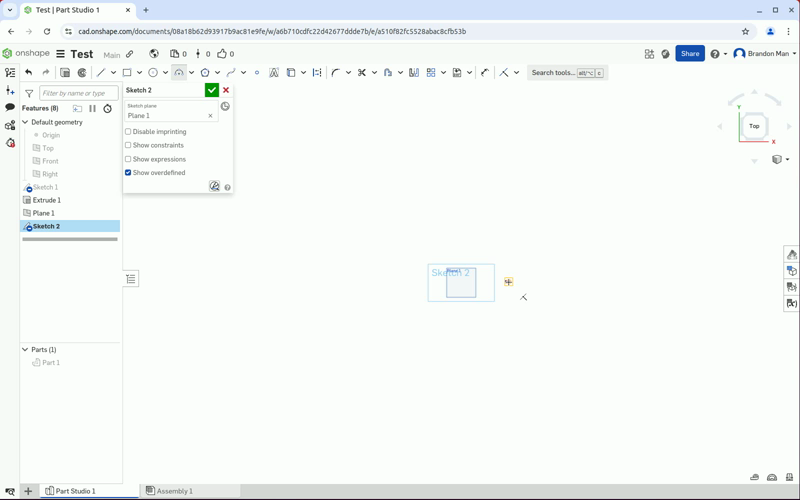
scroll(6)
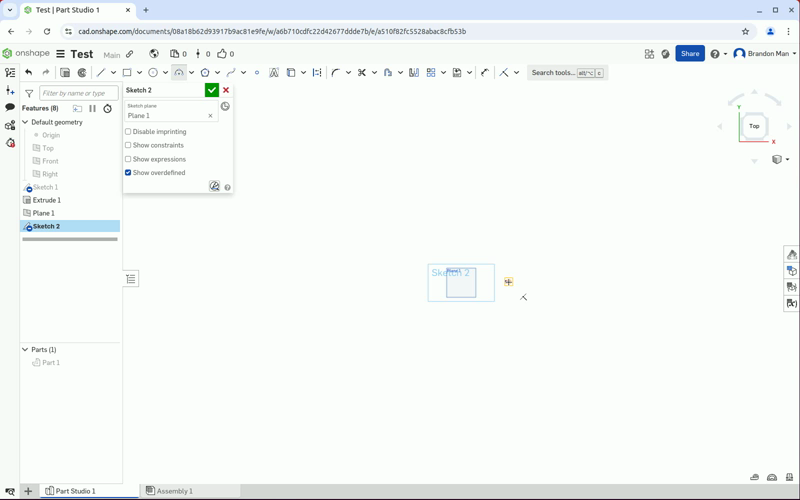
scroll(6)
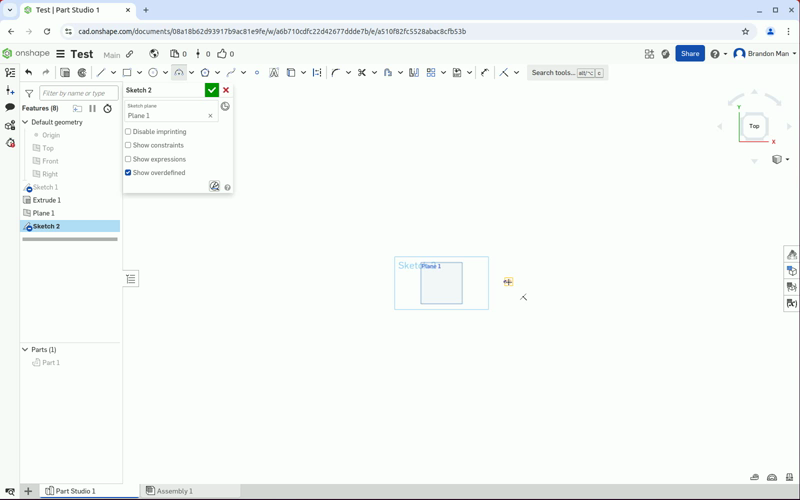
scroll(6)
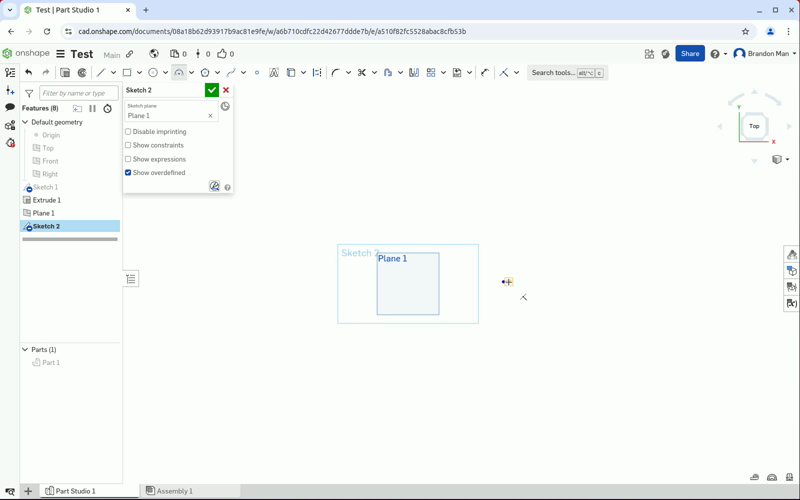
scroll(6)
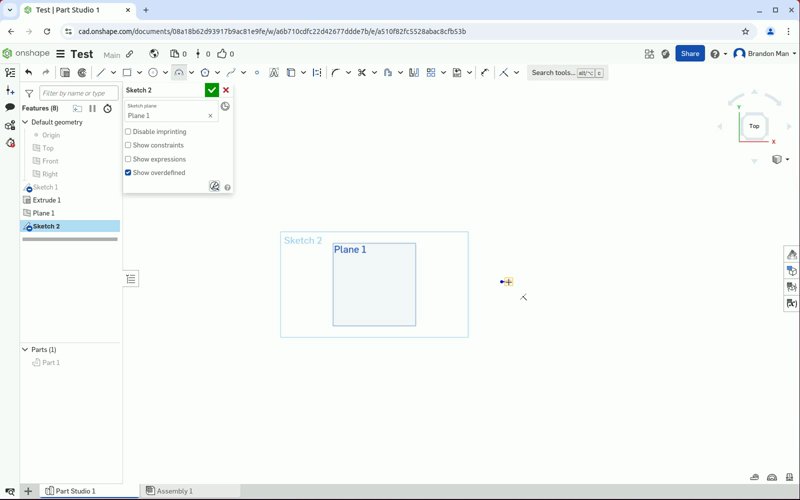
scroll(6)
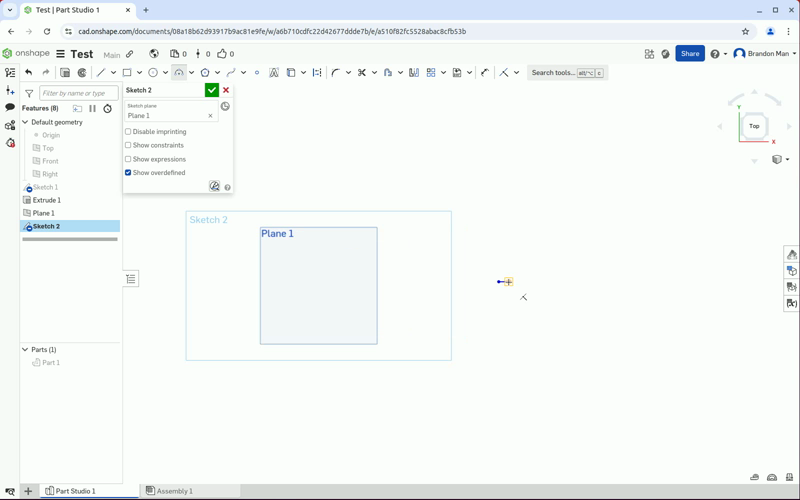
scroll(6)
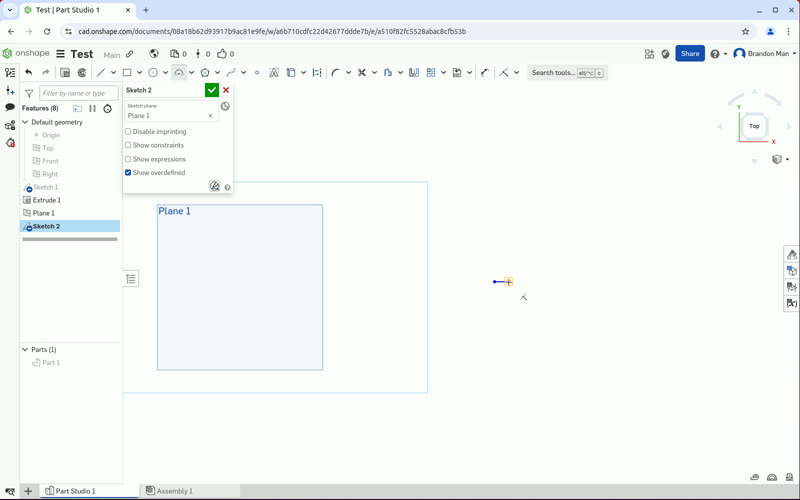
scroll(6)
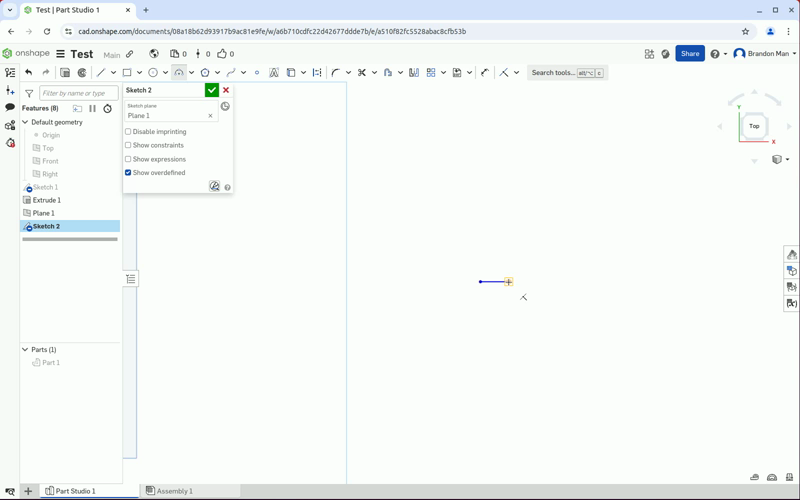
click(508, 281)
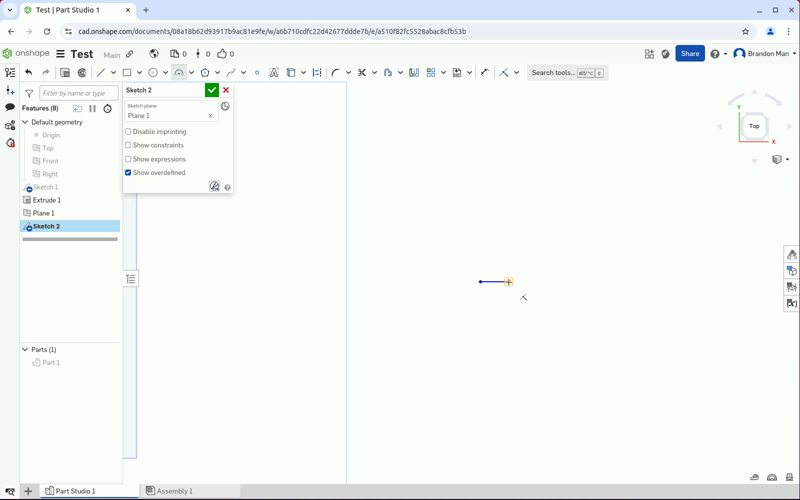
scroll(-6)
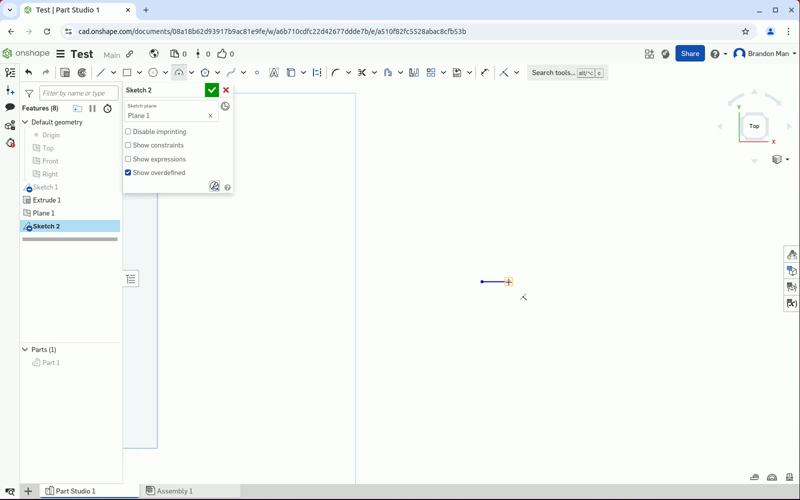
scroll(-6)
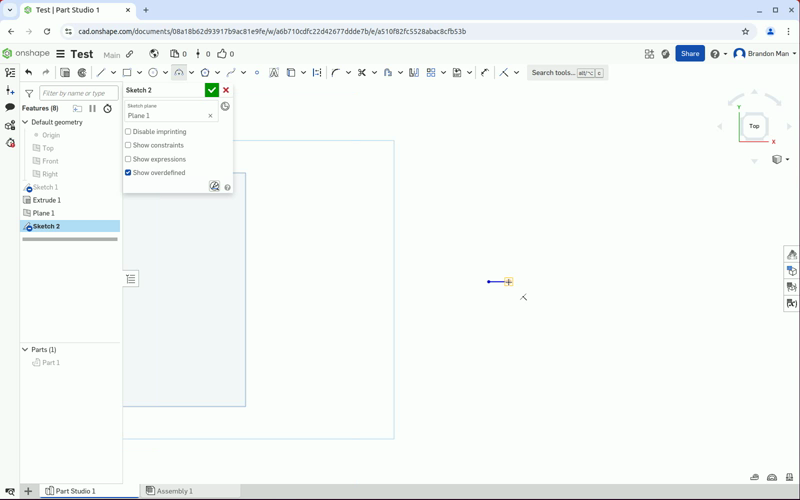
scroll(-6)
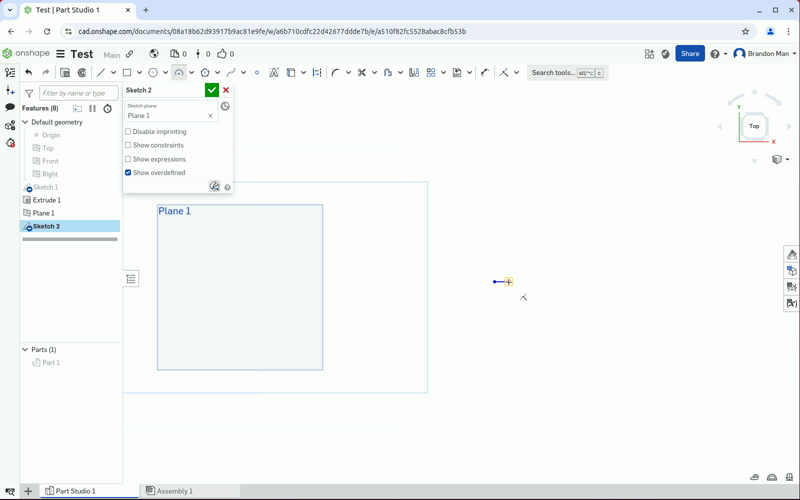
scroll(-6)
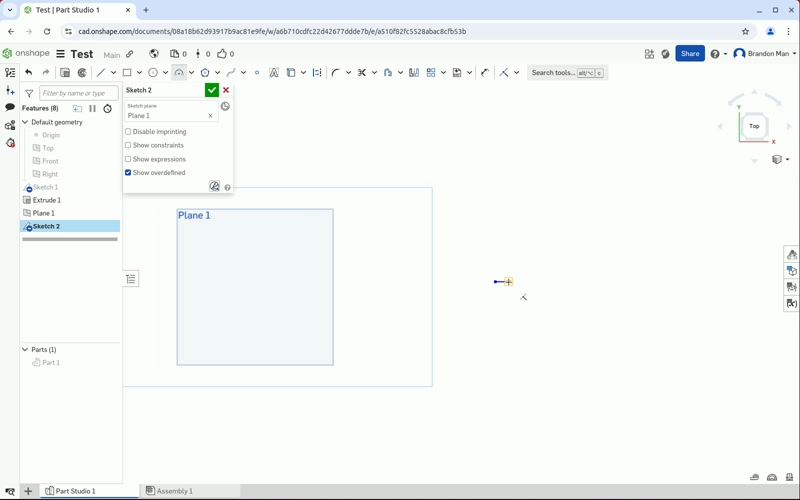
scroll(-6)
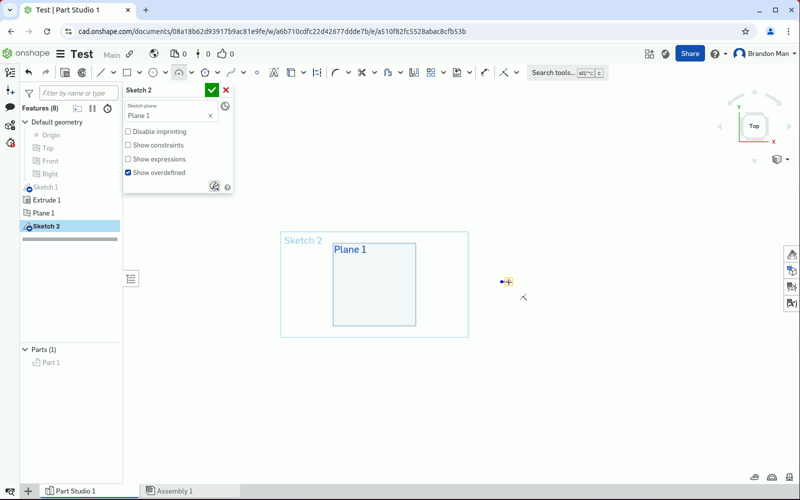
scroll(-6)
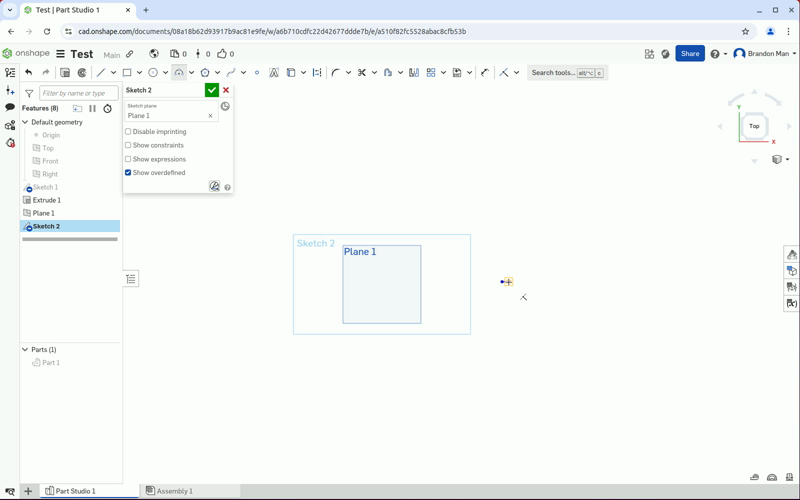
scroll(-6)
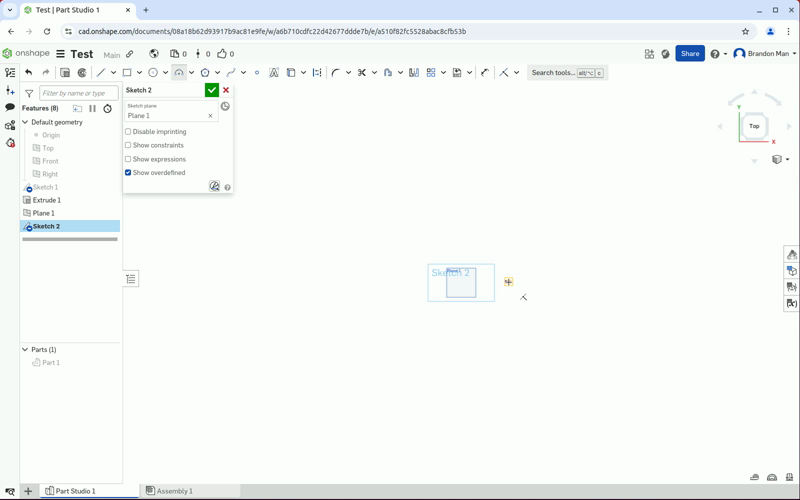
key_down(shift)
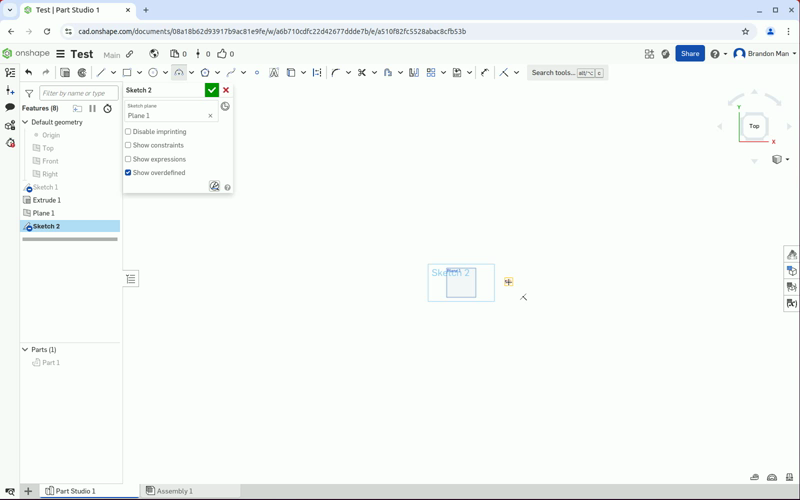
mouse_move(506, 279)
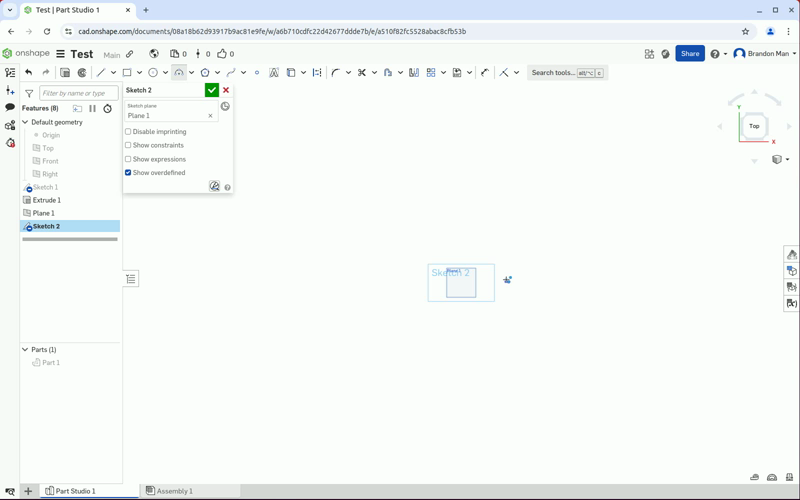
scroll(6)
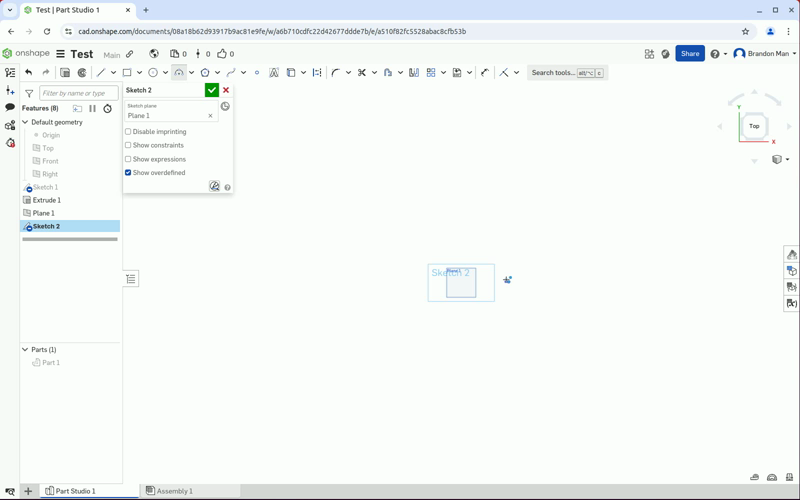
scroll(6)
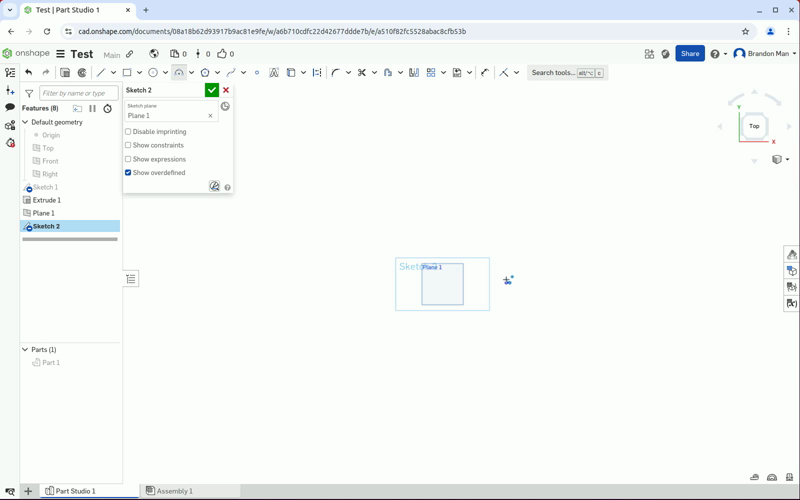
scroll(6)
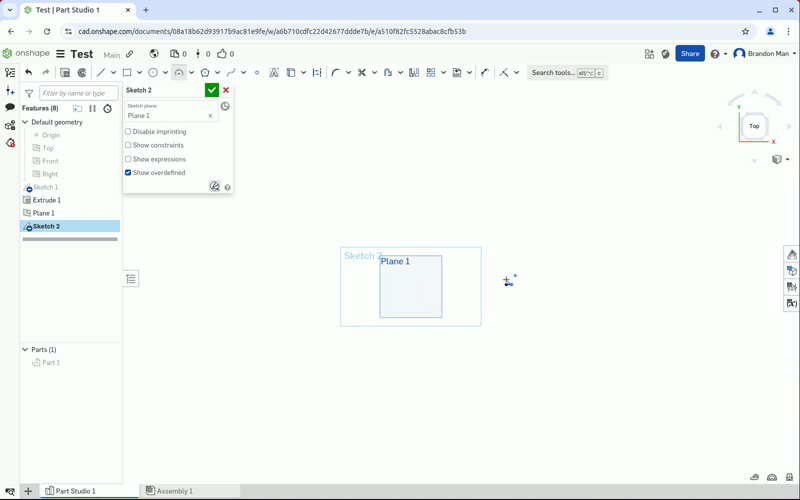
scroll(6)
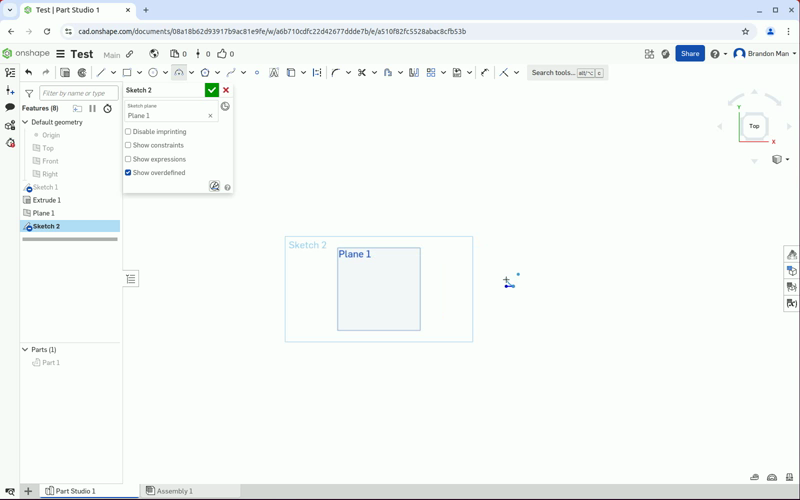
scroll(6)
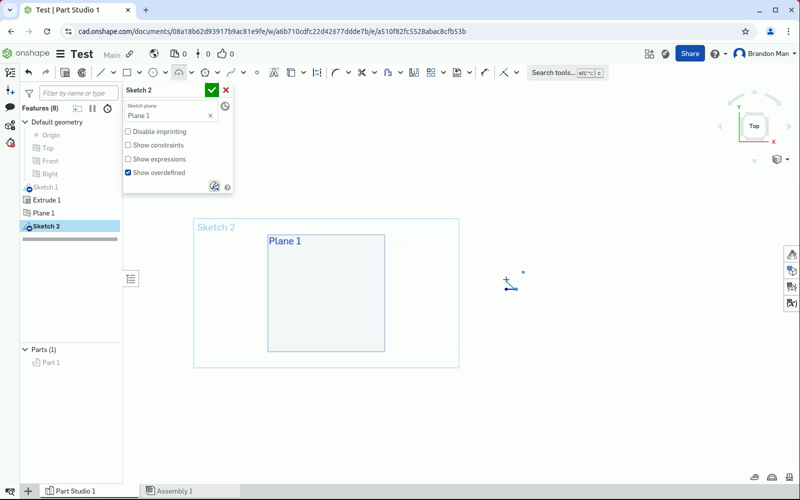
scroll(6)
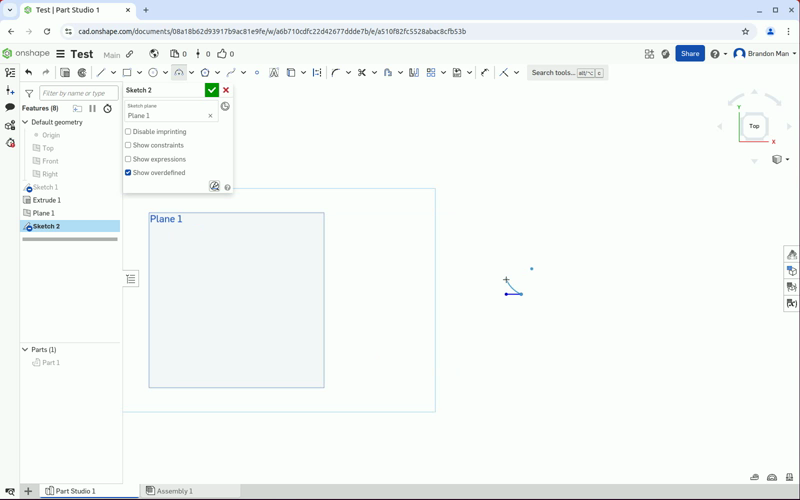
scroll(6)
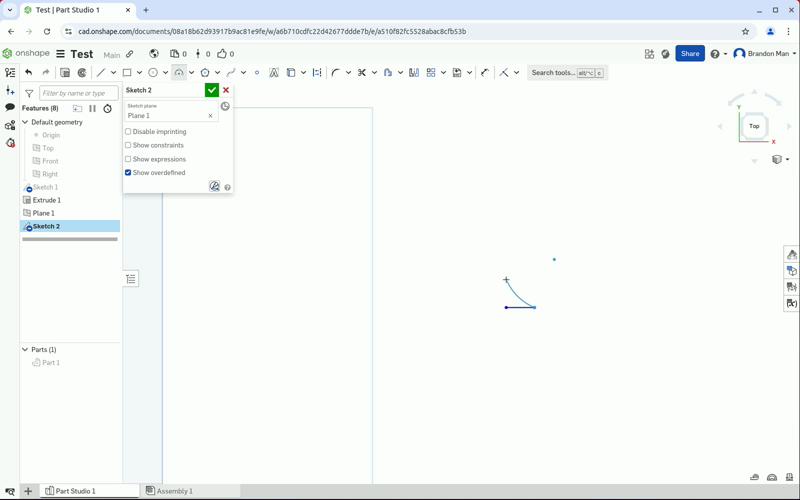
click(506, 279)
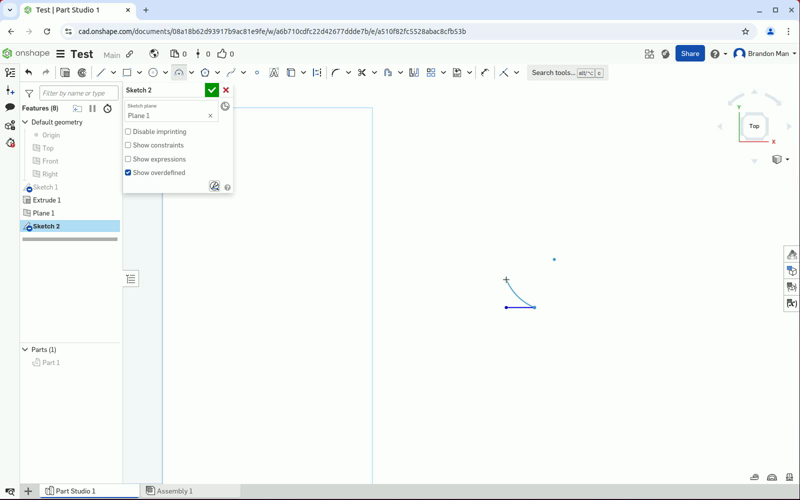
scroll(-6)
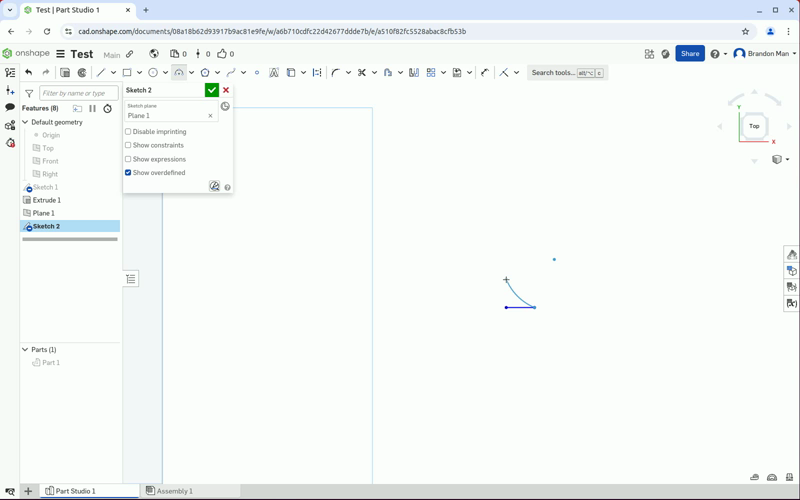
scroll(-6)
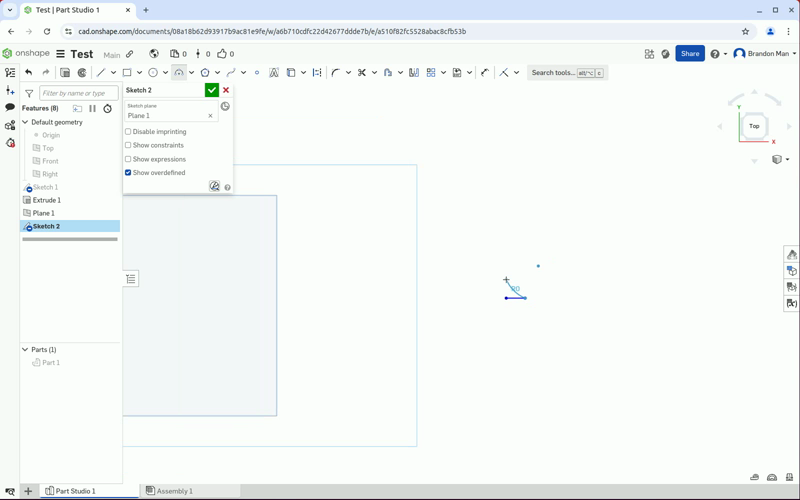
scroll(-6)
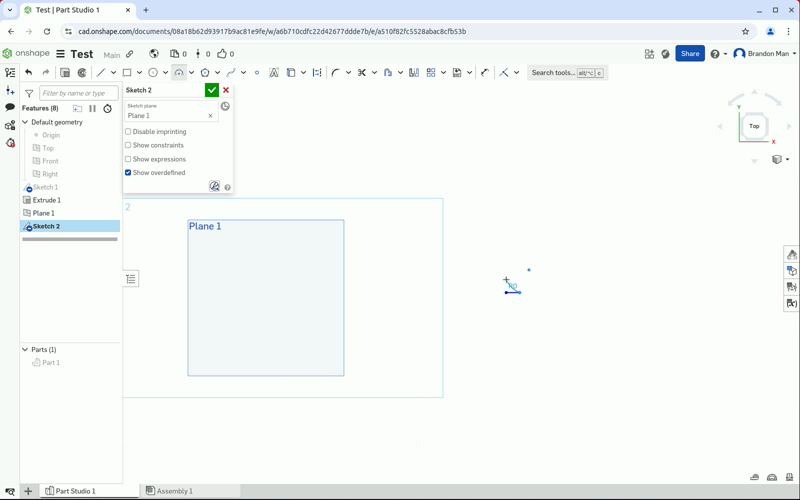
scroll(-6)
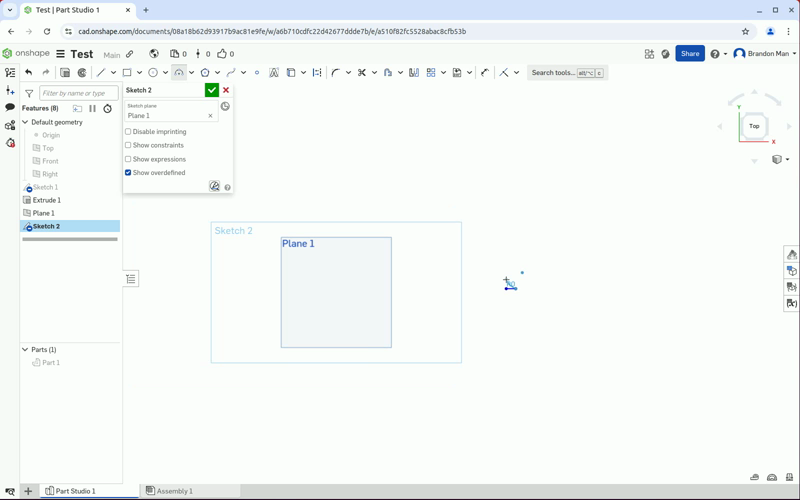
scroll(-6)
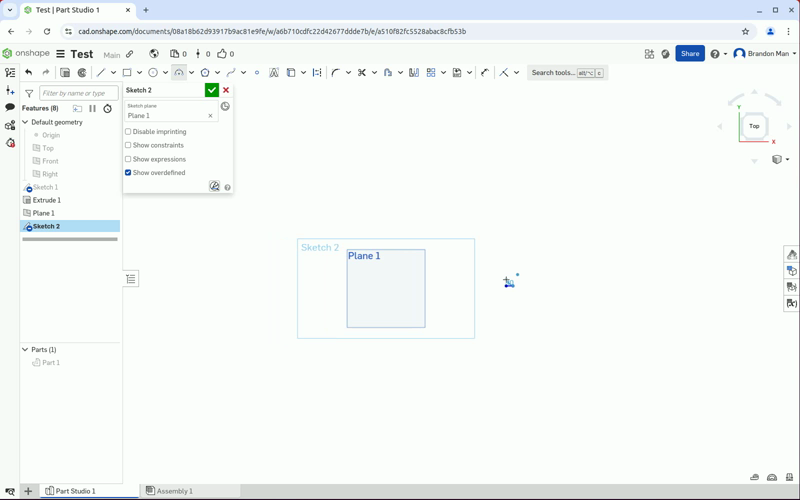
scroll(-6)
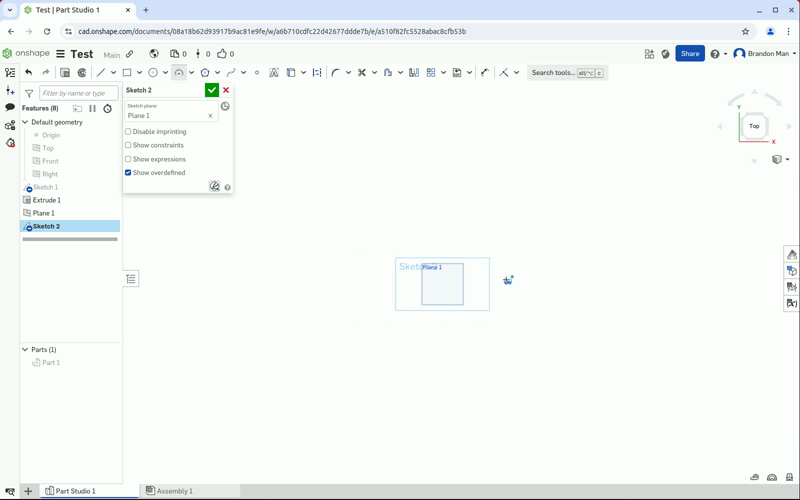
scroll(-6)
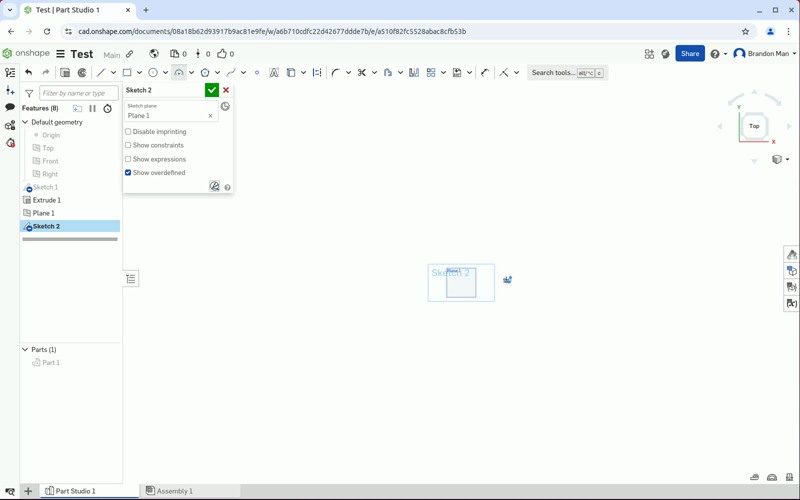
mouse_move(508, 280)
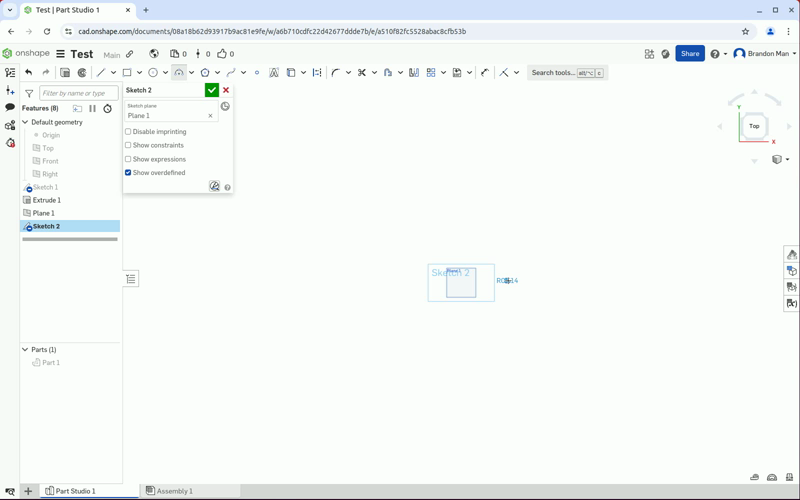
scroll(6)
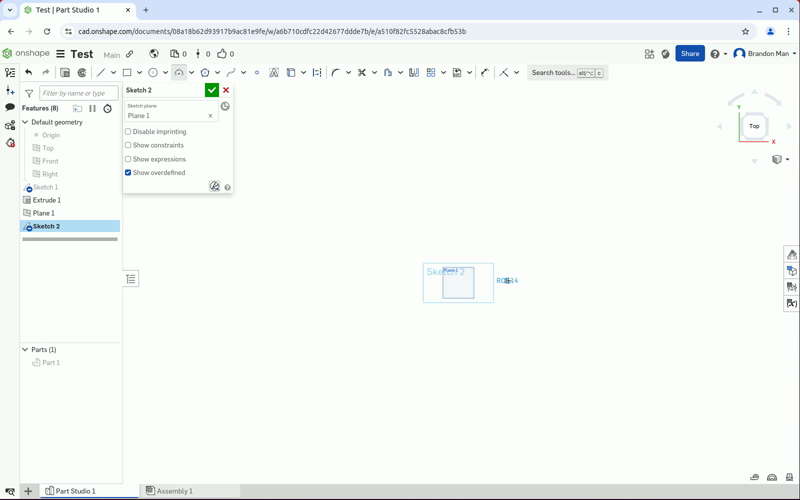
scroll(6)
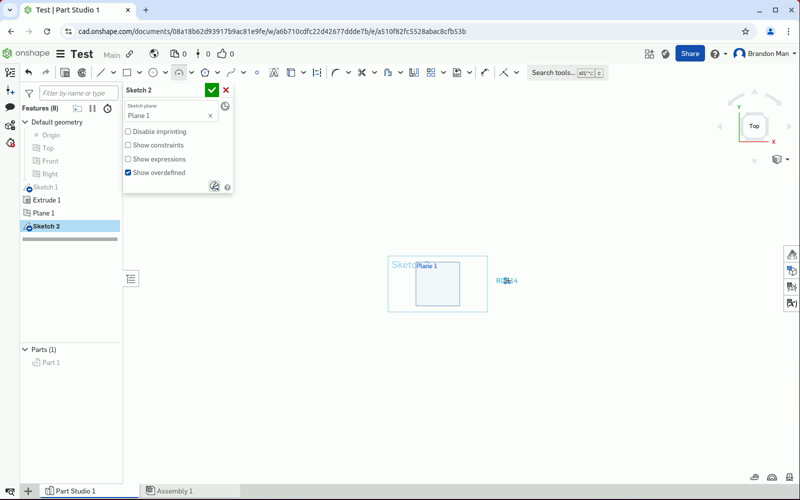
scroll(6)
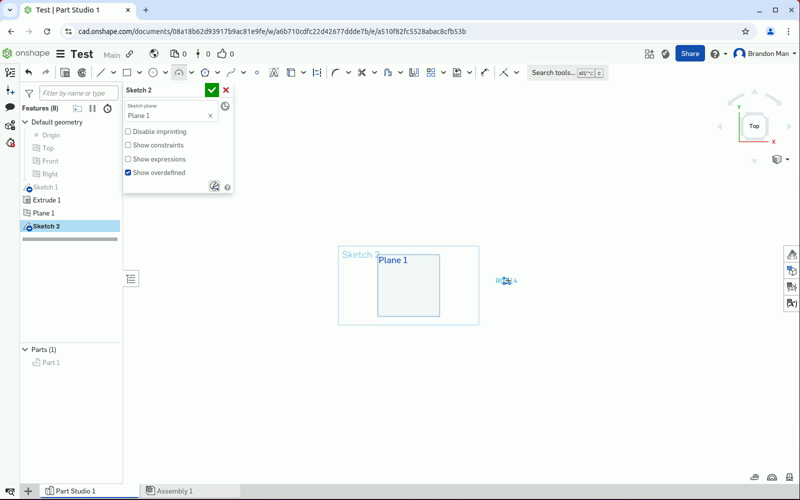
scroll(6)
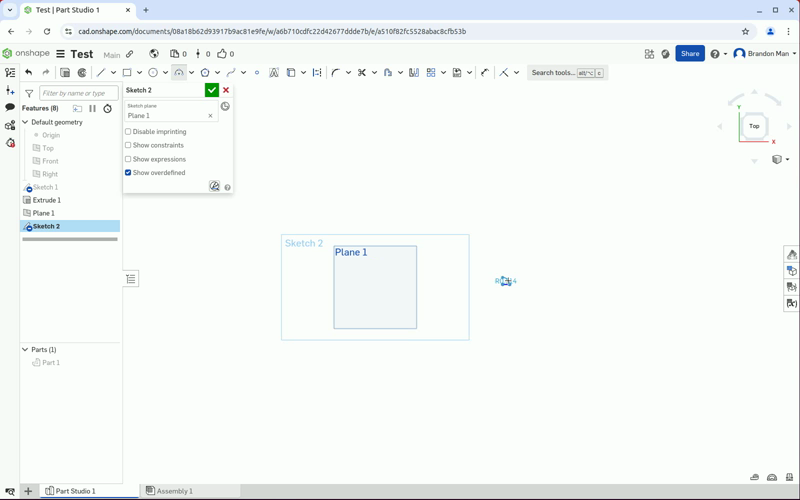
scroll(6)
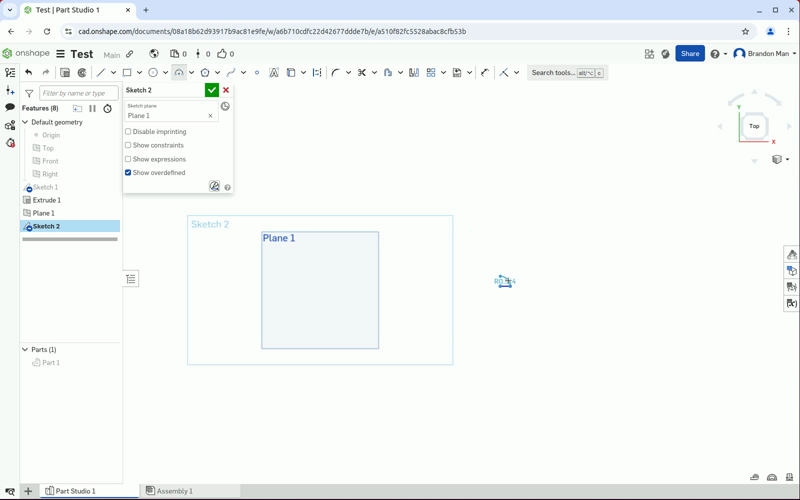
scroll(6)
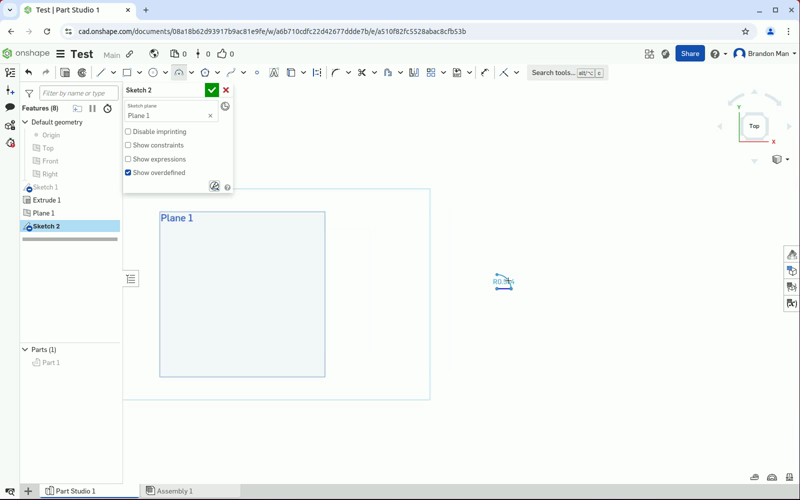
scroll(6)
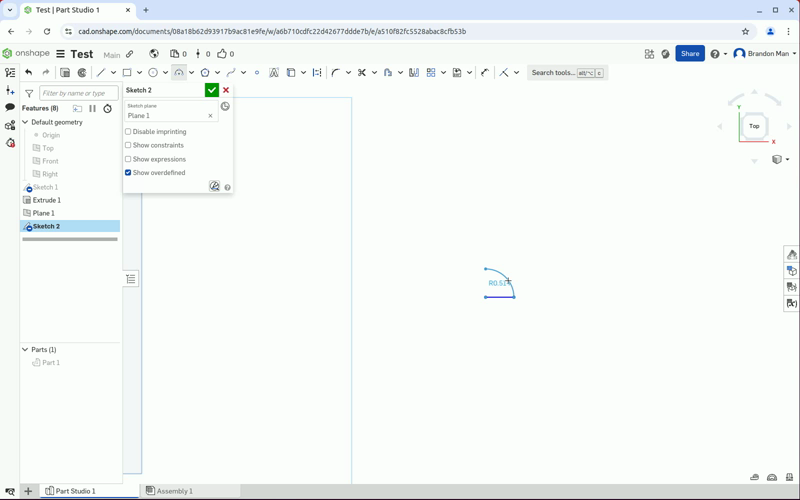
click(508, 280)
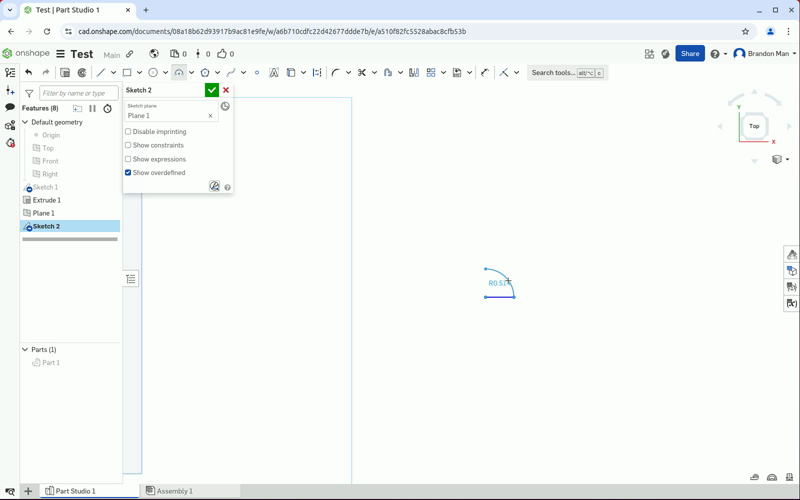
scroll(-6)
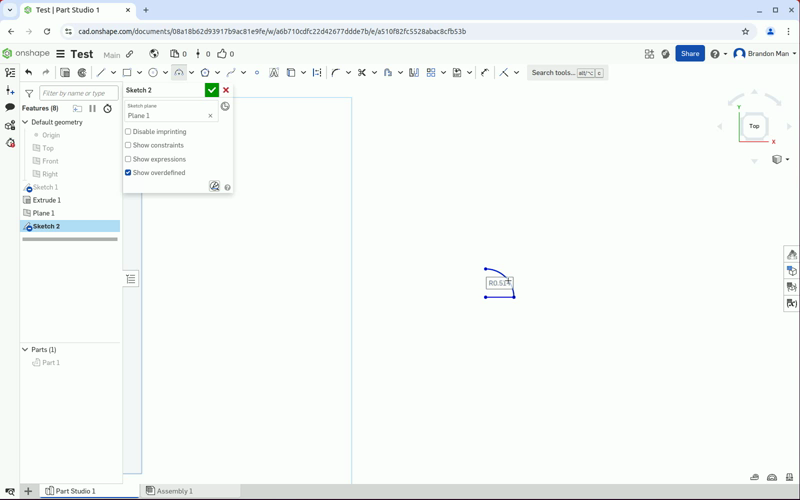
scroll(-6)
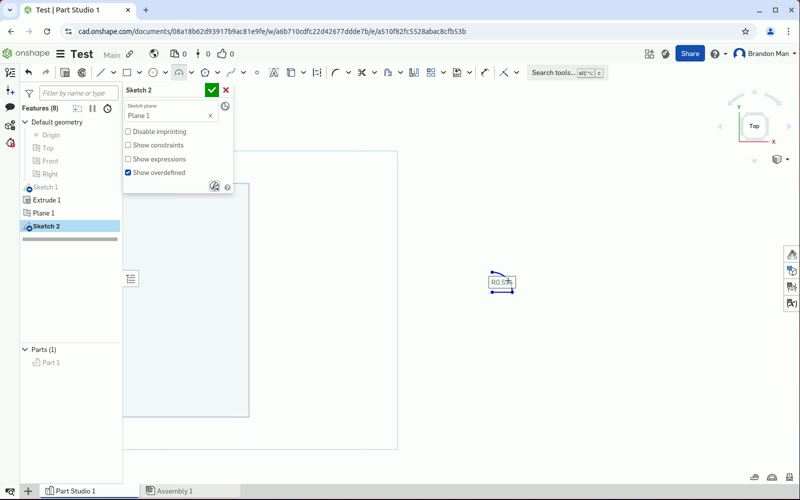
scroll(-6)
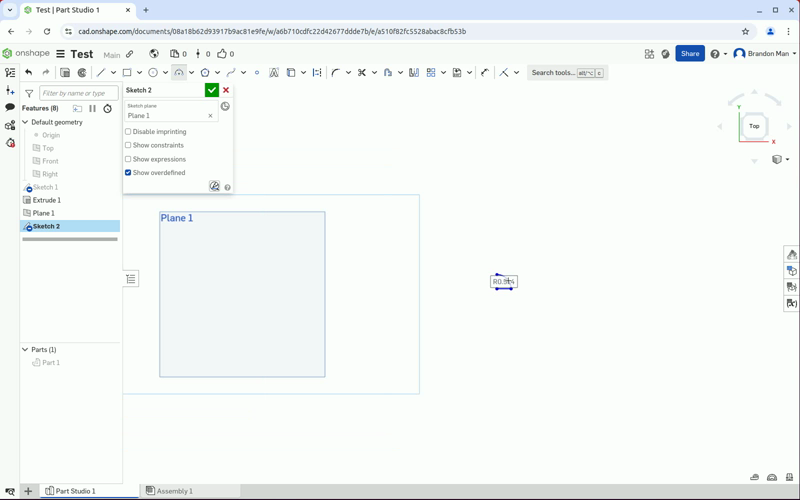
scroll(-6)
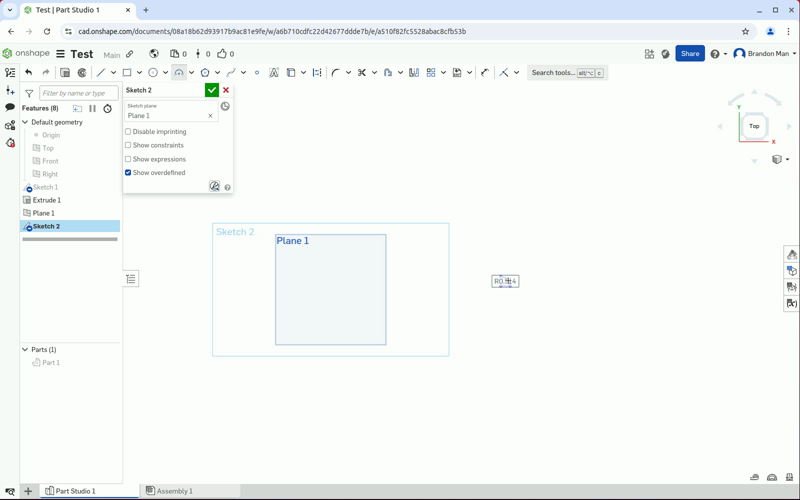
scroll(-6)
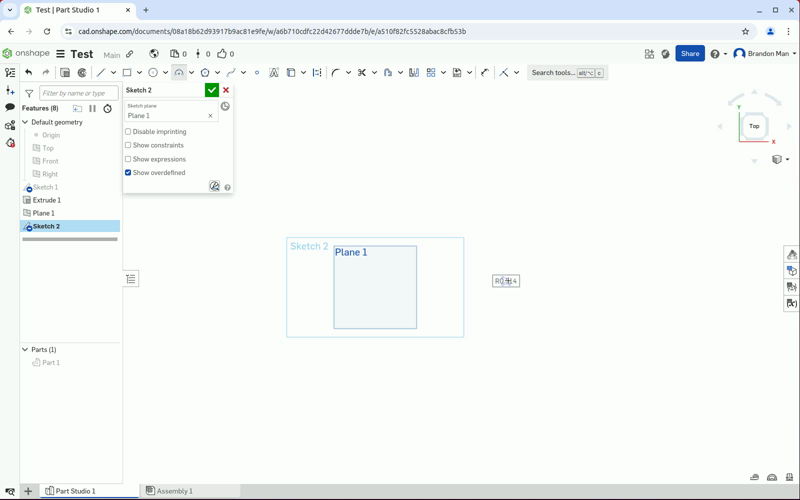
scroll(-6)
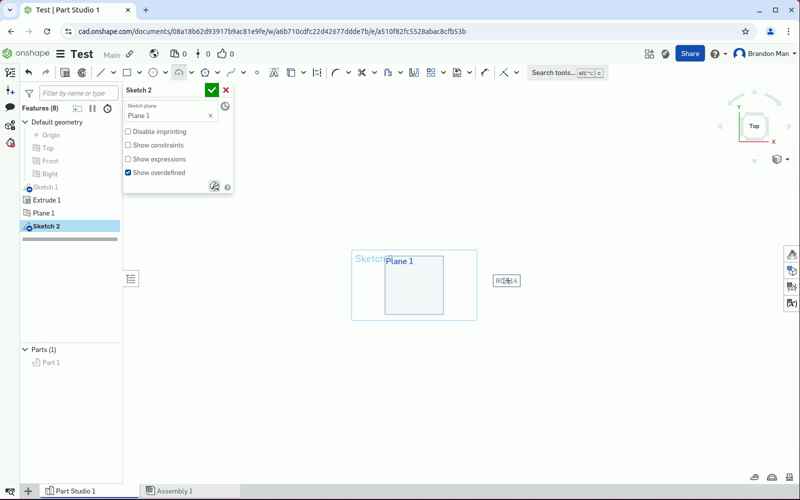
scroll(-6)
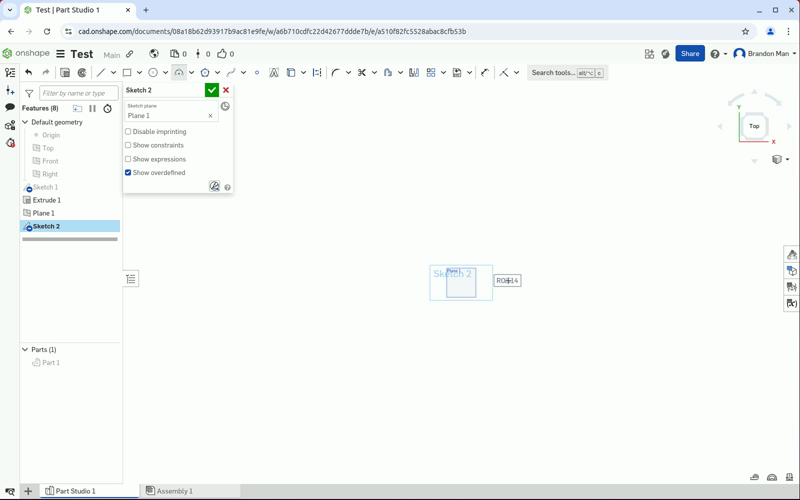
key_up(shift)
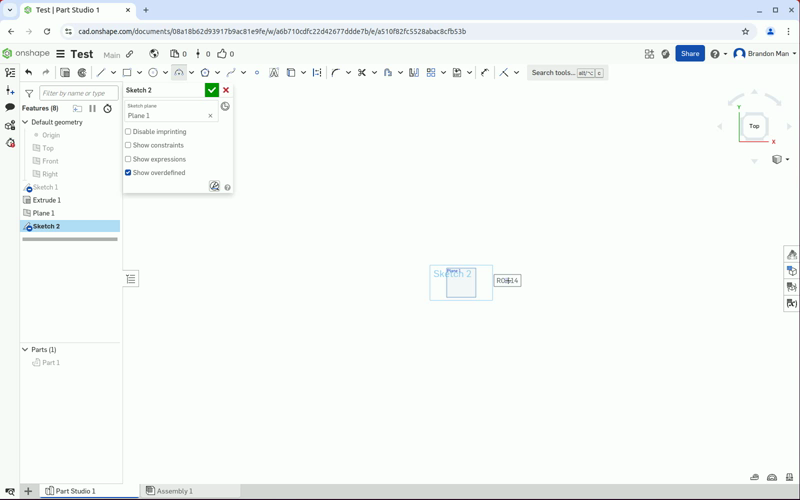
key(esc)
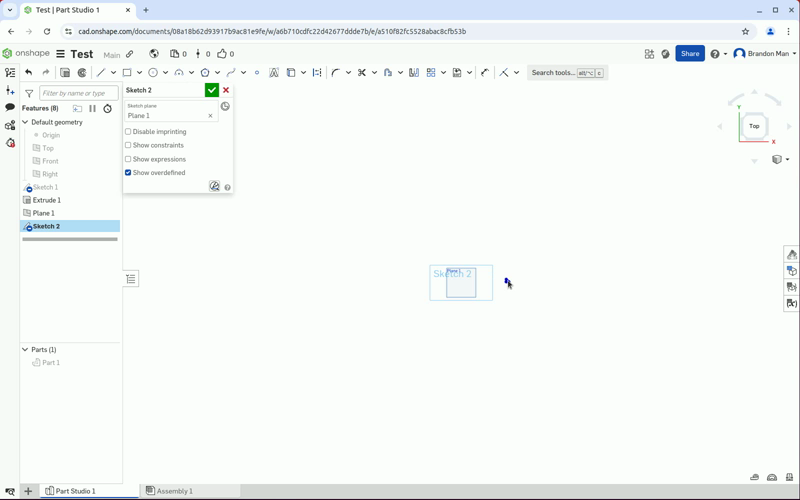
key(l)
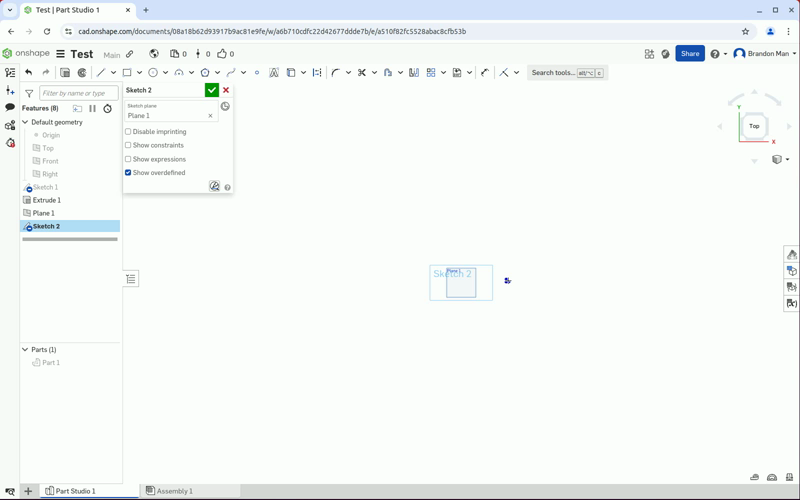
mouse_move(506, 279)
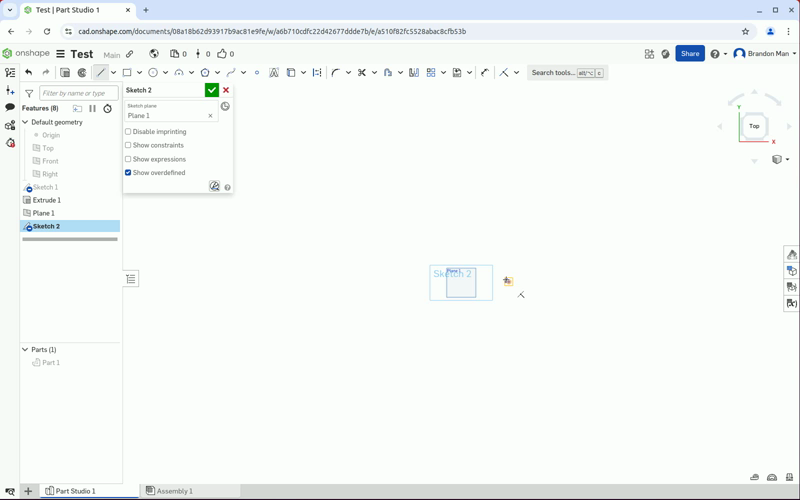
scroll(6)
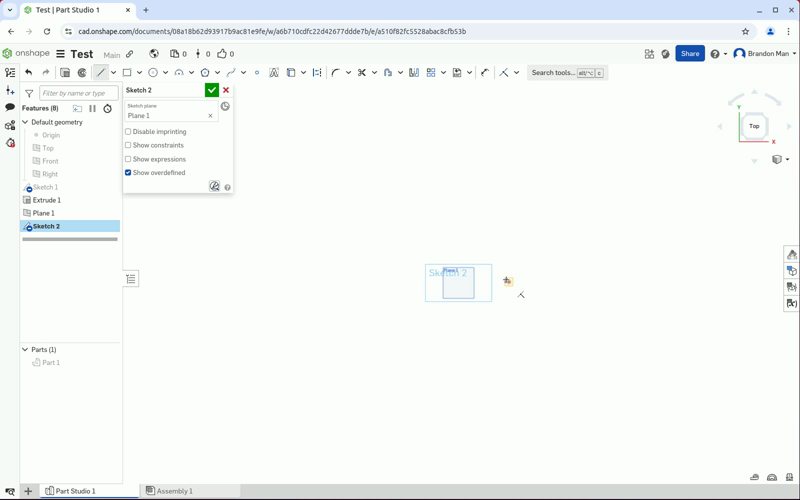
scroll(6)
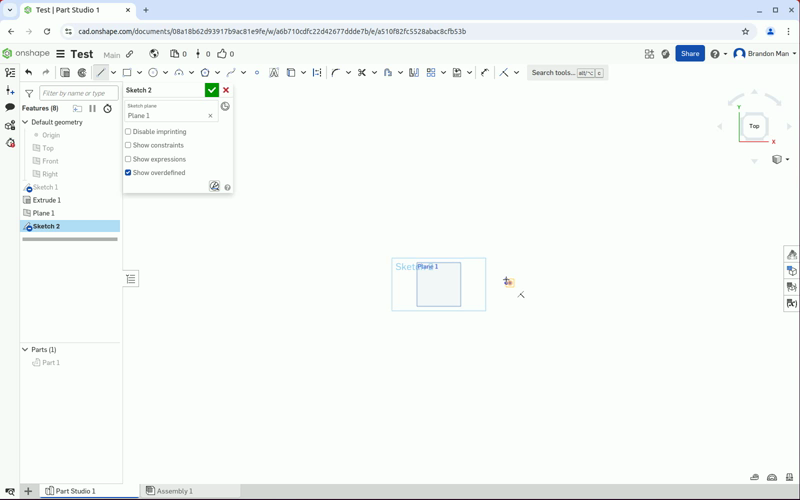
scroll(6)
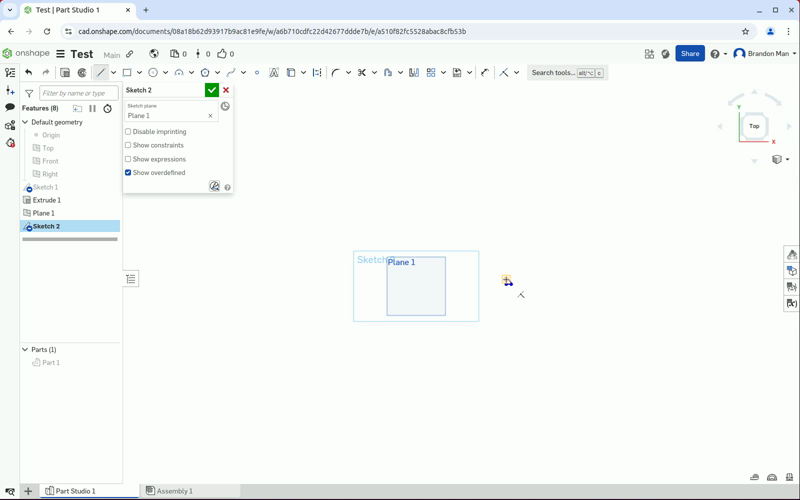
scroll(6)
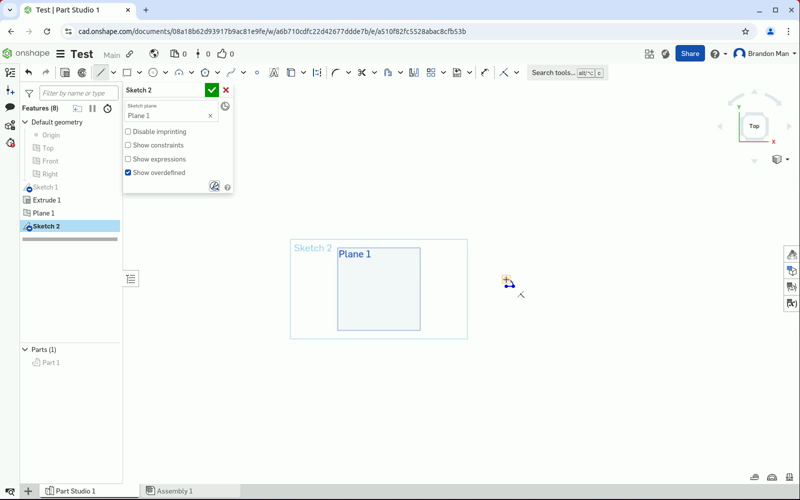
scroll(6)
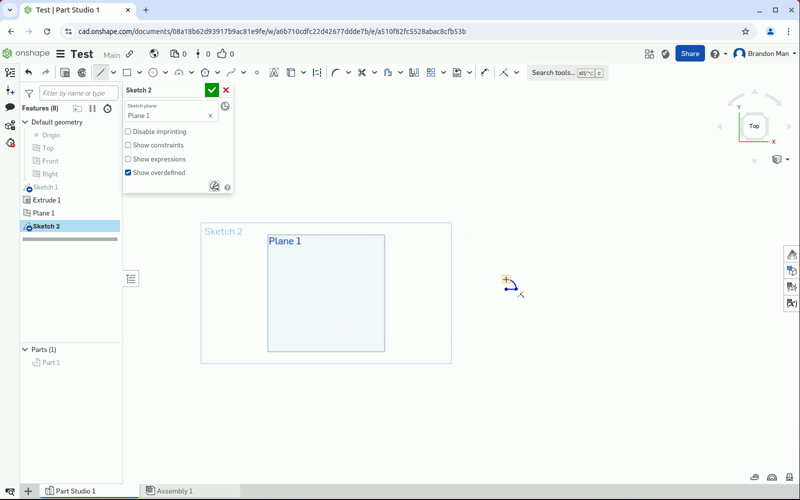
scroll(6)
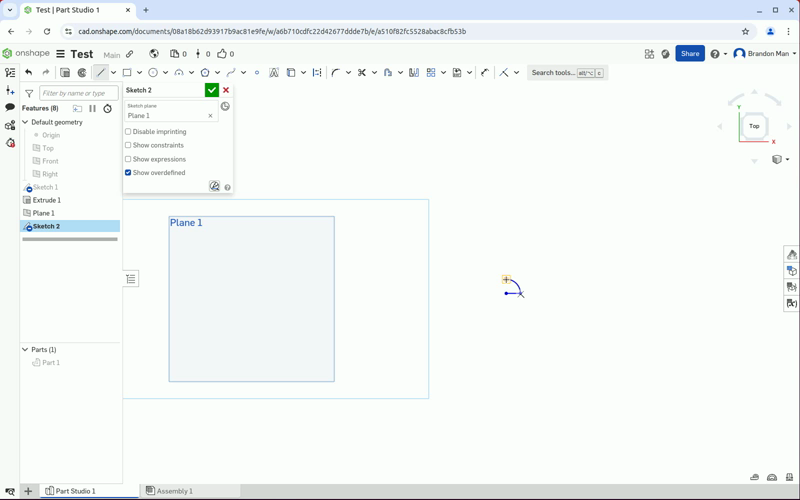
scroll(6)
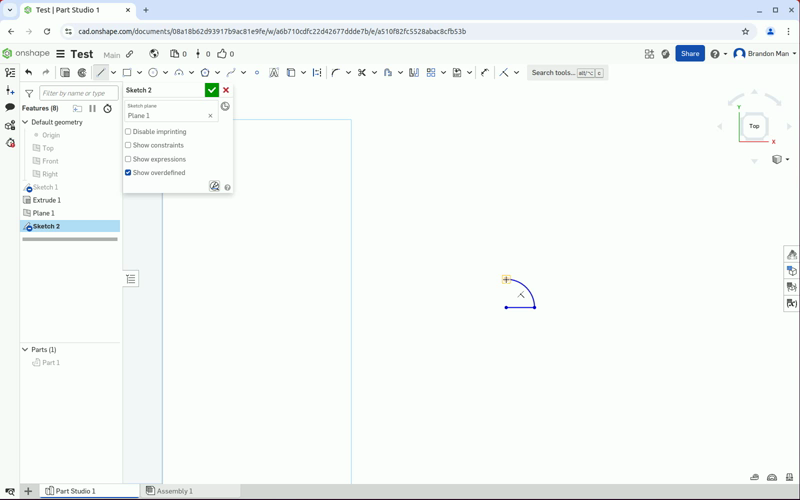
click(506, 279)
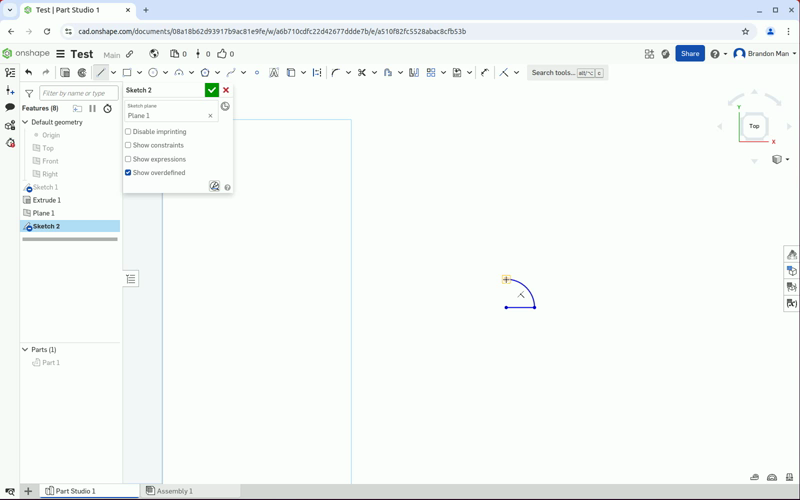
scroll(-6)
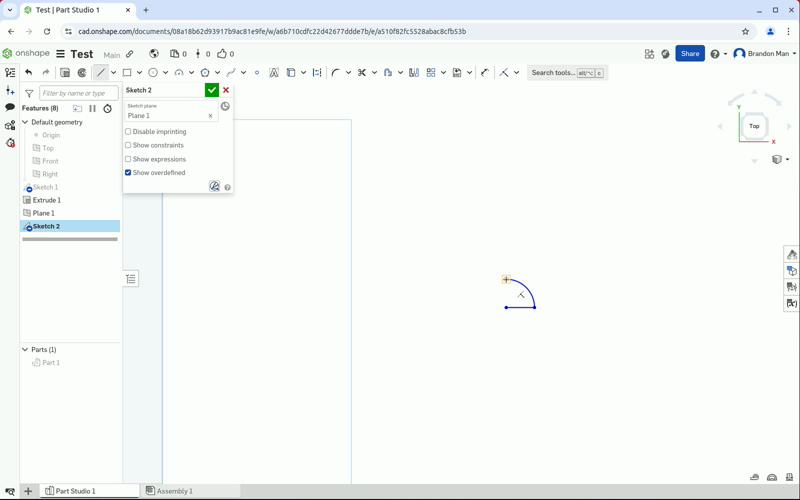
scroll(-6)
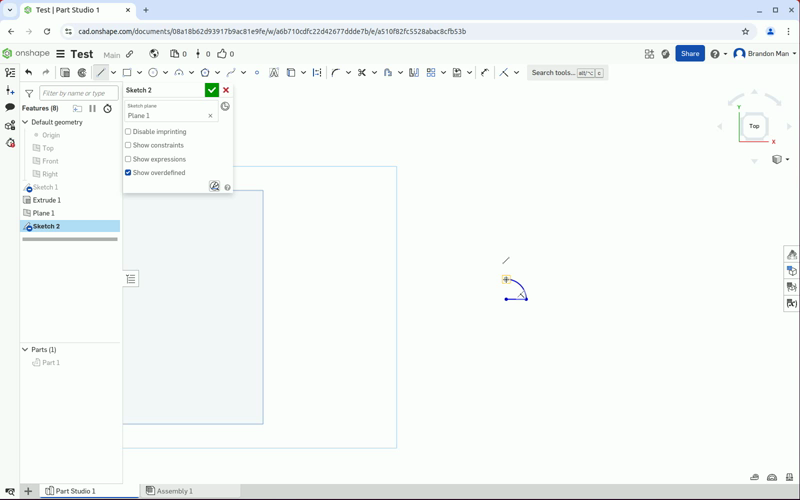
scroll(-6)
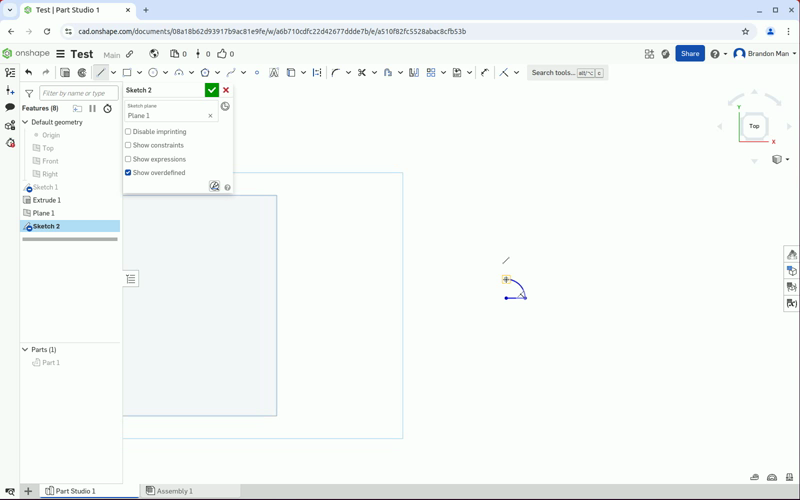
scroll(-6)
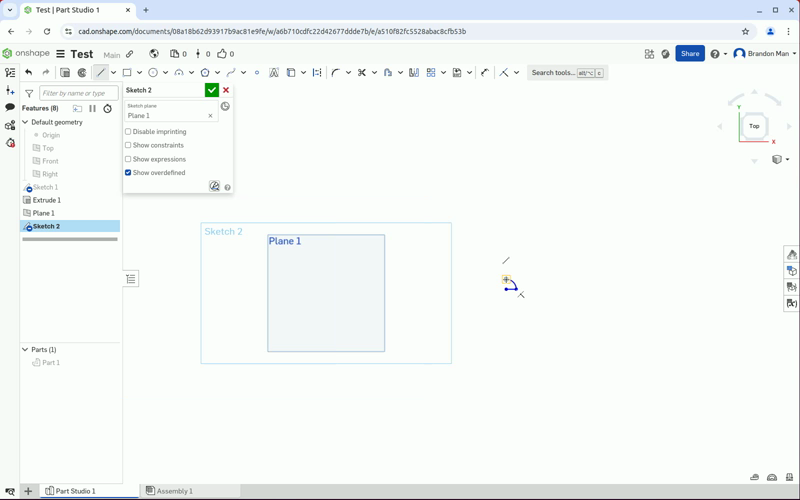
scroll(-6)
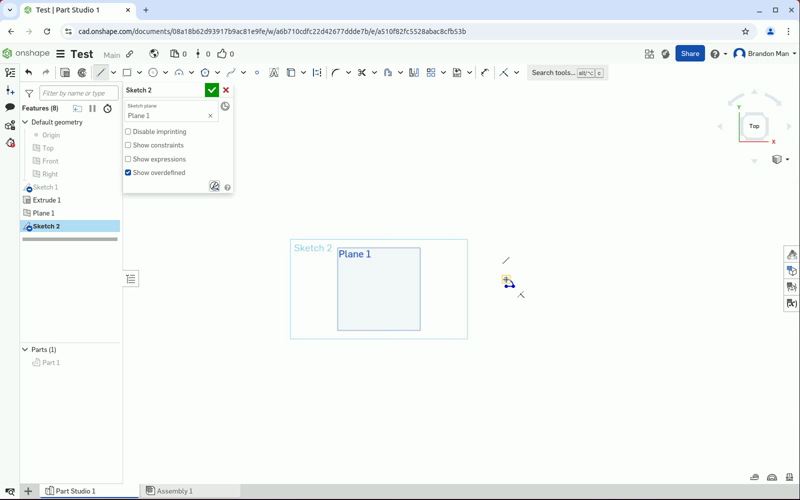
scroll(-6)
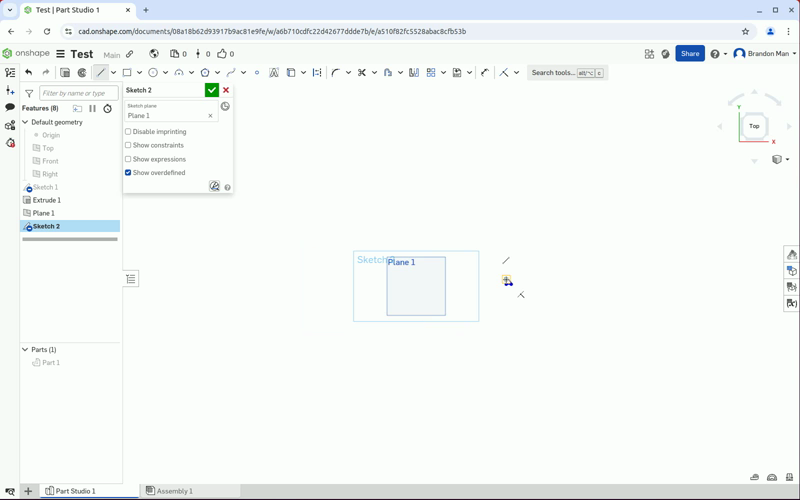
scroll(-6)
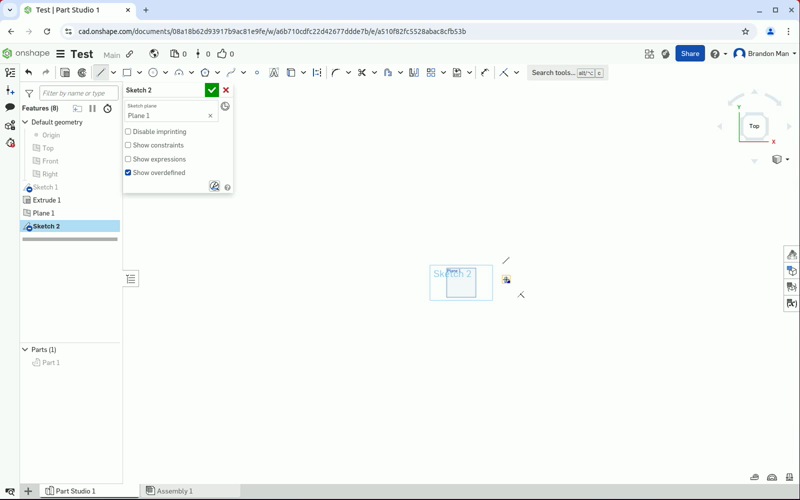
mouse_move(536, 279)
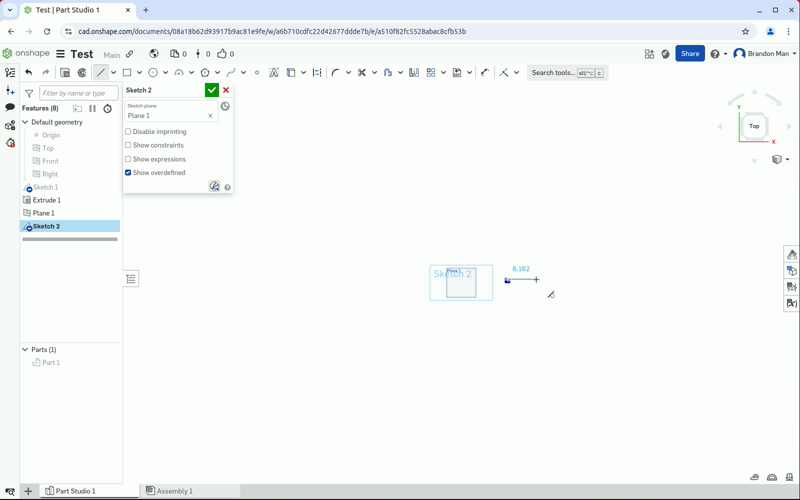
key_down(shift)
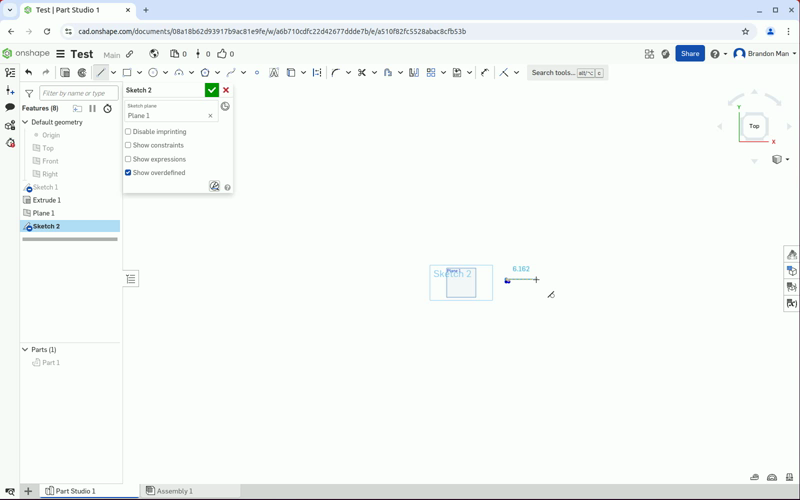
mouse_move(506, 281)
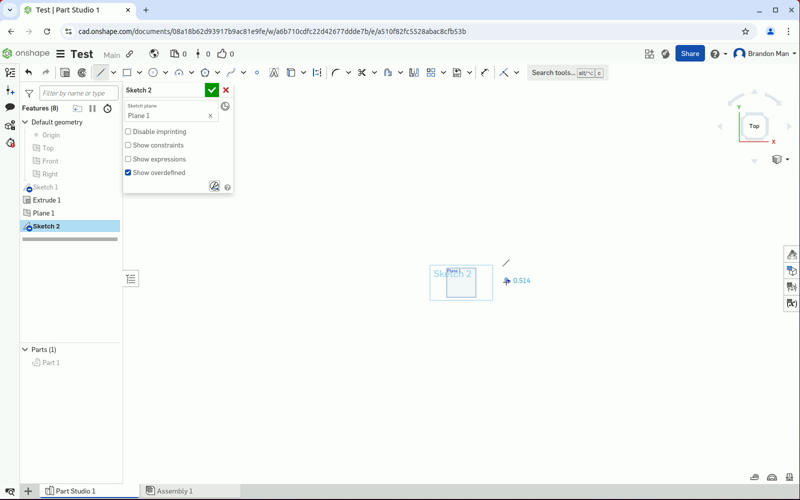
scroll(6)
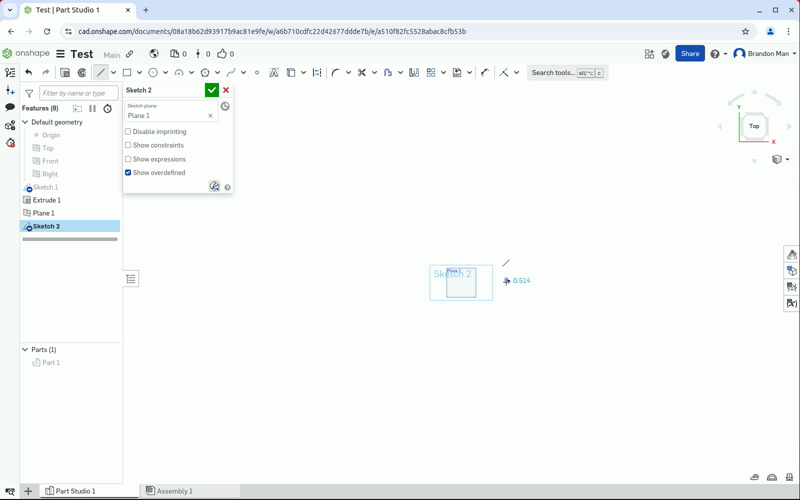
scroll(6)
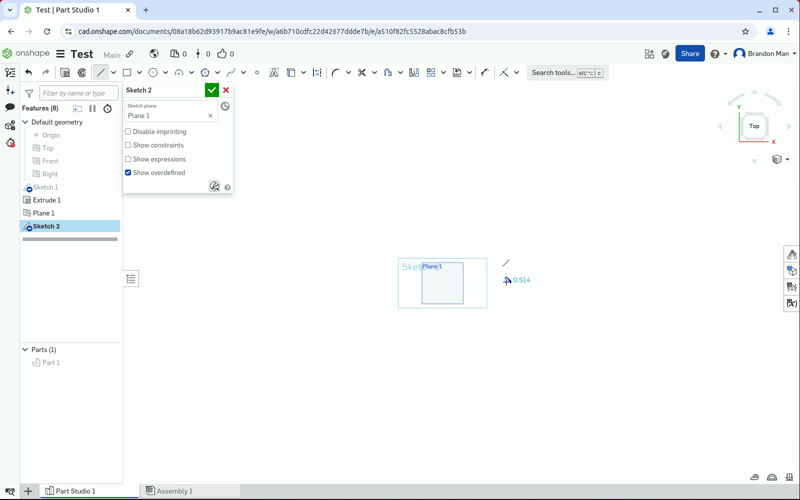
scroll(6)
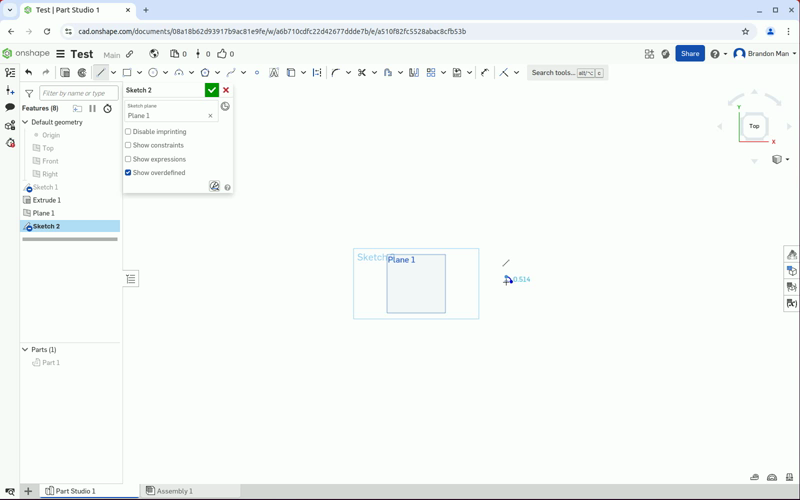
scroll(6)
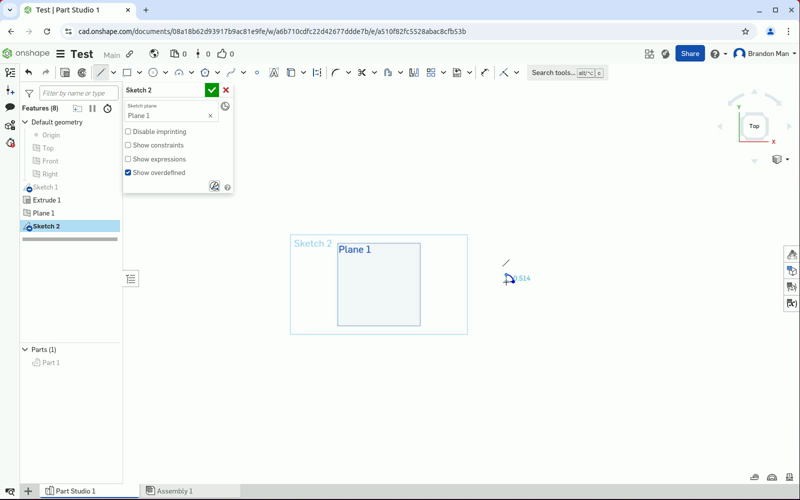
scroll(6)
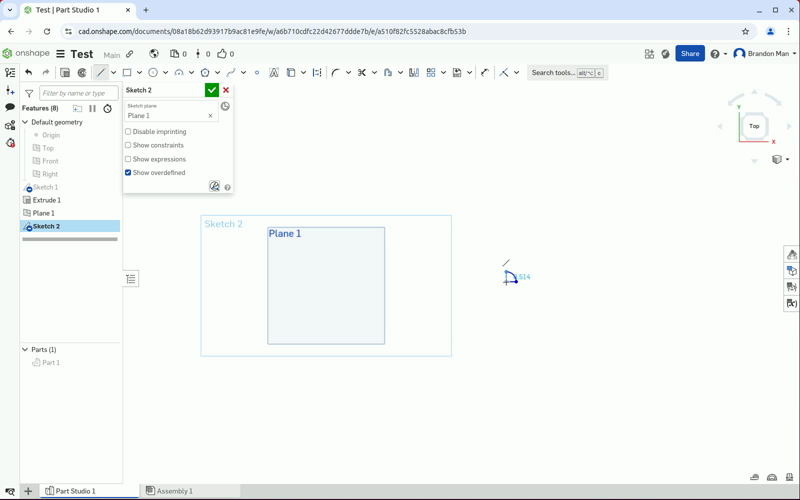
scroll(6)
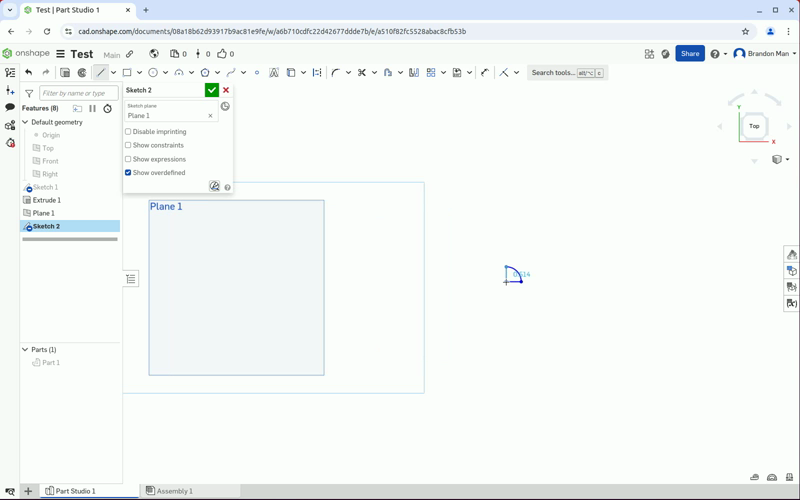
scroll(6)
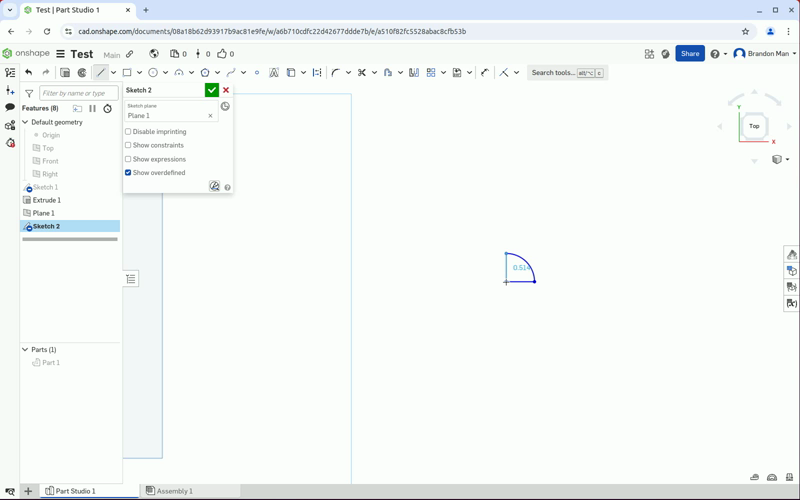
key_up(shift)
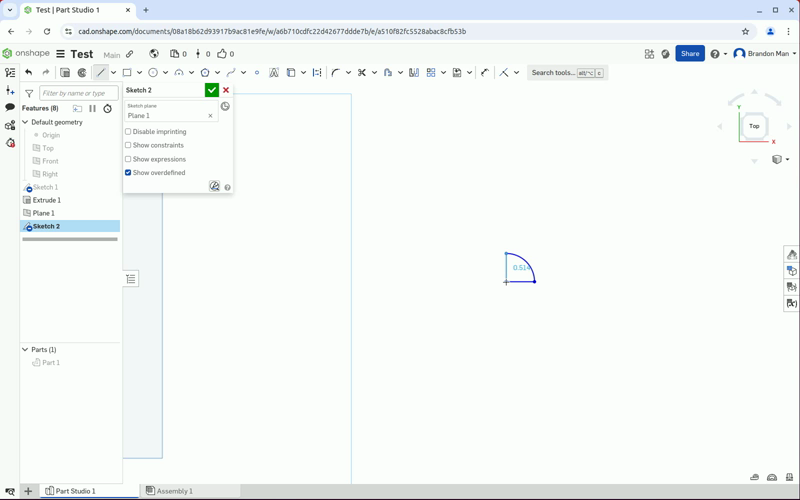
click(506, 281)
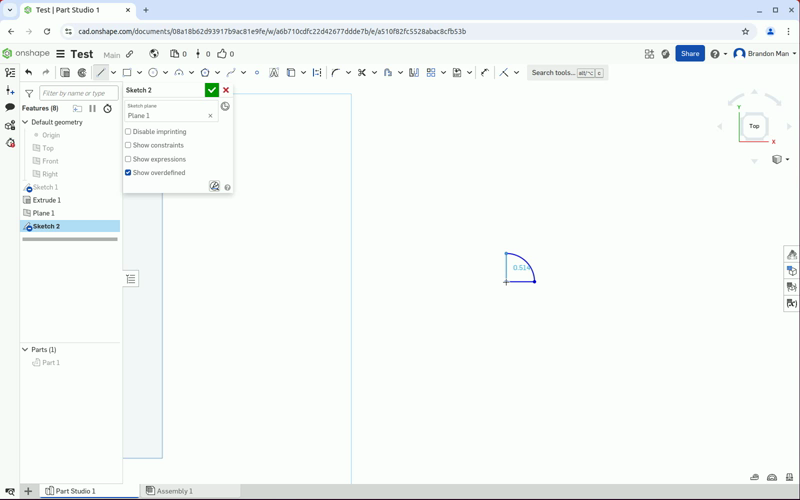
scroll(-6)
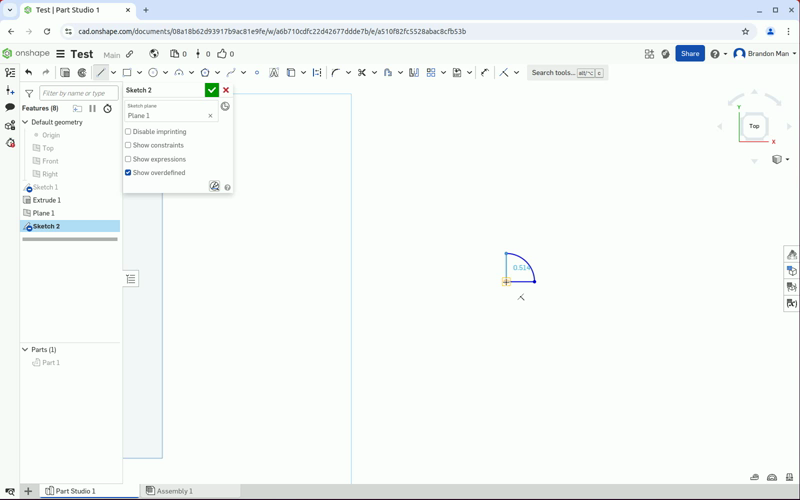
scroll(-6)
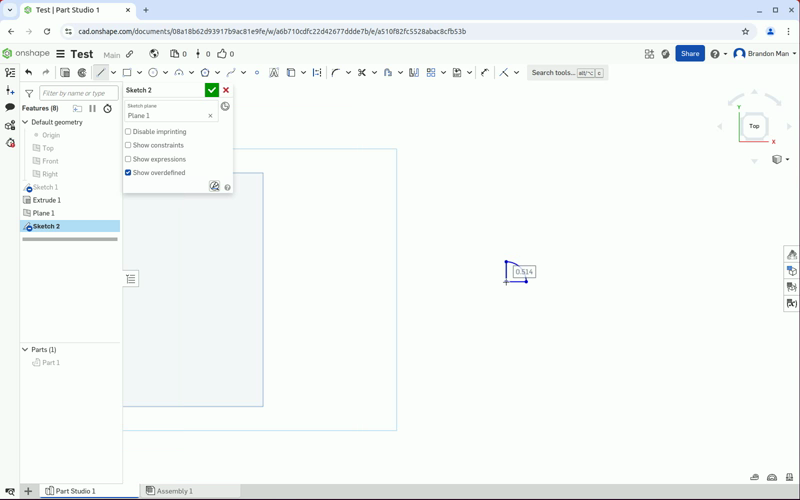
scroll(-6)
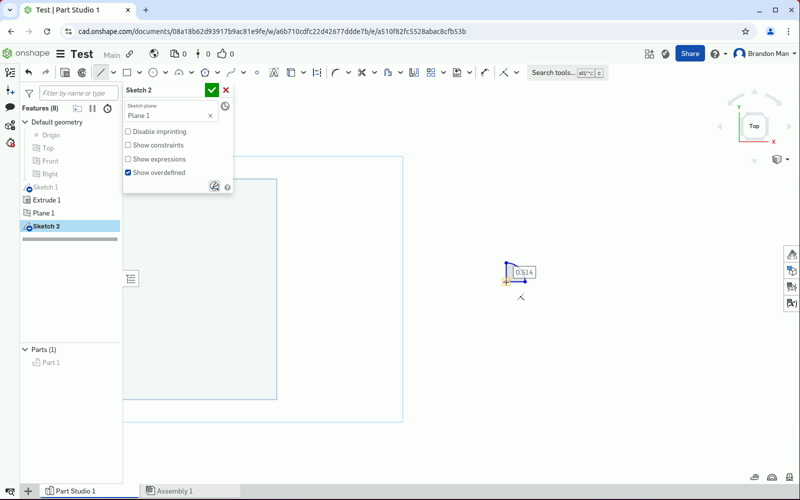
scroll(-6)
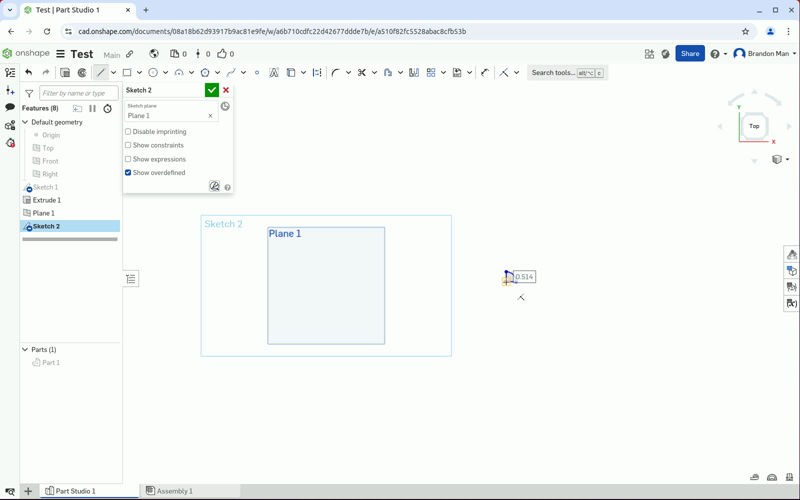
scroll(-6)
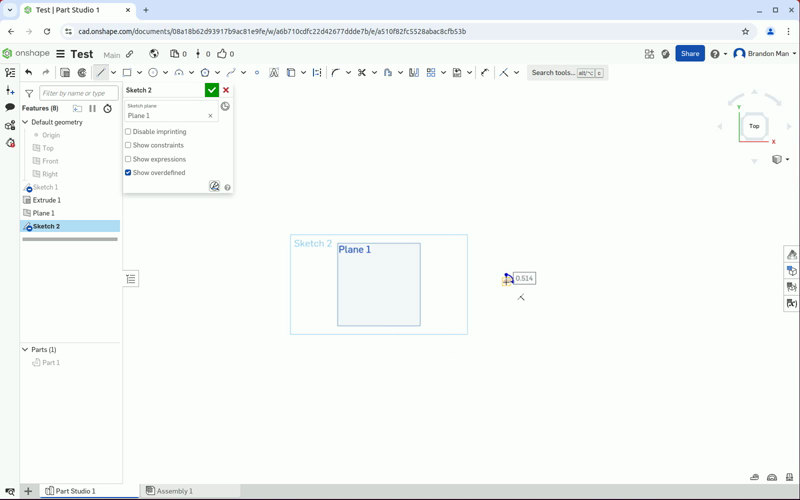
scroll(-6)
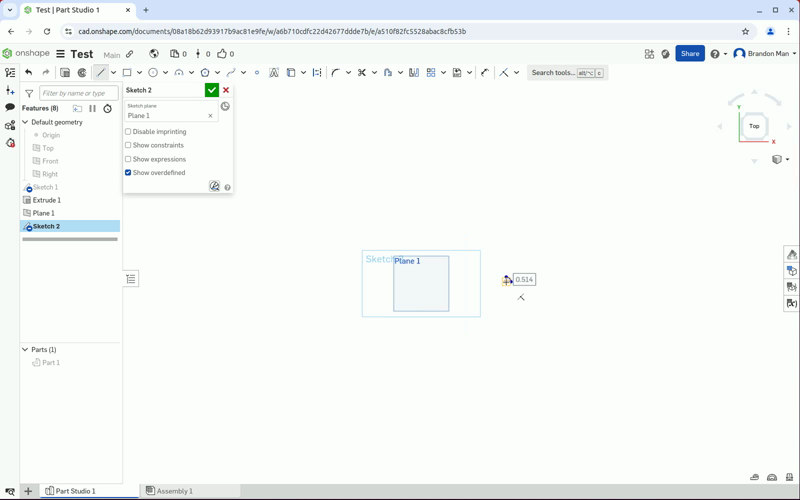
scroll(-6)
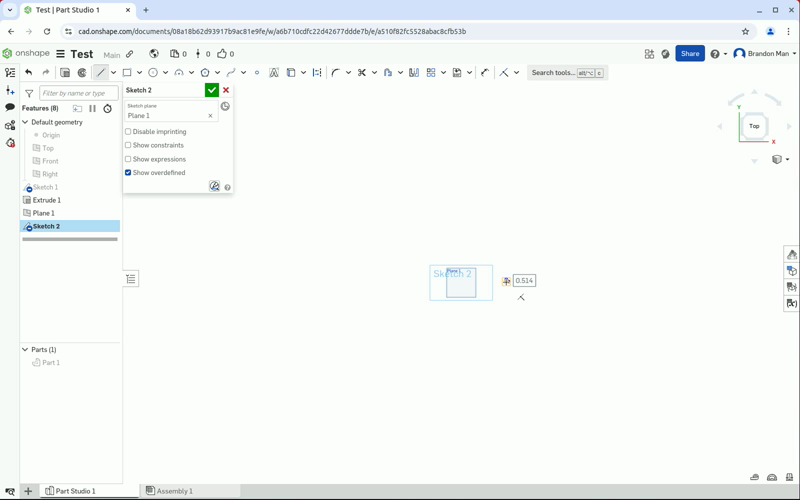
key(esc)
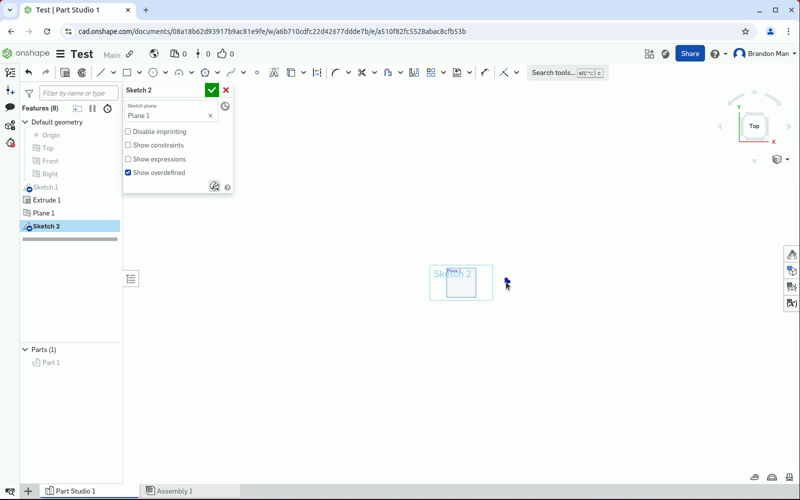
mouse_move(506, 281)
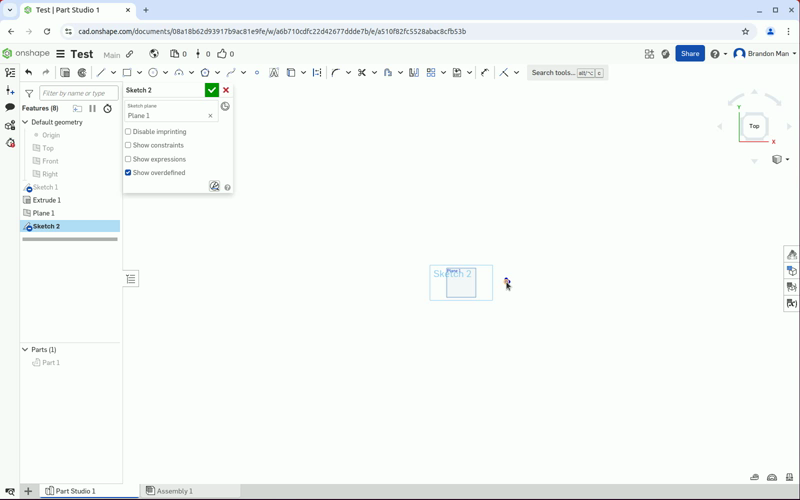
scroll(6)
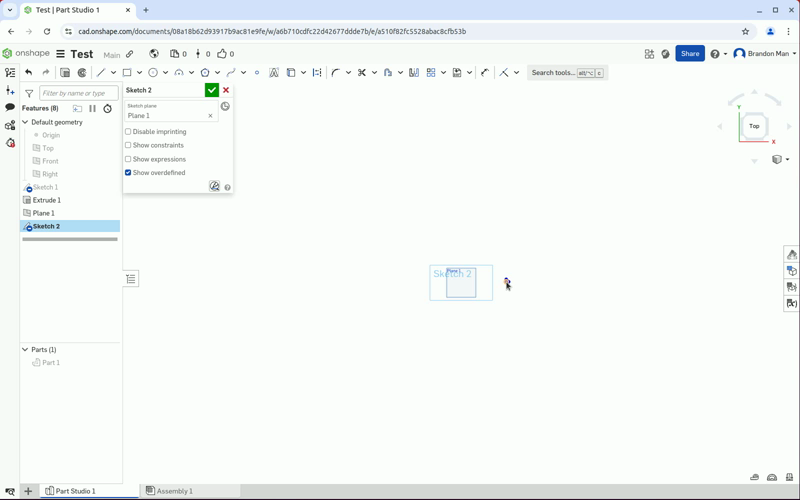
scroll(6)
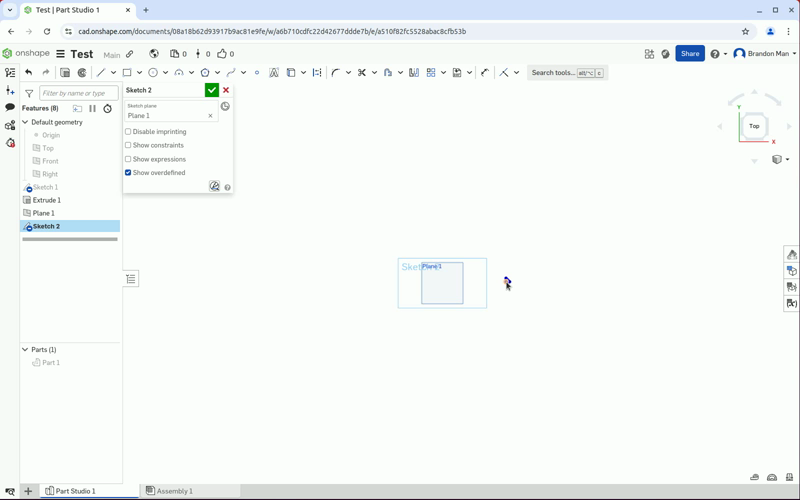
scroll(6)
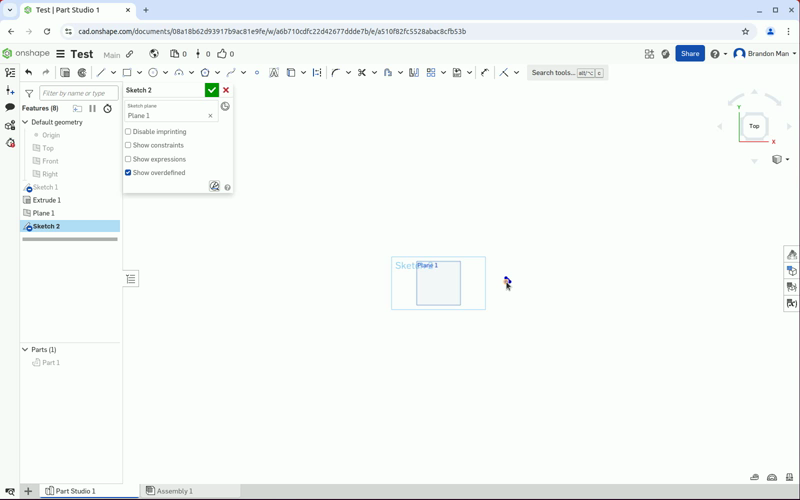
scroll(6)
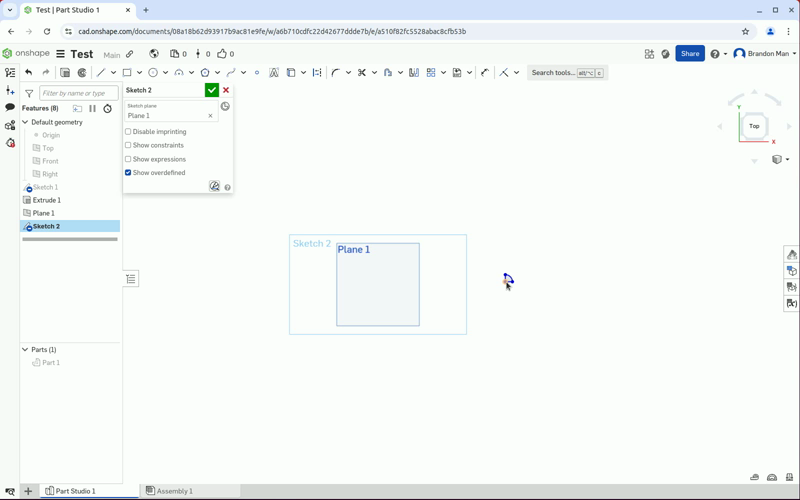
scroll(6)
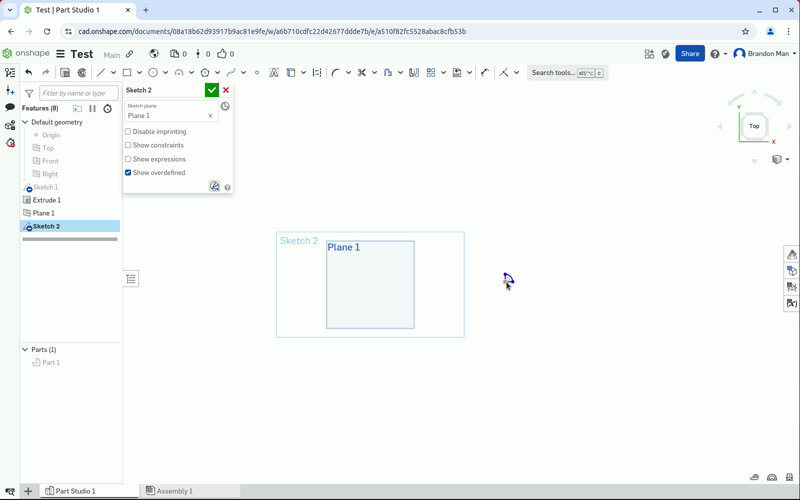
scroll(6)
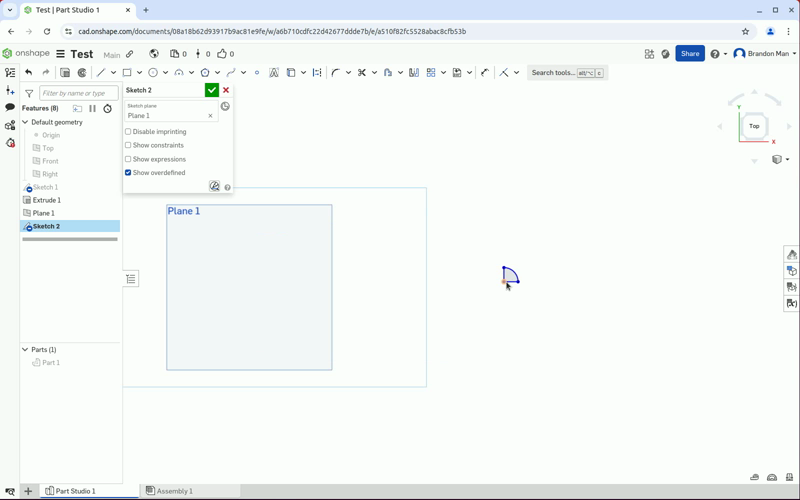
scroll(6)
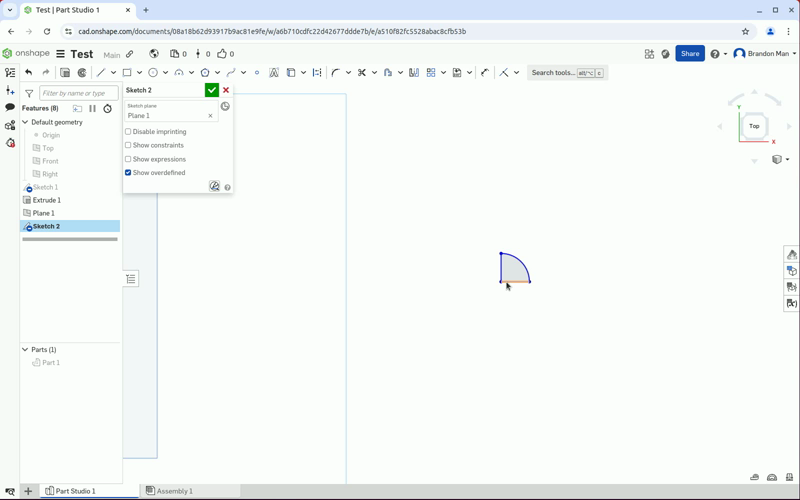
click(506, 281)
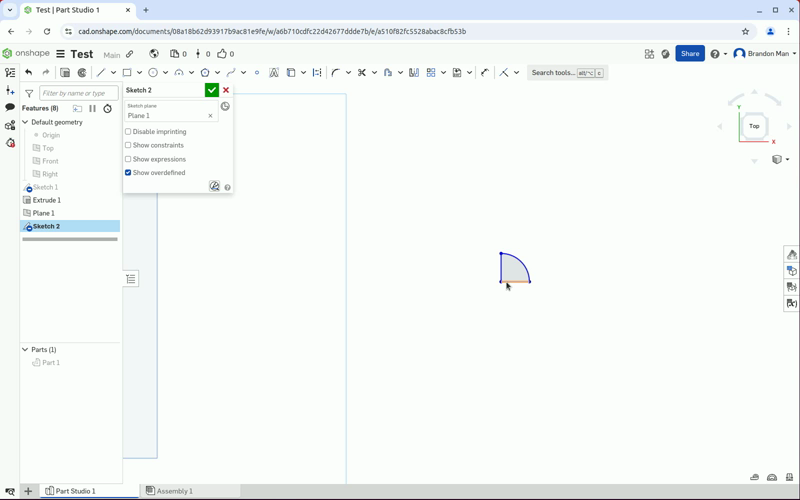
scroll(-6)
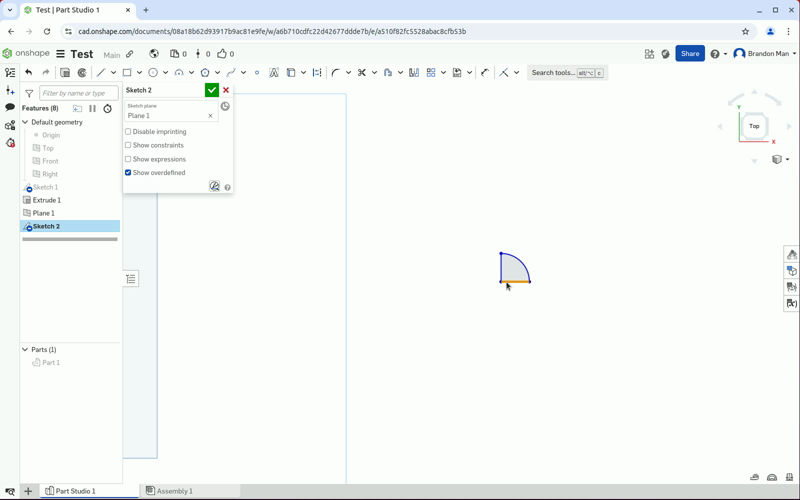
scroll(-6)
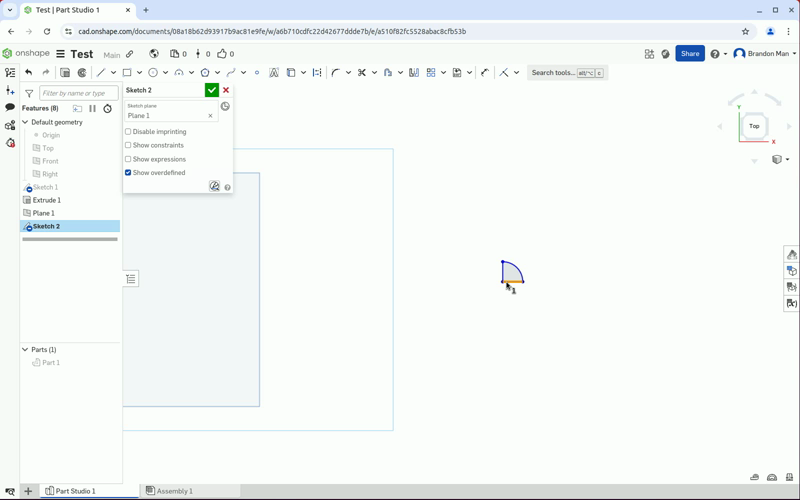
scroll(-6)
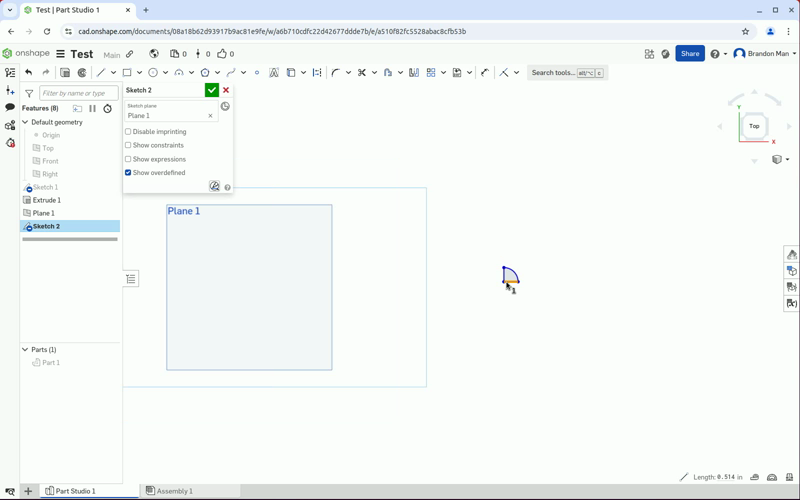
scroll(-6)
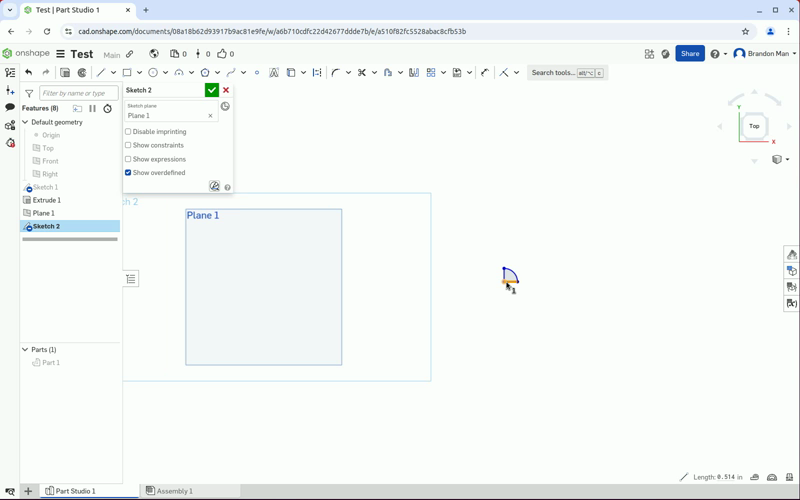
scroll(-6)
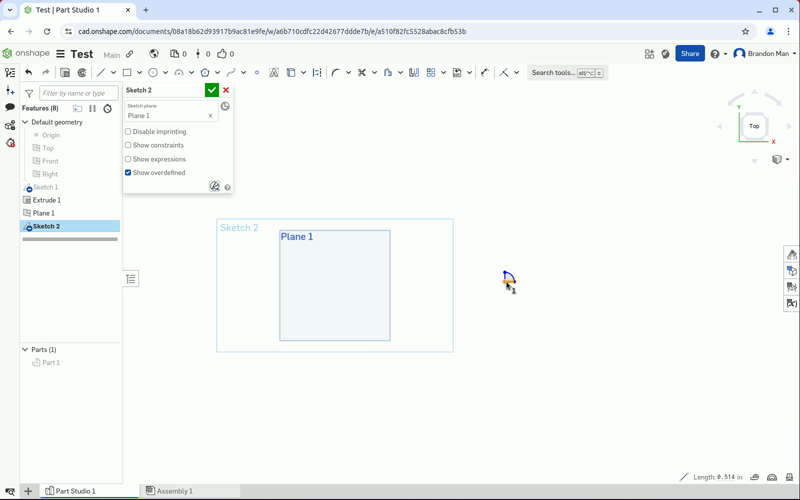
scroll(-6)
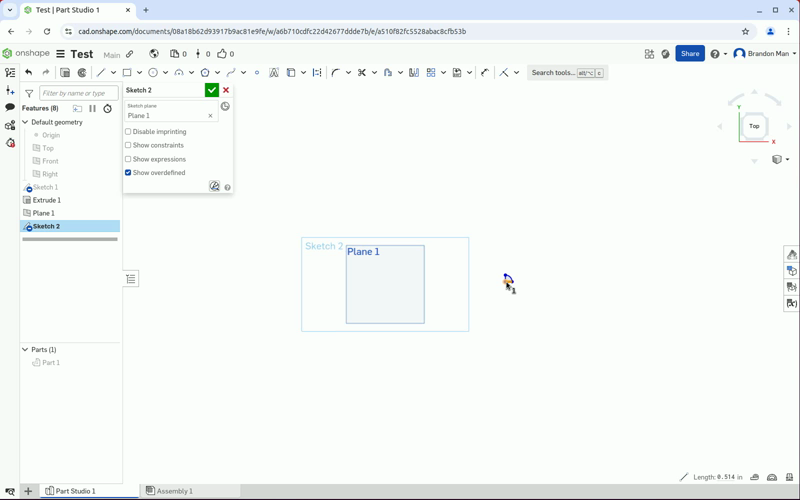
scroll(-6)
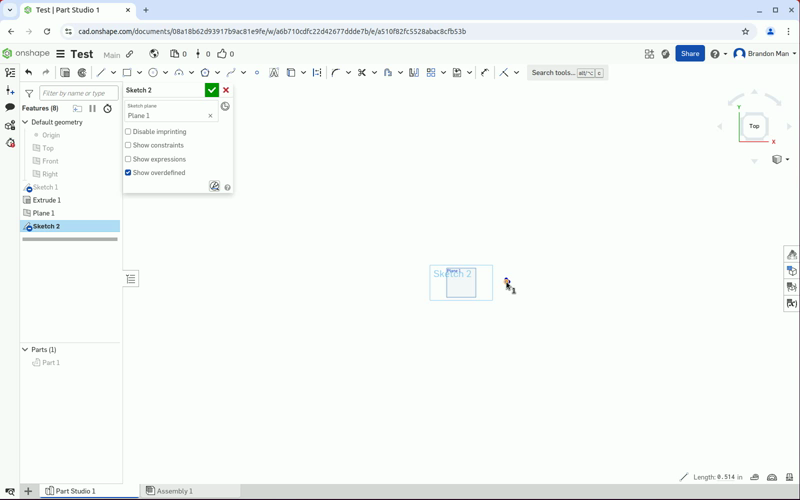
mouse_move(73, 352)
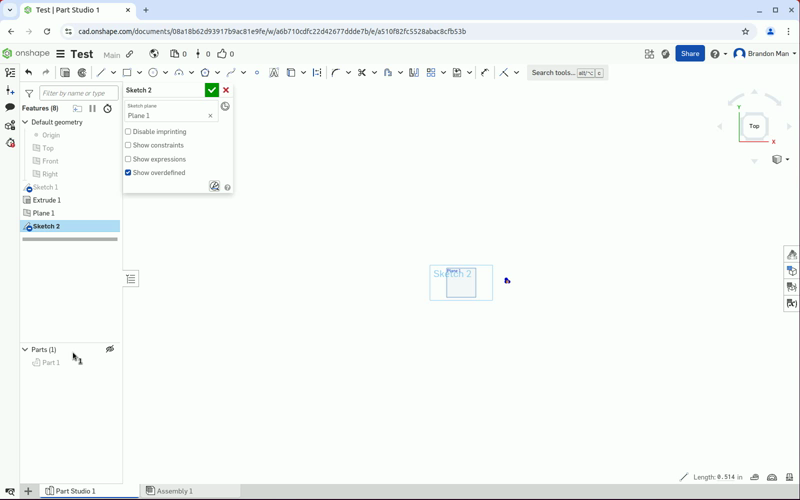
key(shift+y)
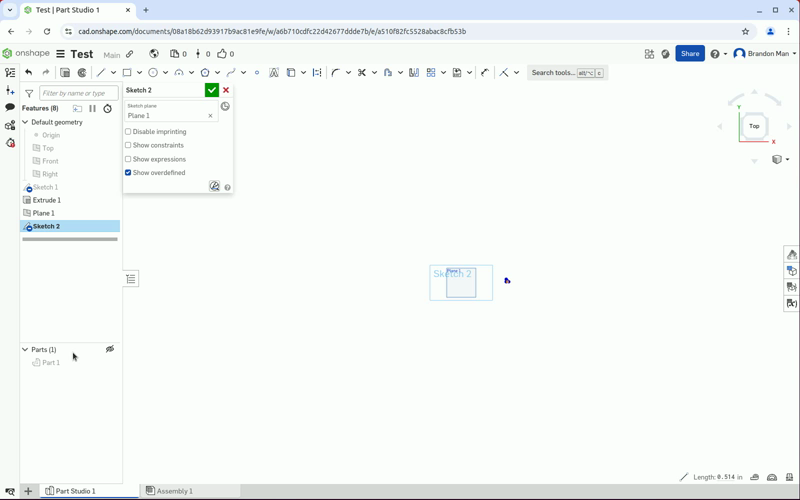
key(shift+e)
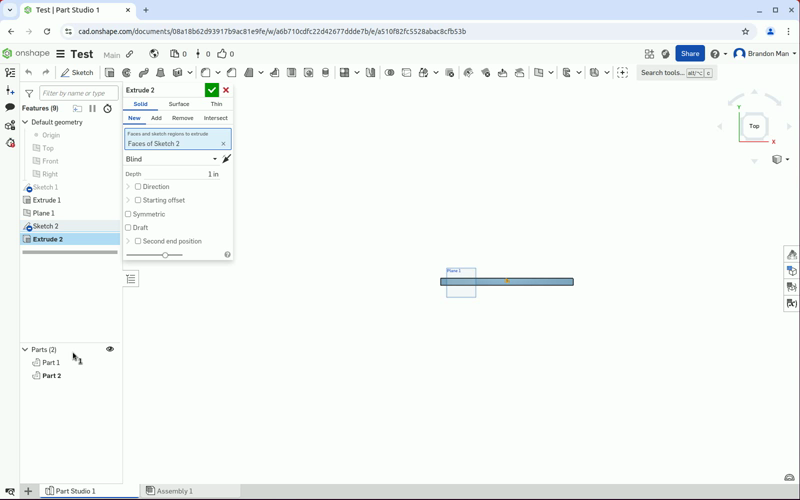
mouse_move(143, 106)
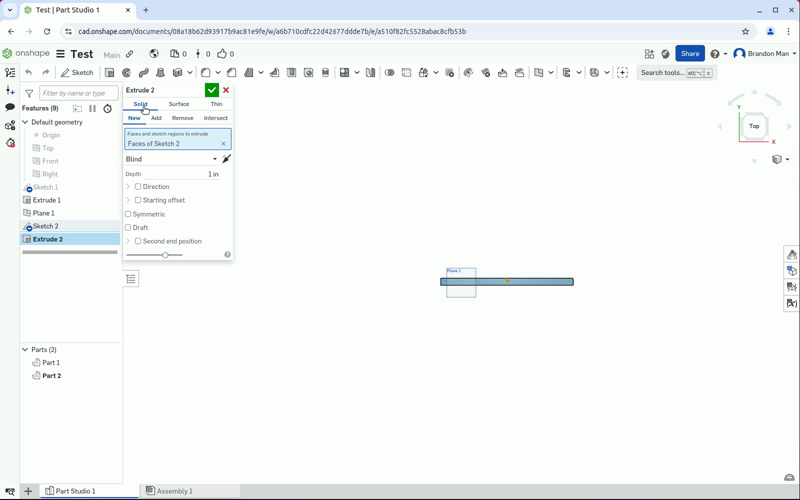
click(143, 106)
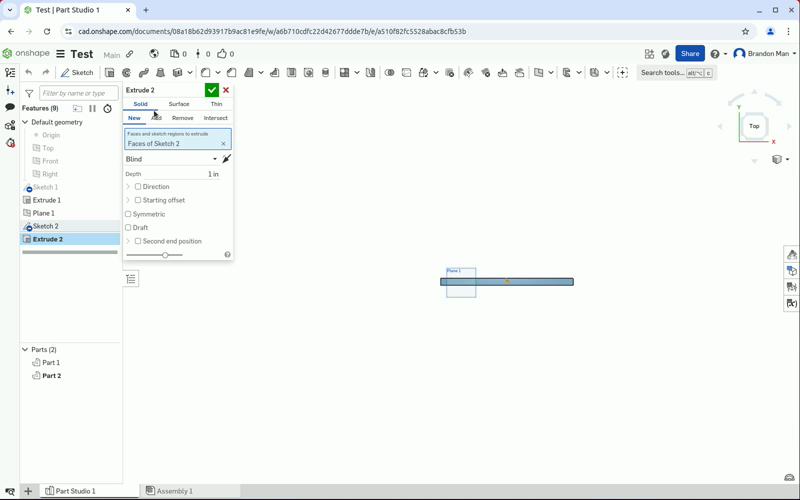
mouse_move(186, 120)
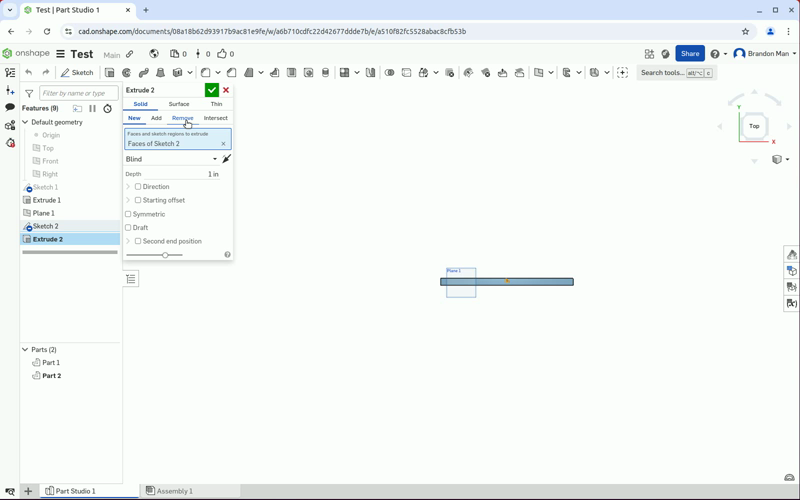
click(186, 120)
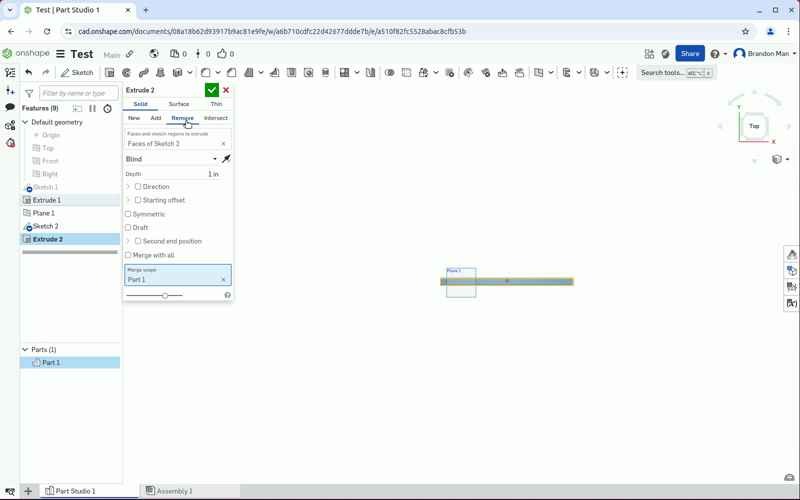
key(tab, 4)
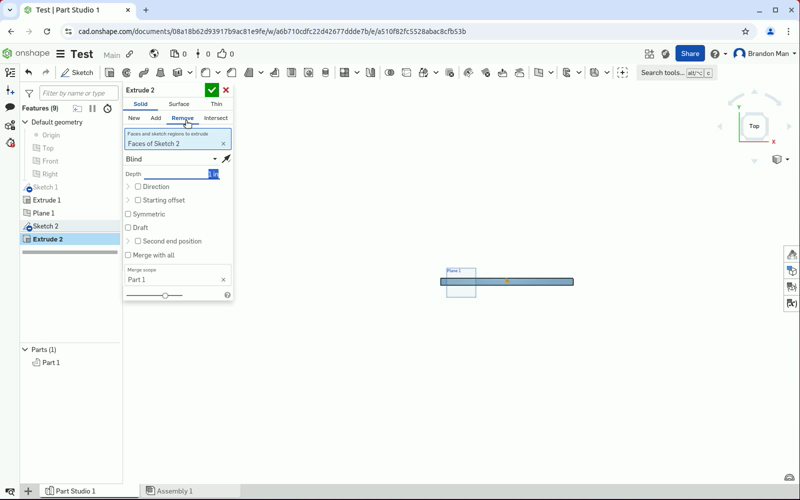
text(1.685)
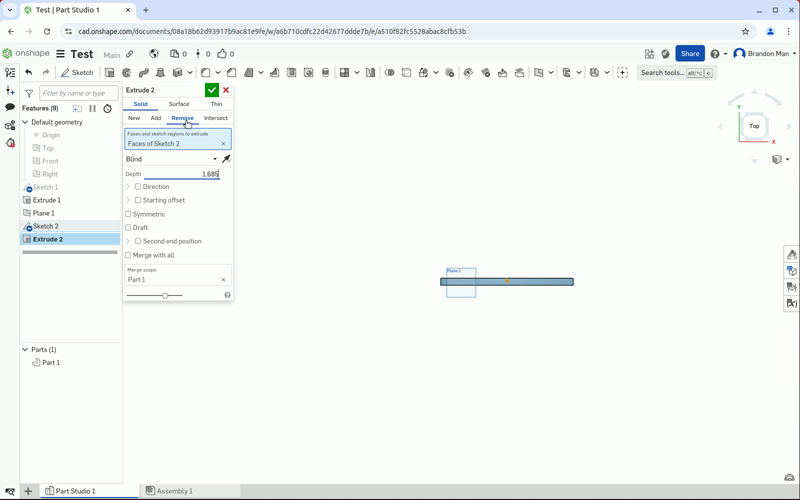
key(tab, 6)
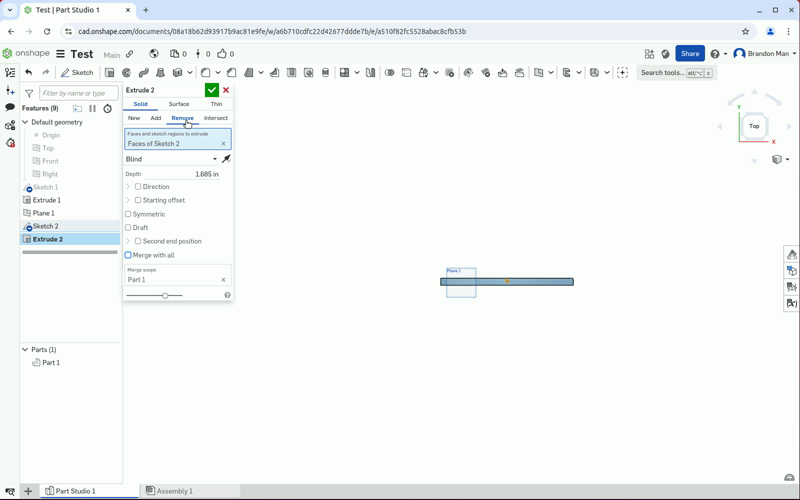
key(space)
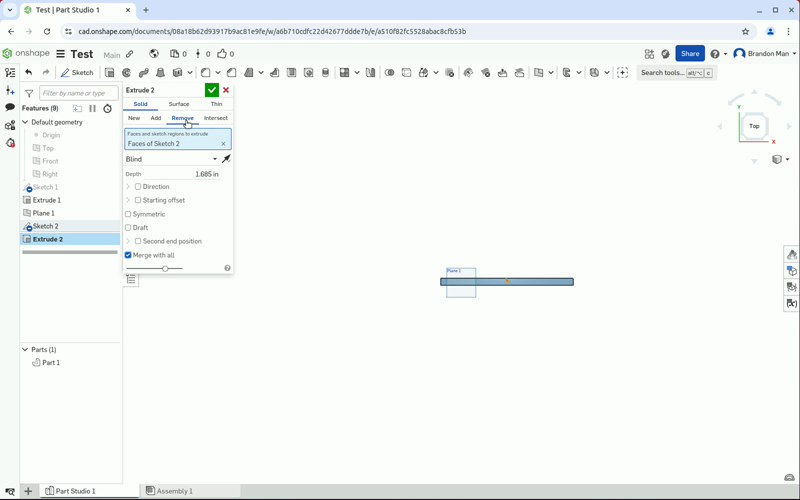
key(enter)
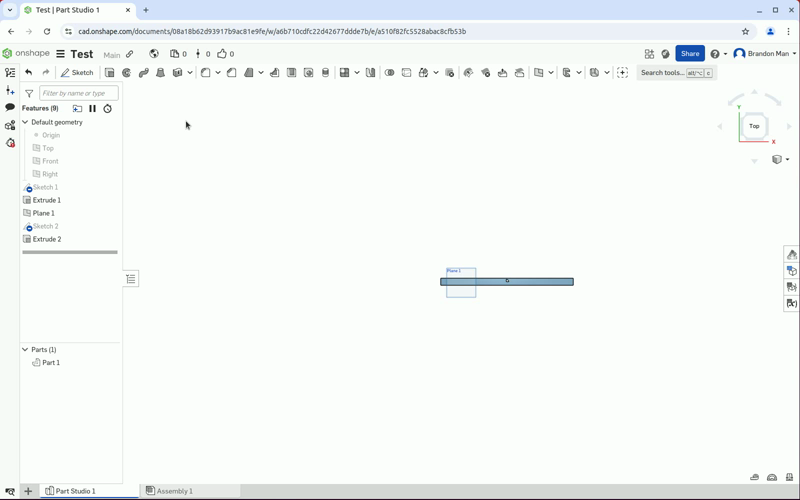
key(shift+h)
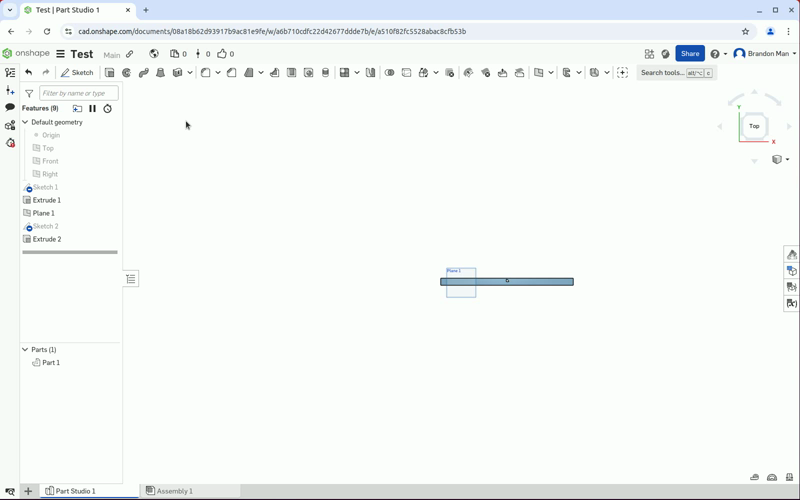
key(shift+h)
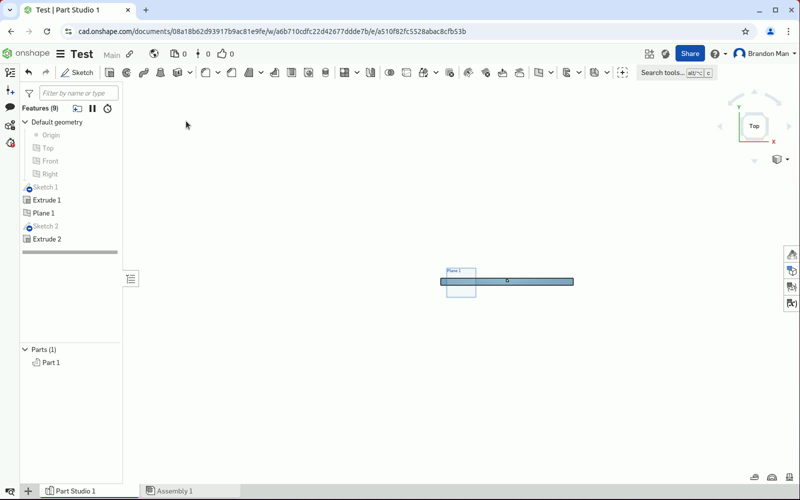
mouse_move(73, 189)
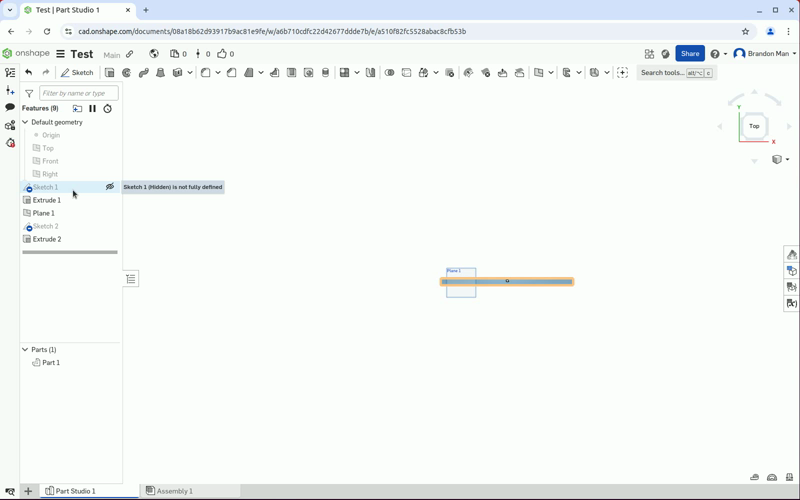
click(73, 189)
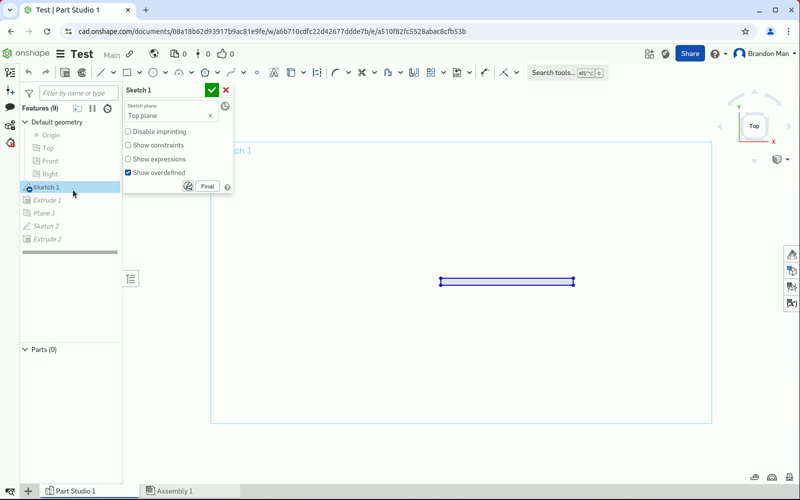
mouse_move(229, 92)
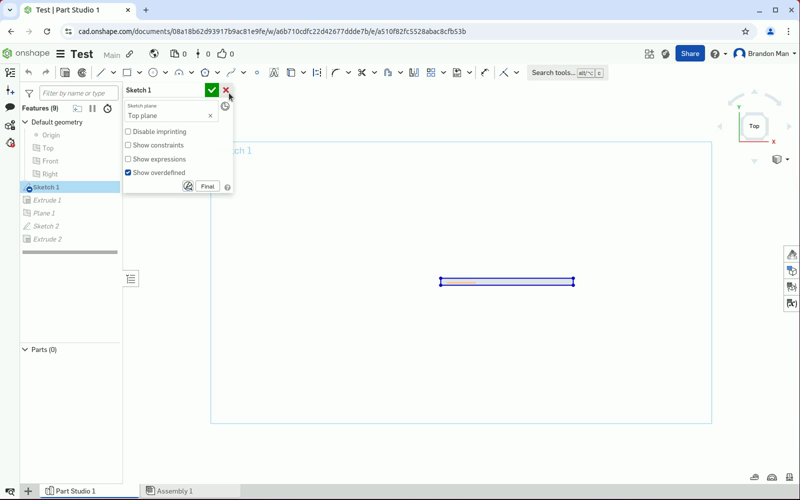
click(229, 92)
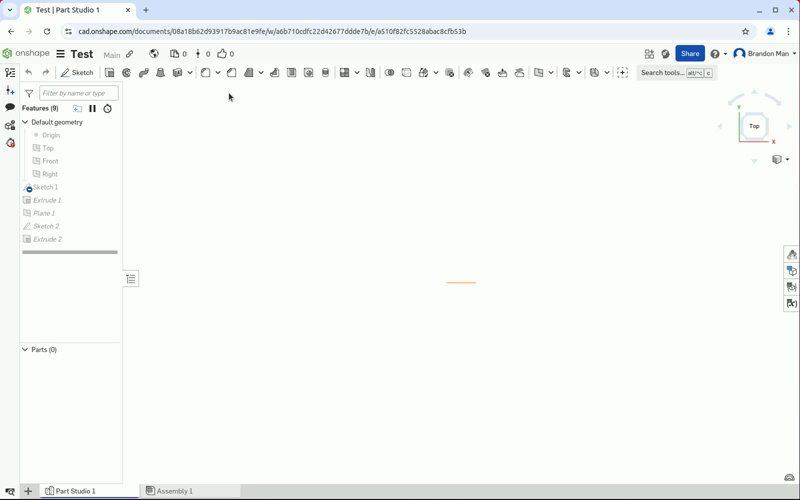
key(shift+s)
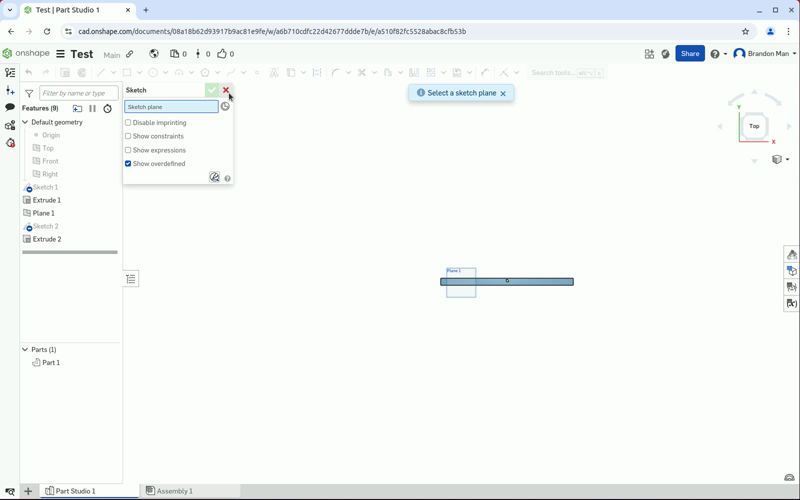
mouse_move(73, 215)
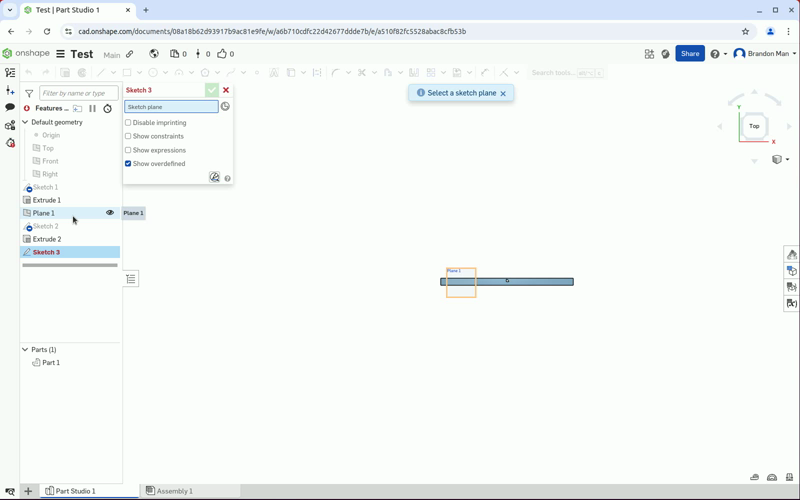
click(73, 215)
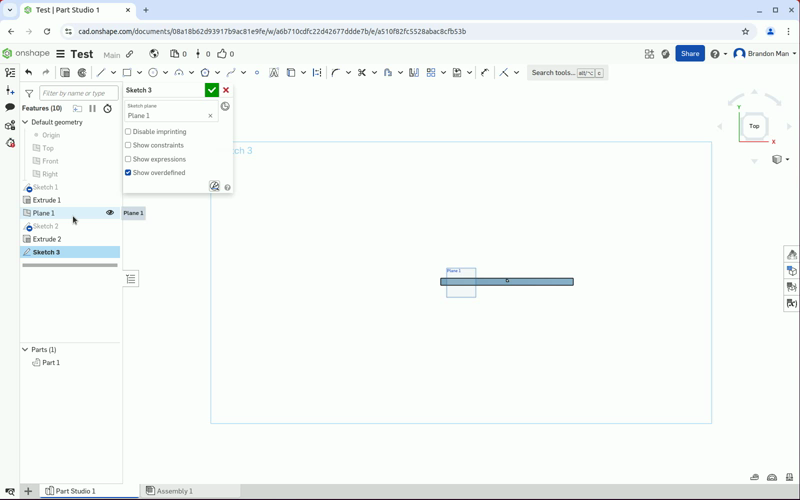
mouse_move(73, 352)
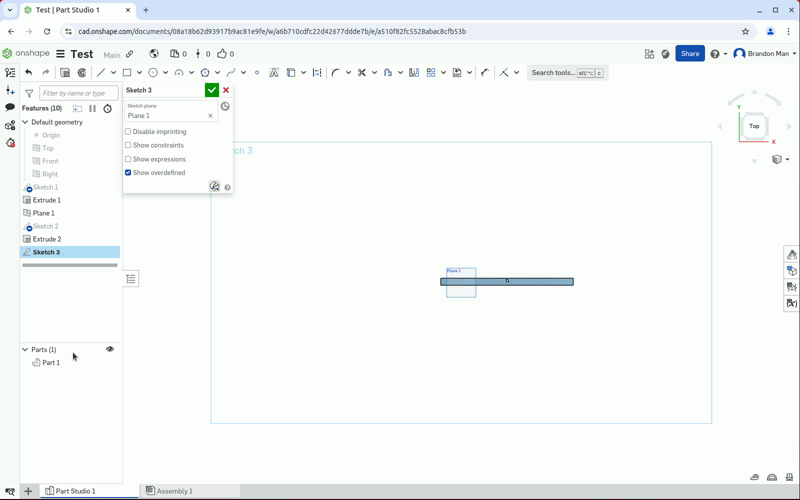
key(y)
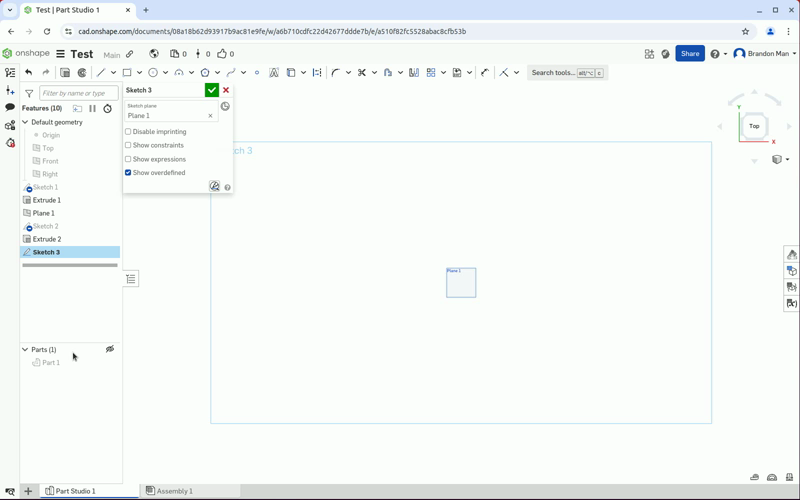
key(l)
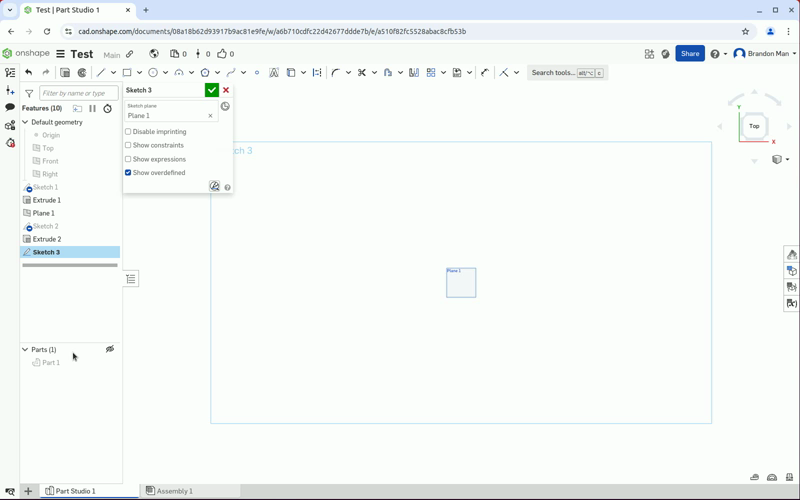
key_down(shift)
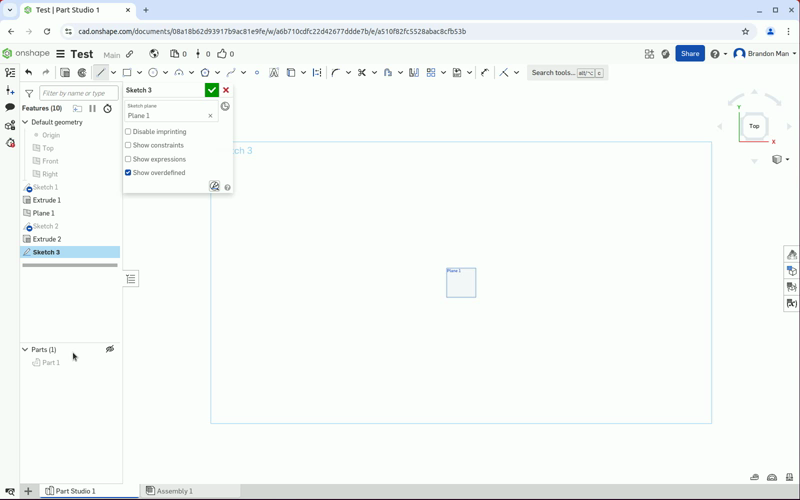
mouse_move(505, 281)
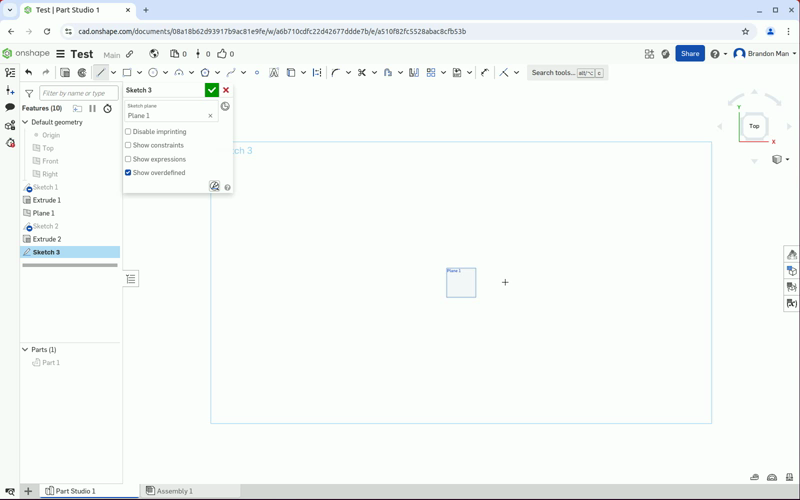
click(505, 281)
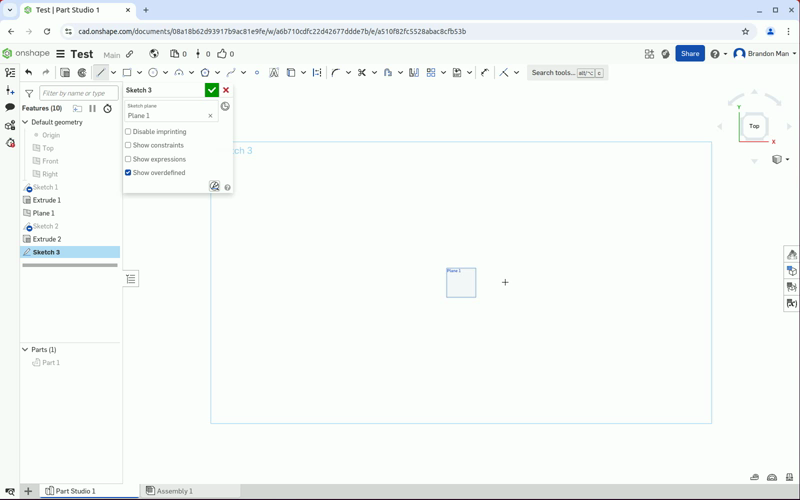
key_up(shift)
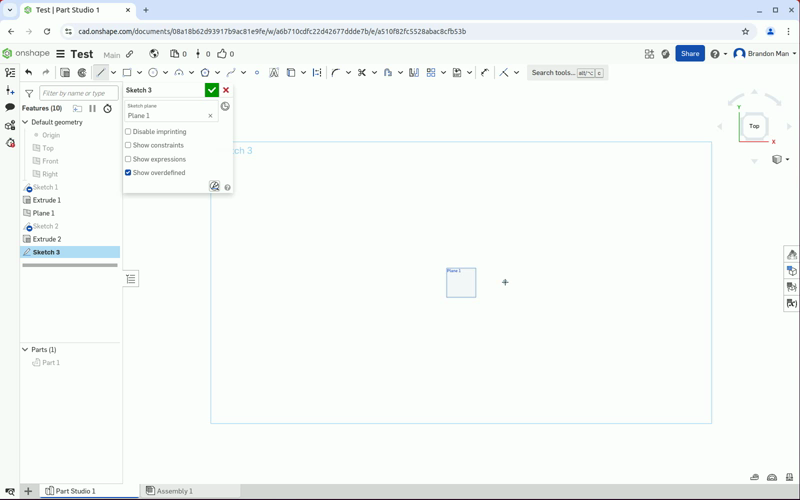
key_down(shift)
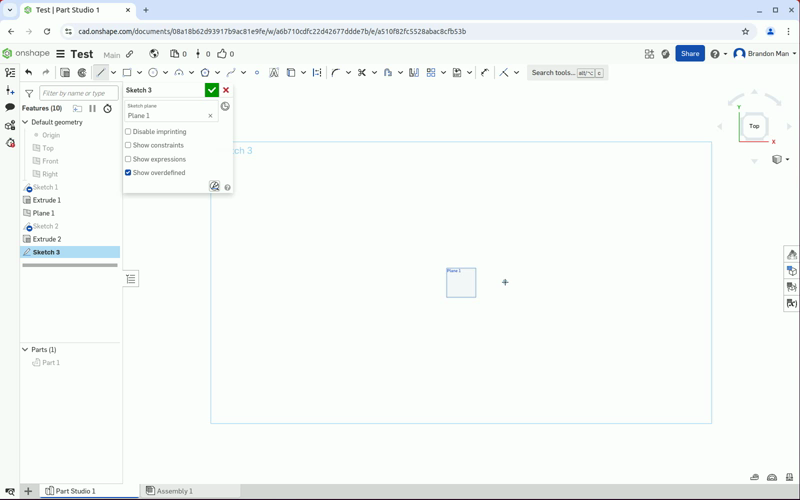
mouse_move(535, 281)
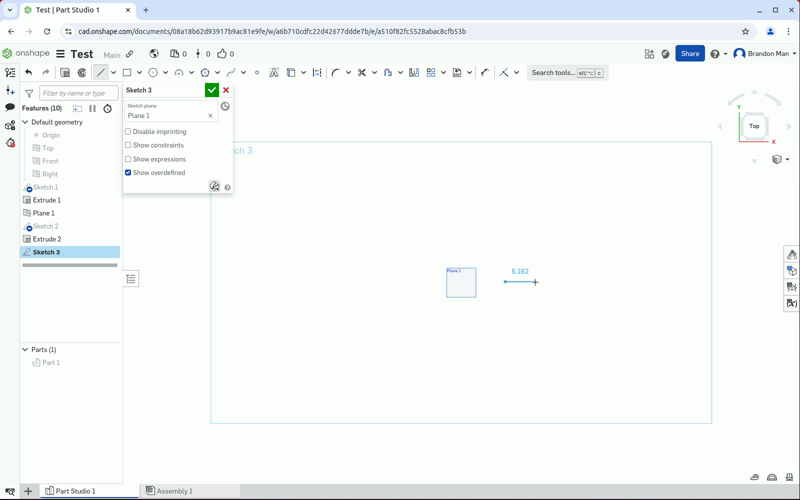
mouse_move(507, 281)
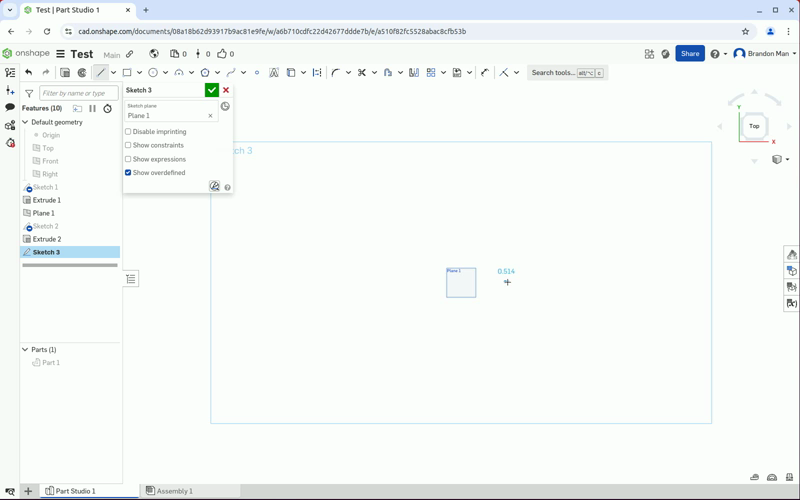
scroll(6)
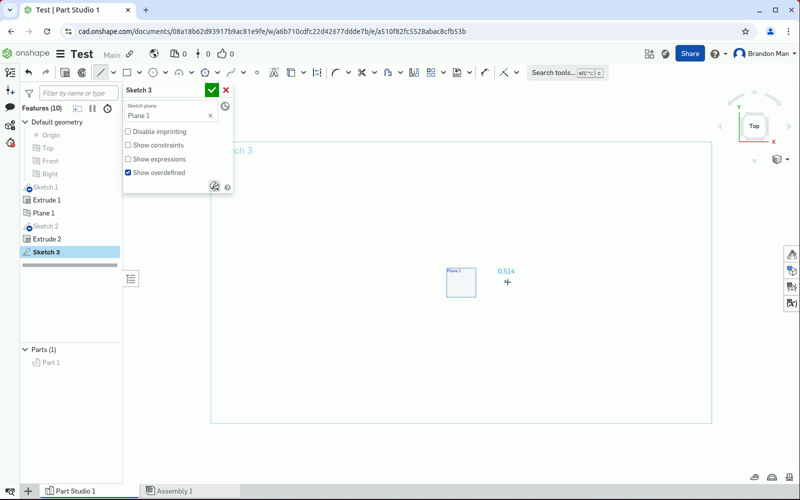
scroll(6)
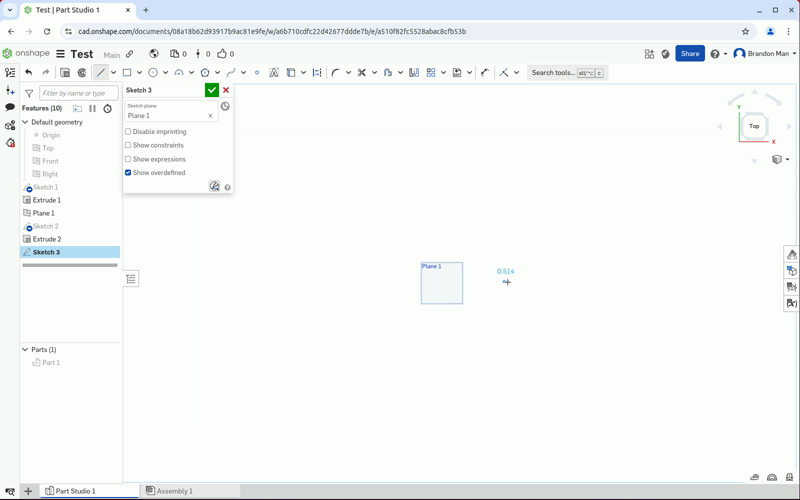
scroll(6)
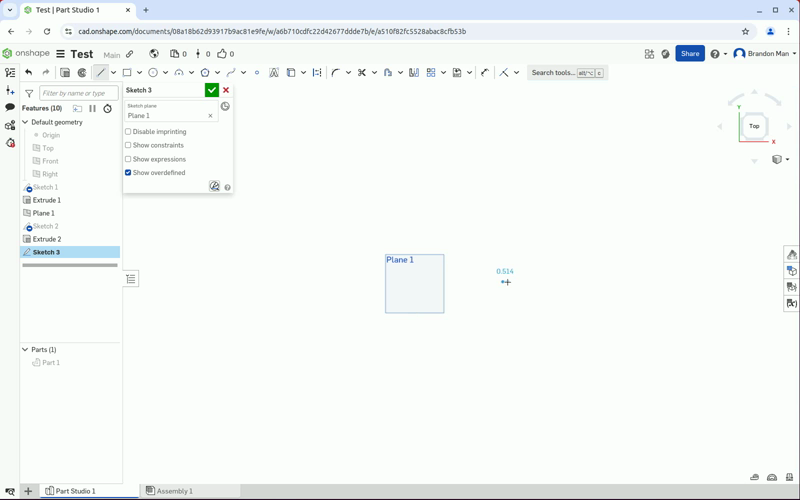
scroll(6)
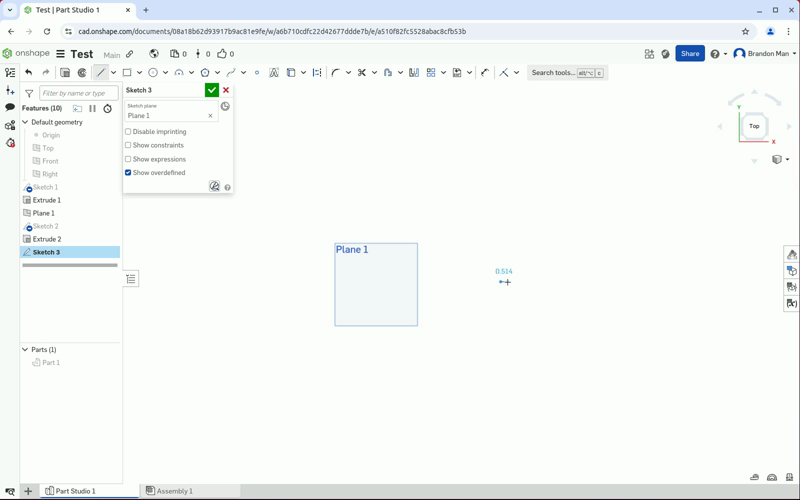
scroll(6)
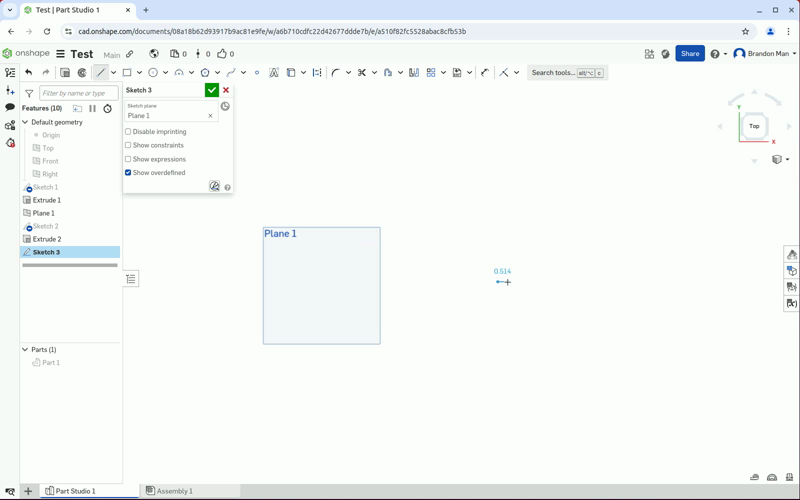
scroll(6)
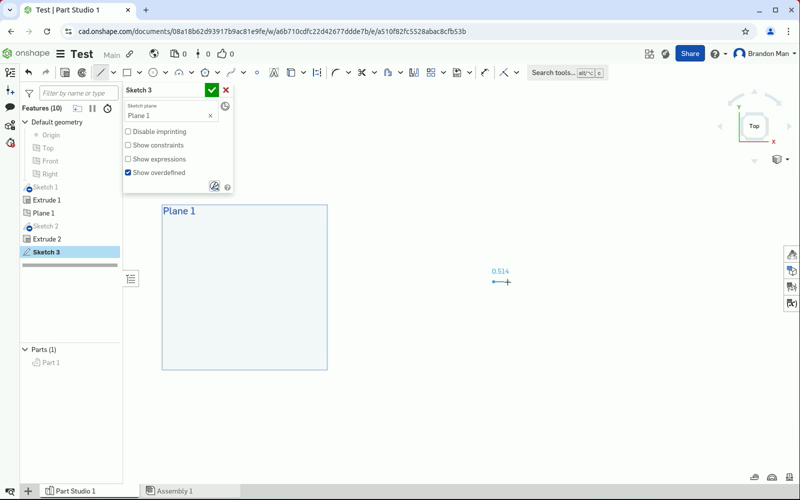
scroll(6)
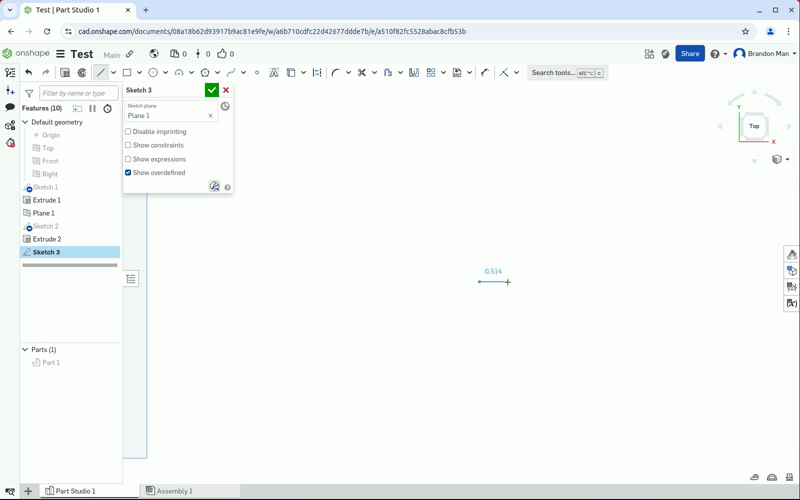
click(507, 281)
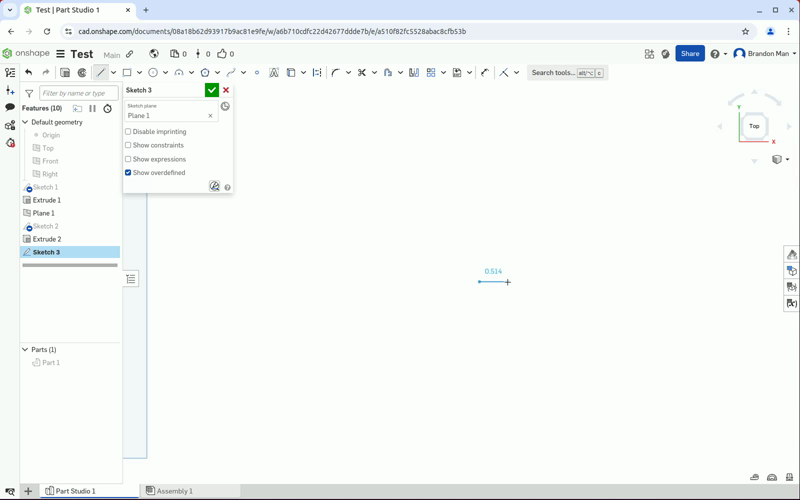
scroll(-6)
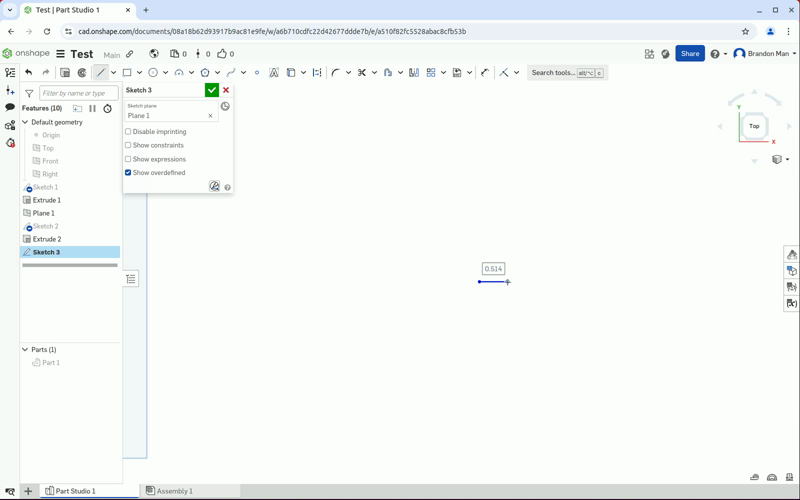
scroll(-6)
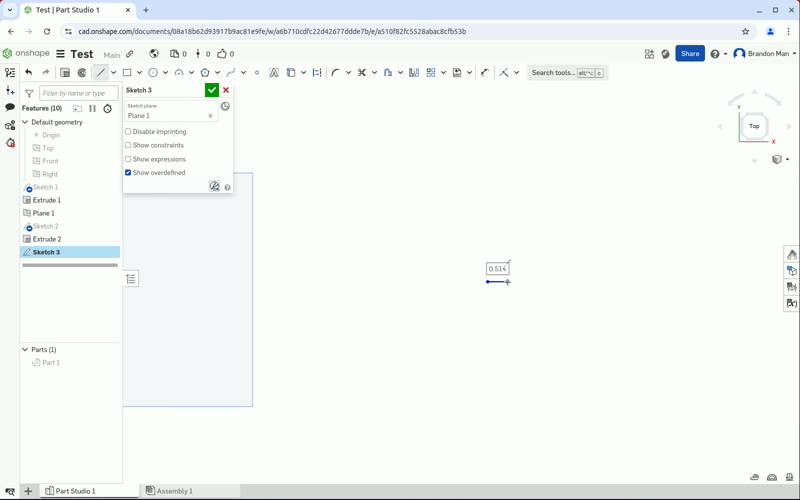
scroll(-6)
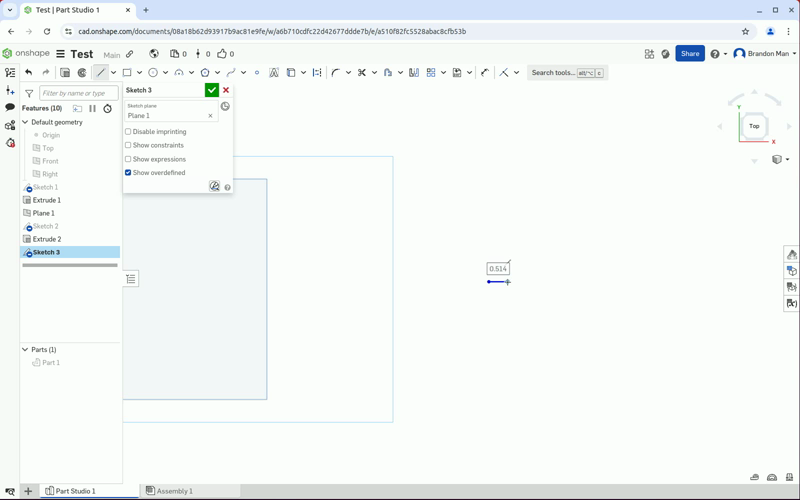
scroll(-6)
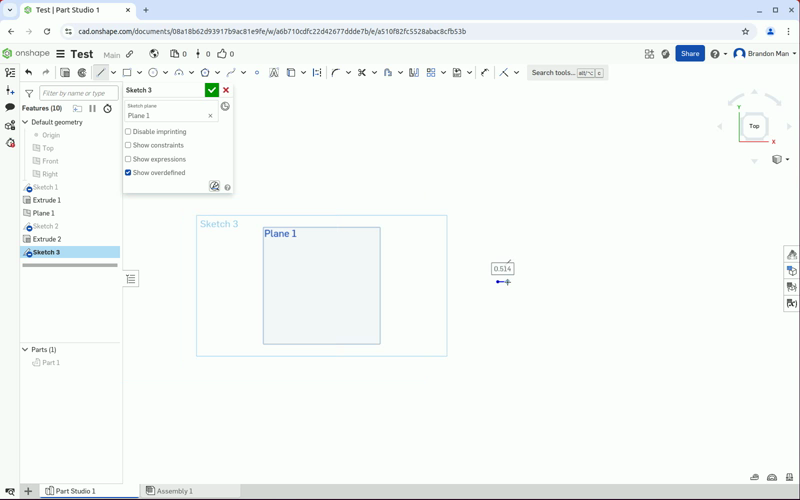
scroll(-6)
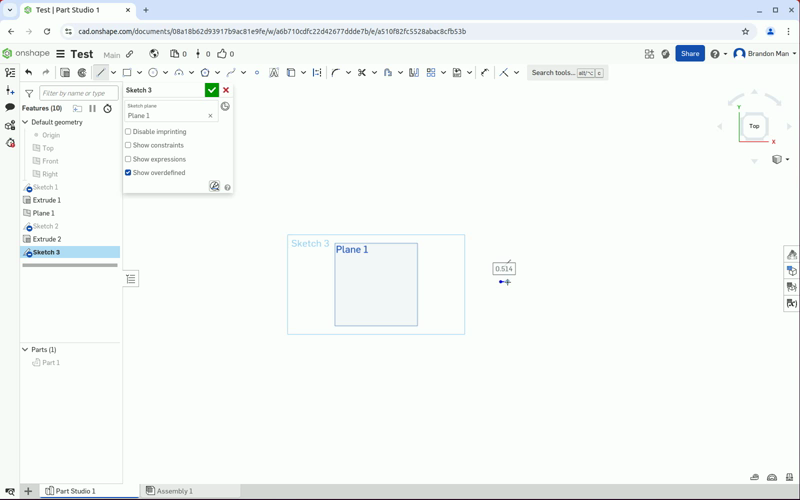
scroll(-6)
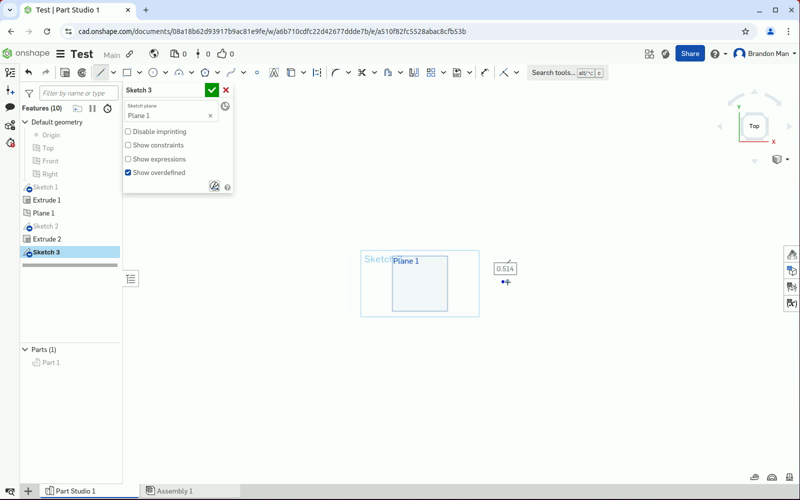
scroll(-6)
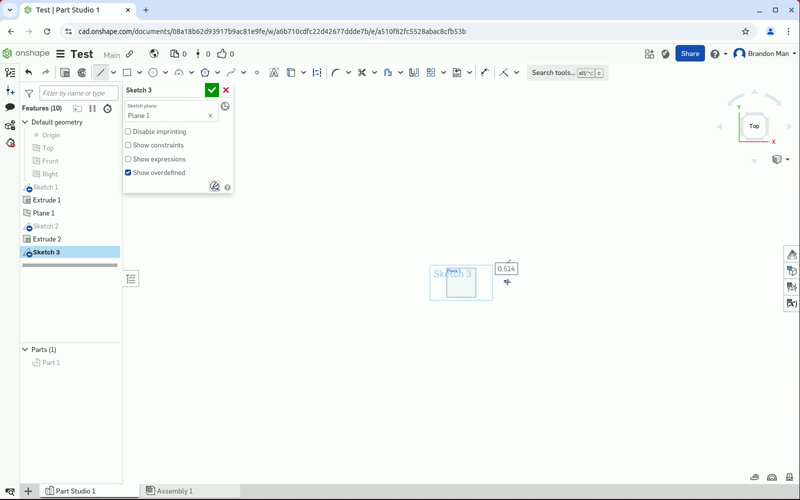
key_up(shift)
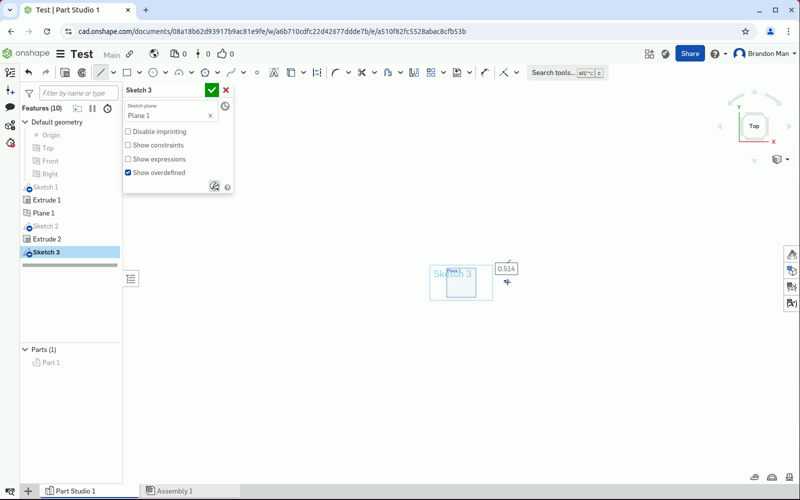
key_down(shift)
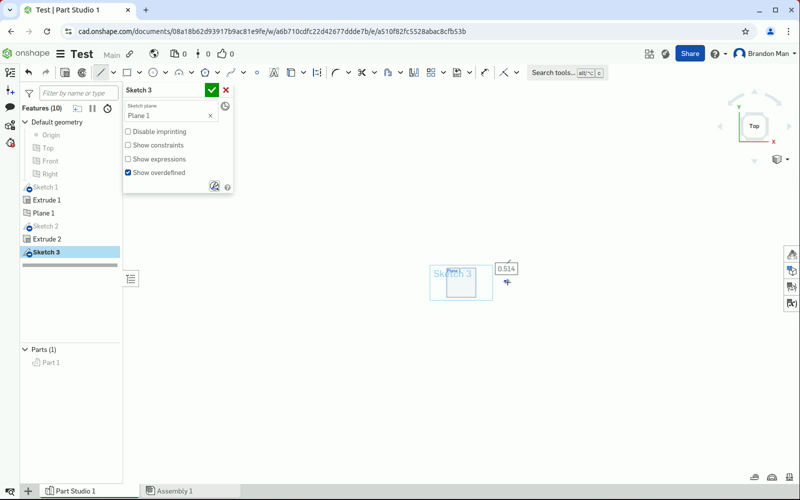
mouse_move(537, 281)
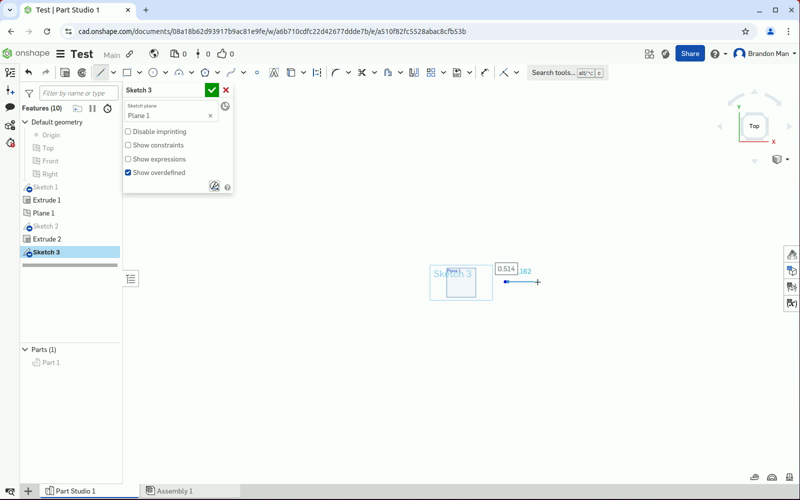
mouse_move(507, 279)
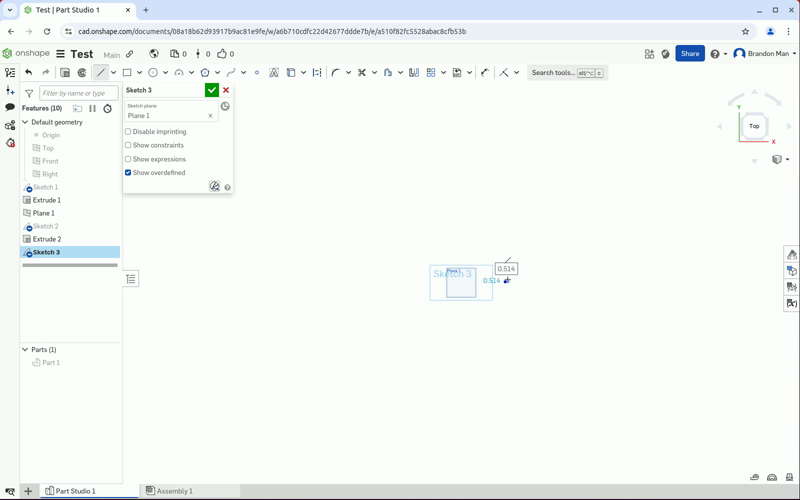
scroll(6)
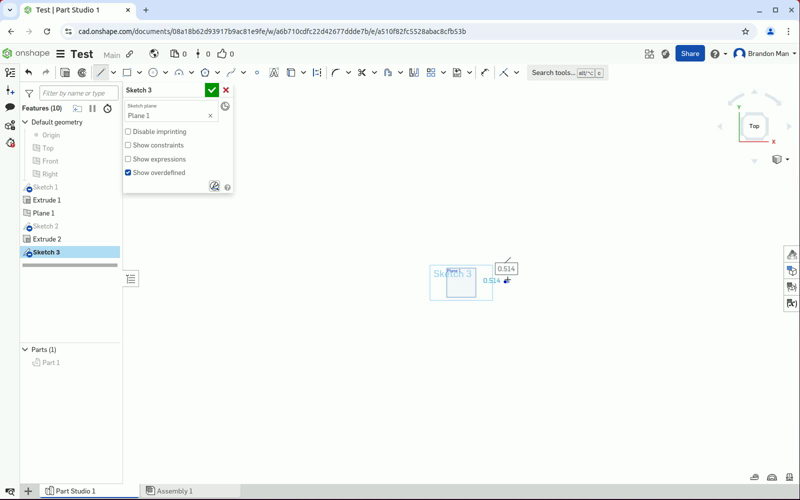
scroll(6)
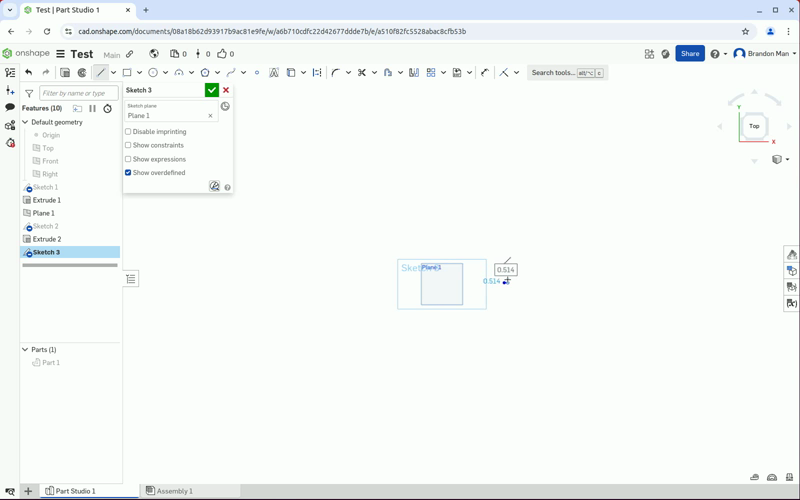
scroll(6)
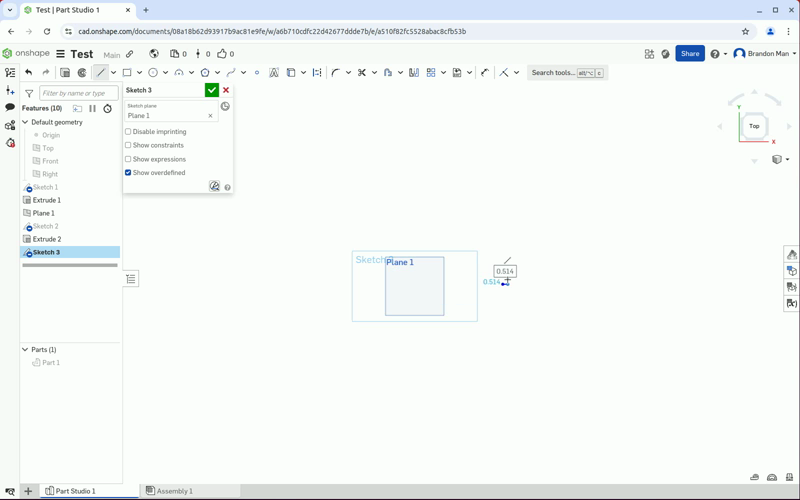
scroll(6)
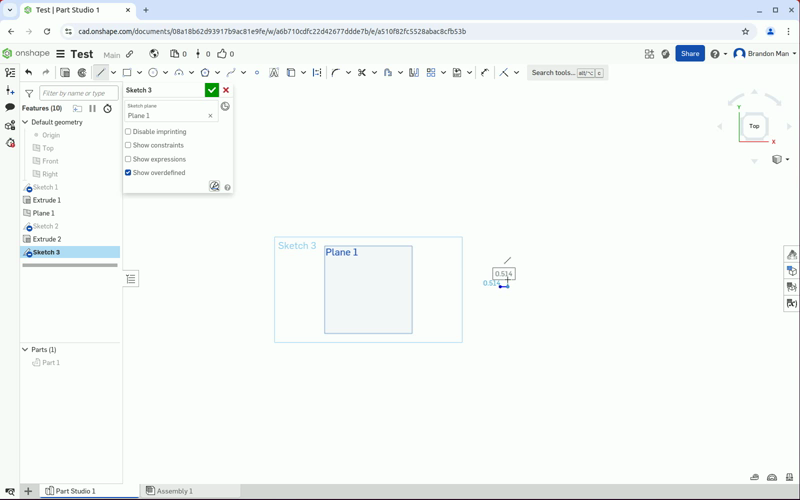
scroll(6)
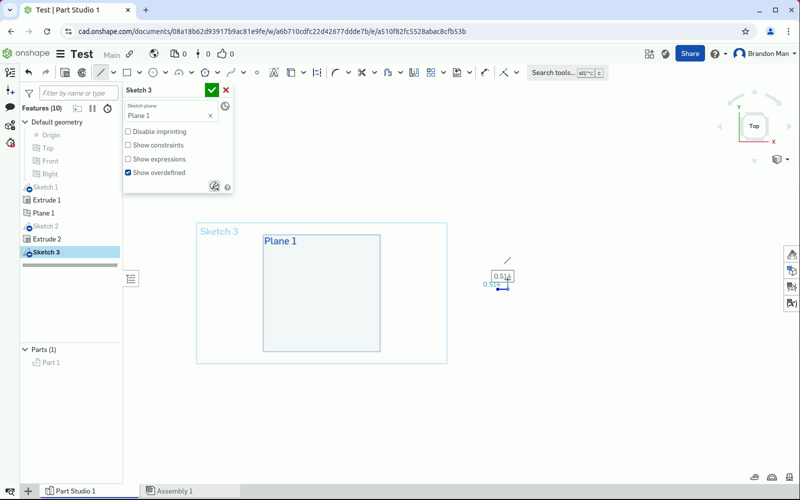
scroll(6)
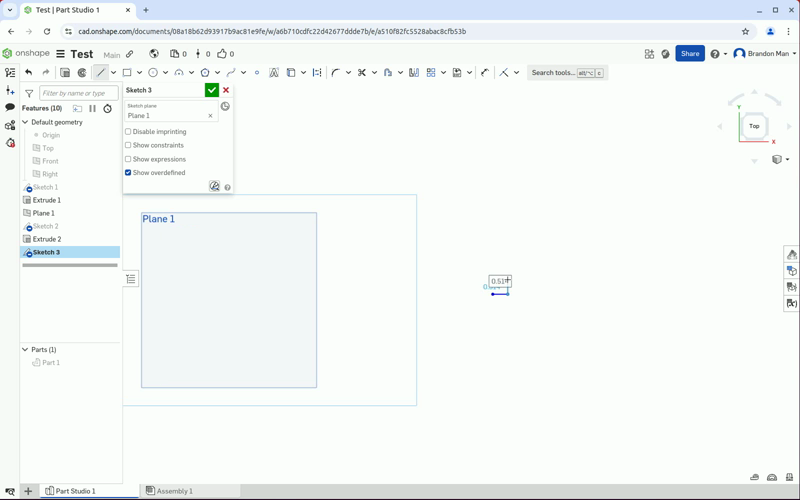
scroll(6)
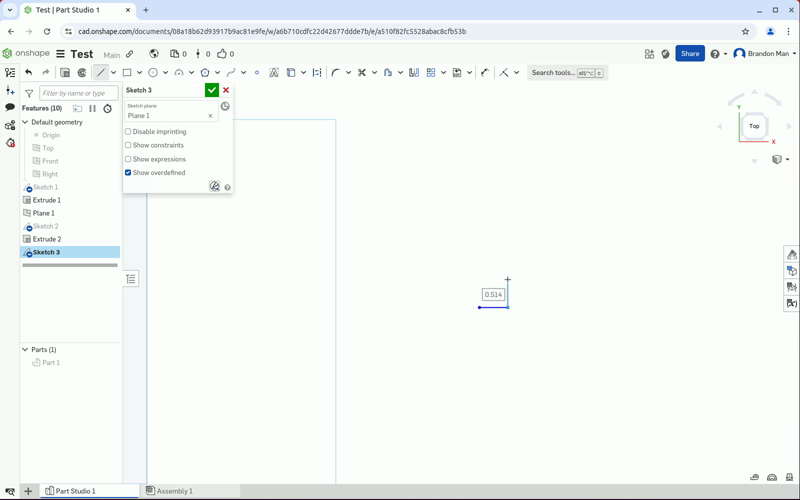
click(507, 279)
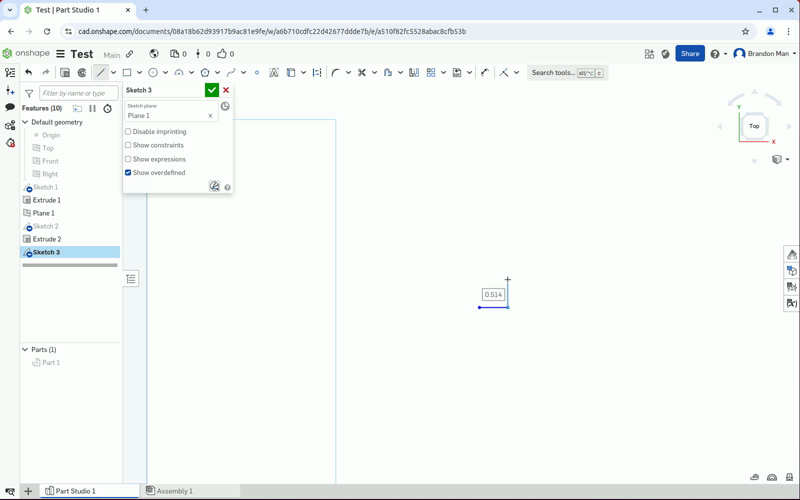
scroll(-6)
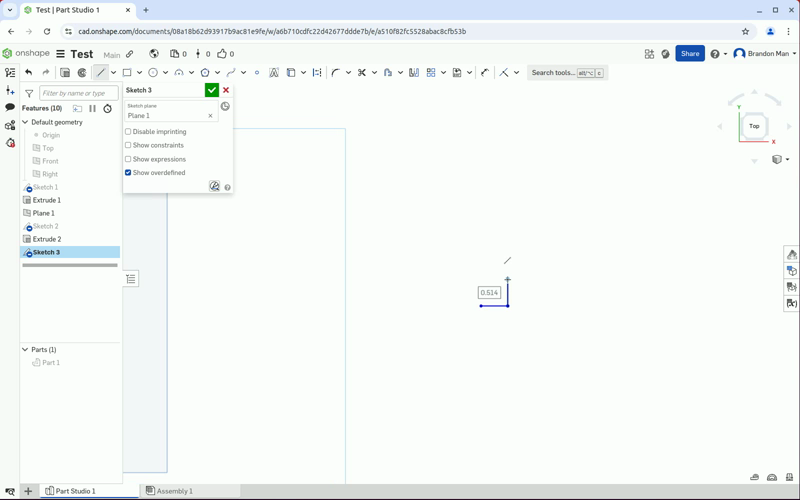
scroll(-6)
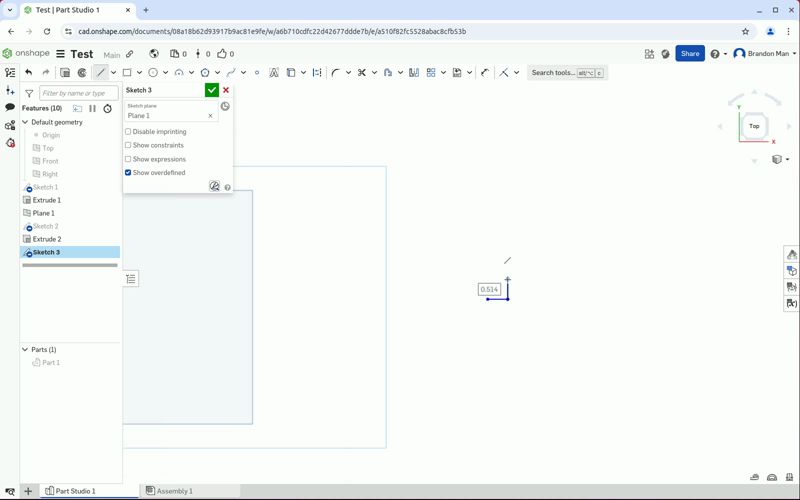
scroll(-6)
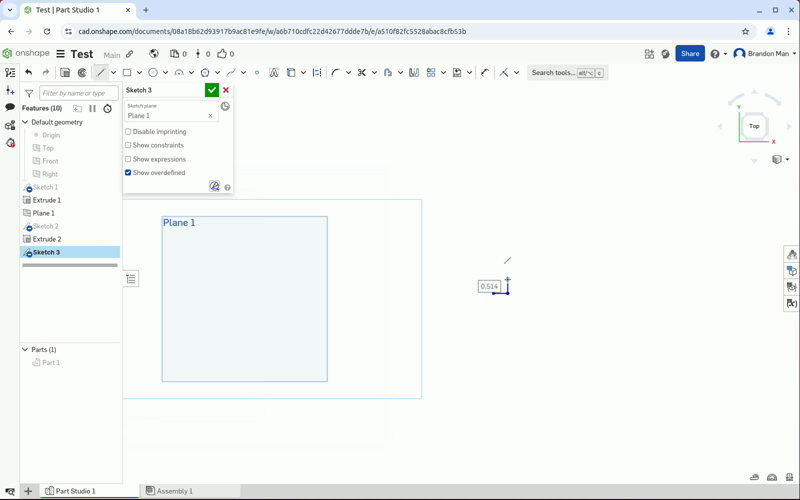
scroll(-6)
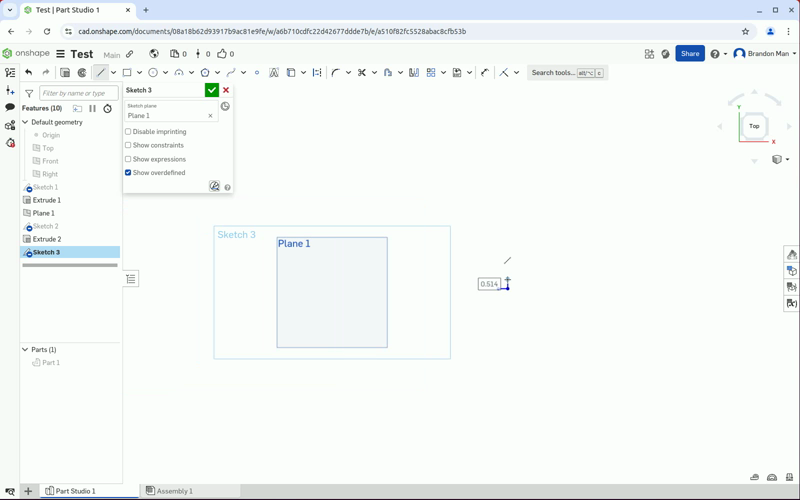
scroll(-6)
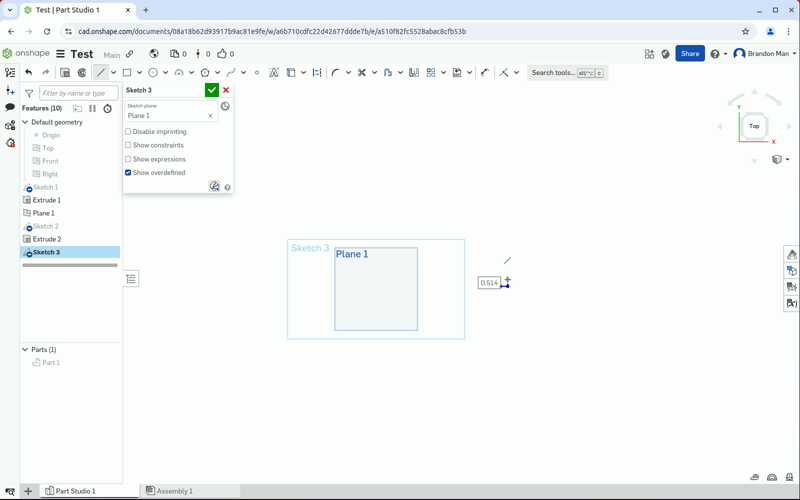
scroll(-6)
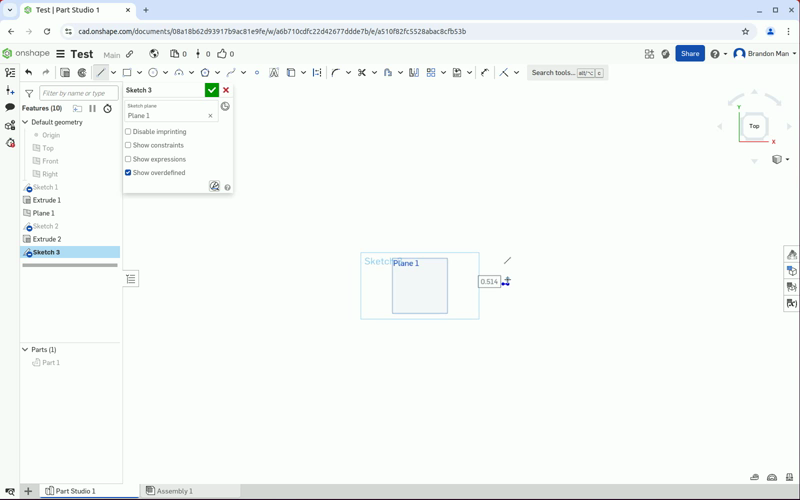
scroll(-6)
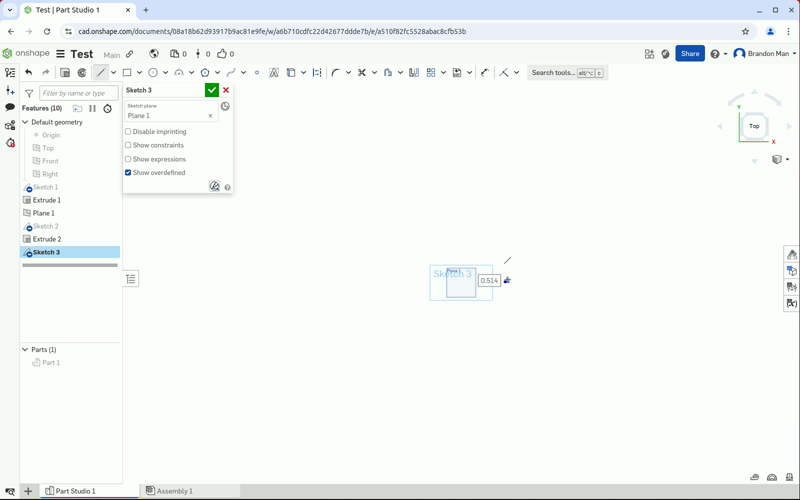
key_up(shift)
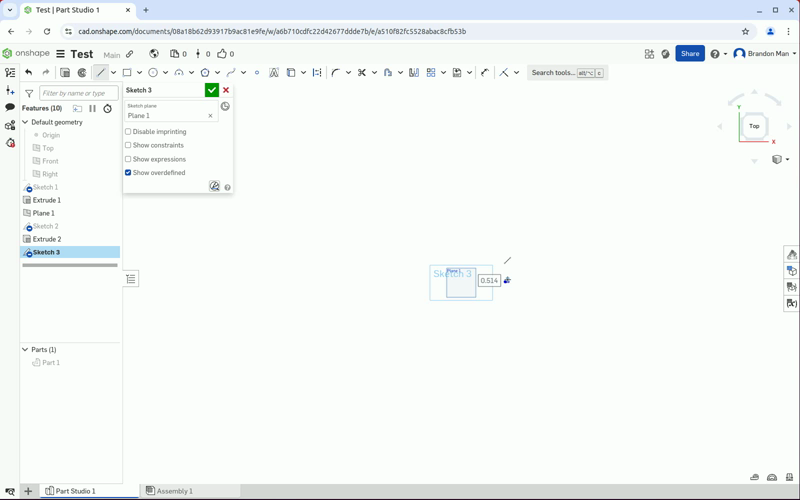
key(esc)
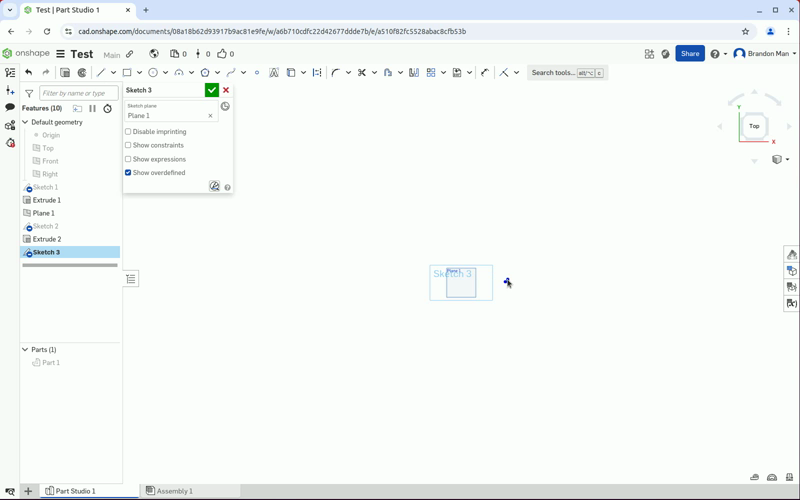
key(a)
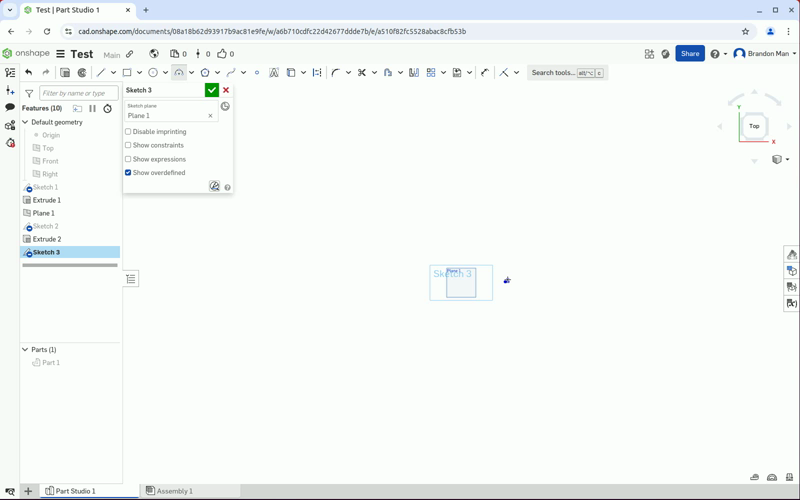
mouse_move(507, 279)
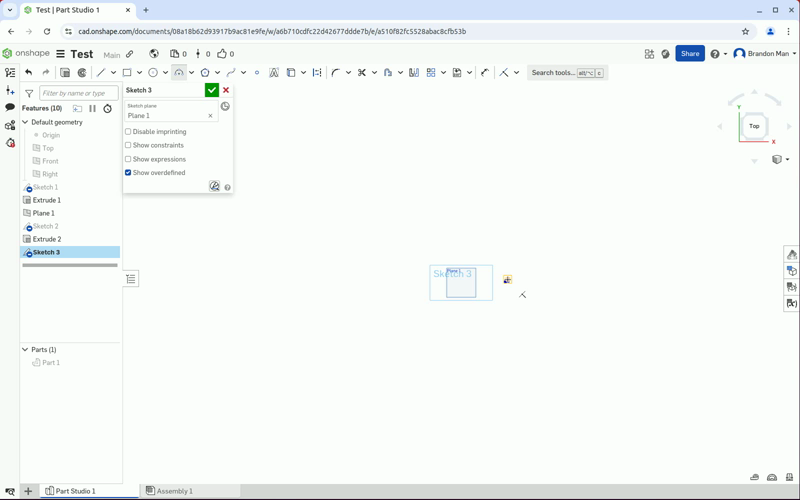
scroll(6)
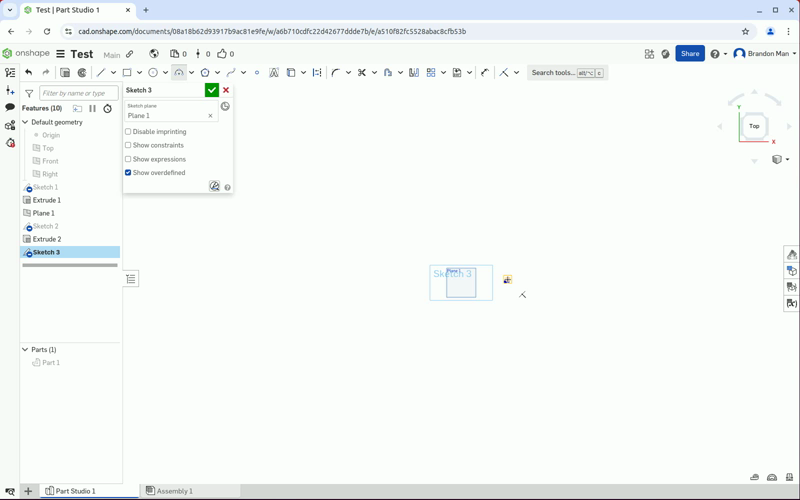
scroll(6)
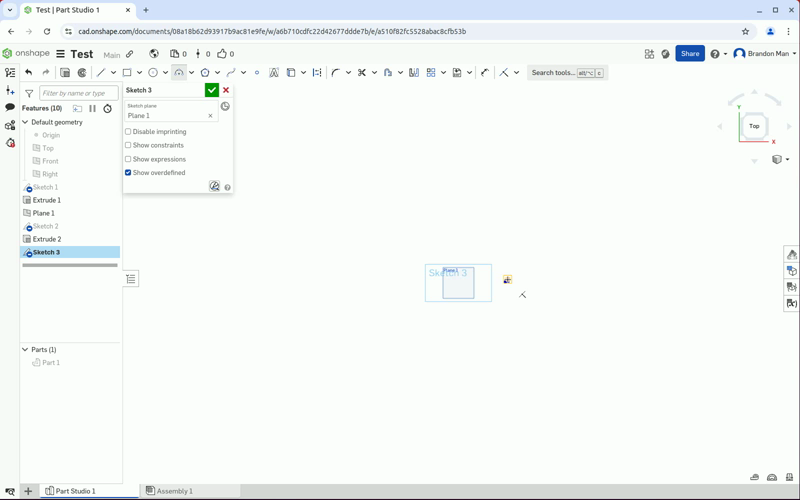
scroll(6)
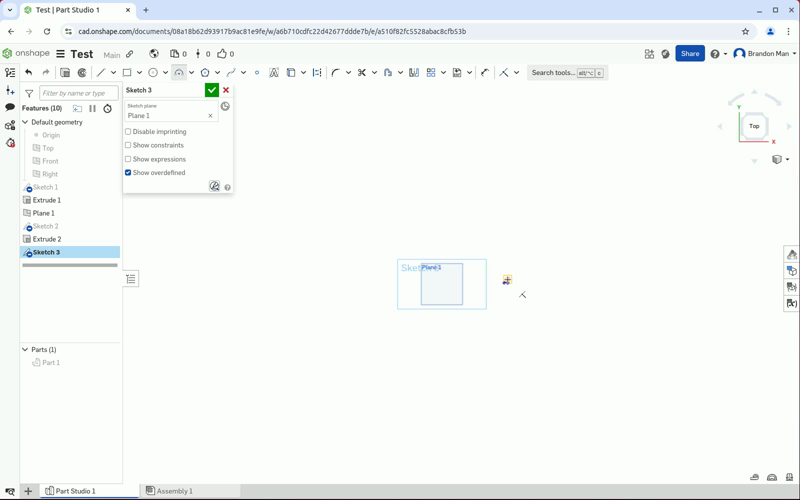
scroll(6)
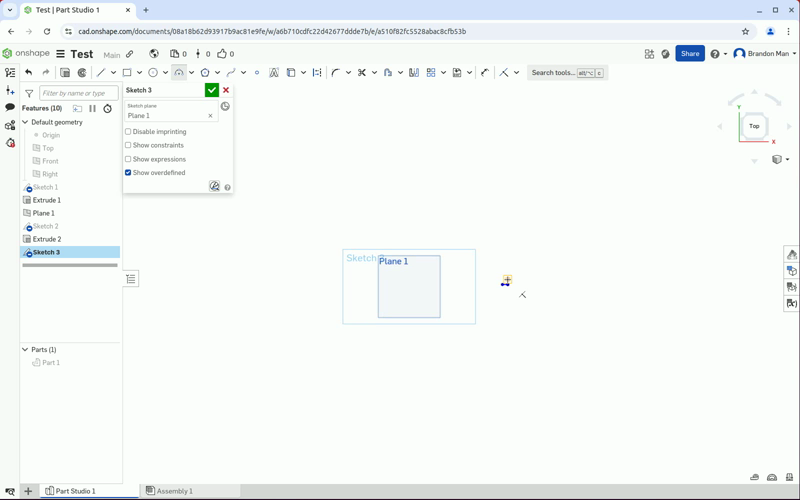
scroll(6)
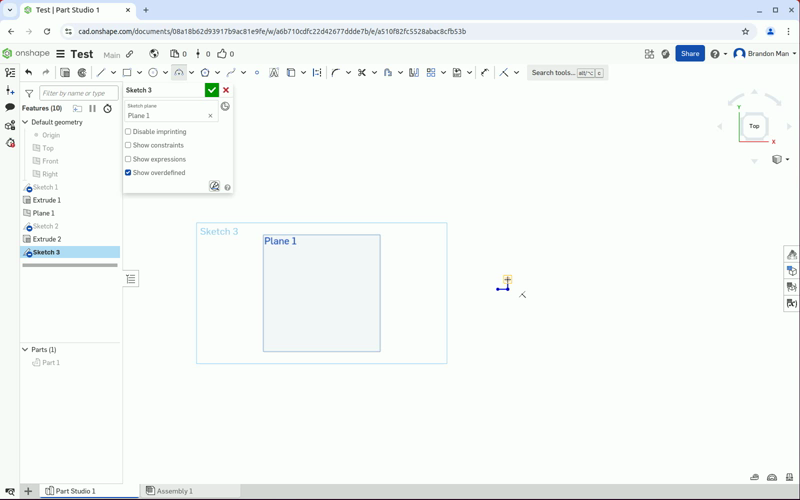
scroll(6)
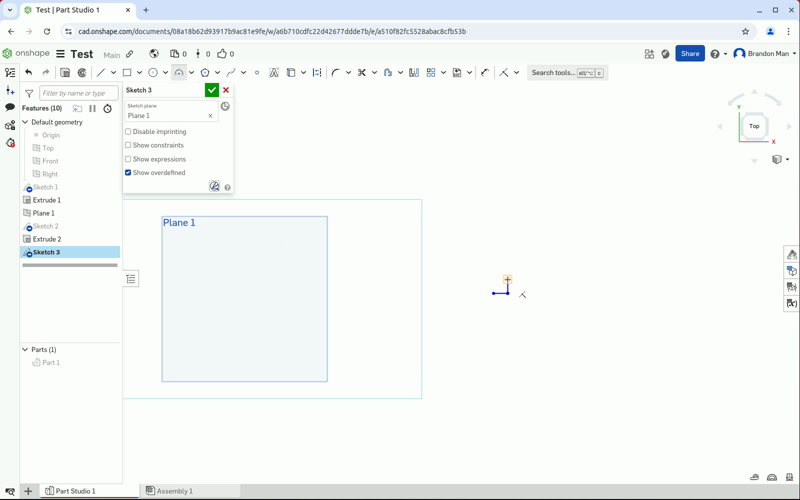
scroll(6)
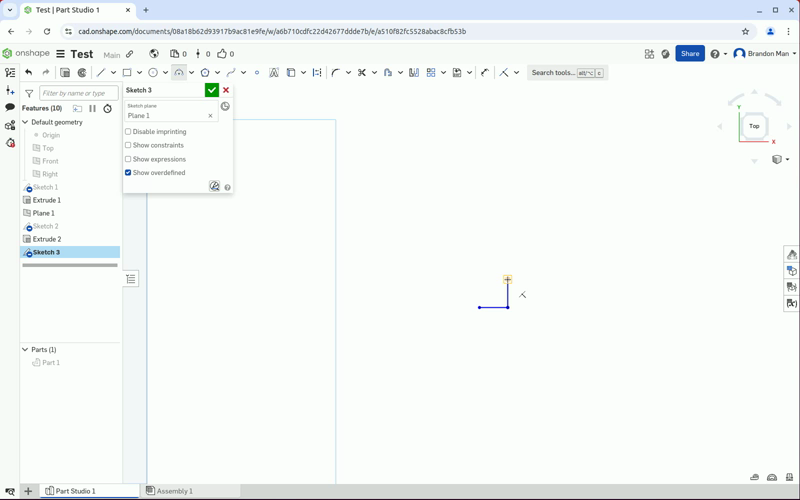
click(507, 279)
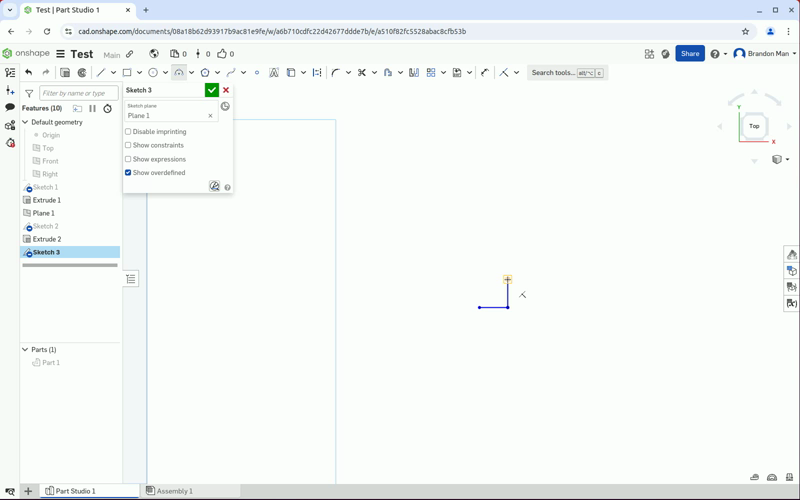
scroll(-6)
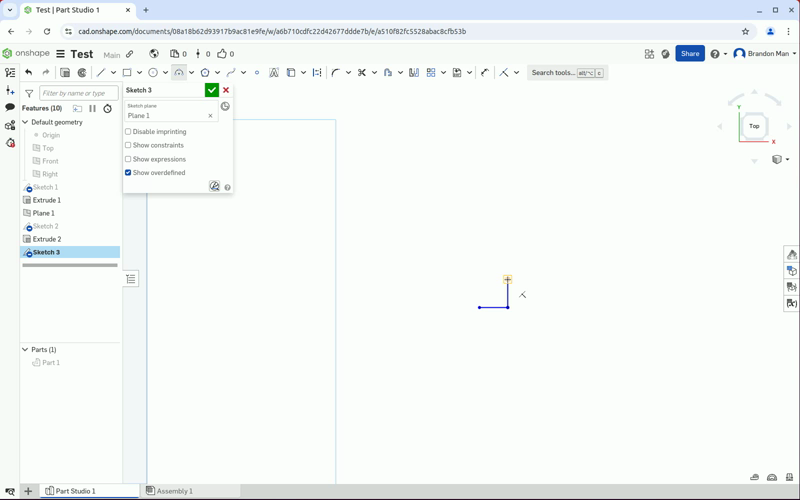
scroll(-6)
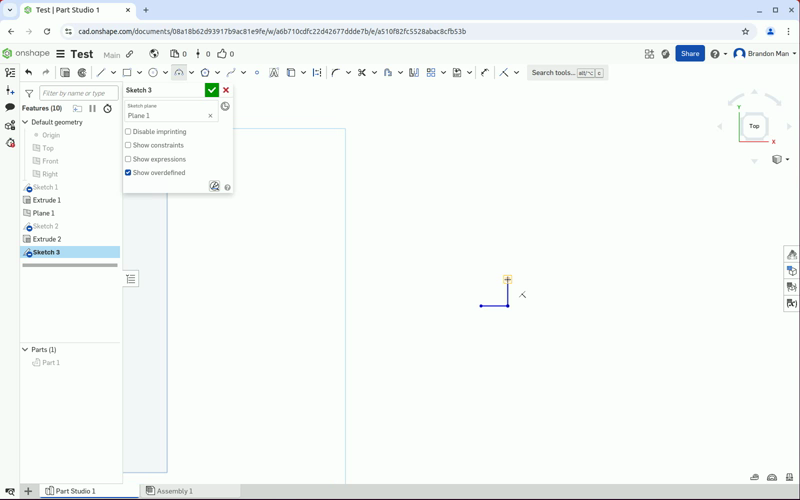
scroll(-6)
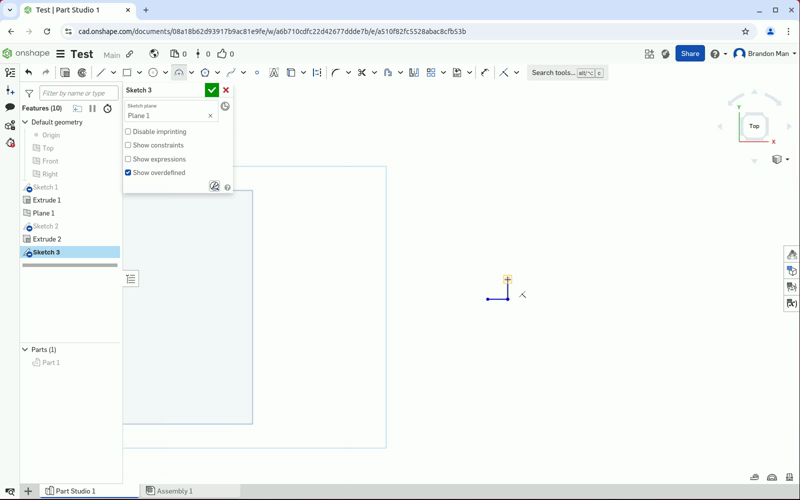
scroll(-6)
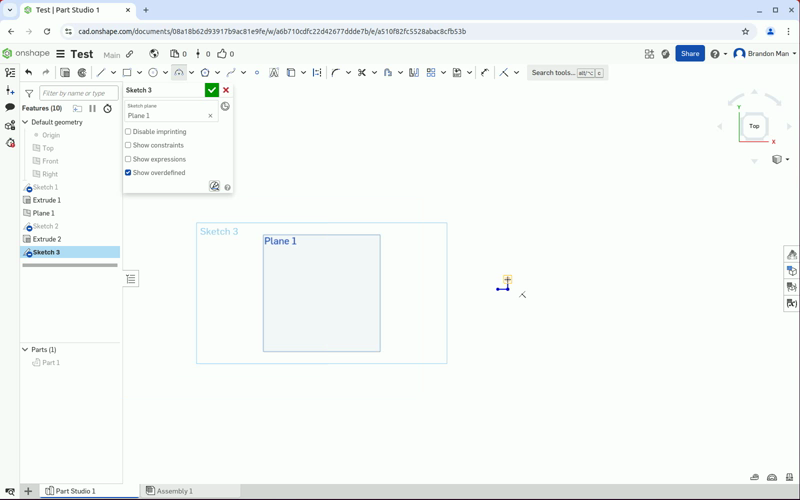
scroll(-6)
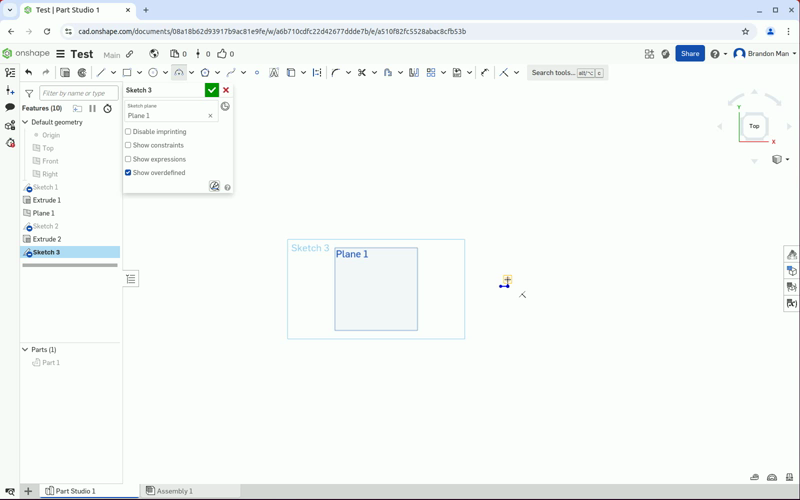
scroll(-6)
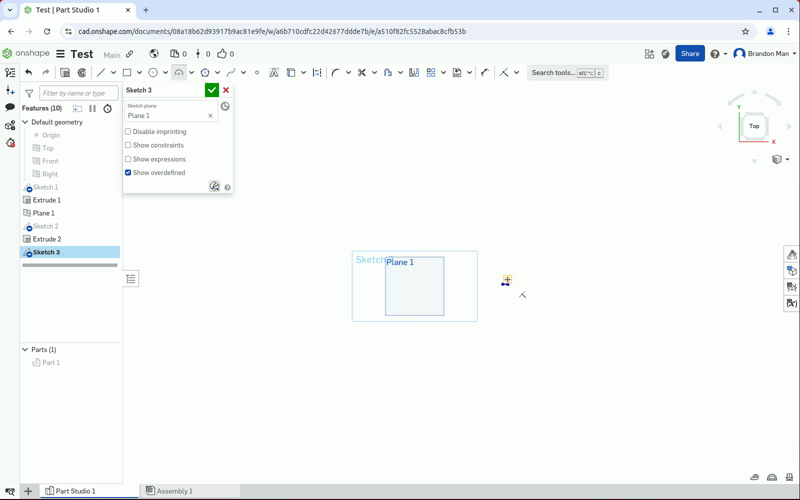
scroll(-6)
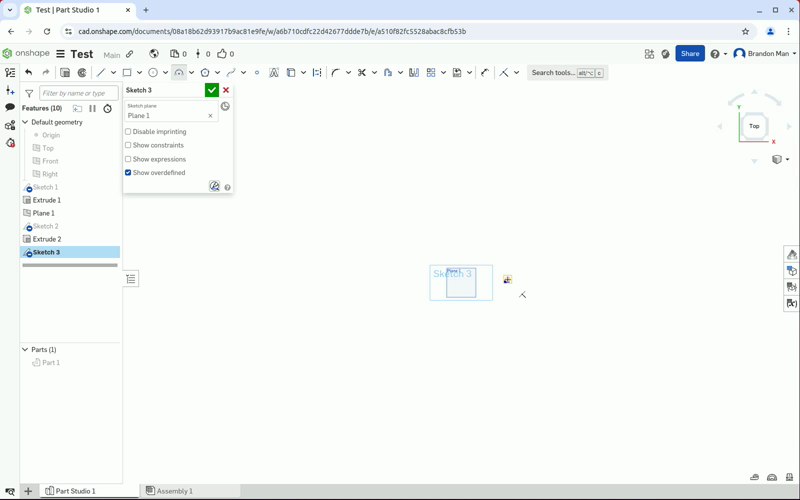
mouse_move(505, 281)
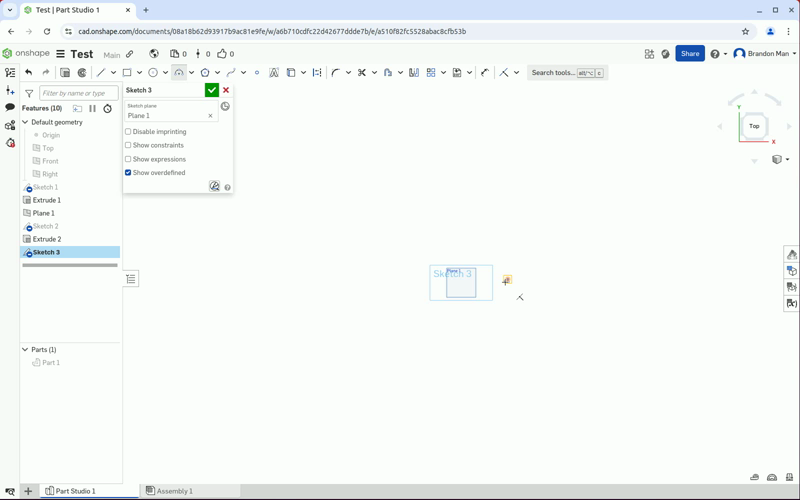
scroll(6)
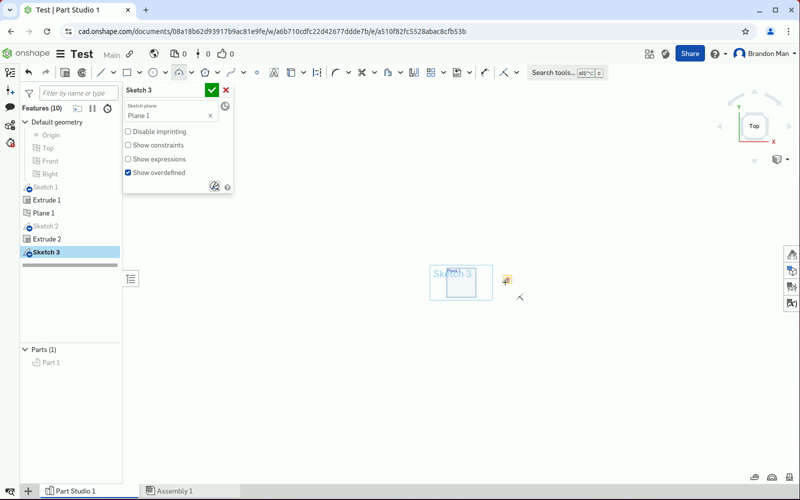
scroll(6)
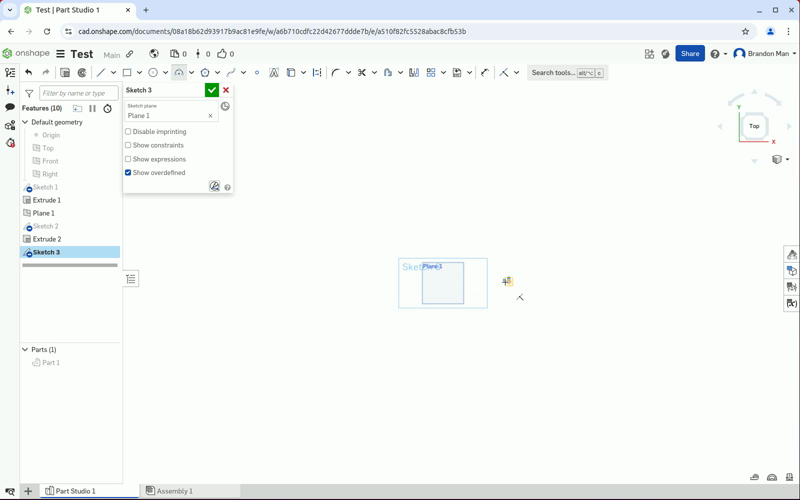
scroll(6)
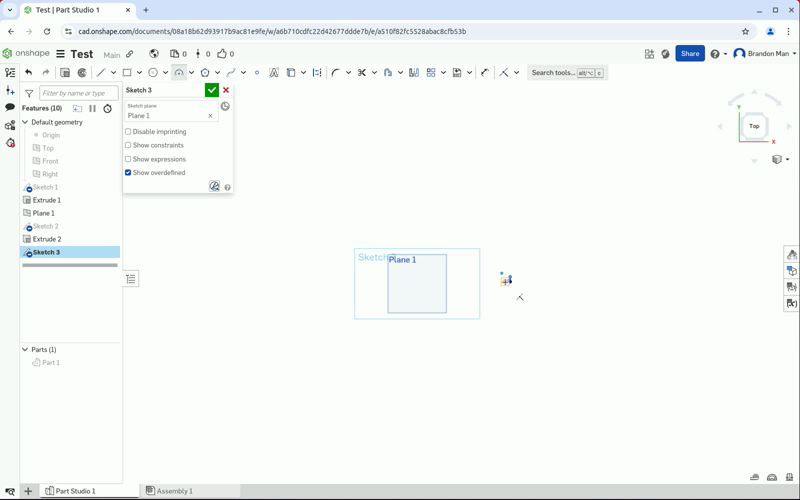
scroll(6)
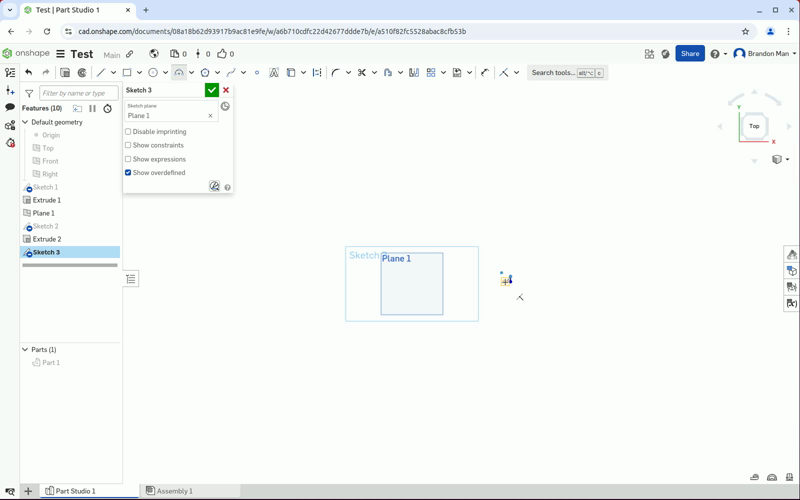
scroll(6)
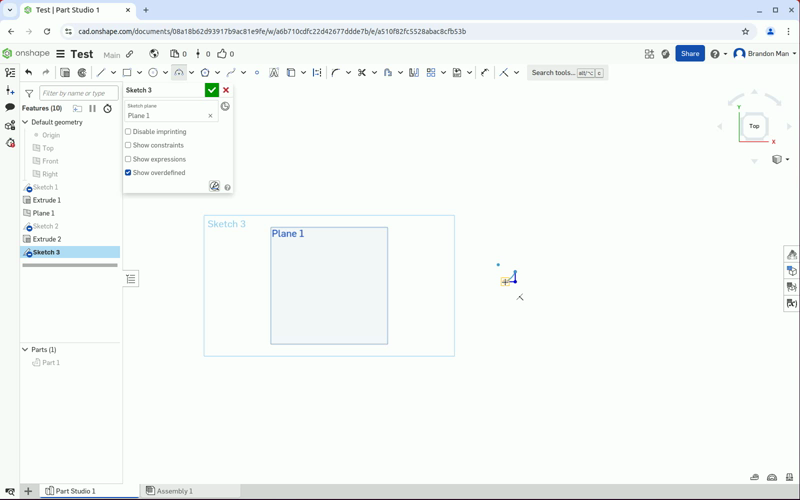
scroll(6)
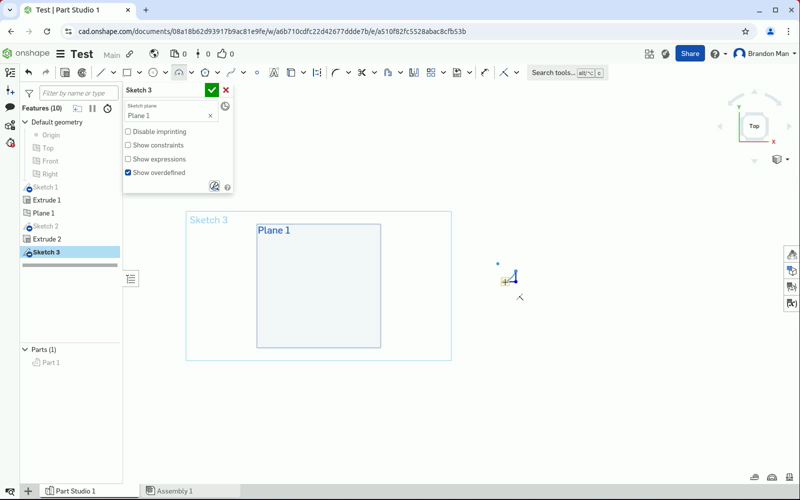
scroll(6)
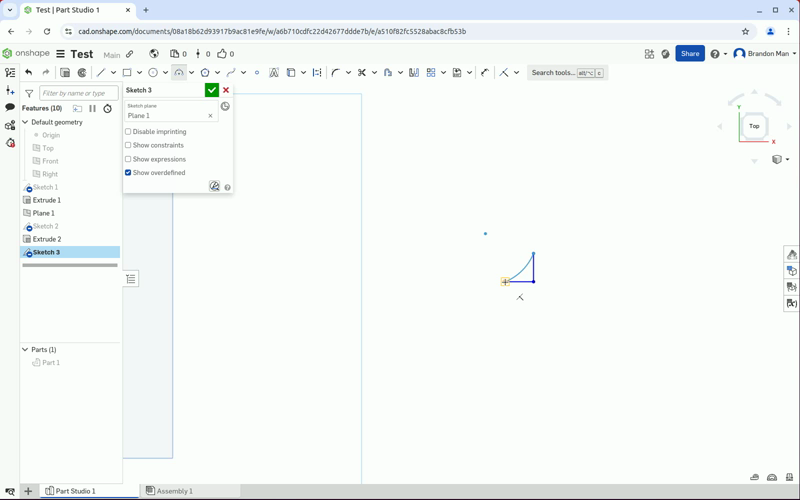
click(505, 281)
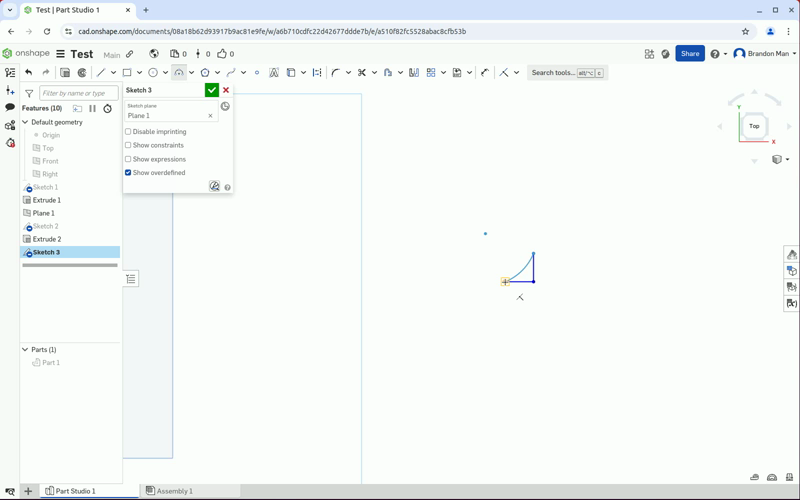
scroll(-6)
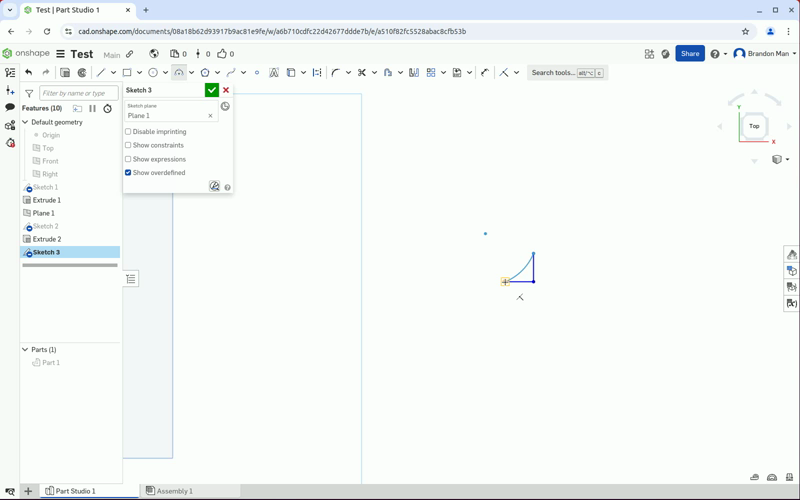
scroll(-6)
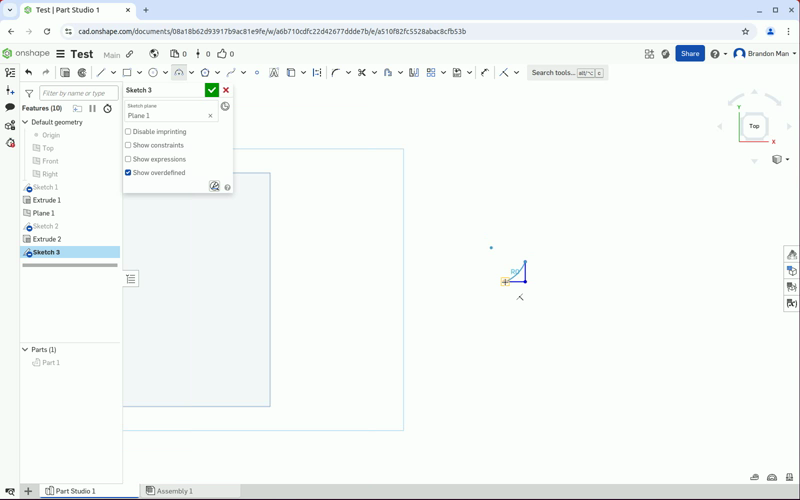
scroll(-6)
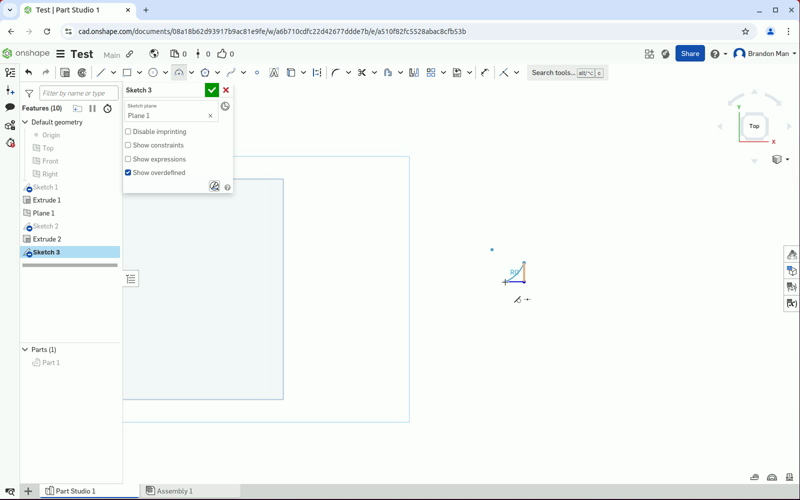
scroll(-6)
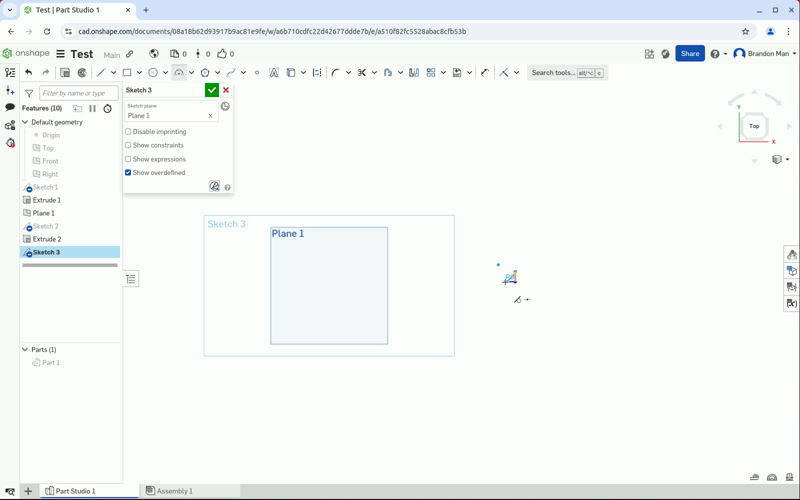
scroll(-6)
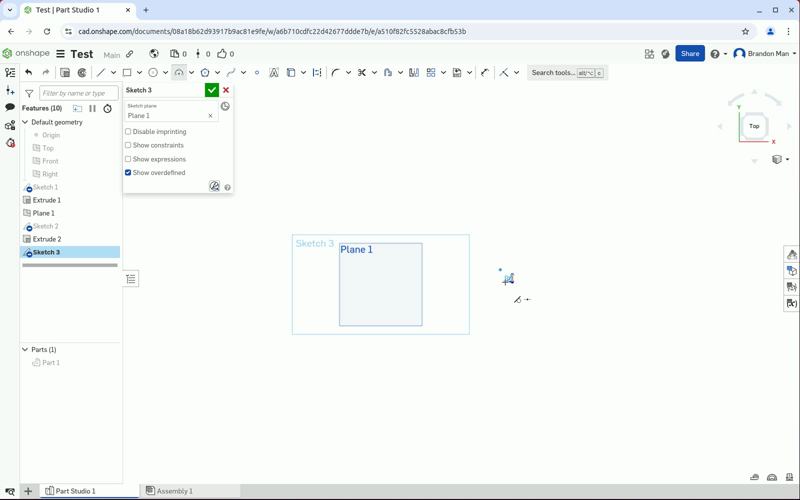
scroll(-6)
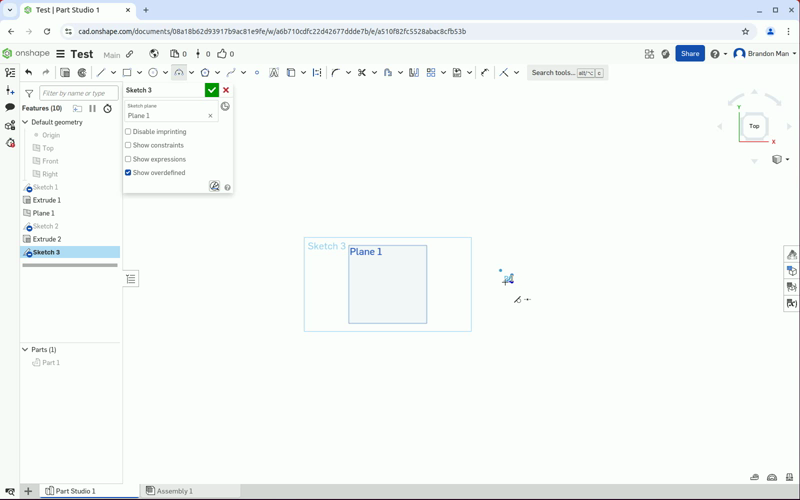
scroll(-6)
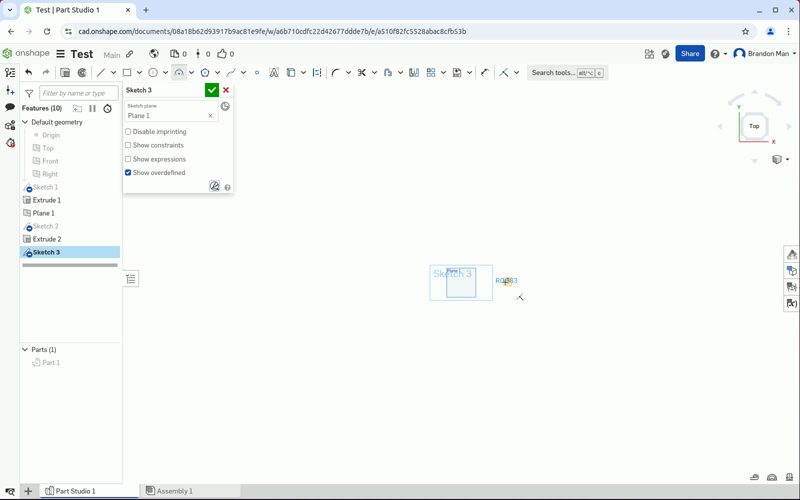
key_down(shift)
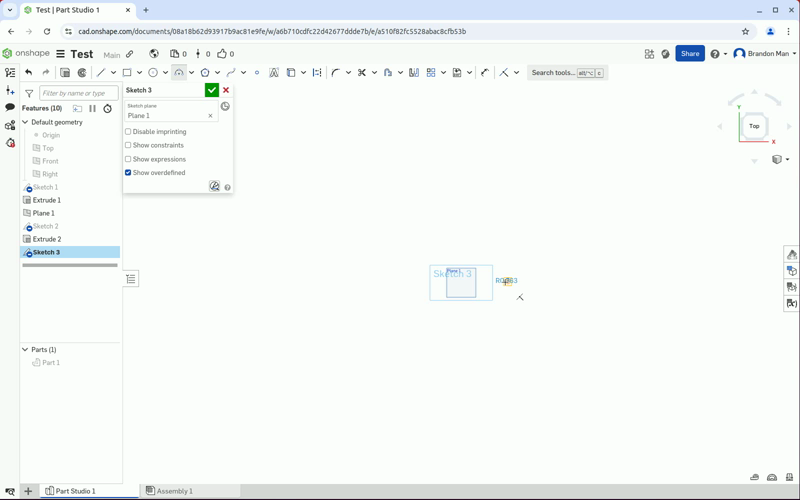
mouse_move(506, 280)
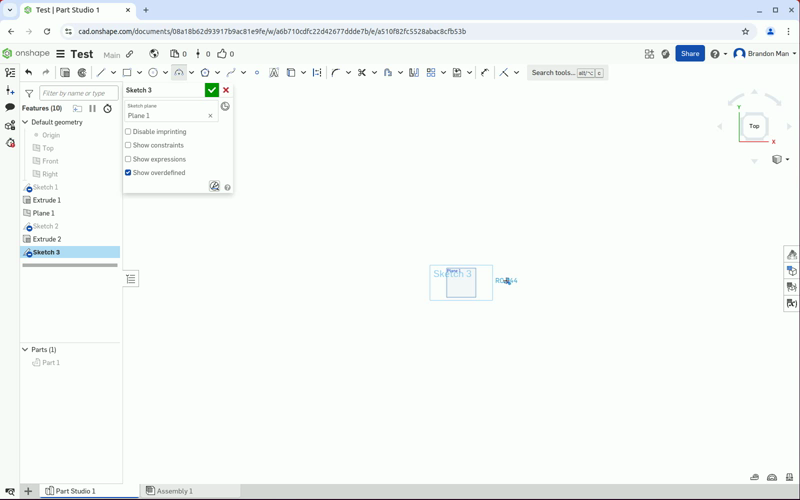
scroll(6)
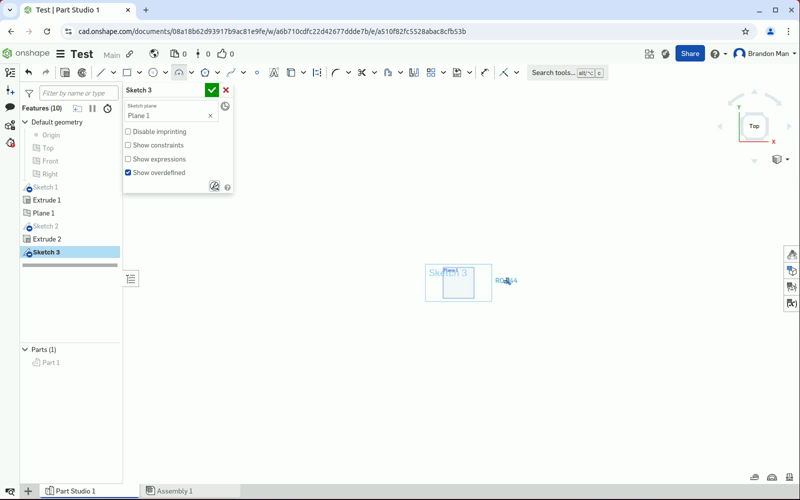
scroll(6)
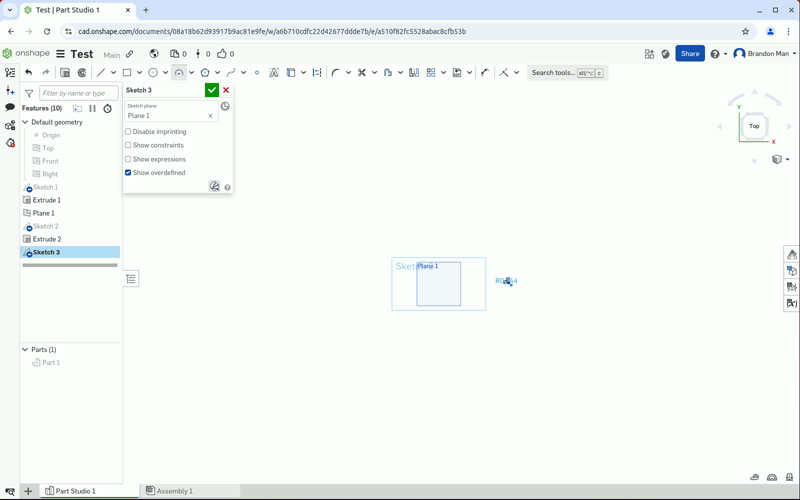
scroll(6)
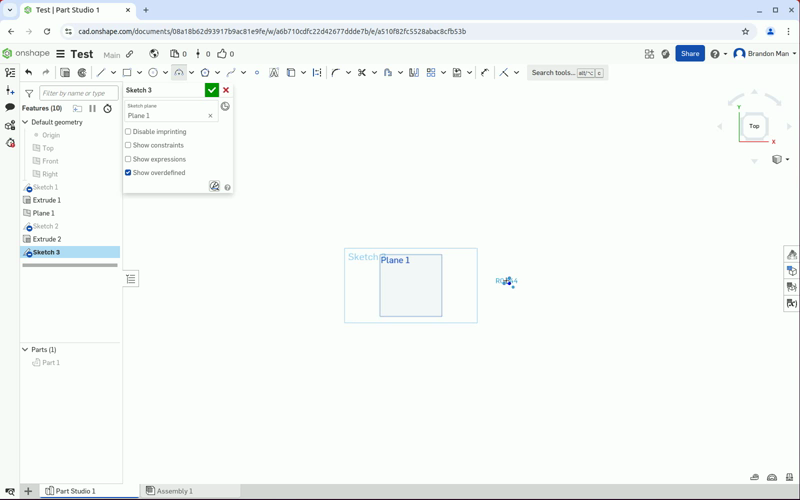
scroll(6)
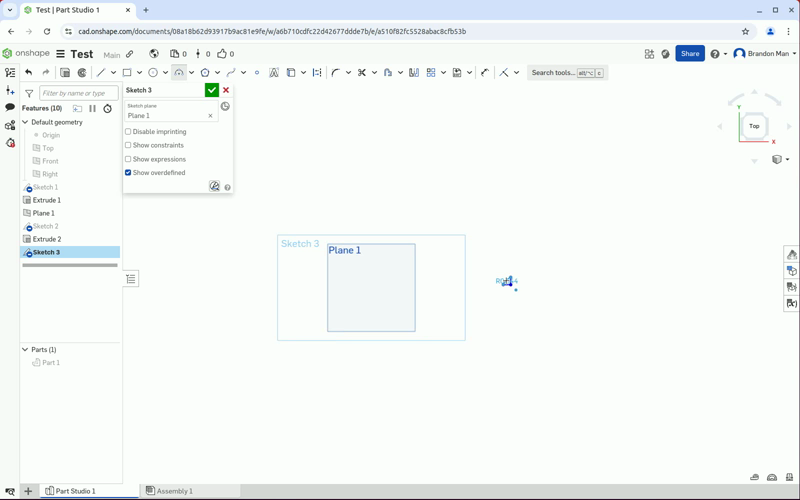
scroll(6)
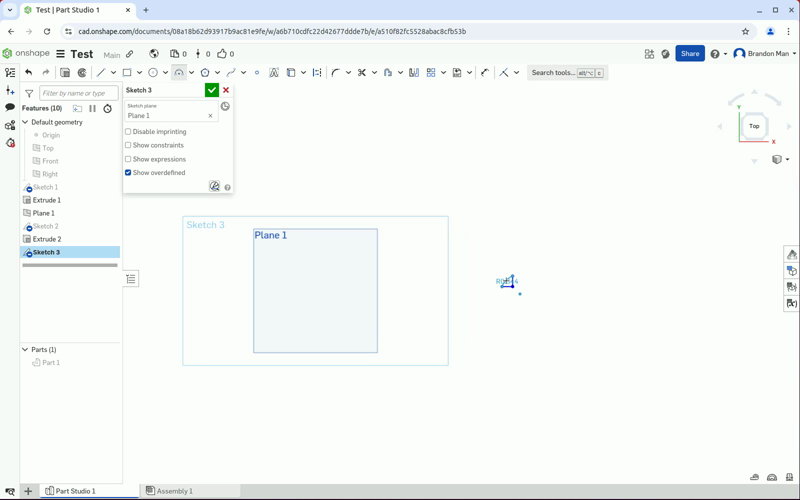
scroll(6)
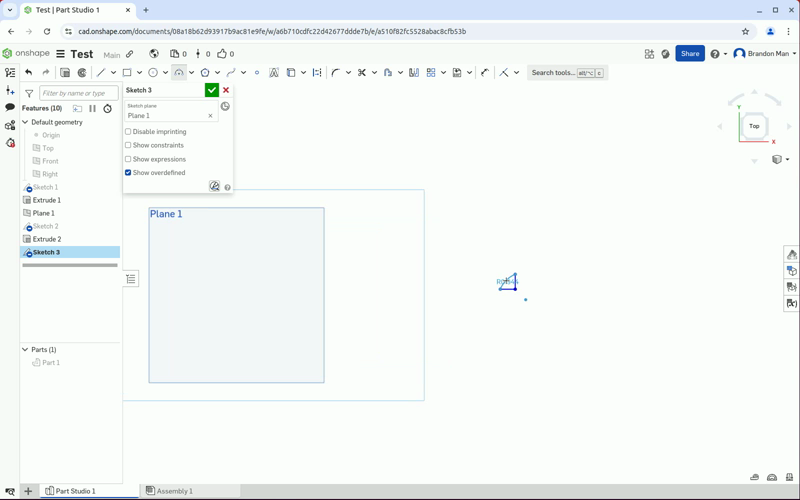
scroll(6)
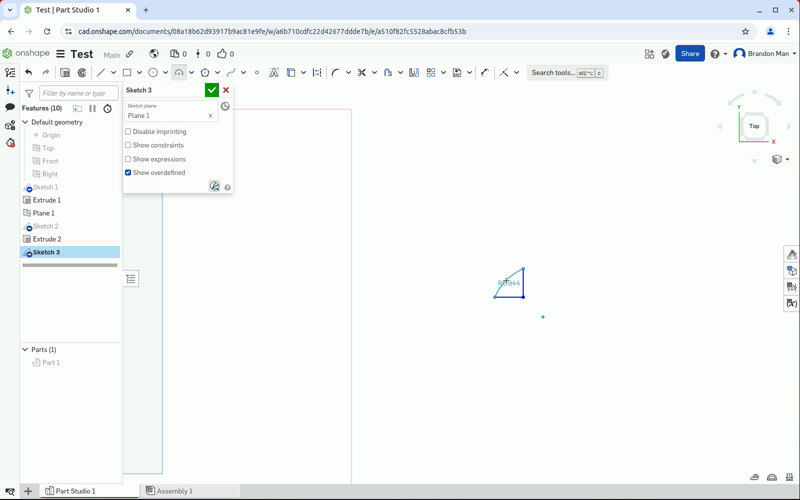
click(506, 280)
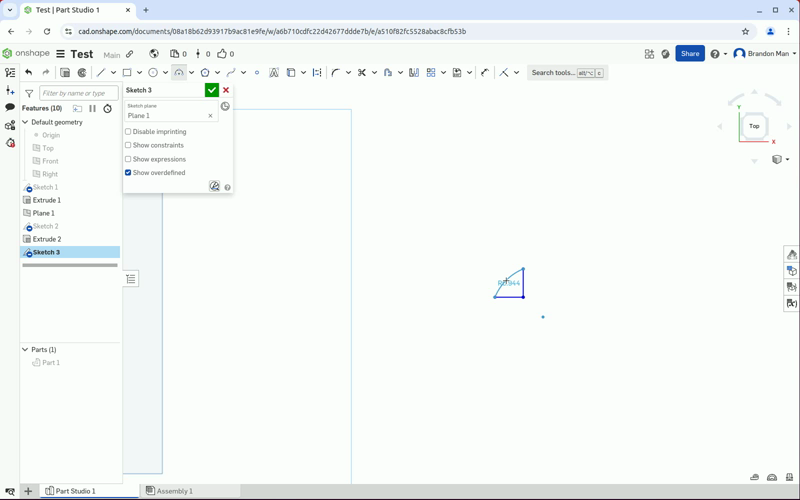
scroll(-6)
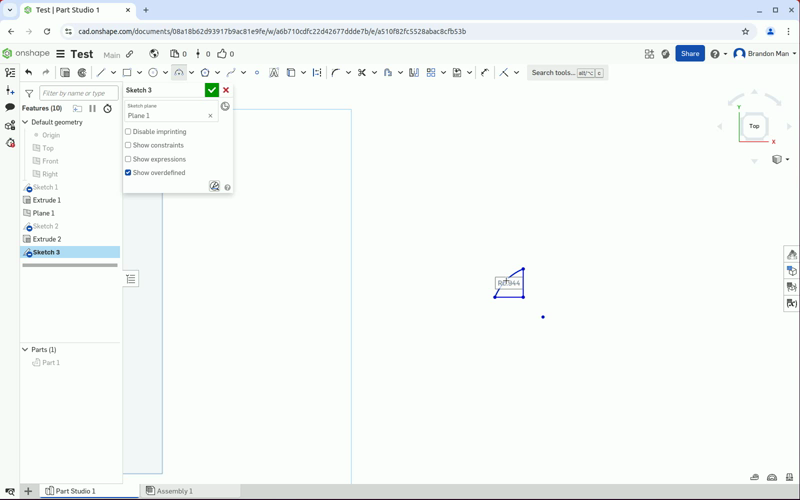
scroll(-6)
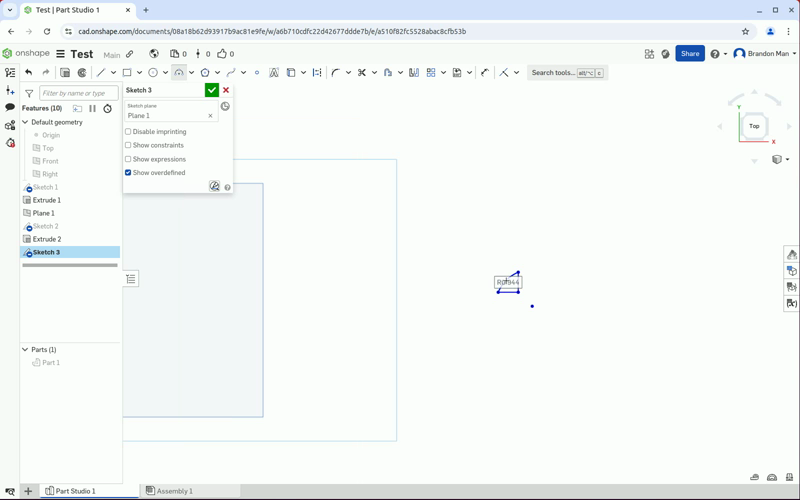
scroll(-6)
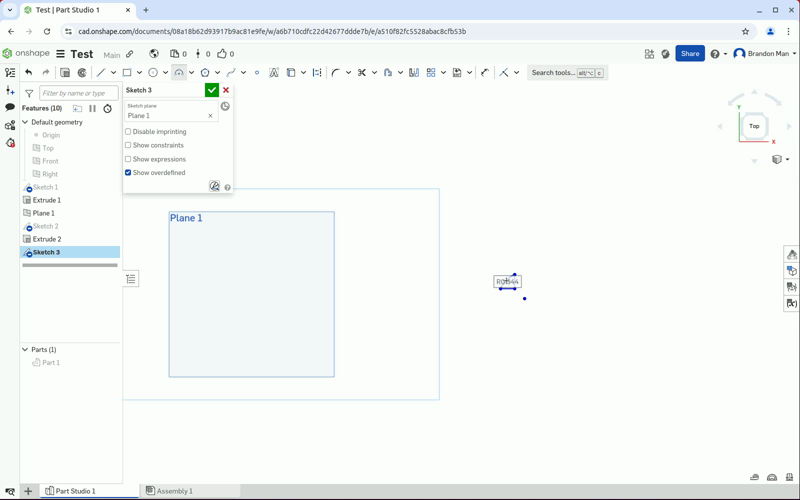
scroll(-6)
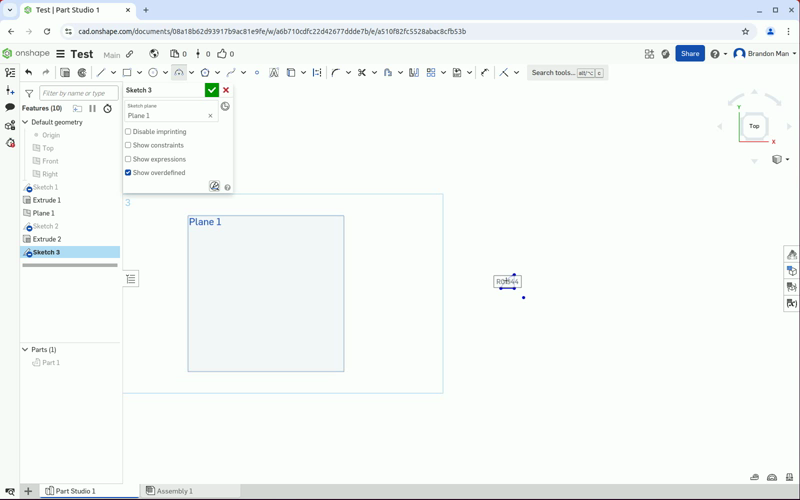
scroll(-6)
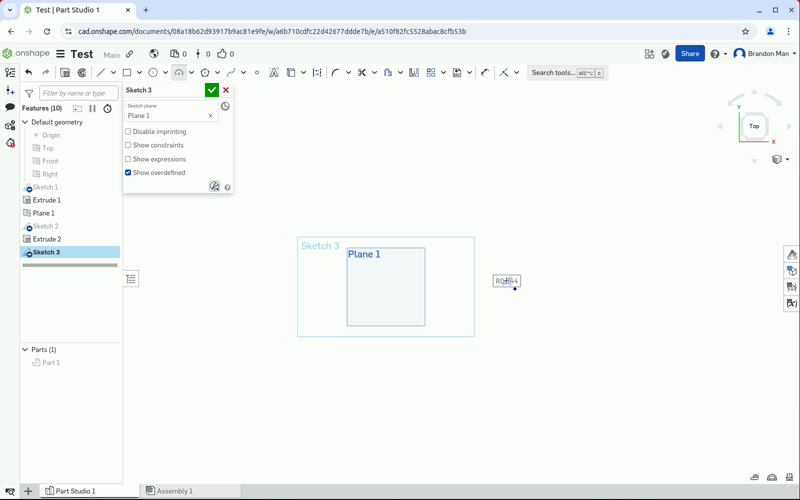
scroll(-6)
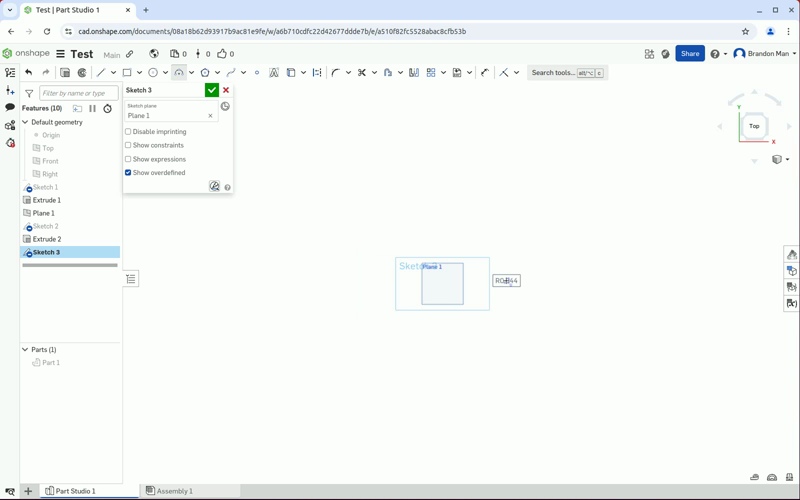
scroll(-6)
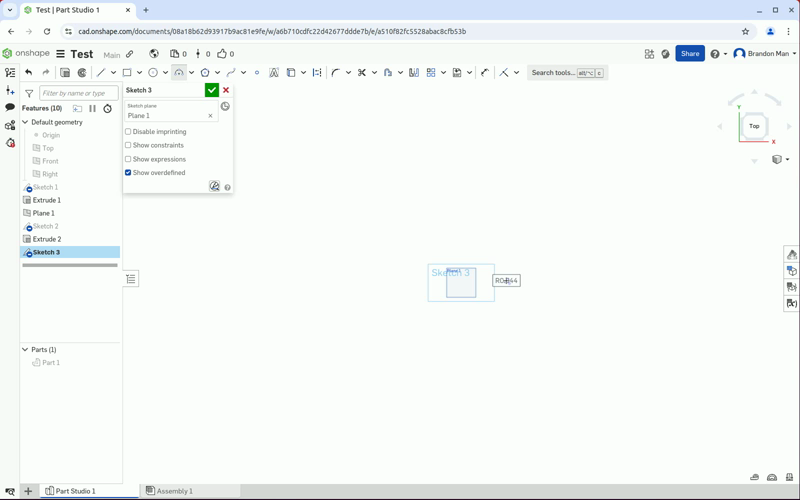
key_up(shift)
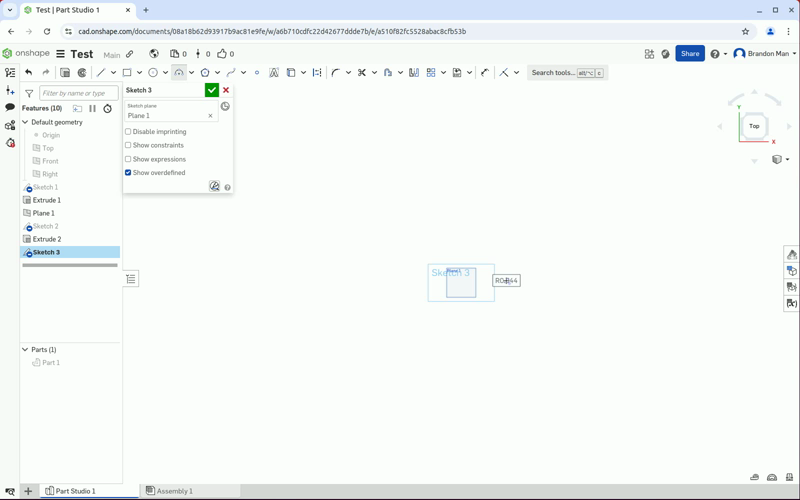
key(esc)
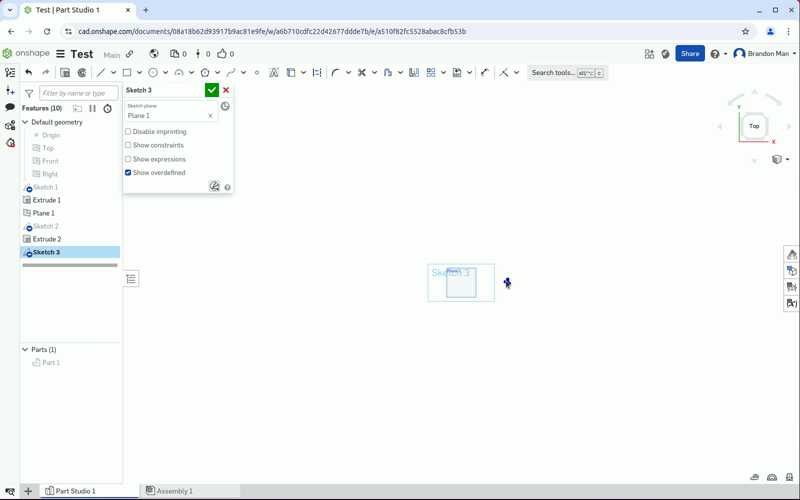
mouse_move(506, 281)
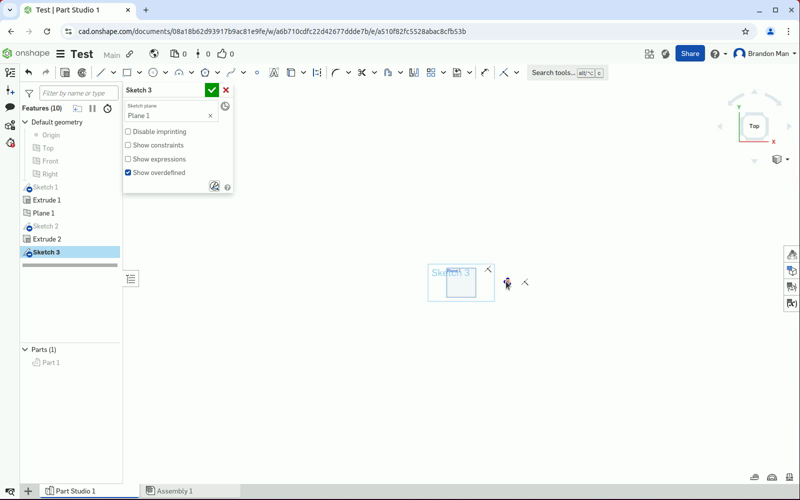
scroll(6)
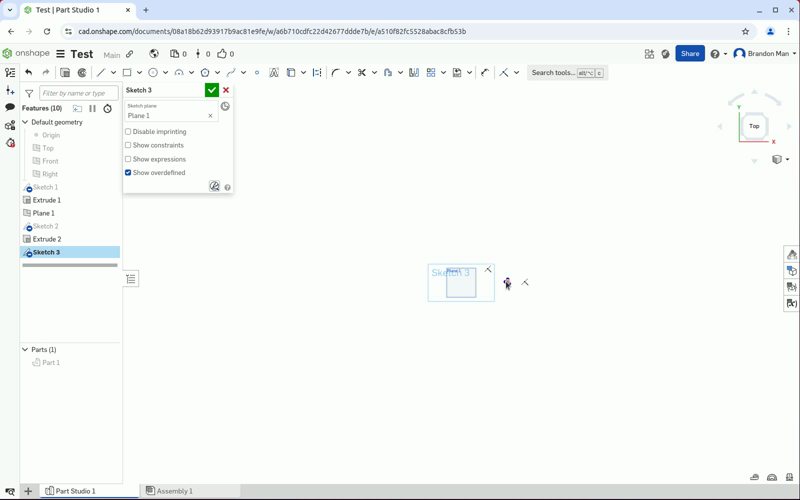
scroll(6)
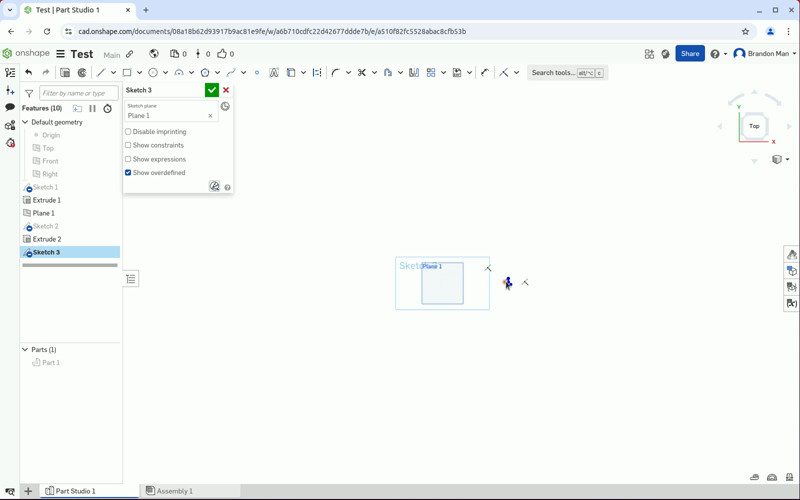
scroll(6)
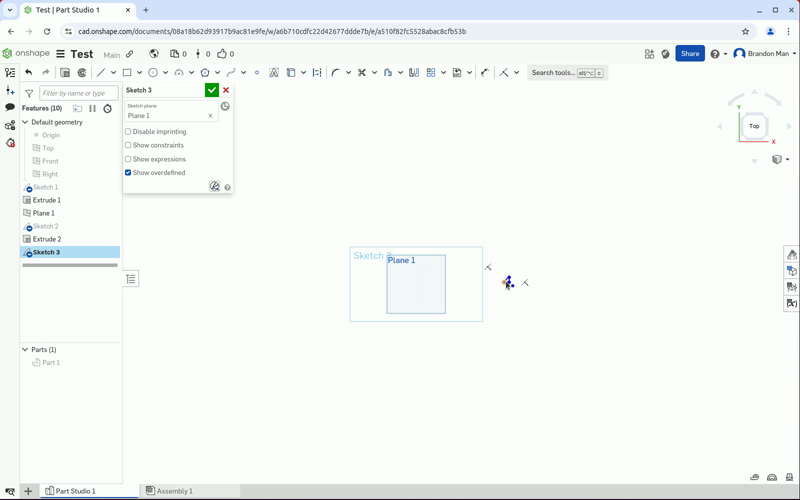
scroll(6)
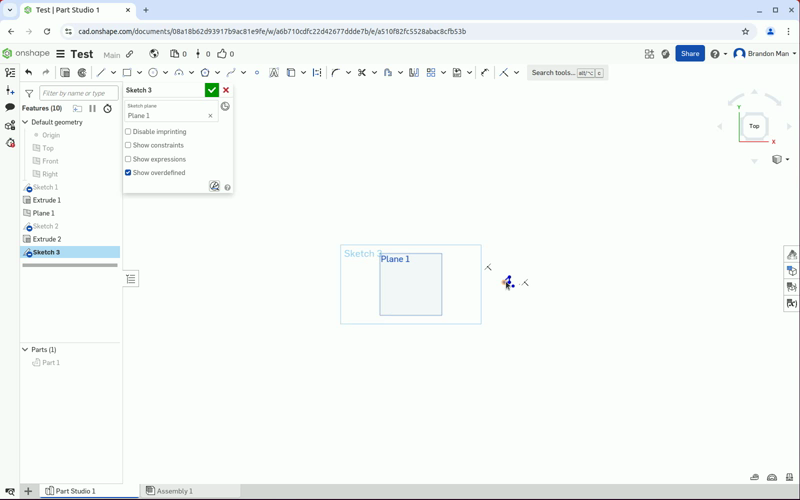
scroll(6)
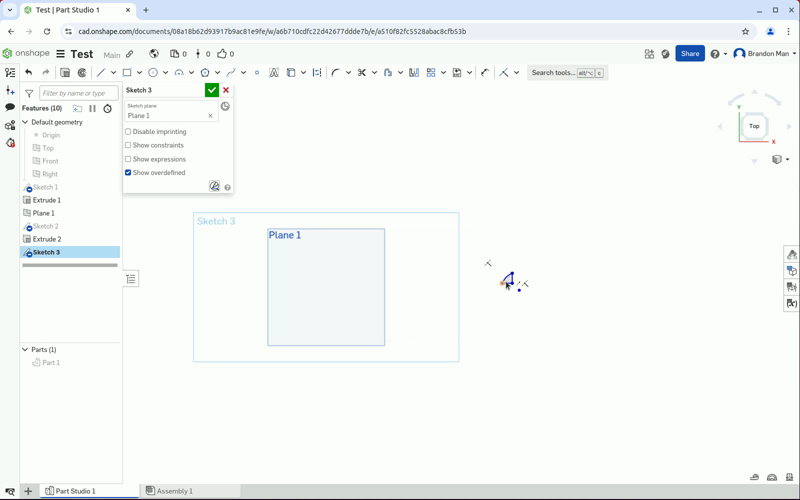
scroll(6)
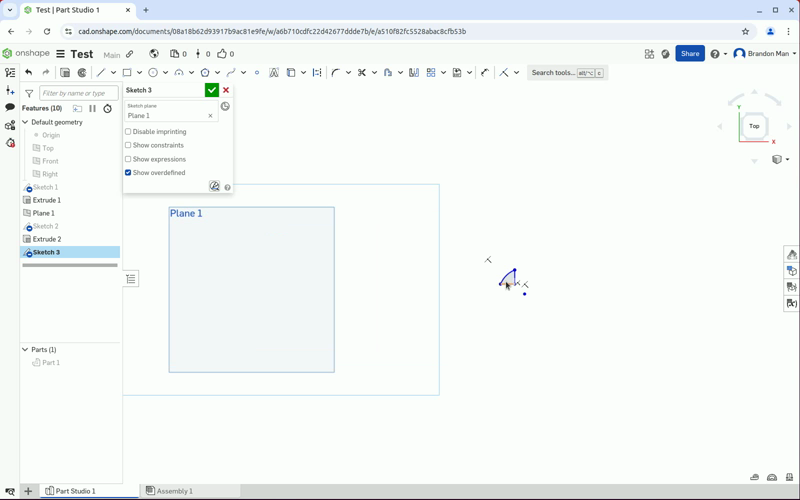
scroll(6)
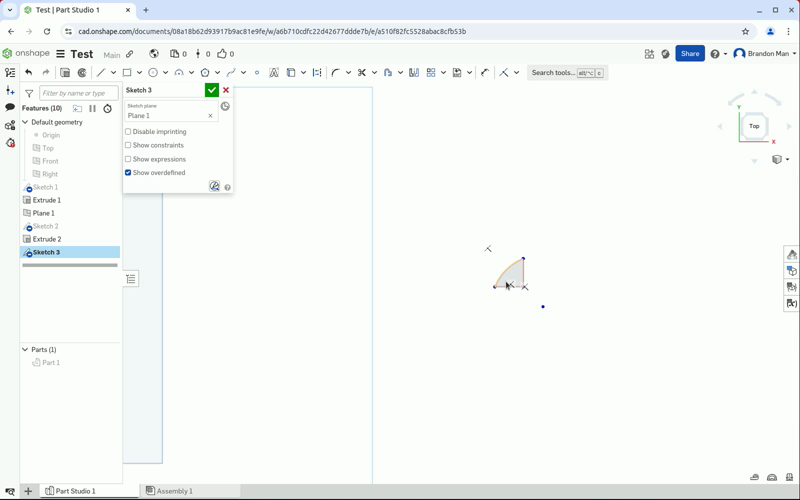
click(506, 281)
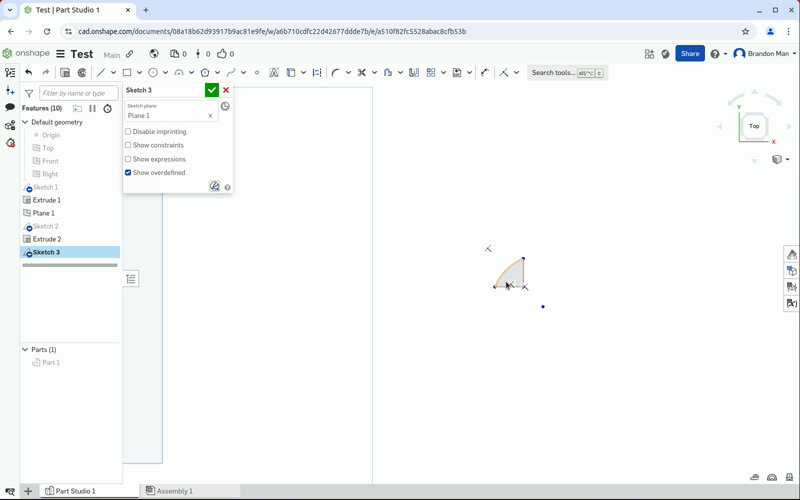
scroll(-6)
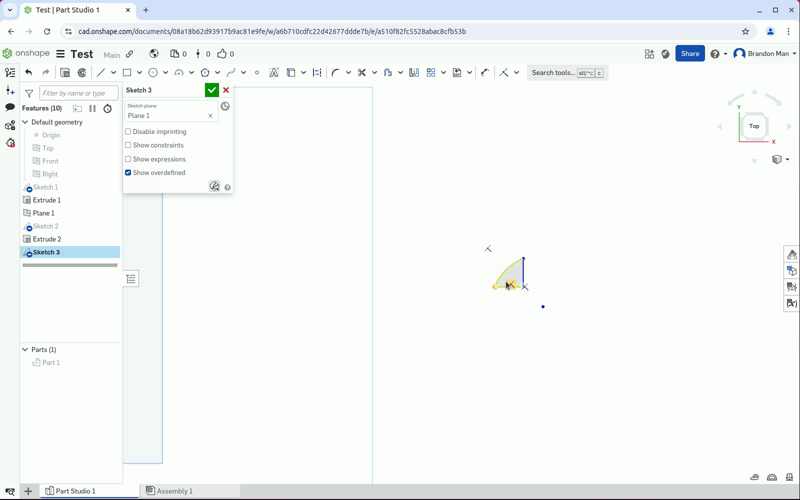
scroll(-6)
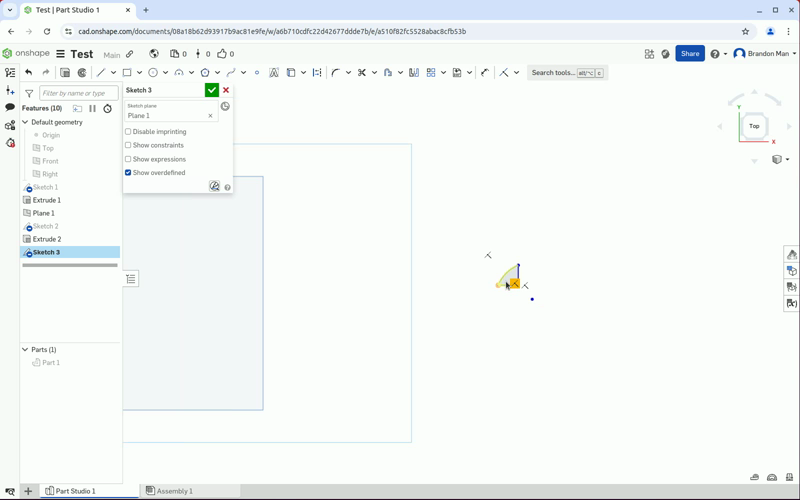
scroll(-6)
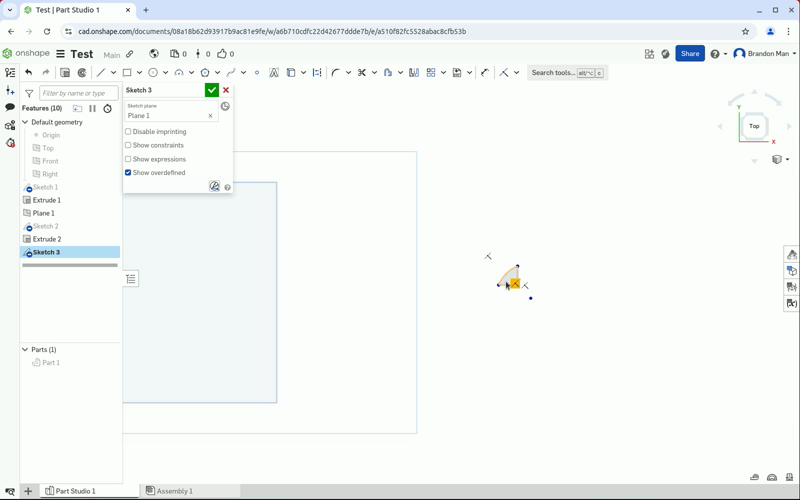
scroll(-6)
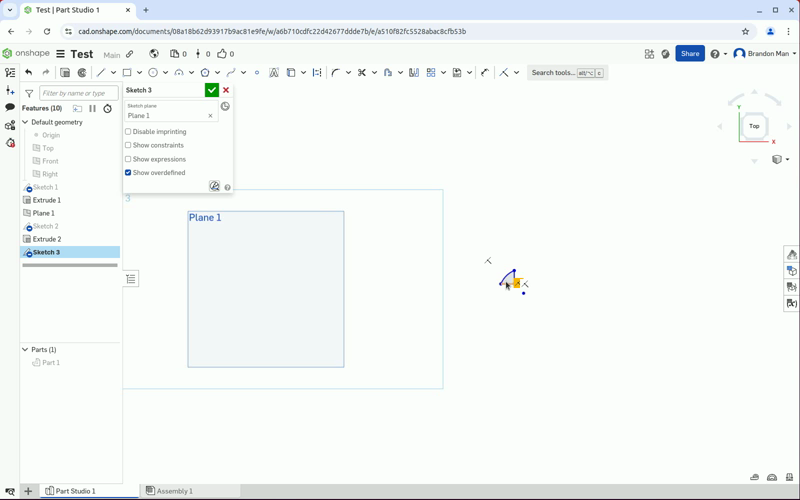
scroll(-6)
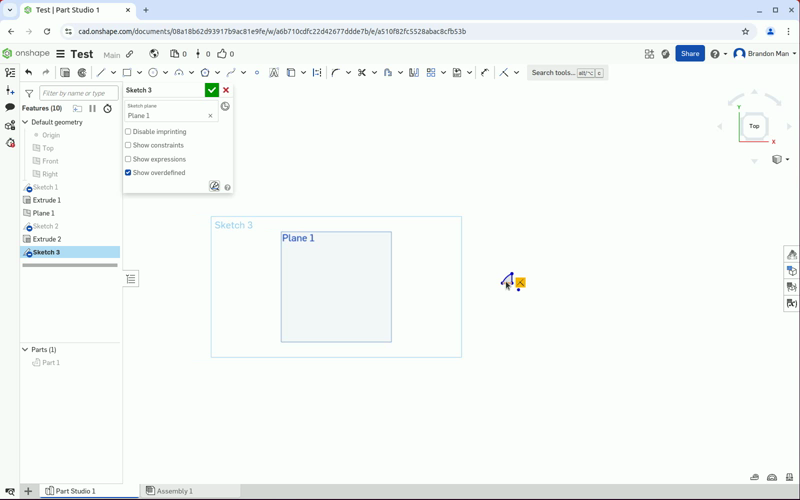
scroll(-6)
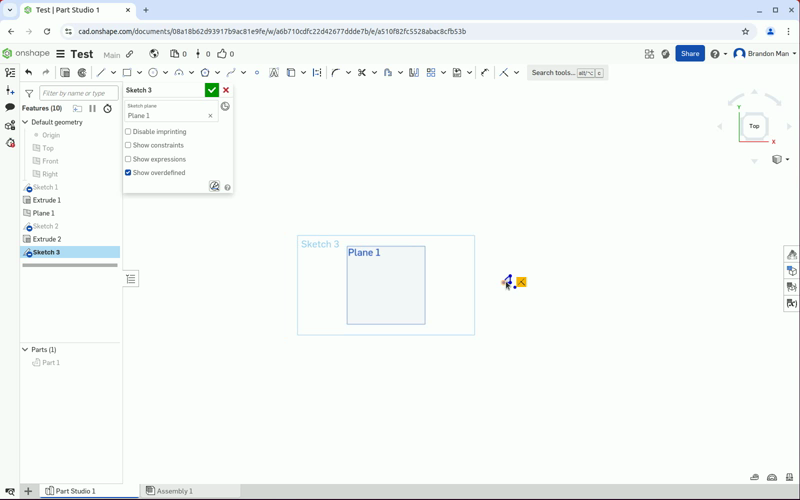
scroll(-6)
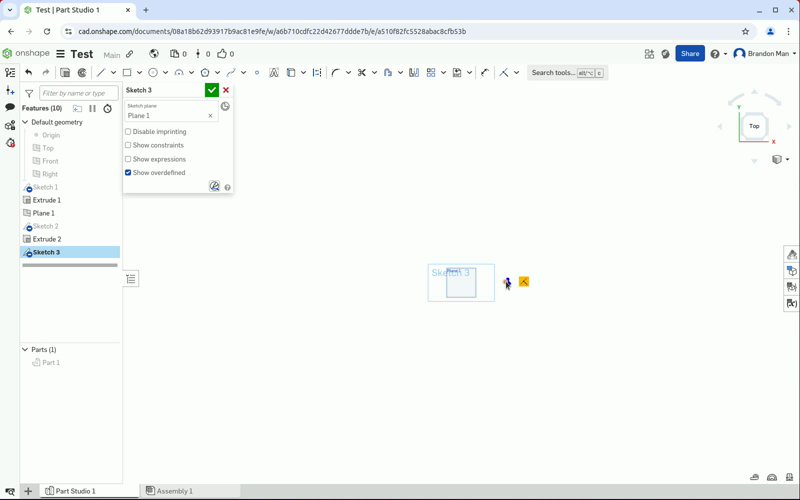
mouse_move(73, 352)
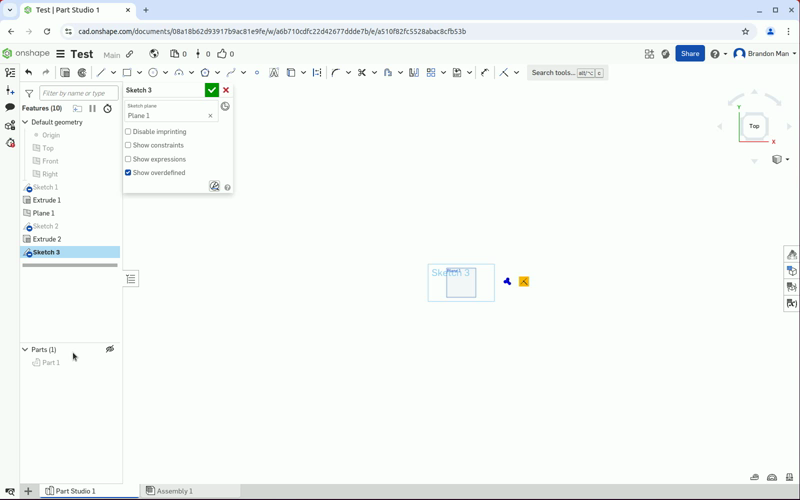
key(shift+y)
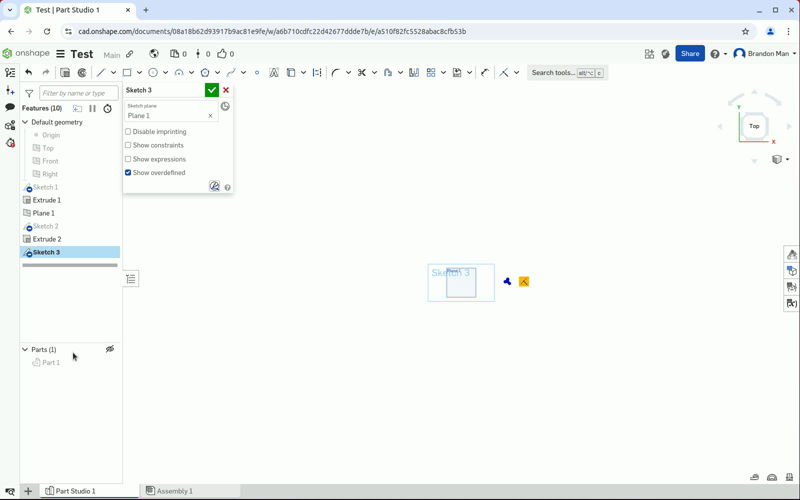
key(shift+e)
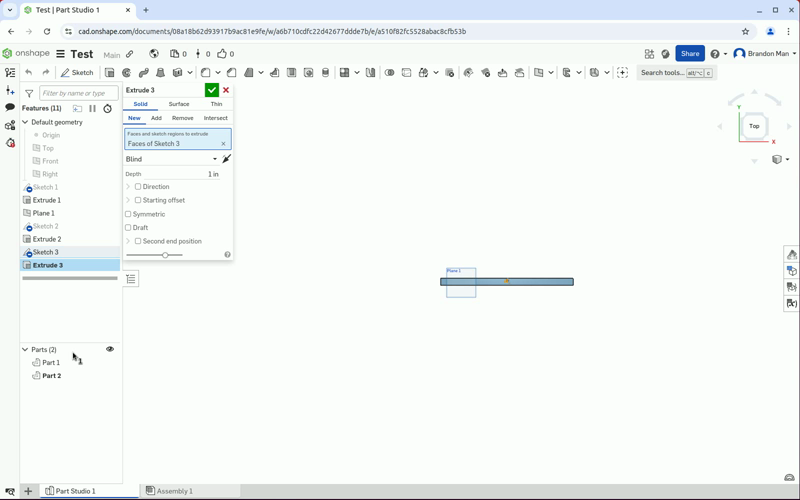
mouse_move(143, 106)
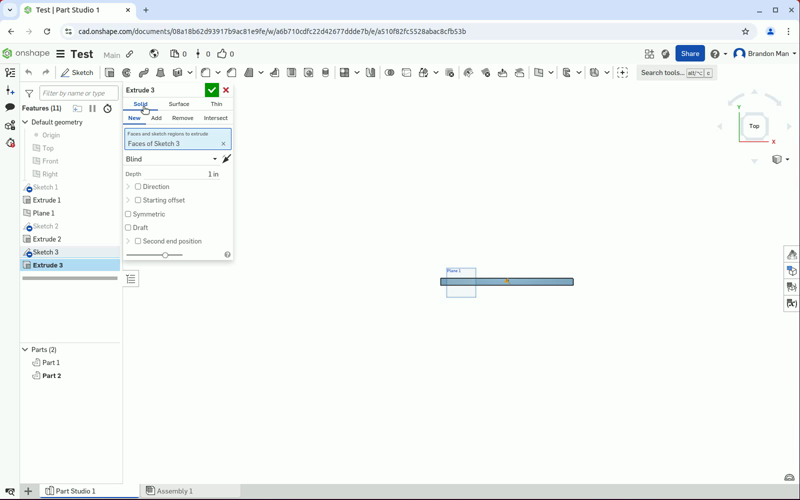
click(143, 106)
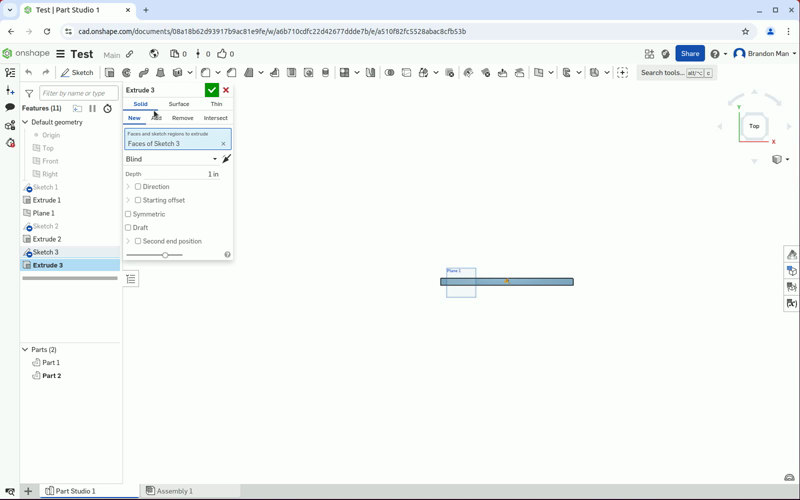
mouse_move(186, 120)
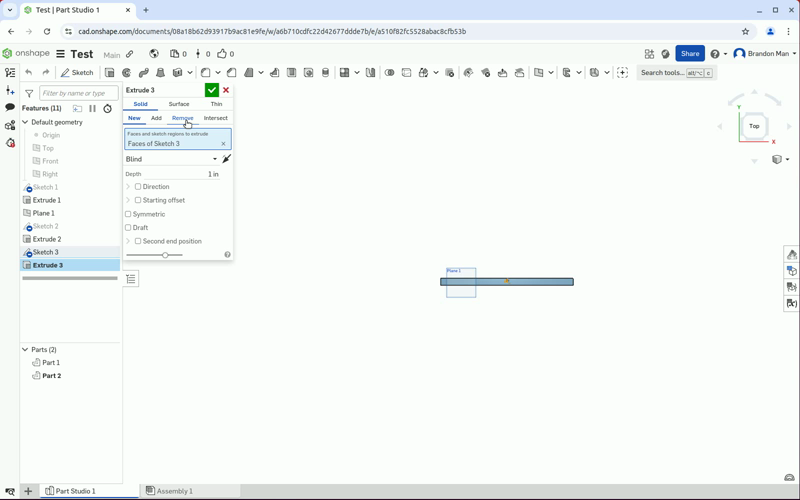
click(186, 120)
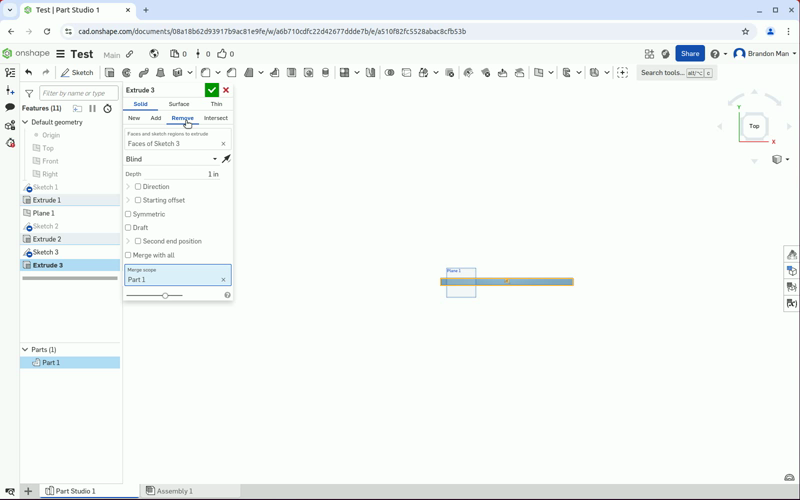
key(tab, 4)
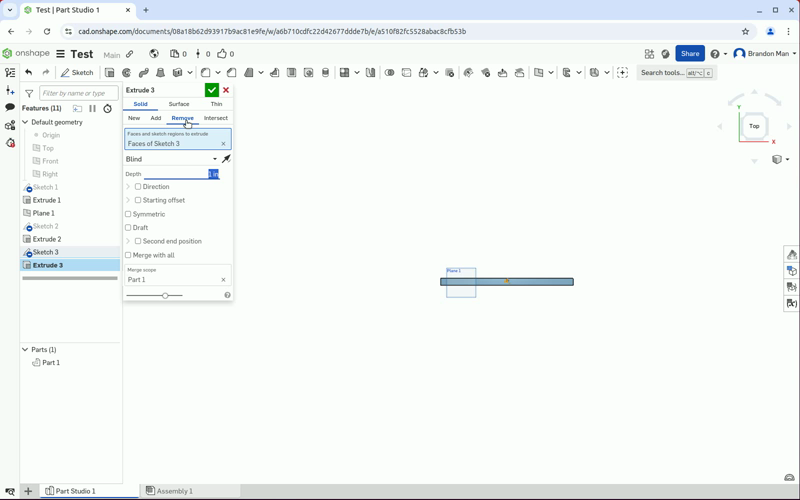
text(1.685)
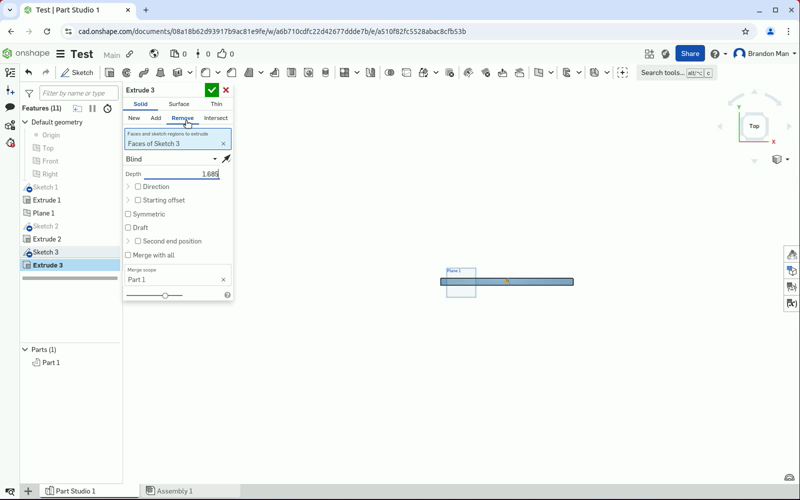
key(tab, 6)
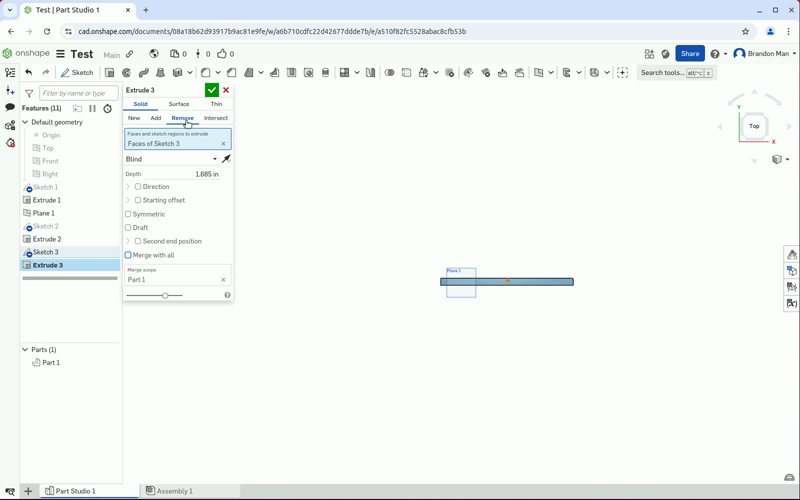
key(space)
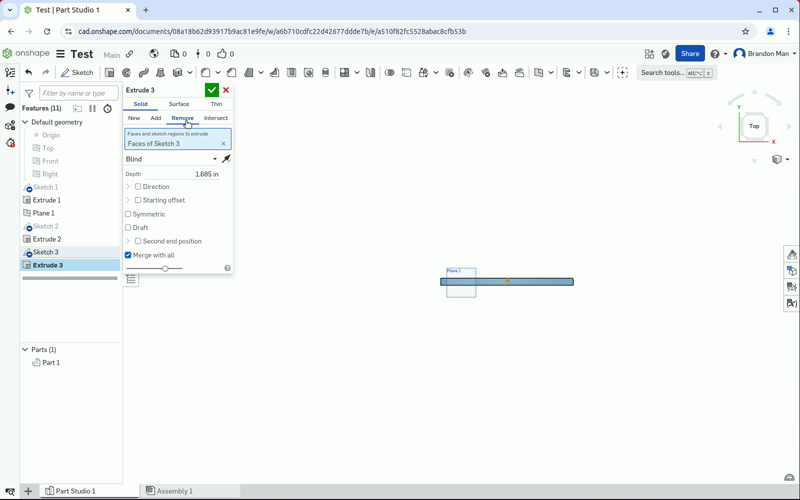
key(enter)
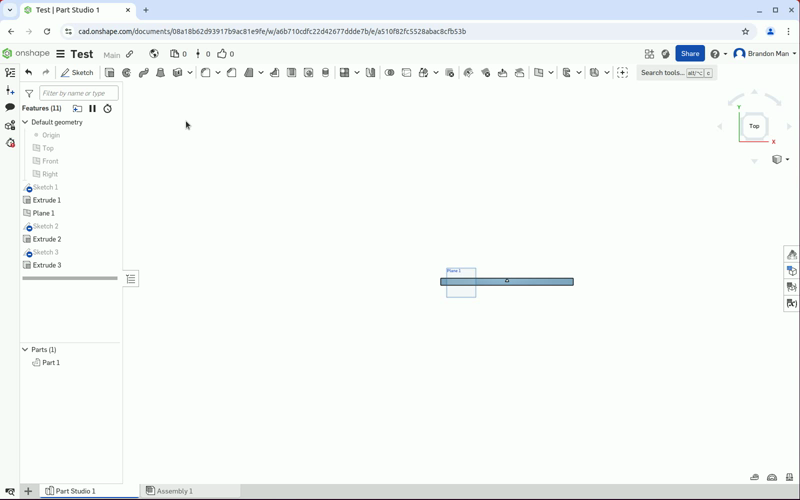
key(shift+h)
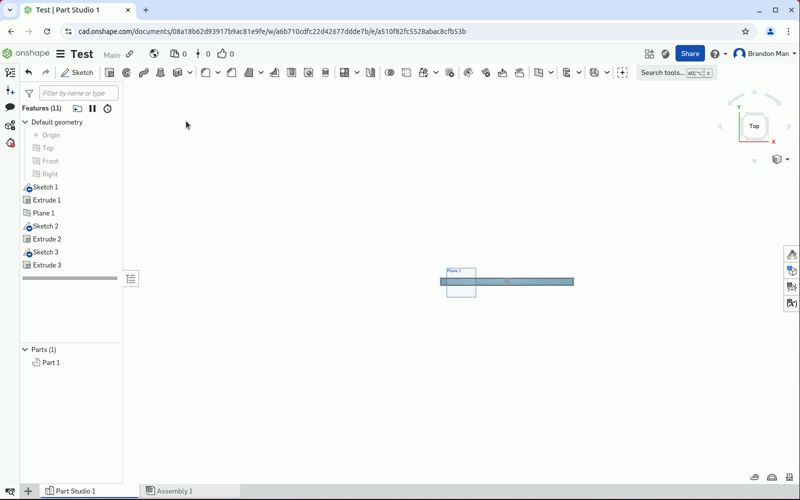
key(shift+h)
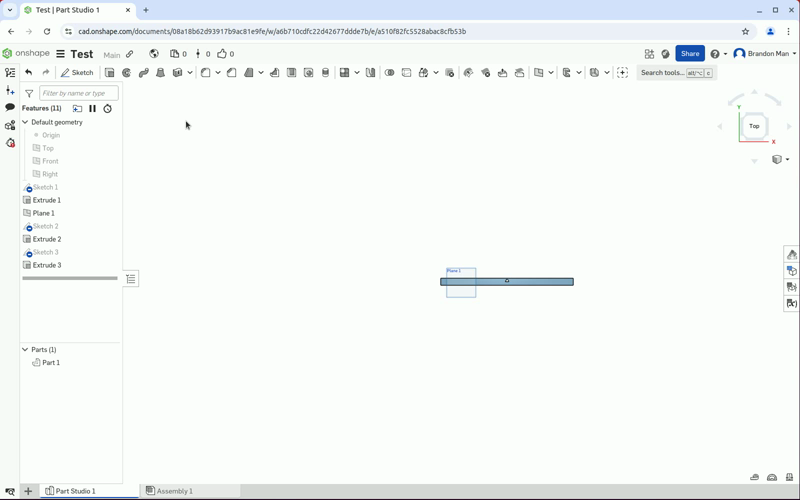
mouse_move(73, 189)
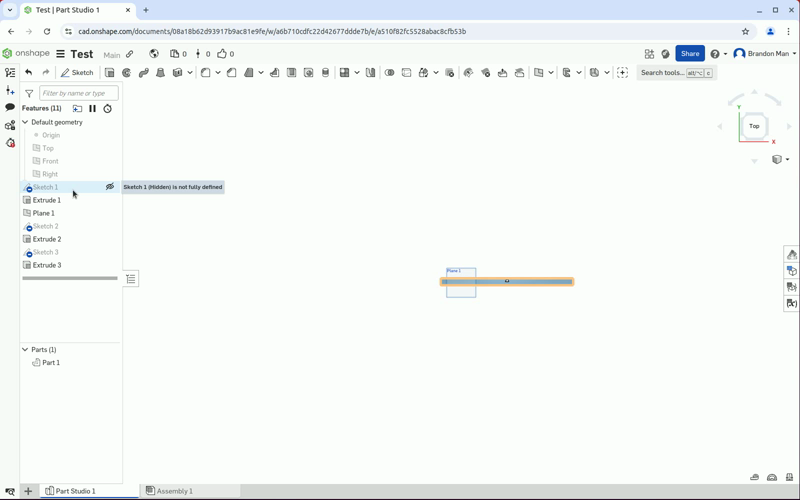
click(73, 189)
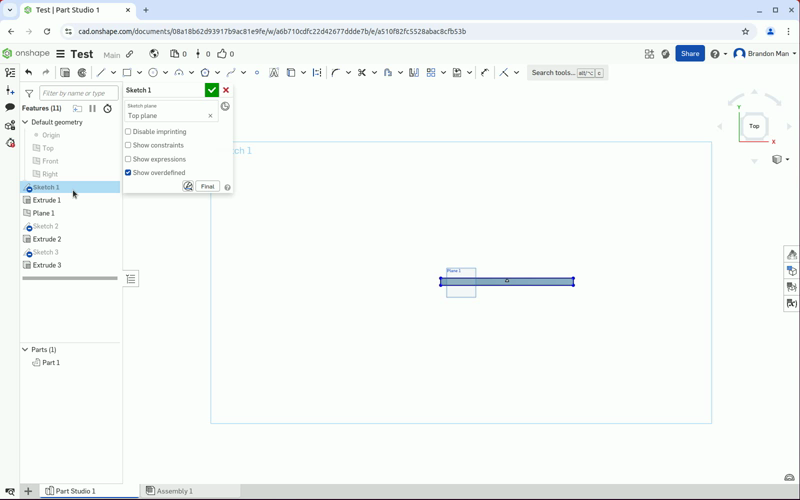
mouse_move(229, 92)
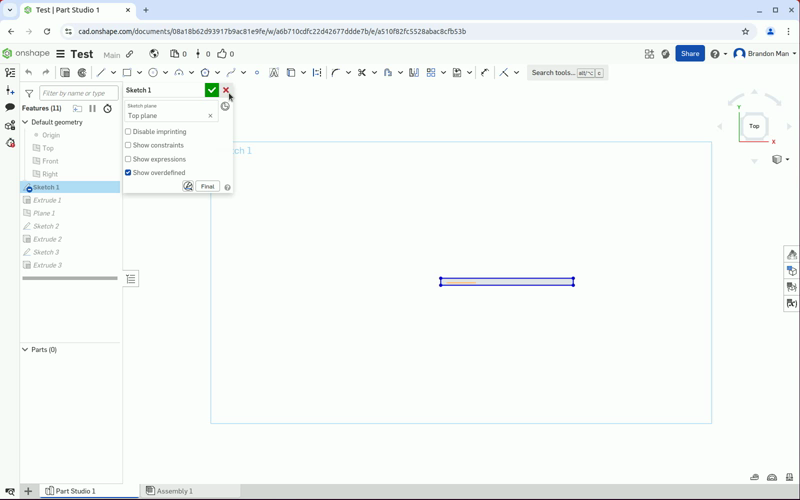
click(229, 92)
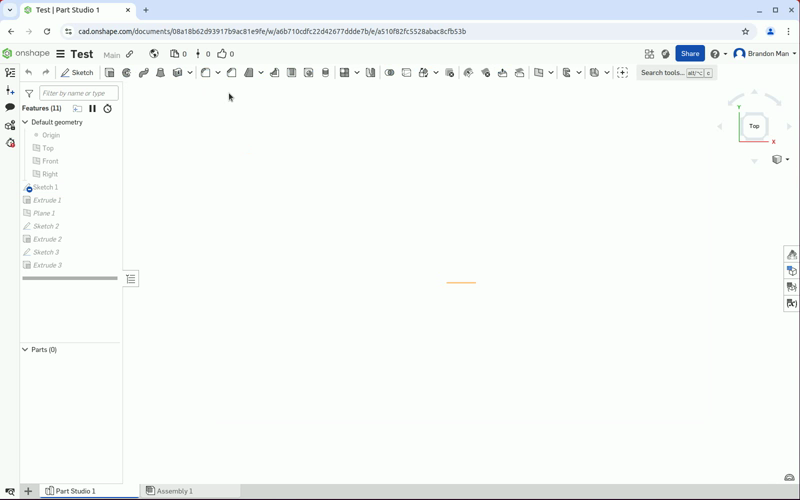
key(shift+s)
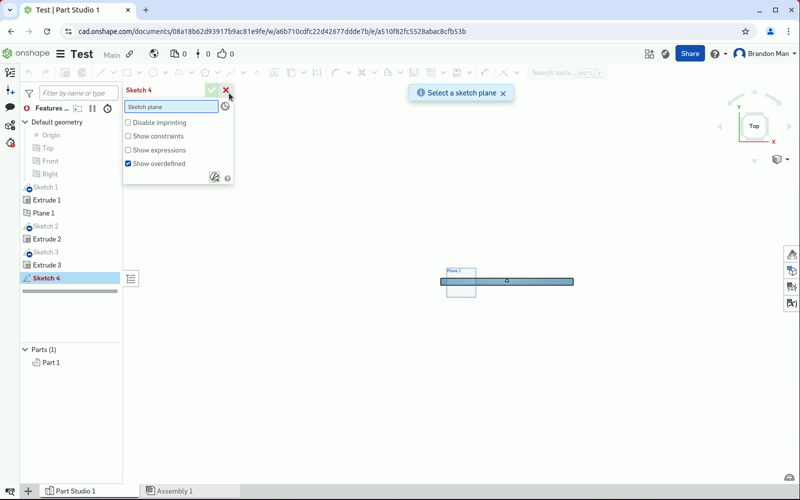
mouse_move(73, 215)
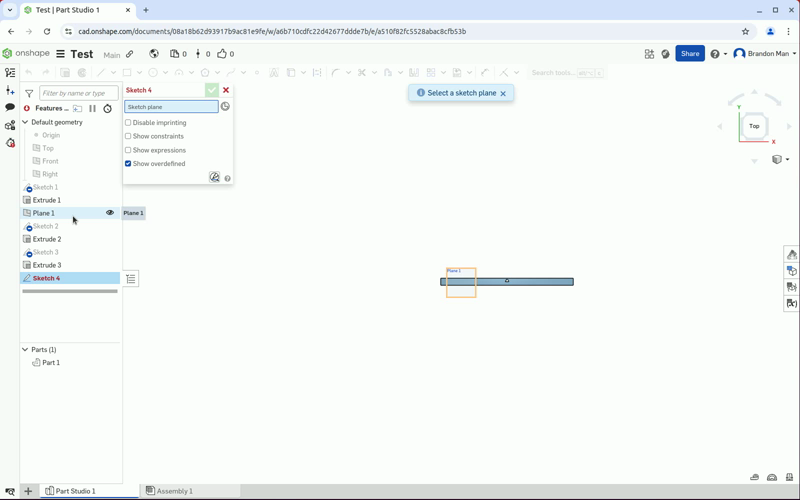
click(73, 215)
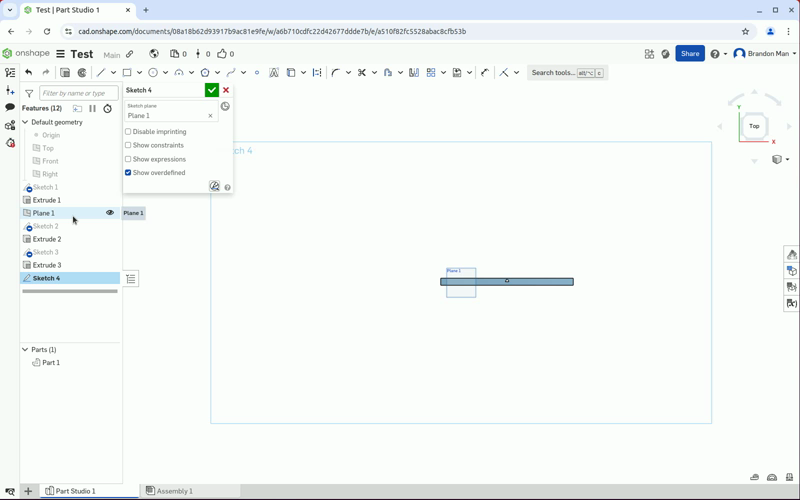
mouse_move(73, 352)
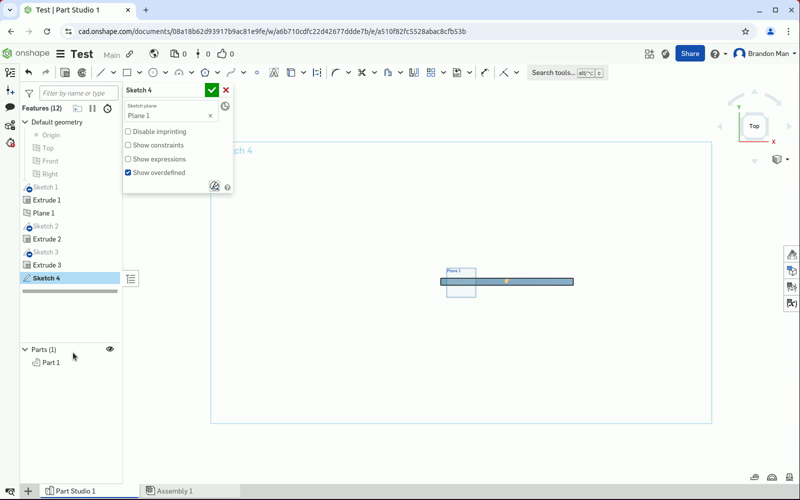
key(y)
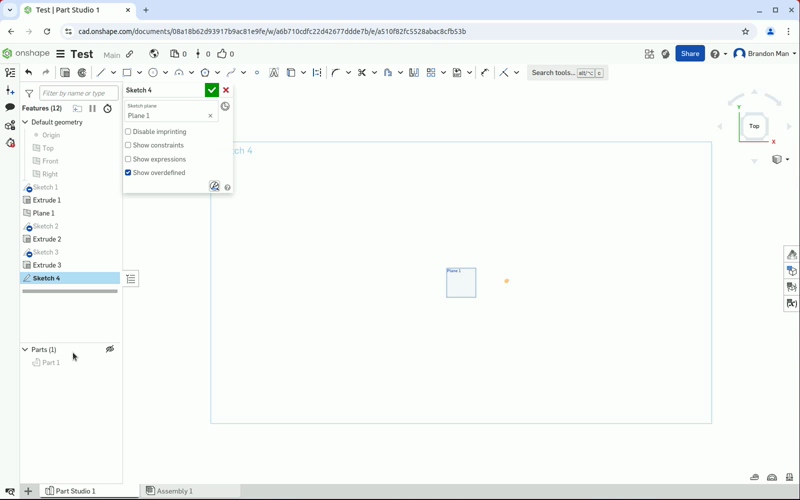
key(a)
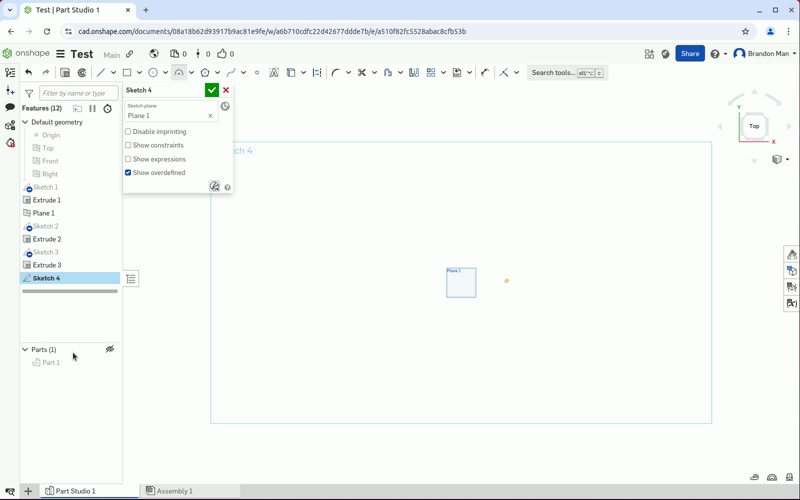
key_down(shift)
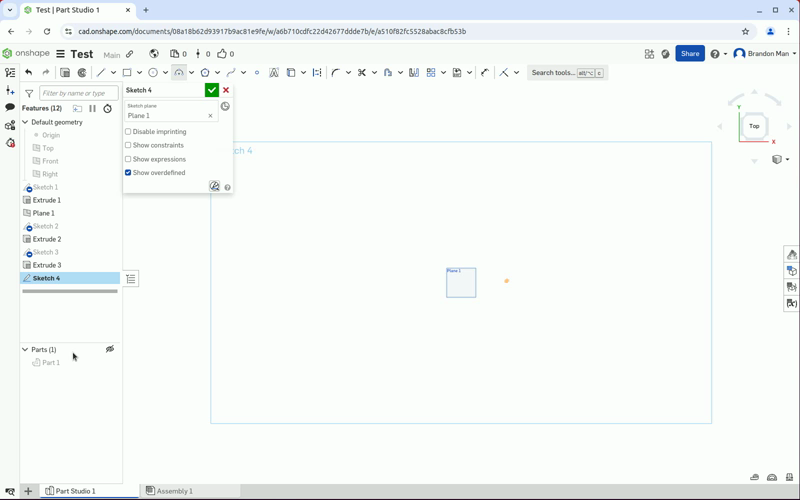
mouse_move(505, 281)
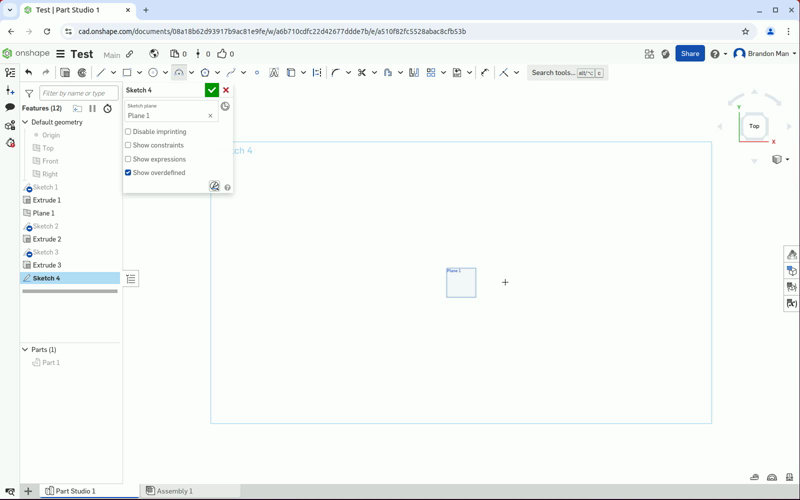
click(505, 281)
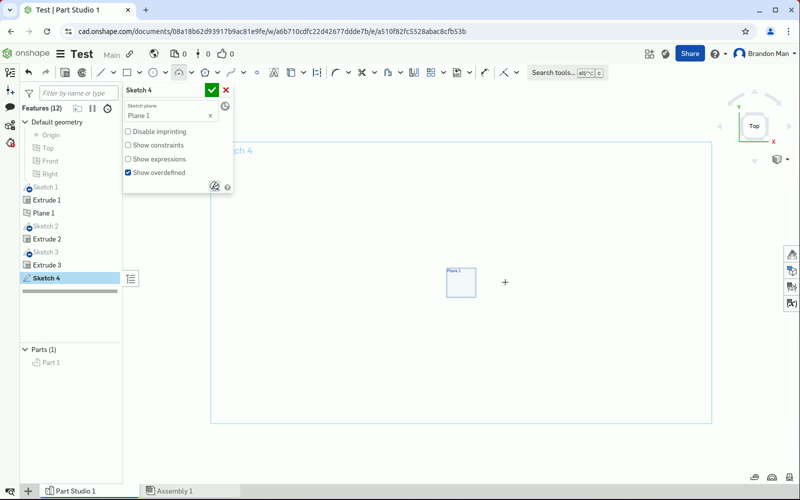
key_up(shift)
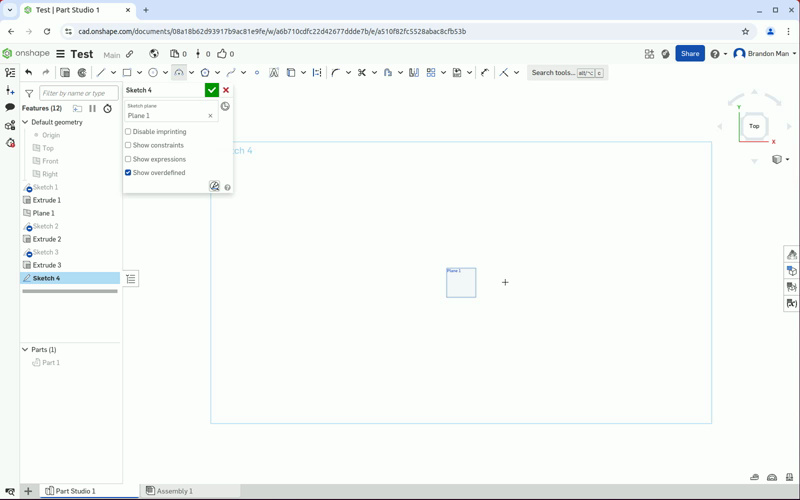
key_down(shift)
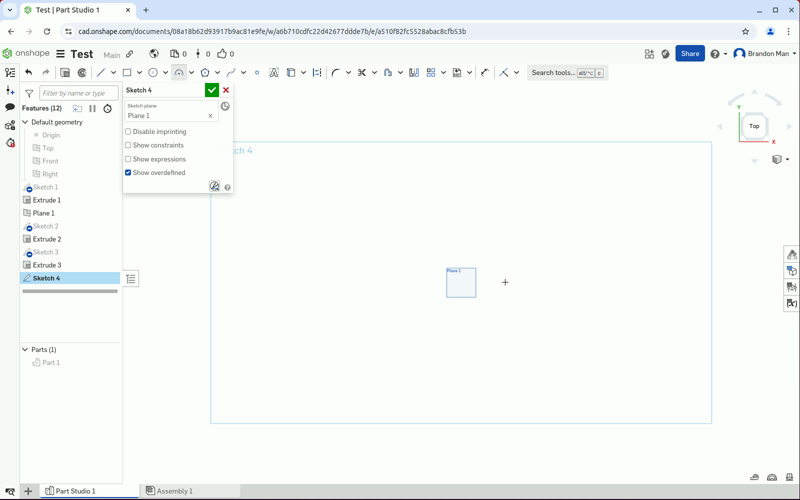
mouse_move(507, 284)
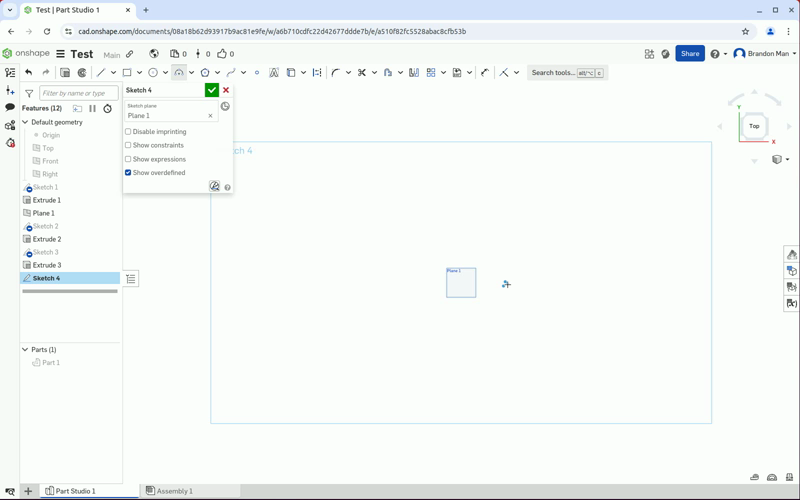
scroll(6)
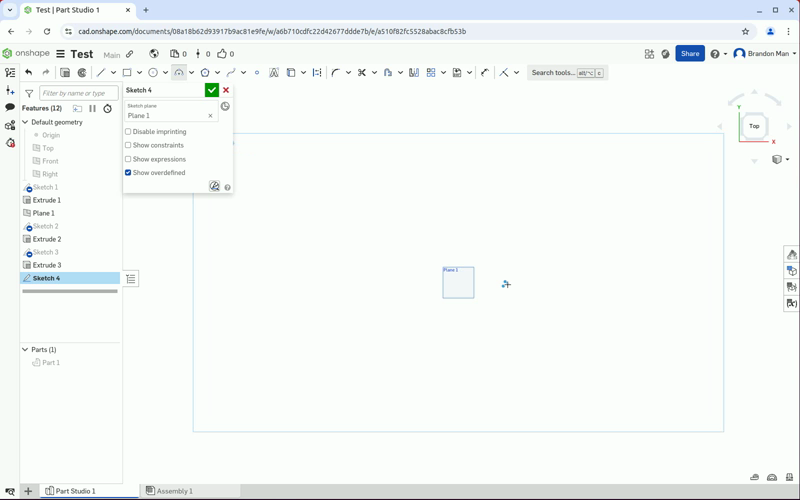
scroll(6)
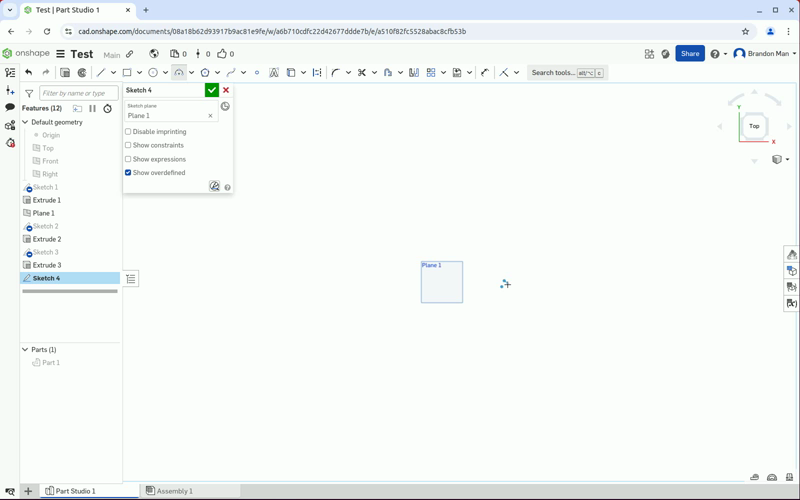
scroll(6)
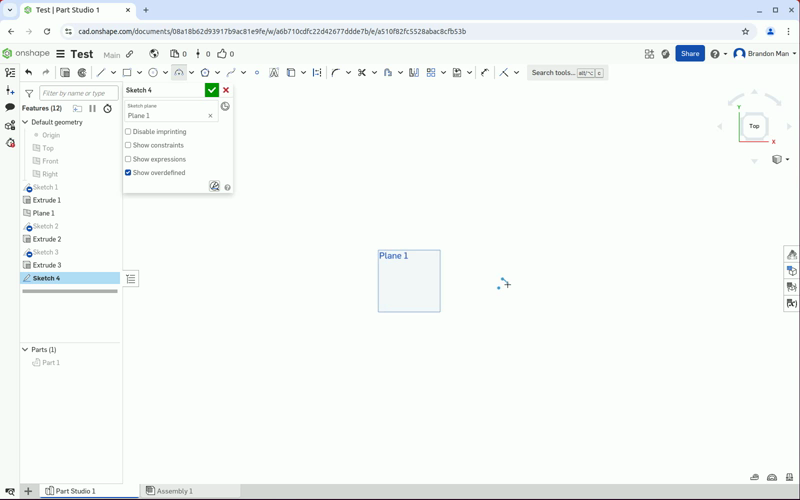
scroll(6)
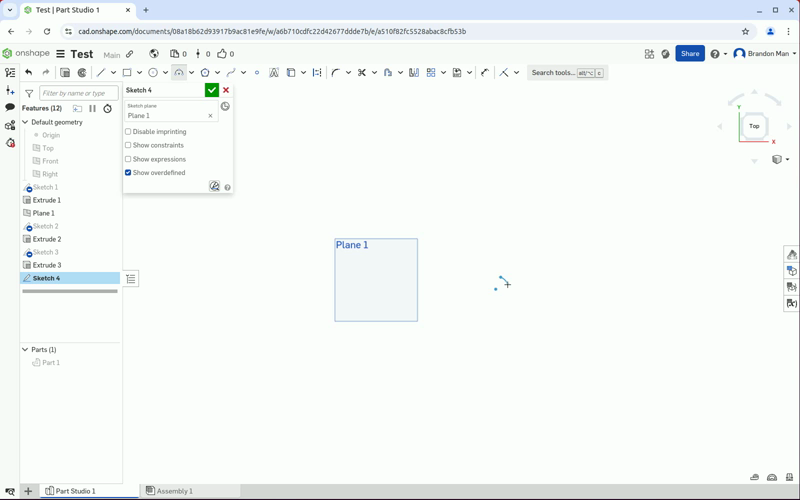
scroll(6)
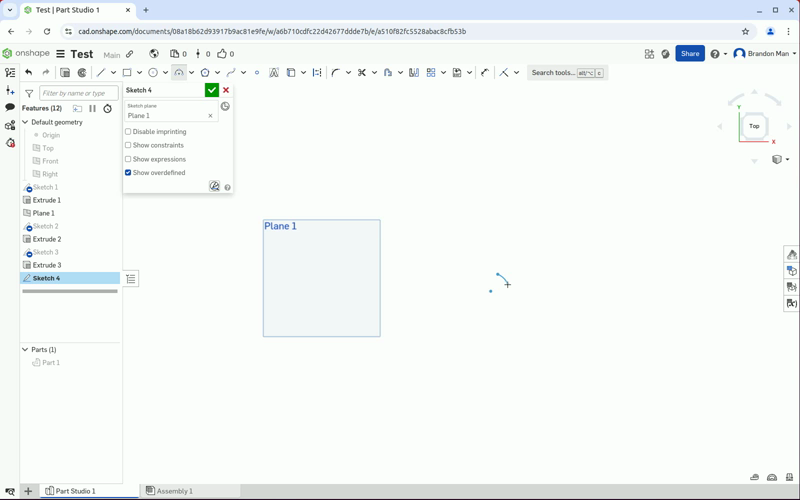
scroll(6)
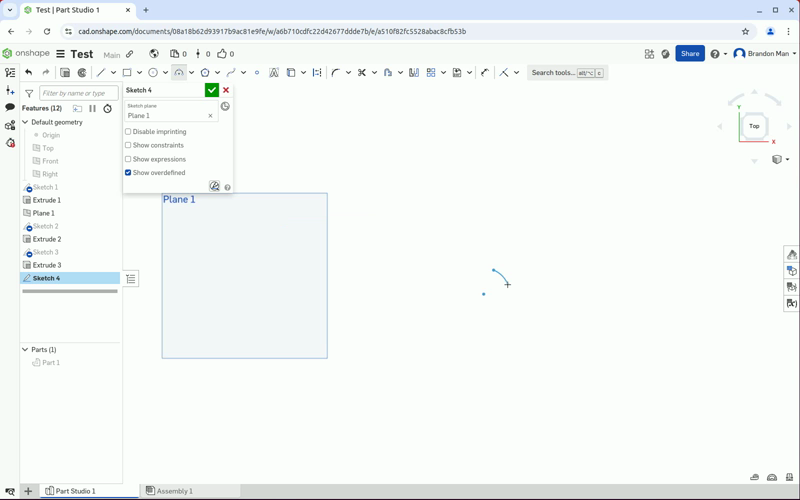
scroll(6)
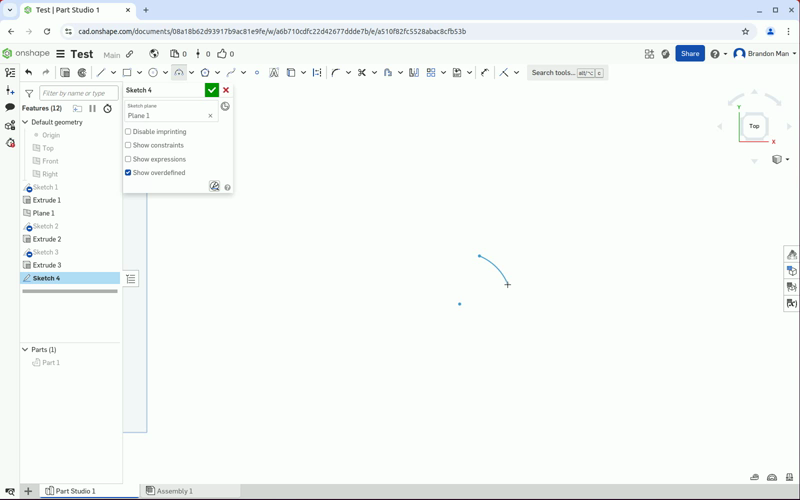
click(507, 284)
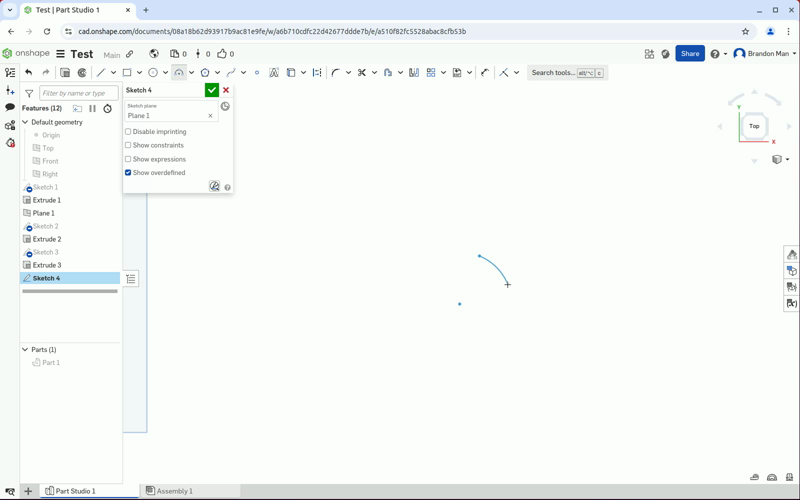
scroll(-6)
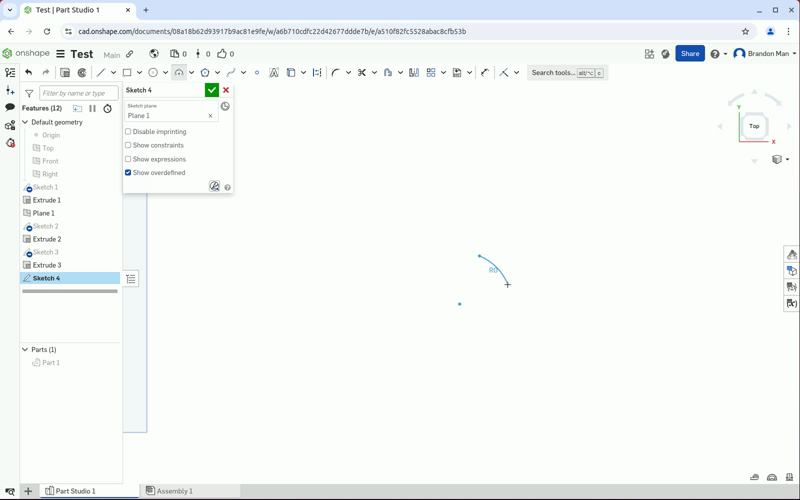
scroll(-6)
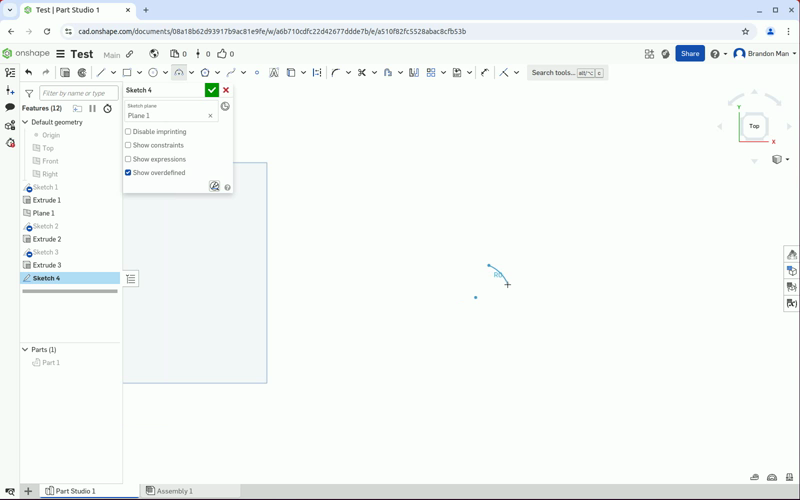
scroll(-6)
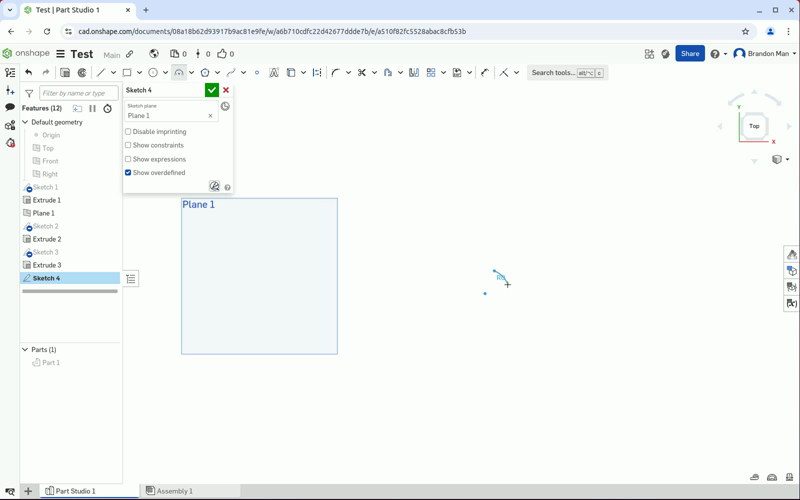
scroll(-6)
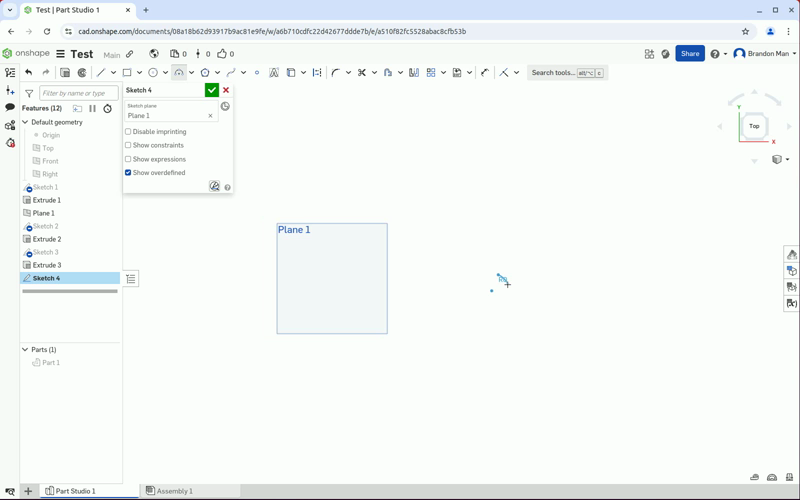
scroll(-6)
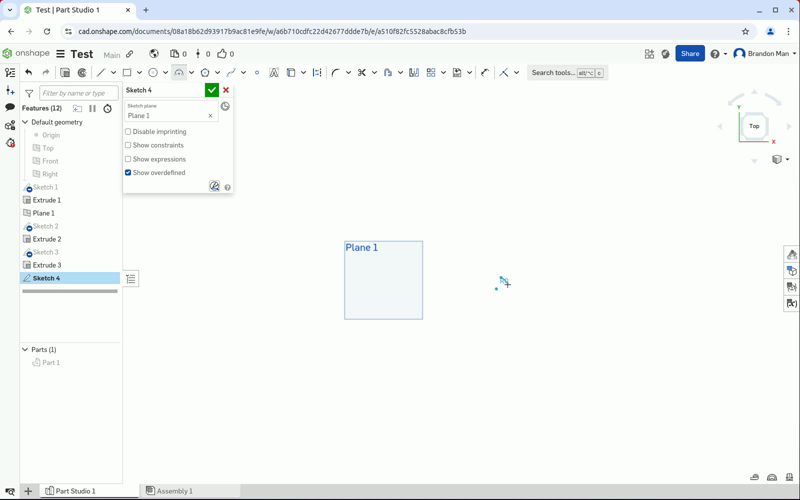
scroll(-6)
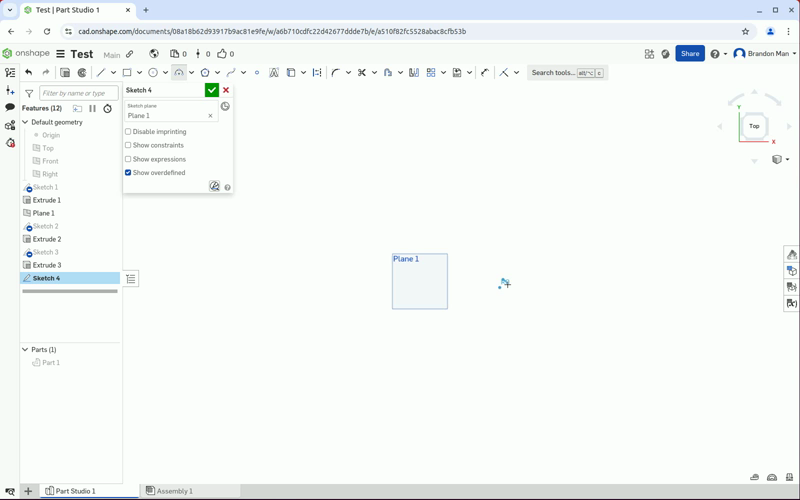
scroll(-6)
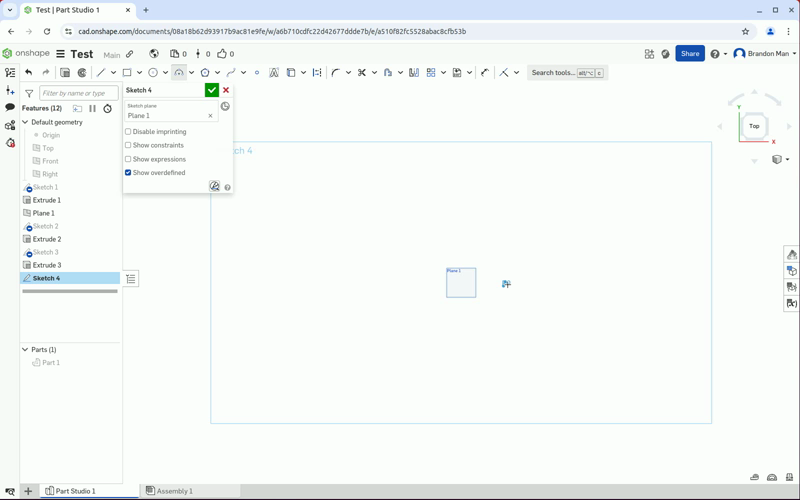
mouse_move(506, 283)
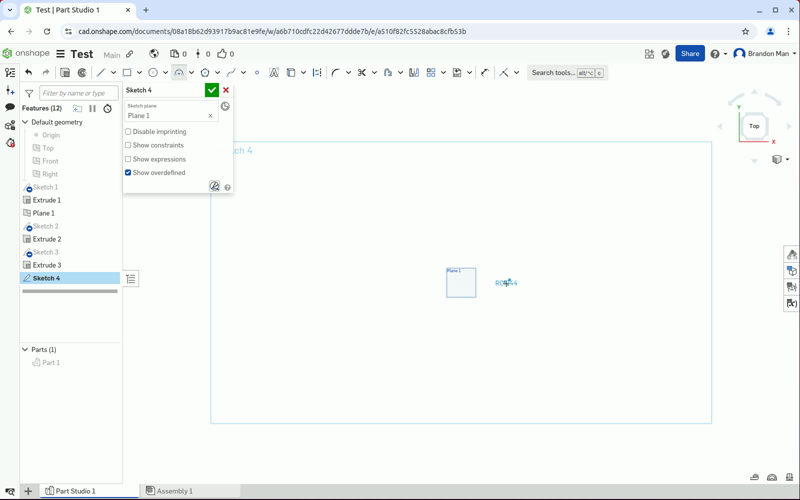
scroll(6)
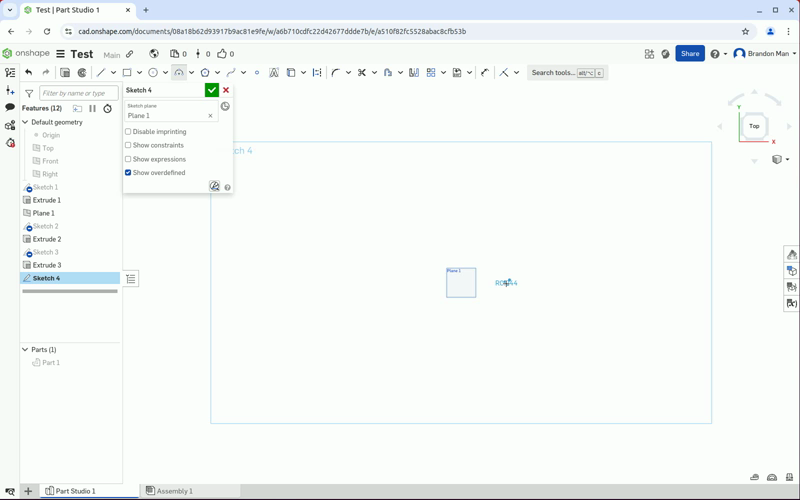
scroll(6)
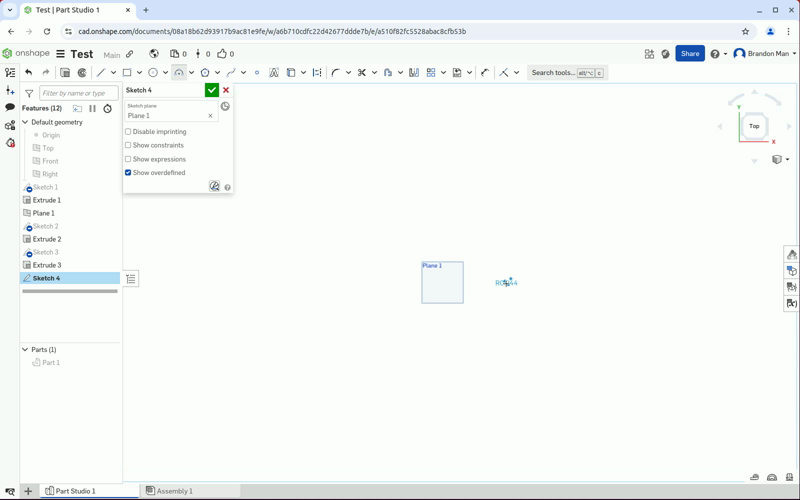
scroll(6)
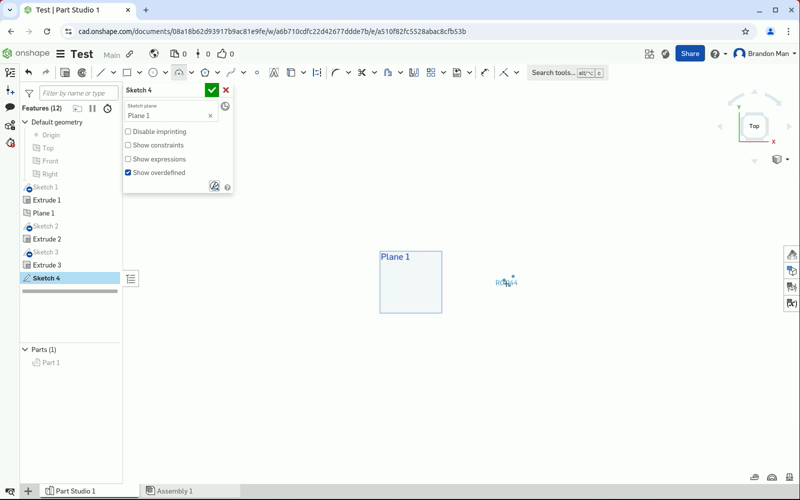
scroll(6)
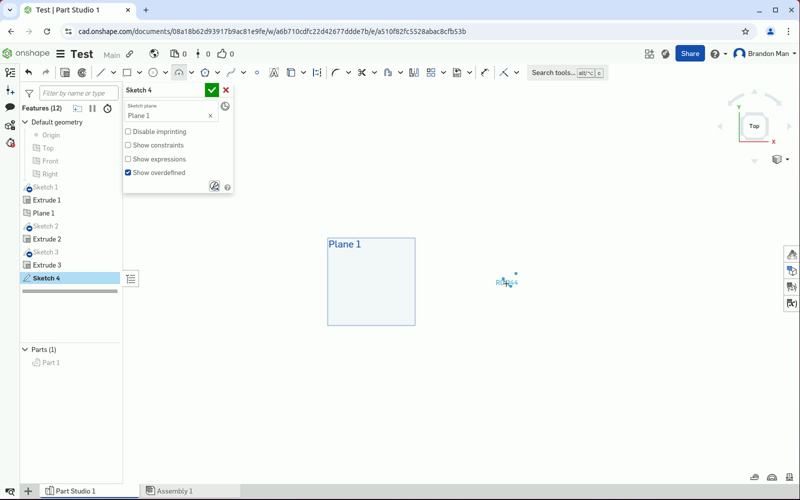
scroll(6)
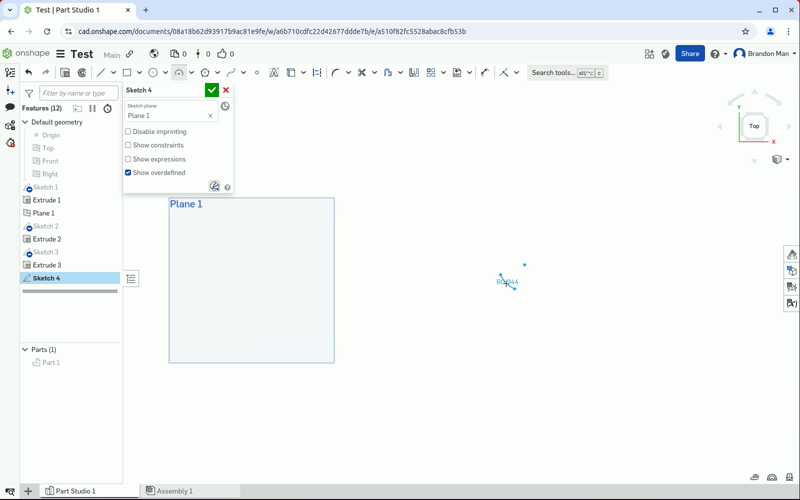
scroll(6)
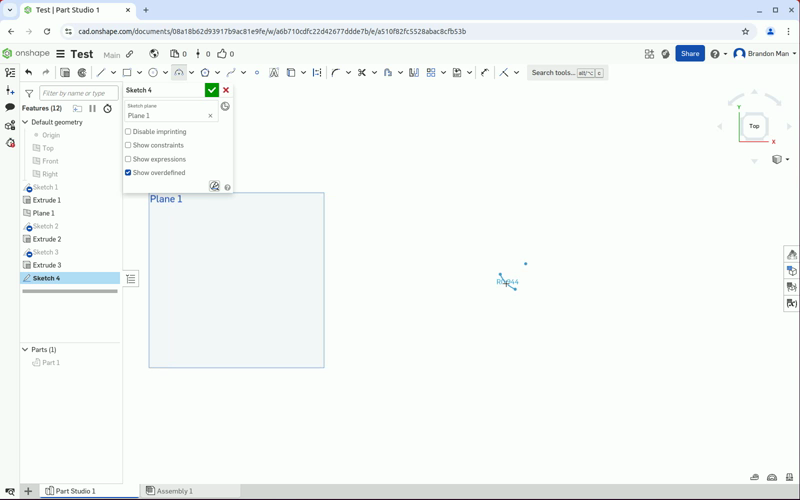
scroll(6)
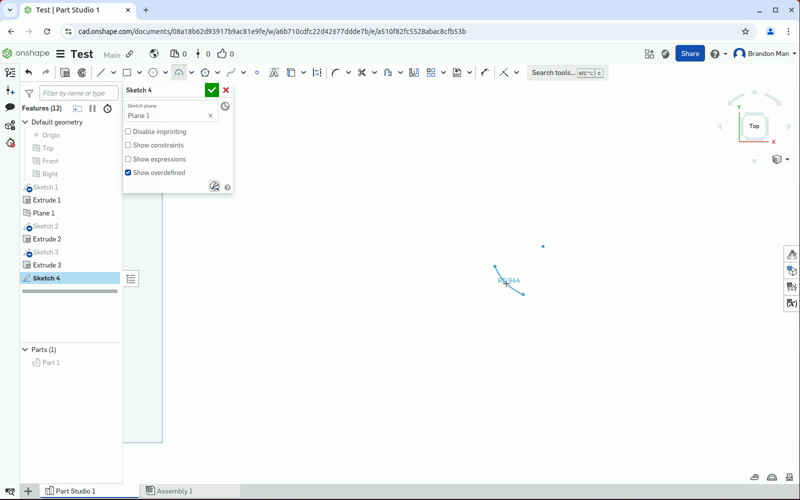
click(506, 283)
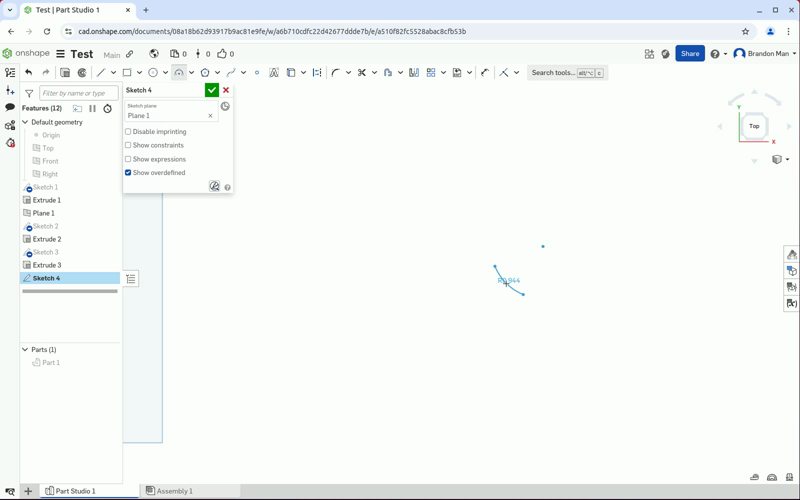
scroll(-6)
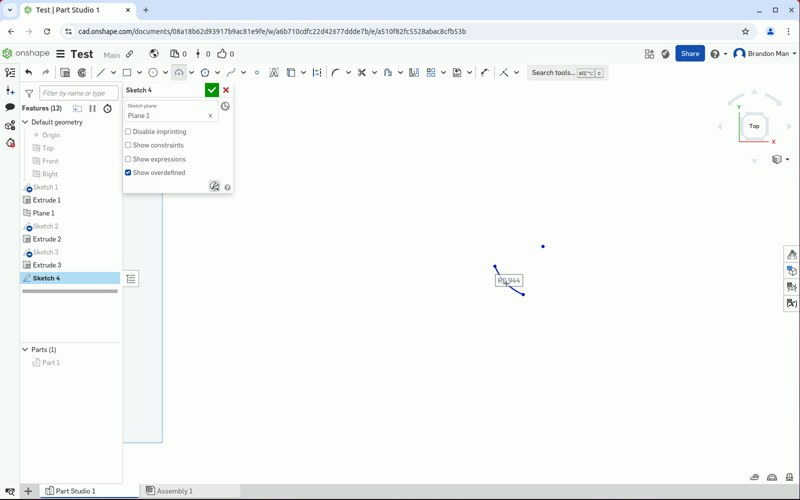
scroll(-6)
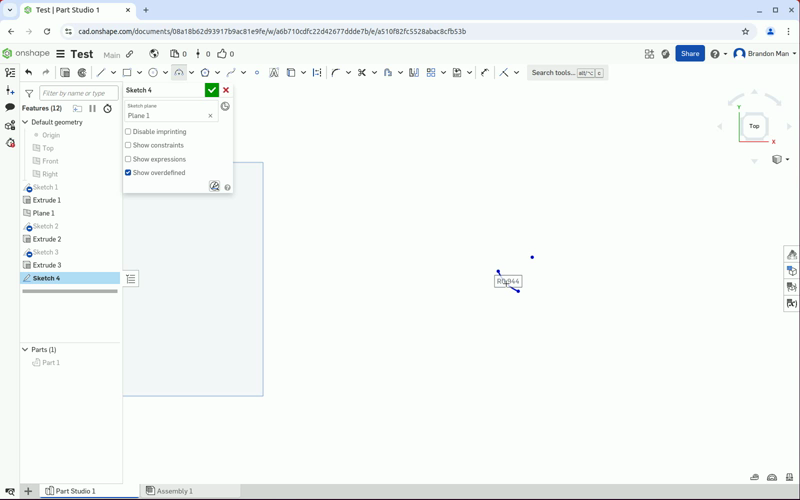
scroll(-6)
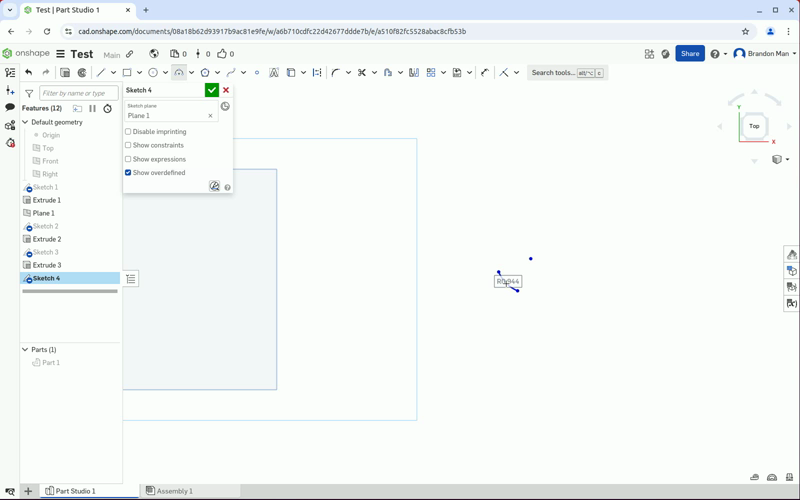
scroll(-6)
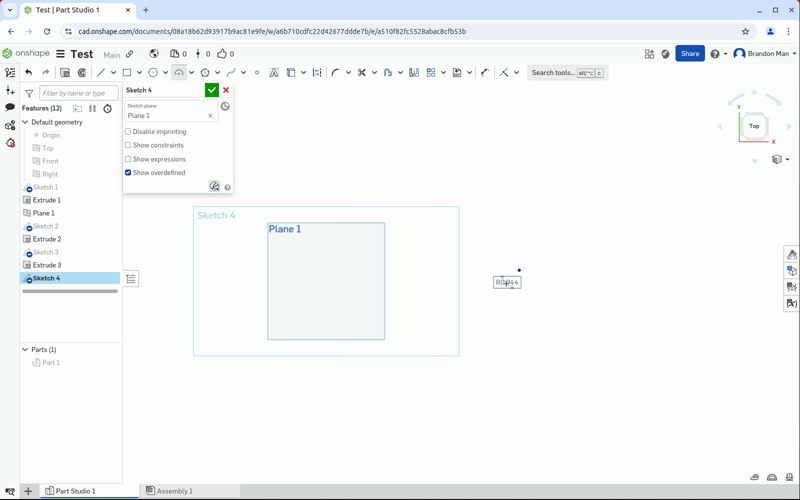
scroll(-6)
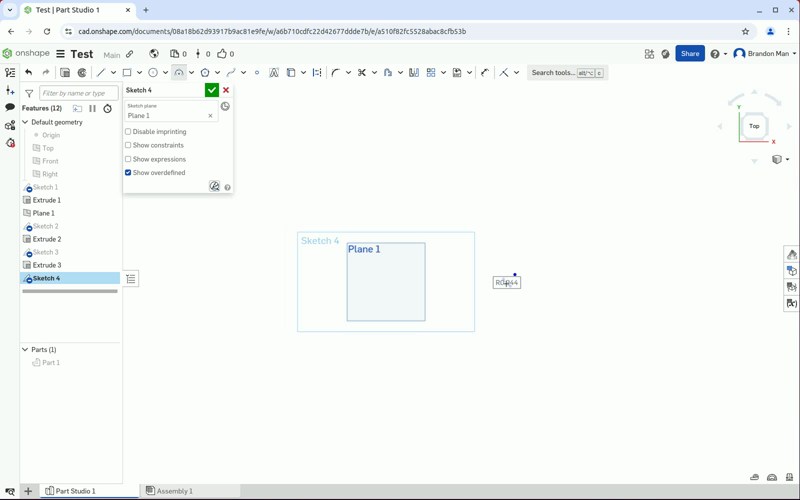
scroll(-6)
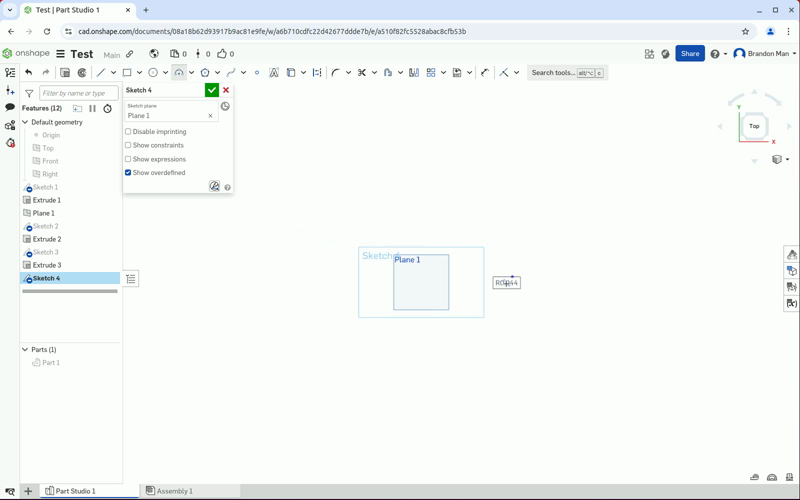
scroll(-6)
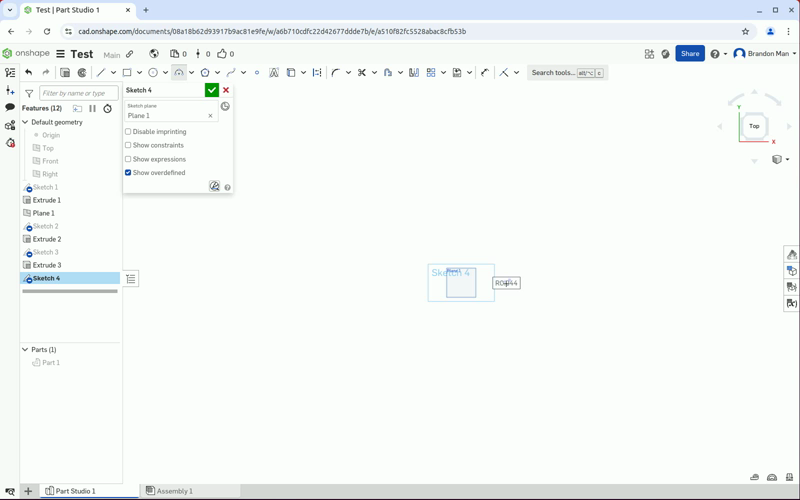
key_up(shift)
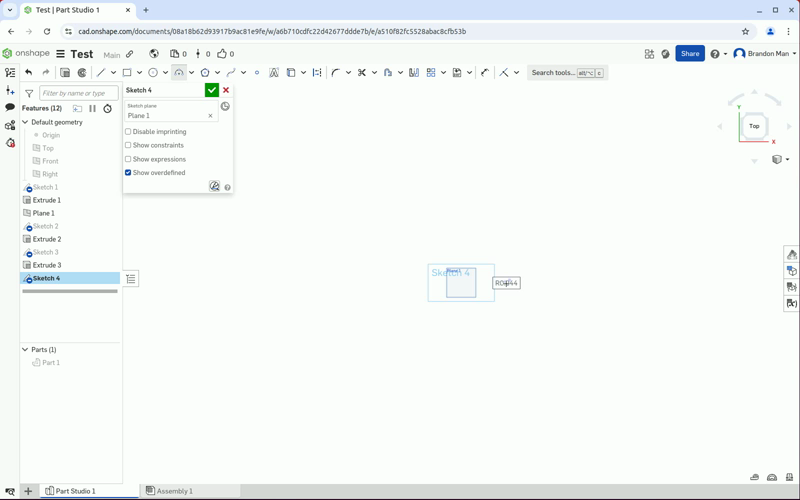
key(esc)
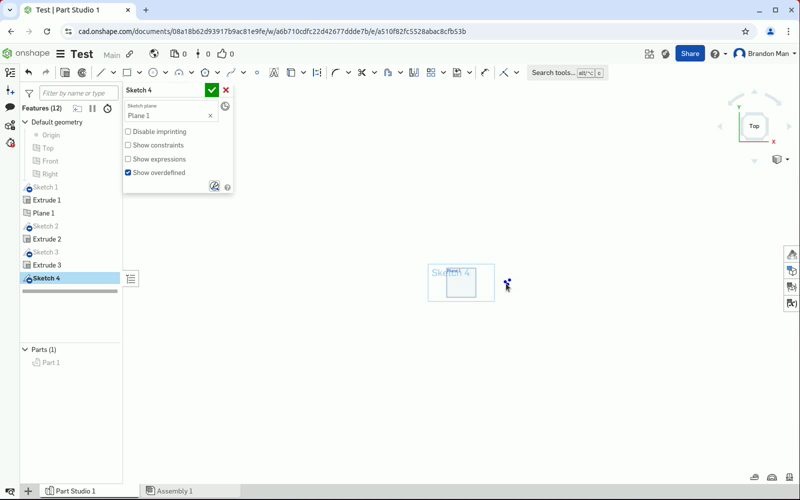
key(l)
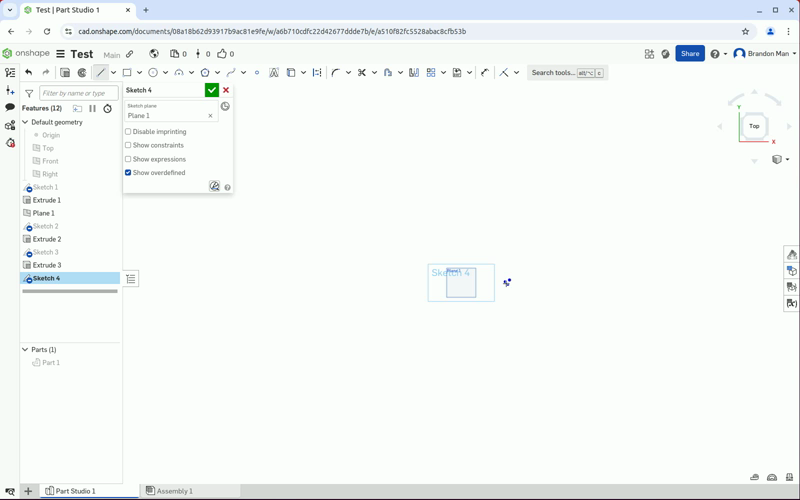
mouse_move(507, 284)
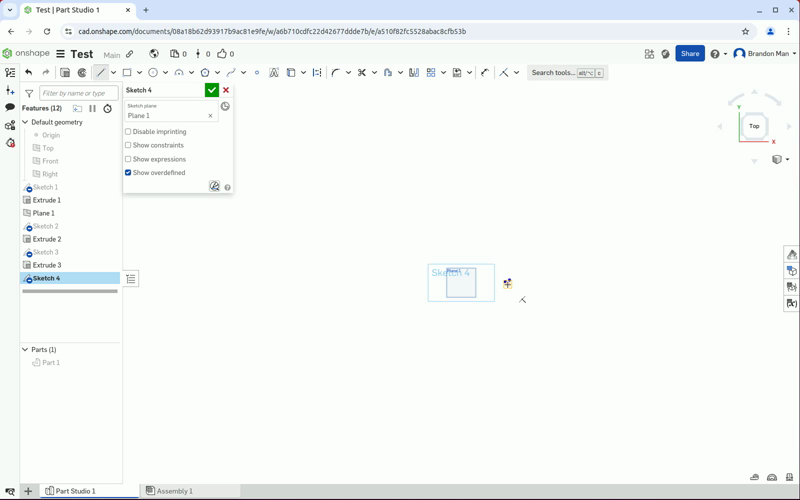
scroll(6)
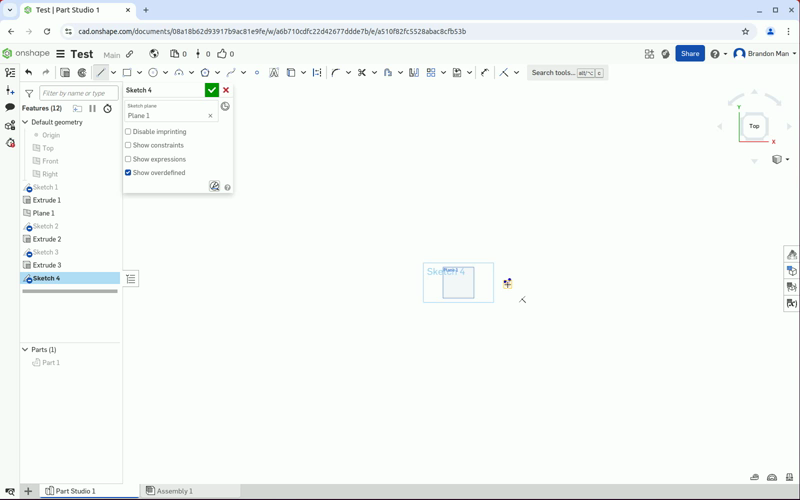
scroll(6)
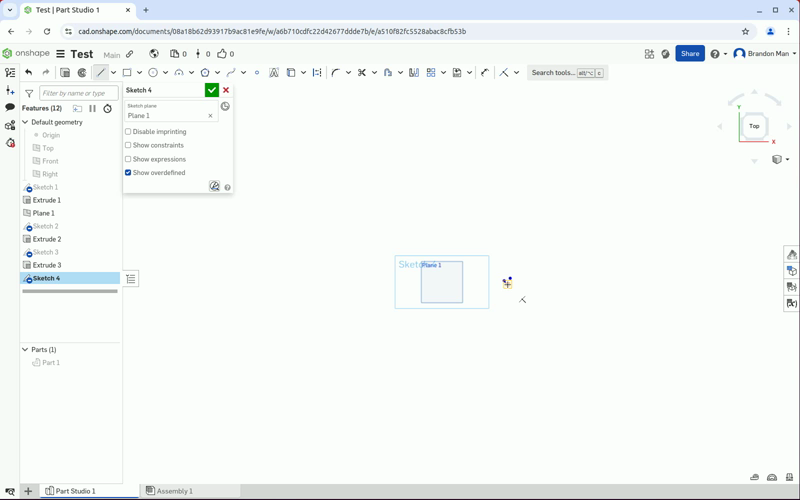
scroll(6)
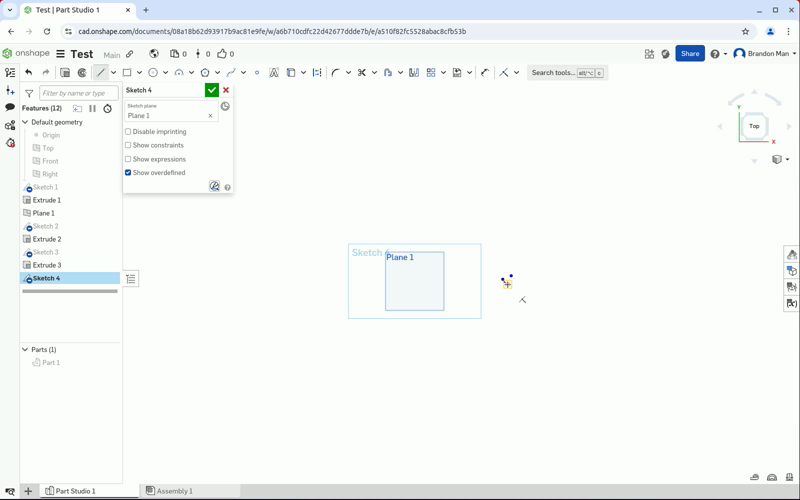
scroll(6)
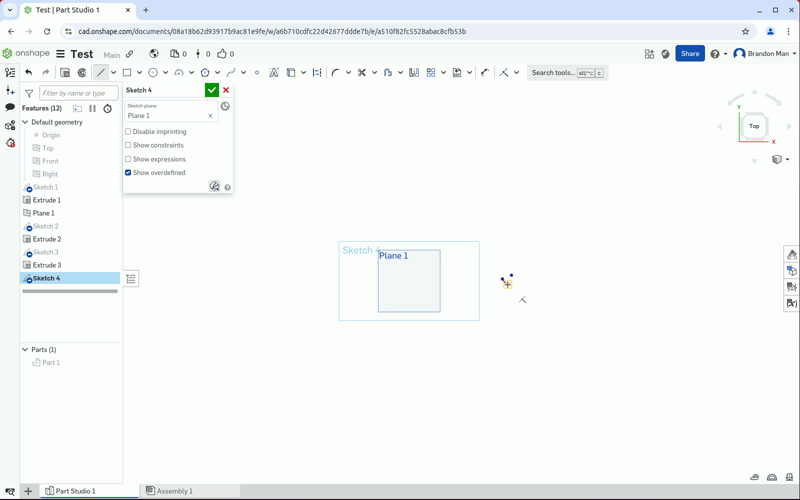
scroll(6)
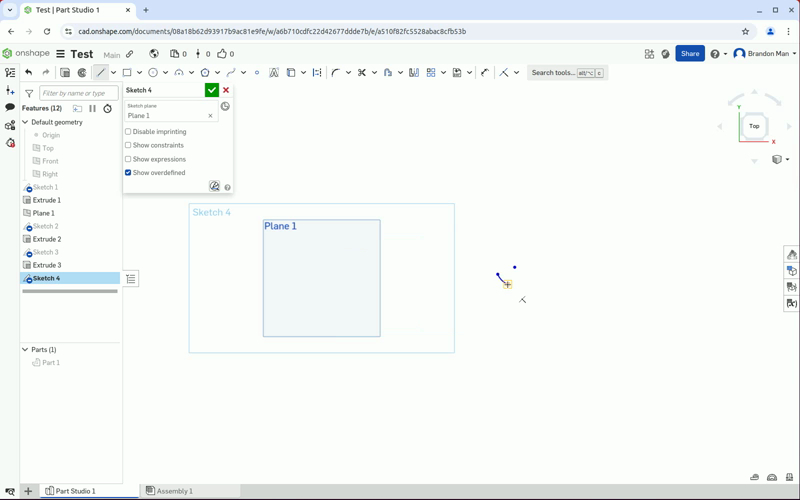
scroll(6)
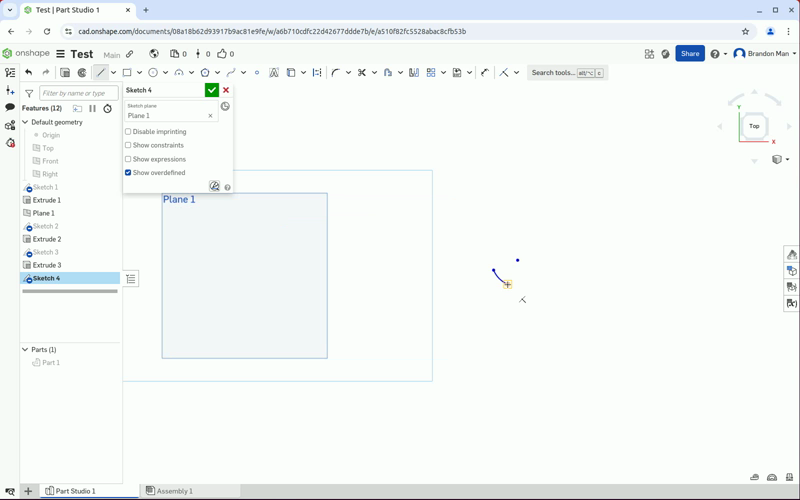
scroll(6)
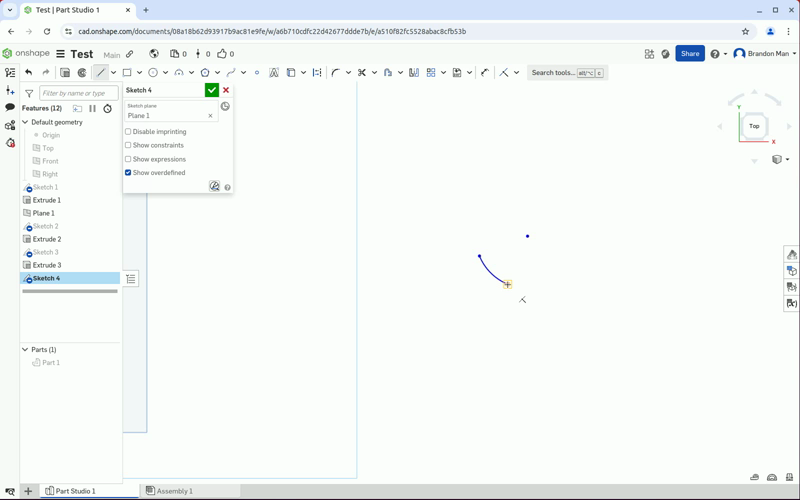
click(507, 284)
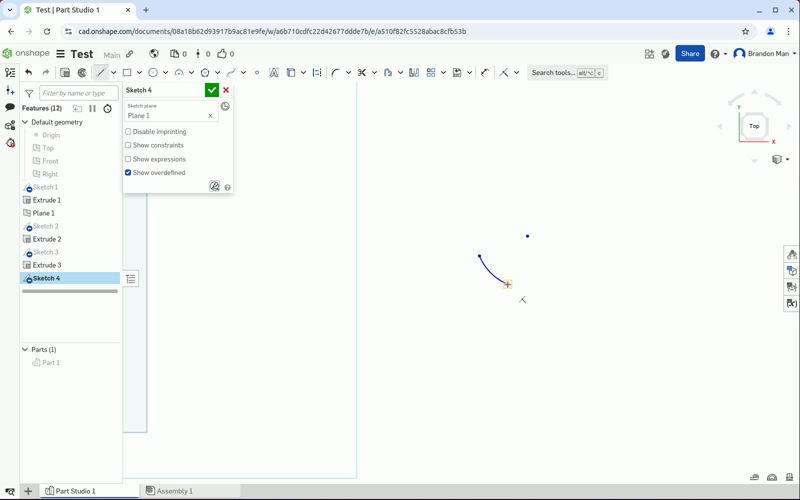
scroll(-6)
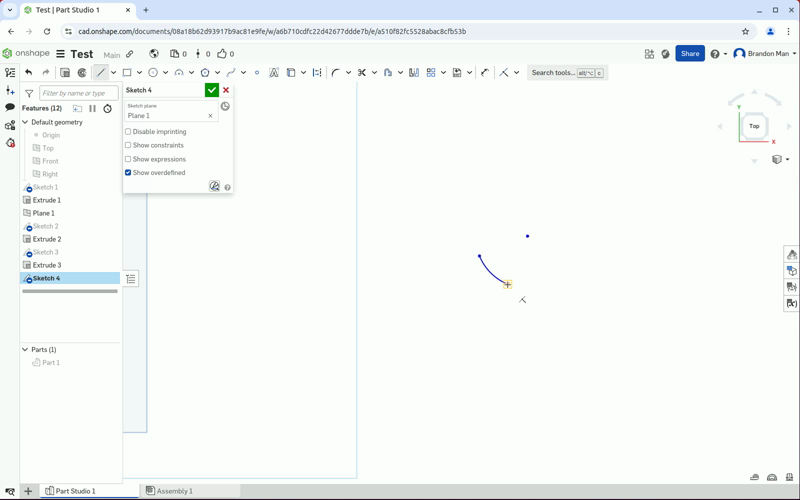
scroll(-6)
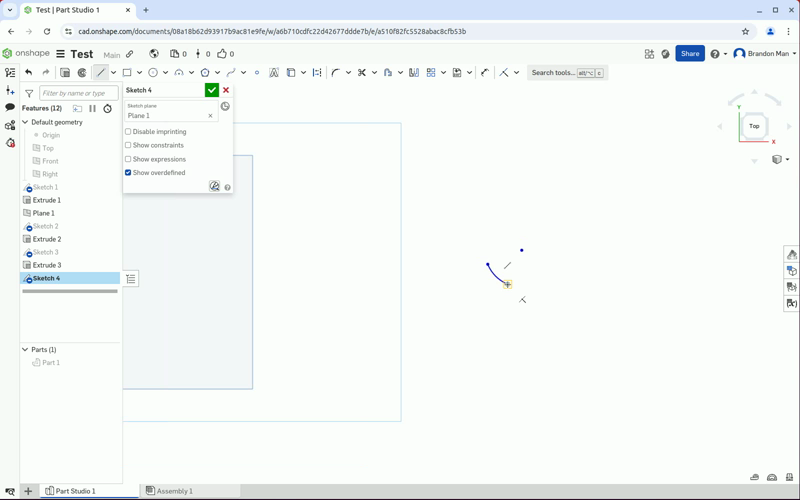
scroll(-6)
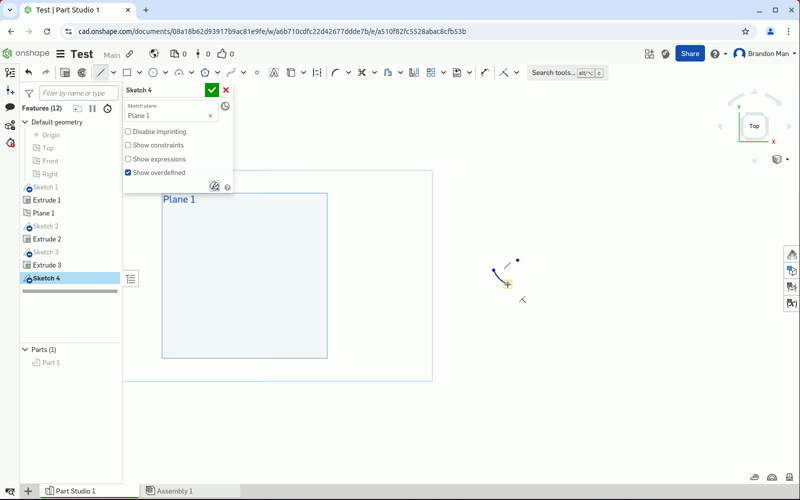
scroll(-6)
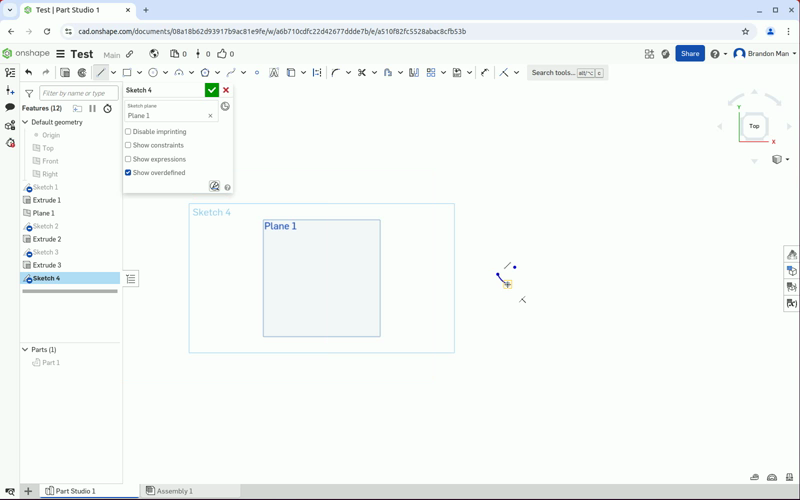
scroll(-6)
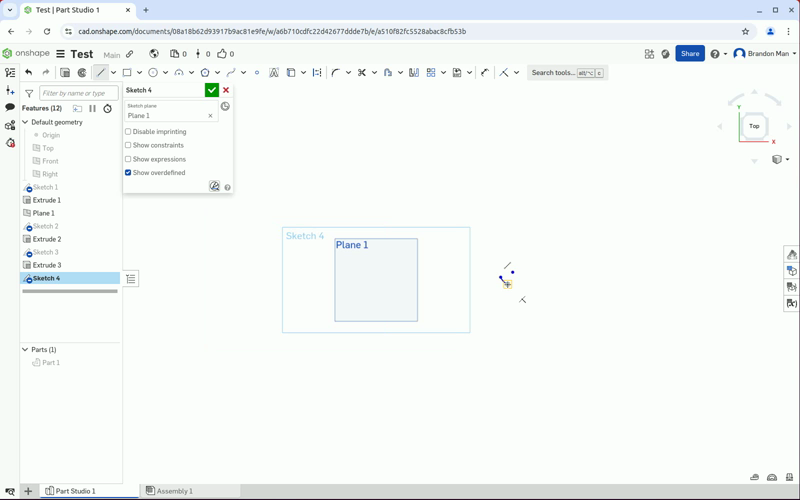
scroll(-6)
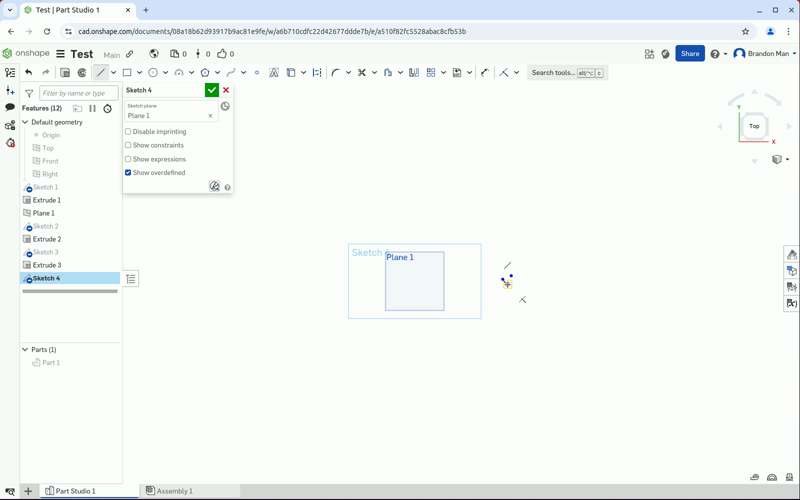
scroll(-6)
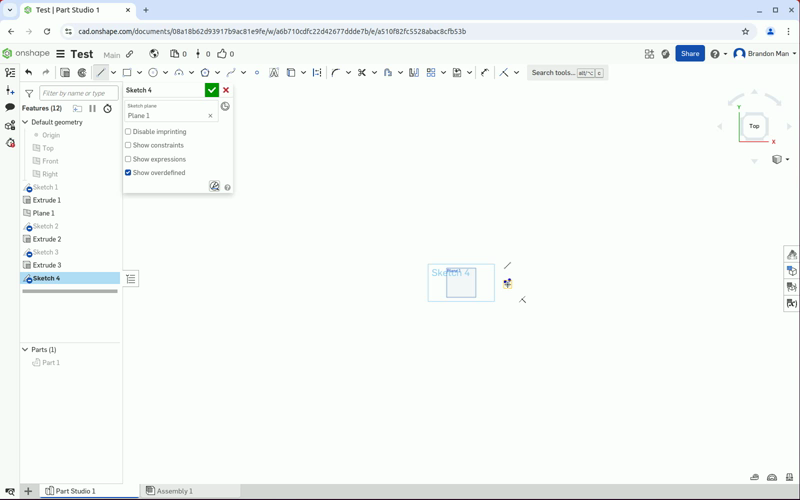
key_down(shift)
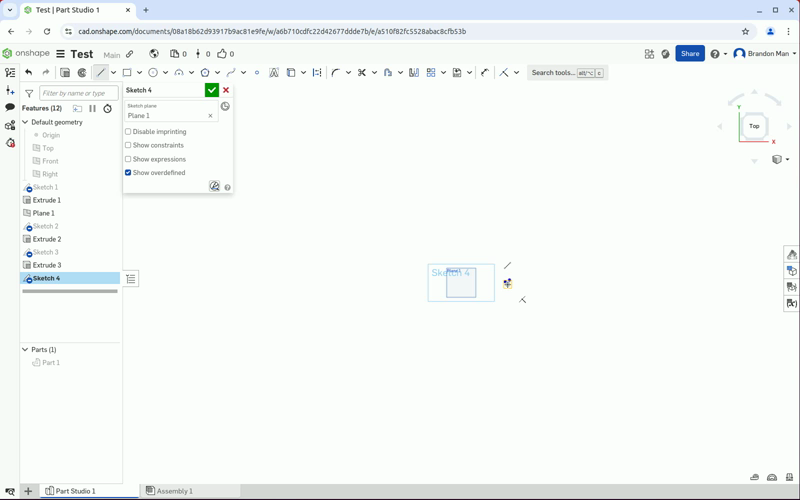
mouse_move(537, 284)
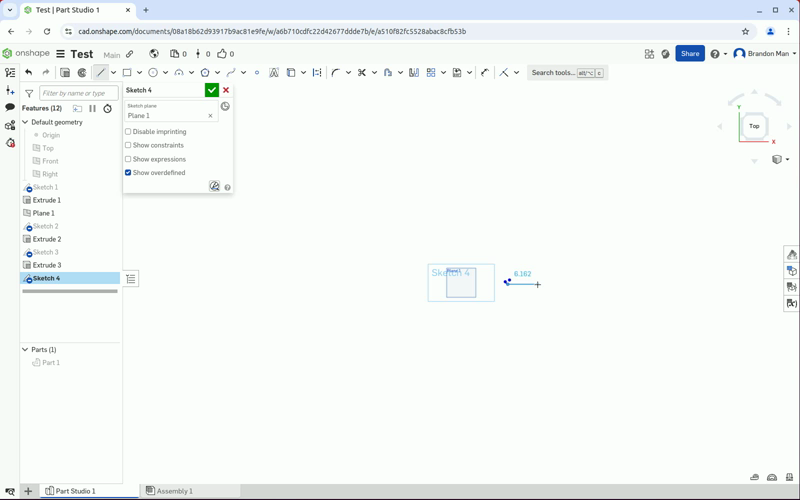
mouse_move(507, 281)
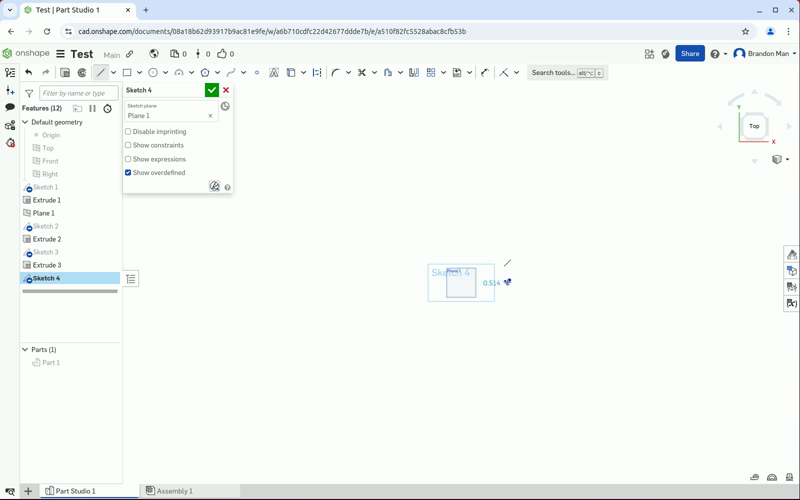
scroll(6)
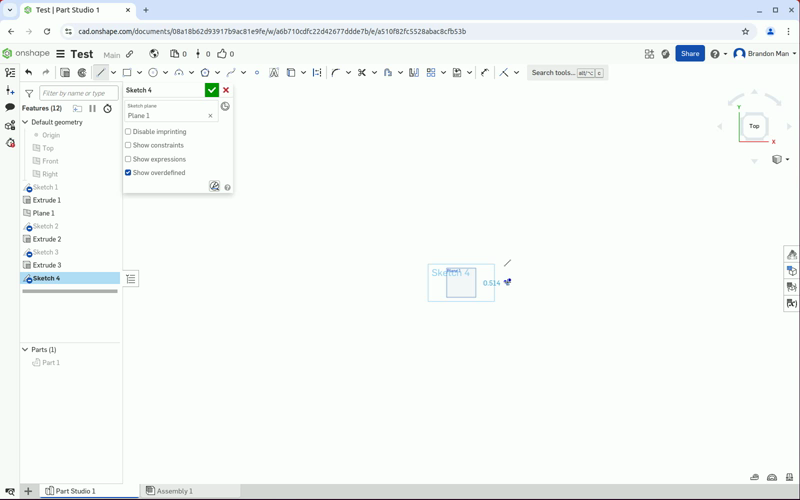
scroll(6)
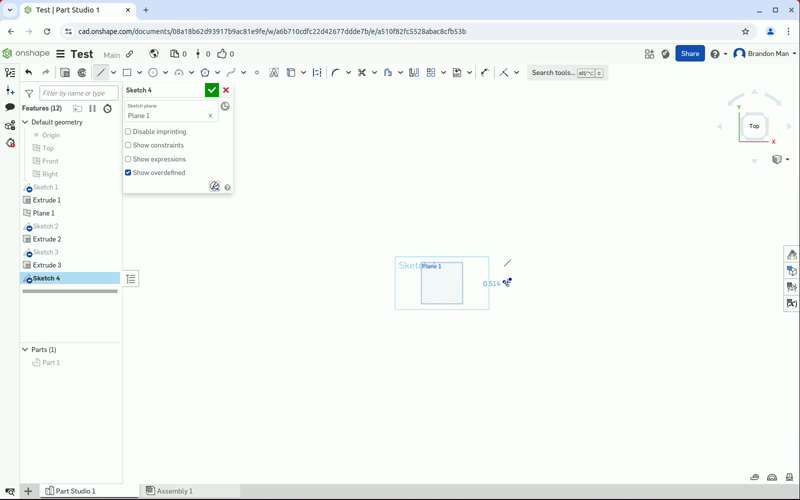
scroll(6)
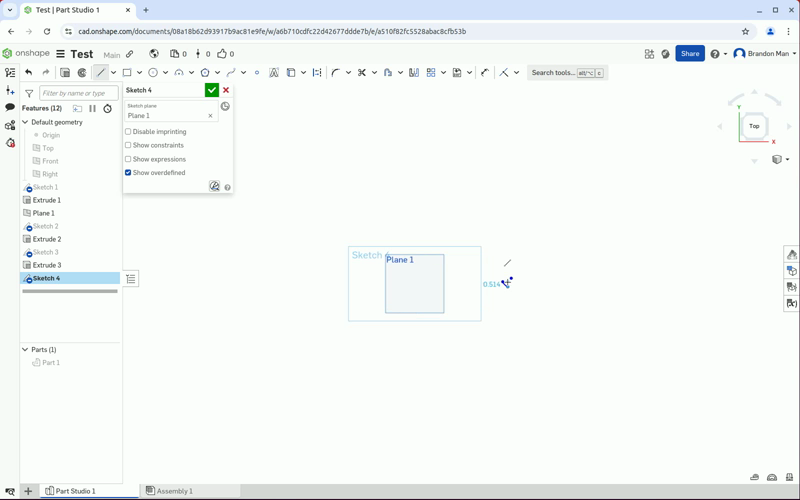
scroll(6)
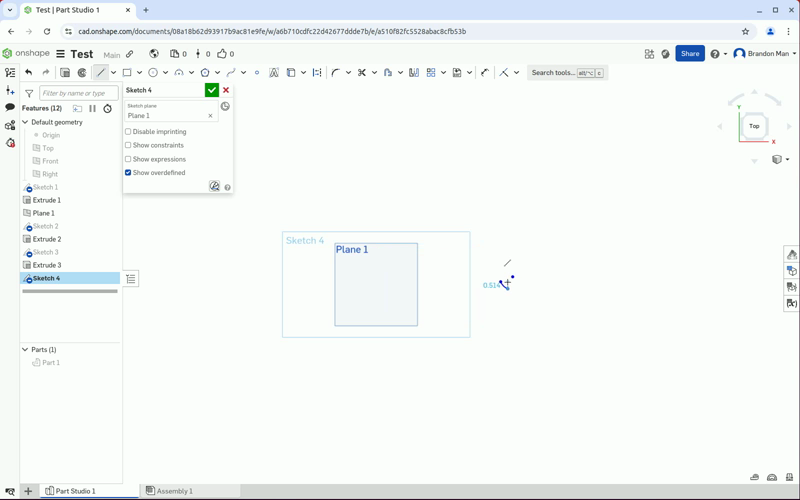
scroll(6)
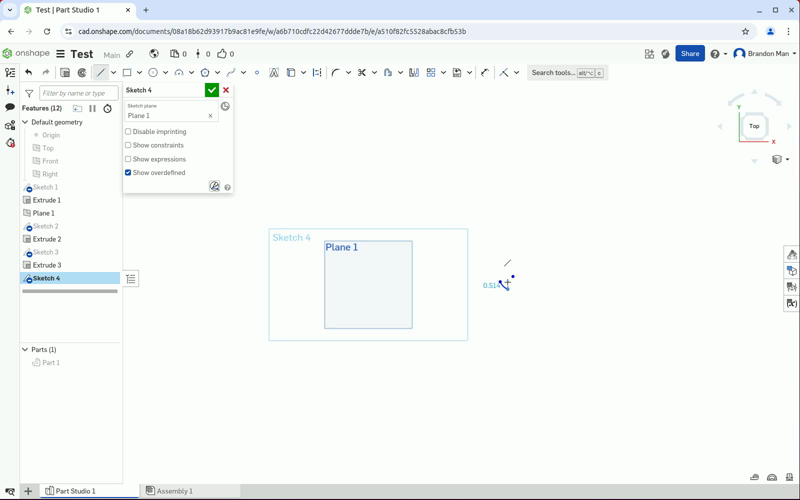
scroll(6)
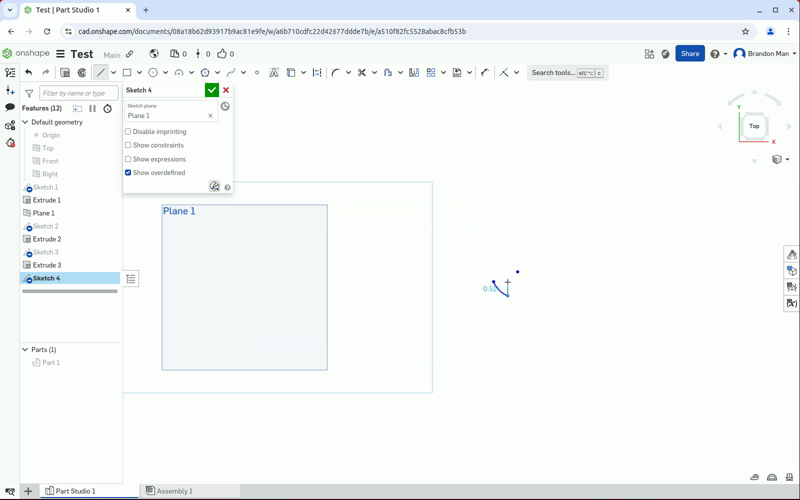
scroll(6)
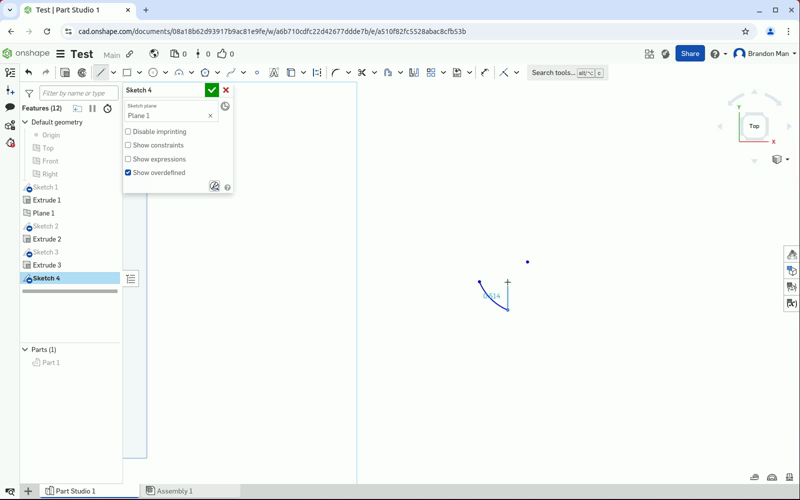
click(507, 281)
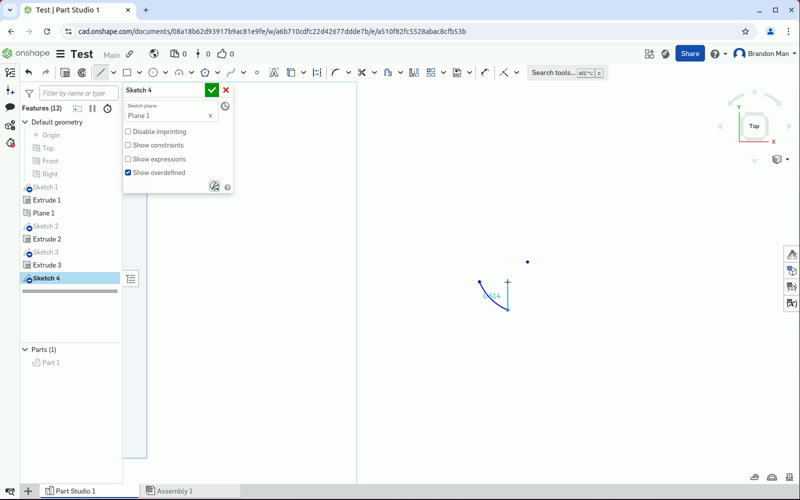
scroll(-6)
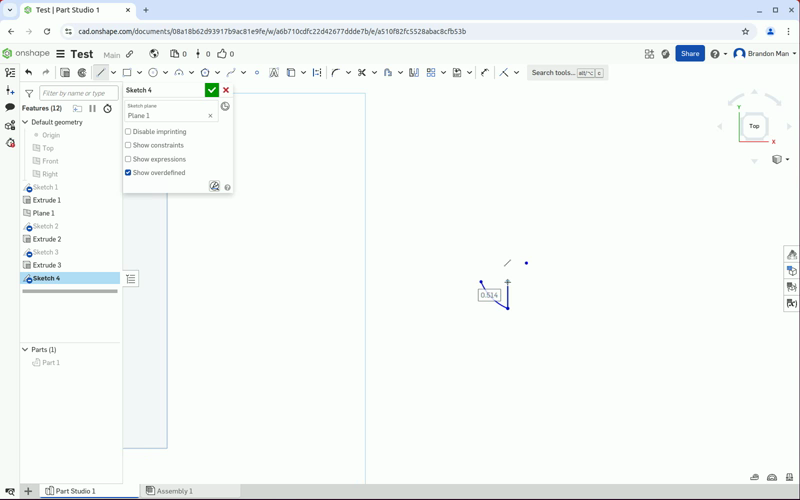
scroll(-6)
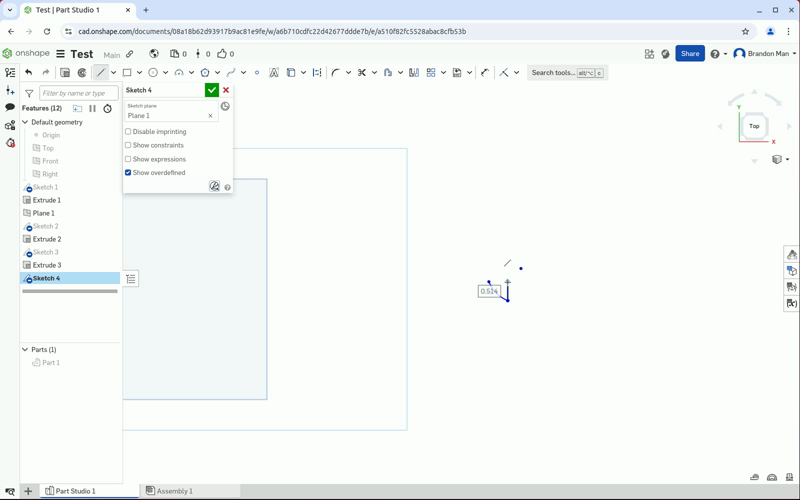
scroll(-6)
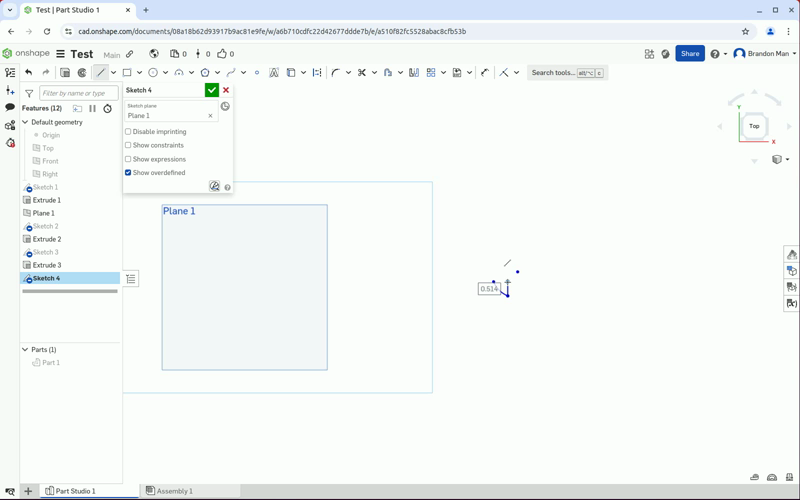
scroll(-6)
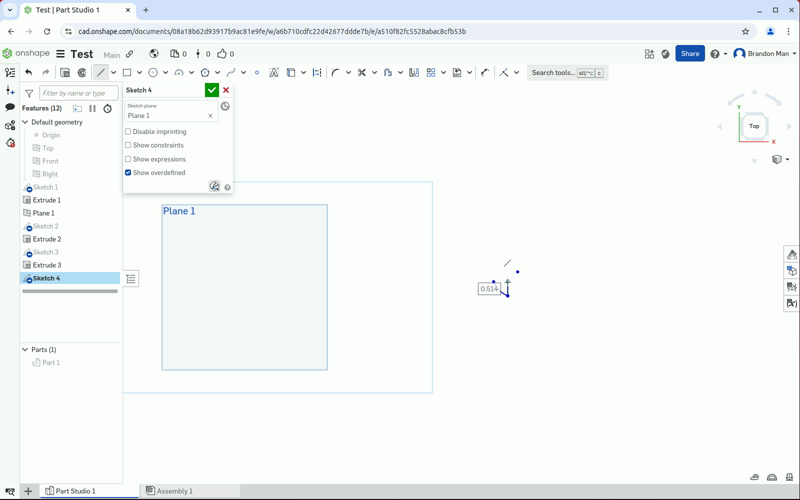
scroll(-6)
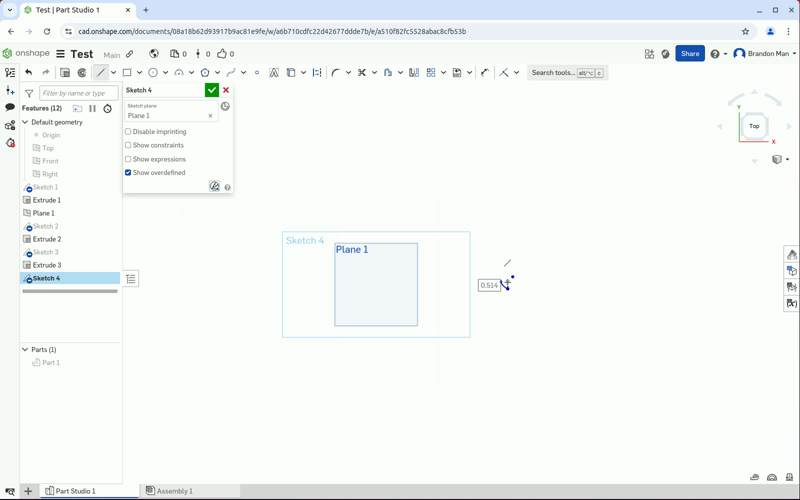
scroll(-6)
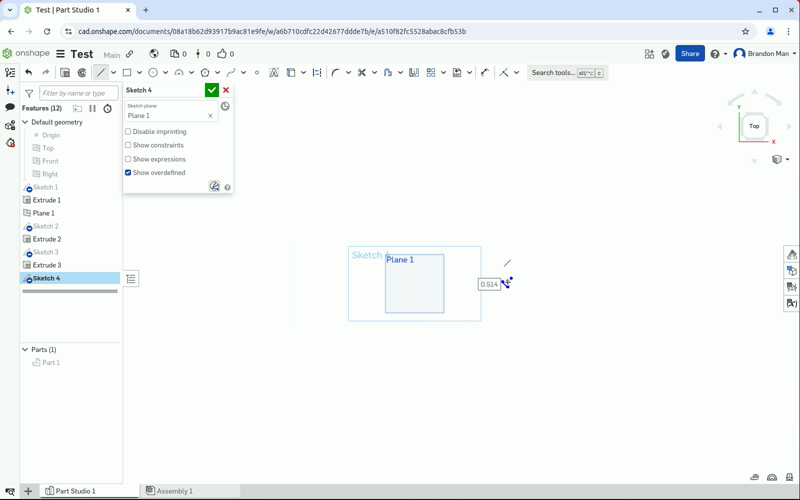
scroll(-6)
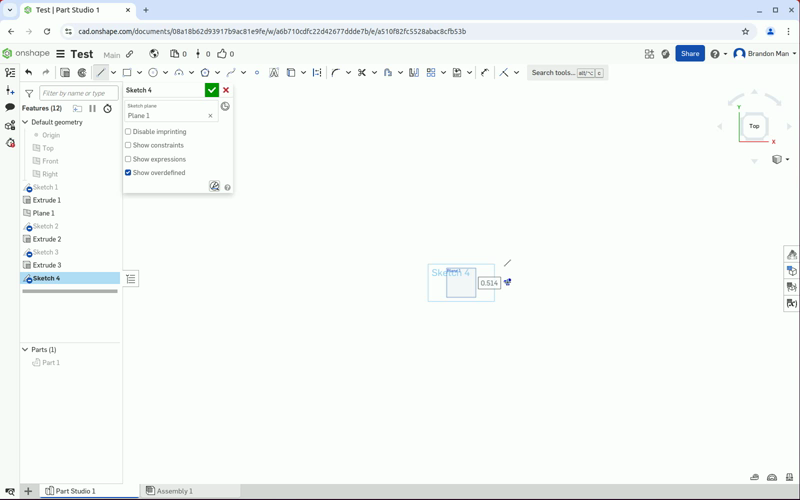
key_up(shift)
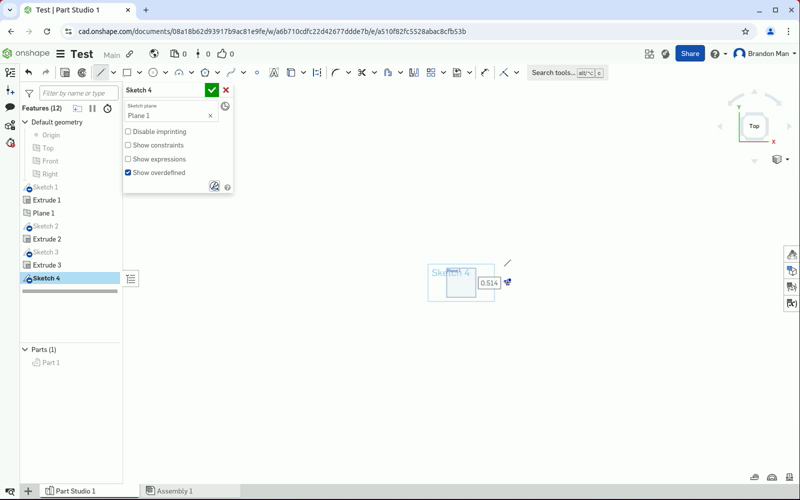
mouse_move(537, 281)
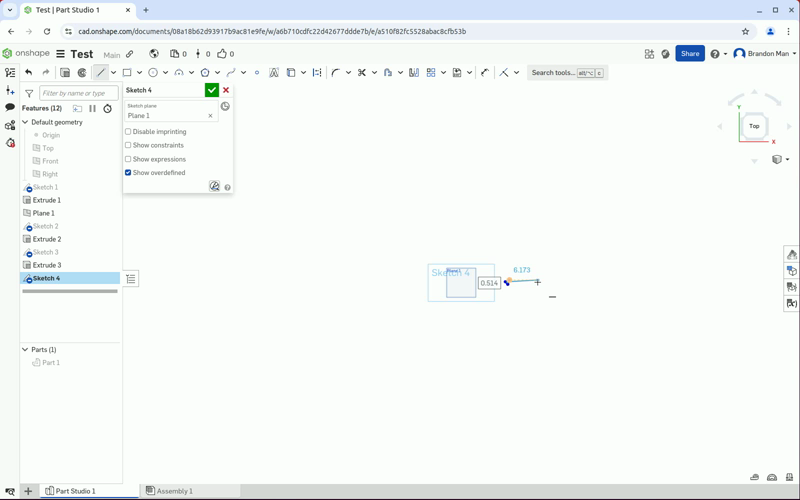
key_down(shift)
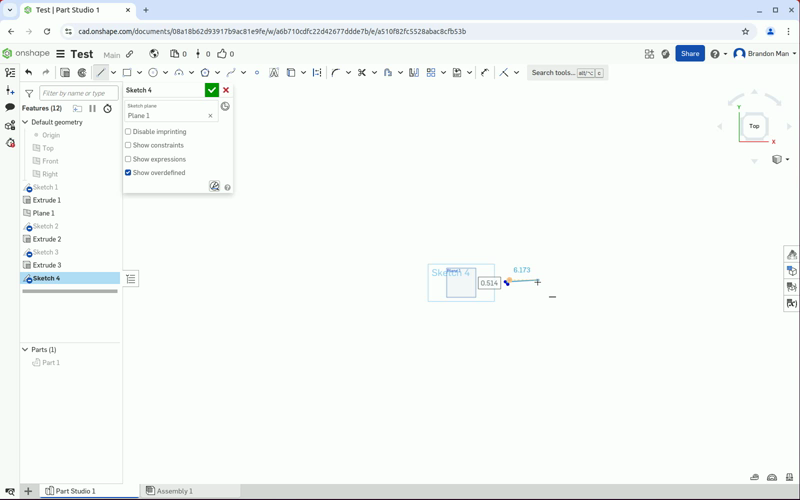
mouse_move(505, 281)
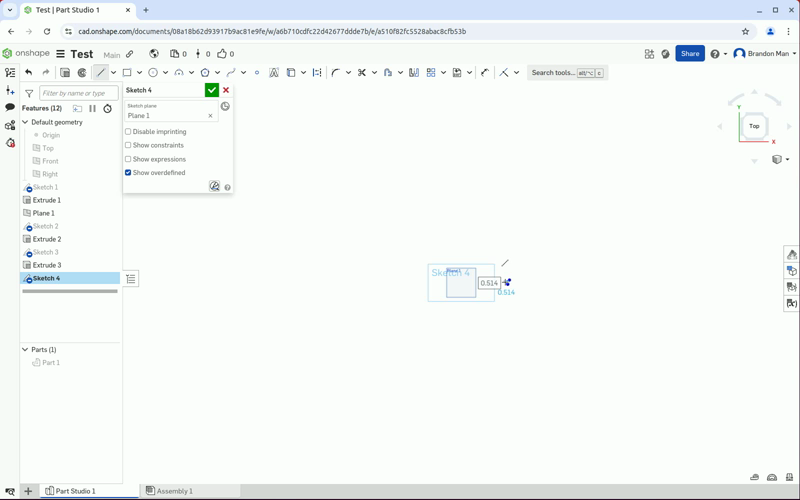
scroll(6)
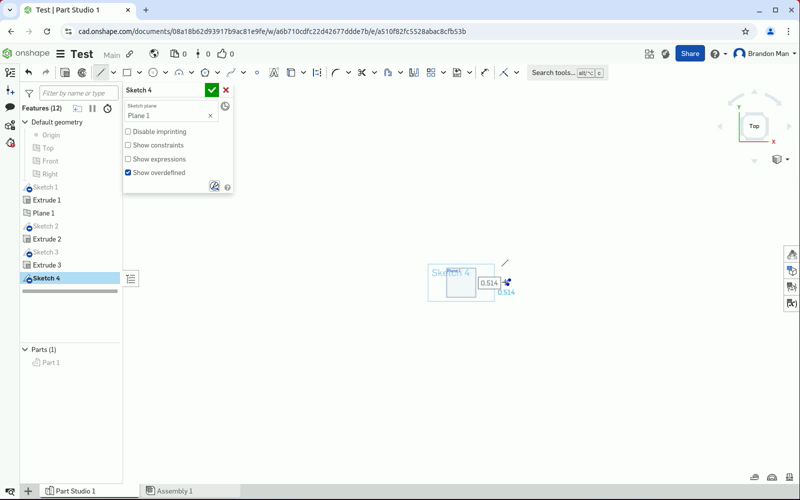
scroll(6)
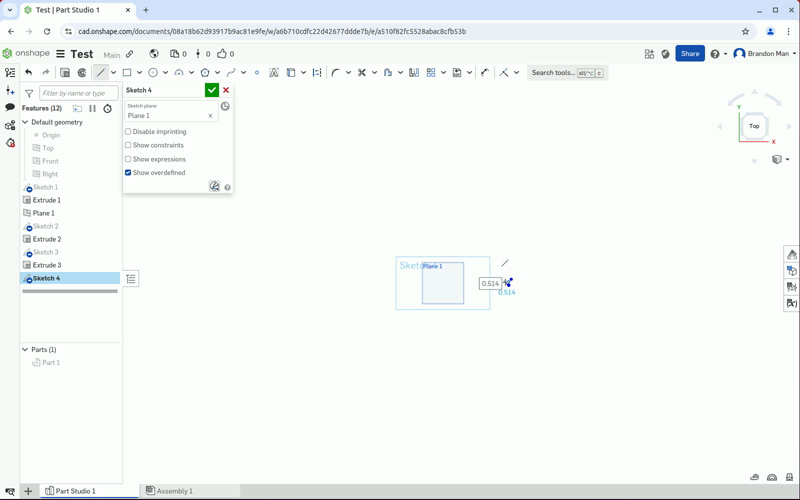
scroll(6)
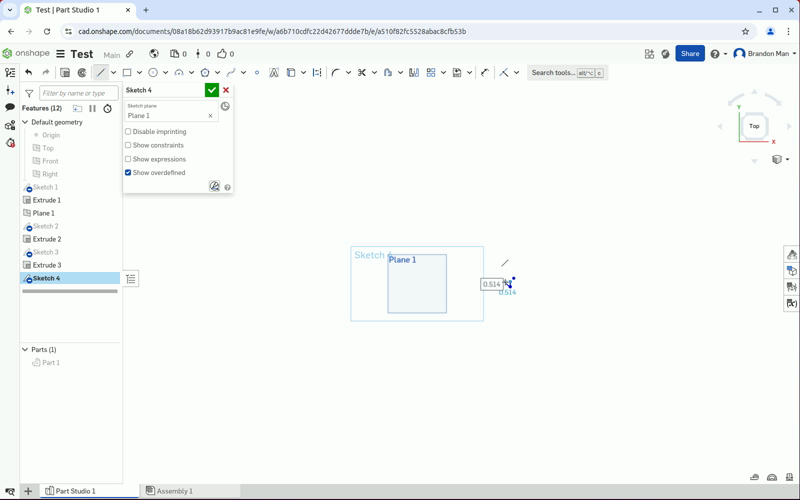
scroll(6)
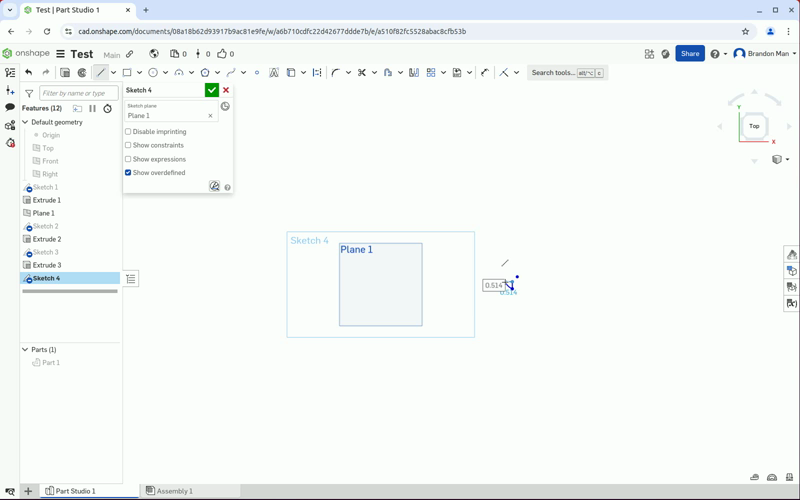
scroll(6)
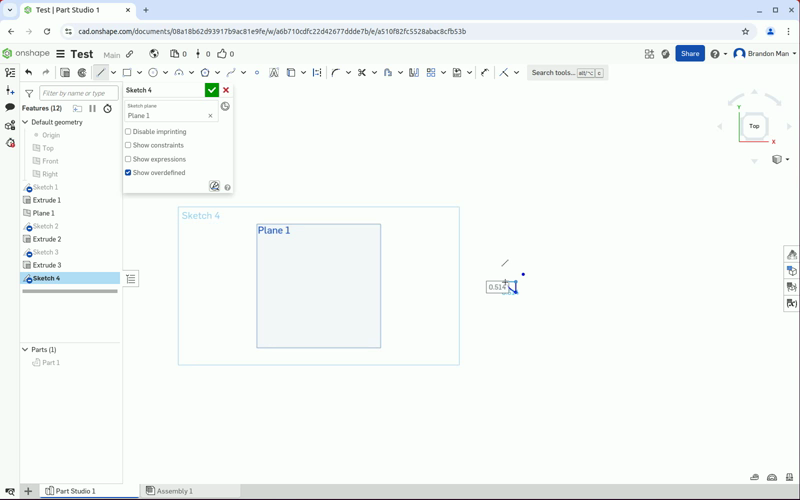
scroll(6)
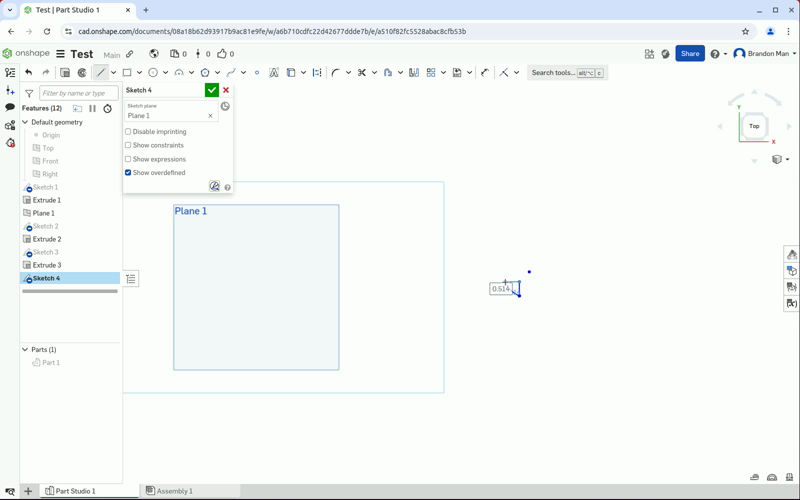
scroll(6)
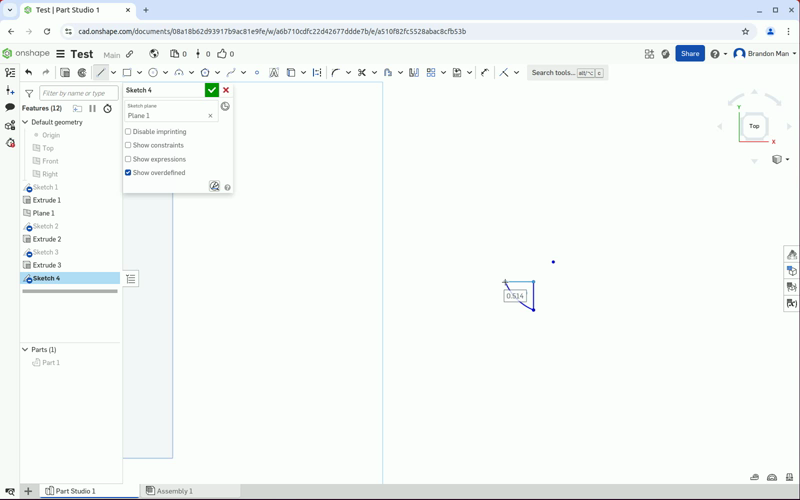
key_up(shift)
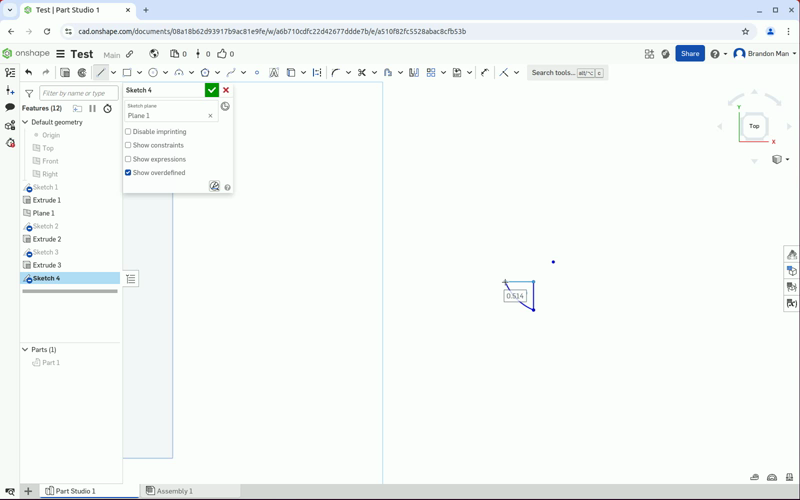
click(505, 281)
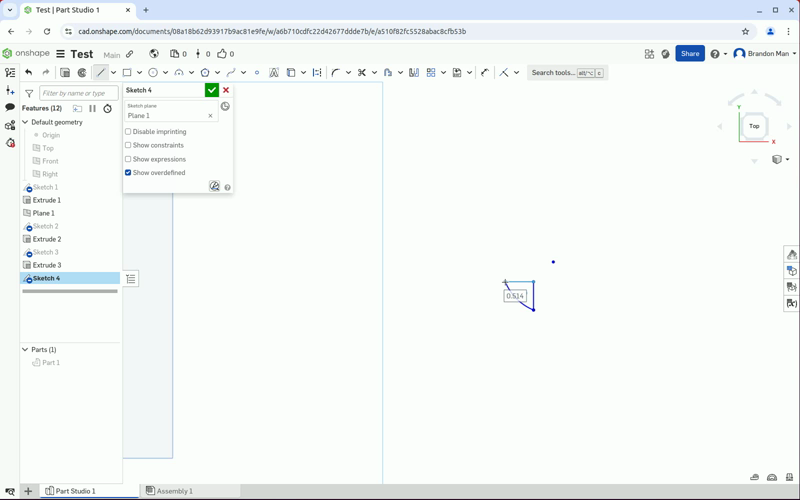
scroll(-6)
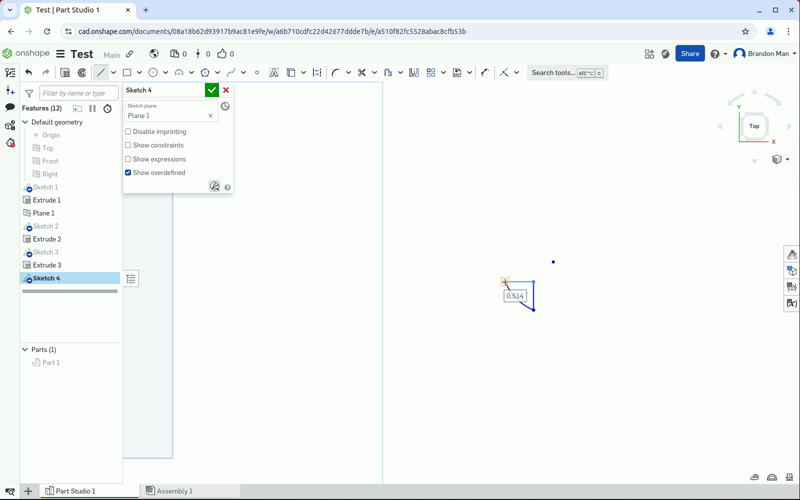
scroll(-6)
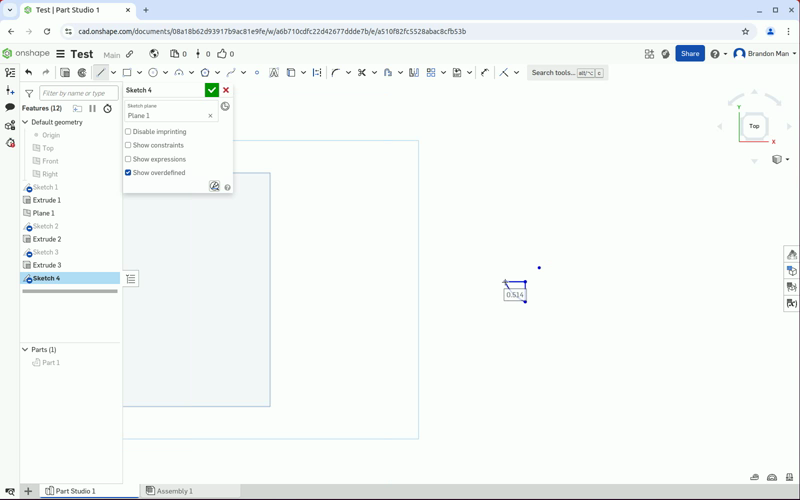
scroll(-6)
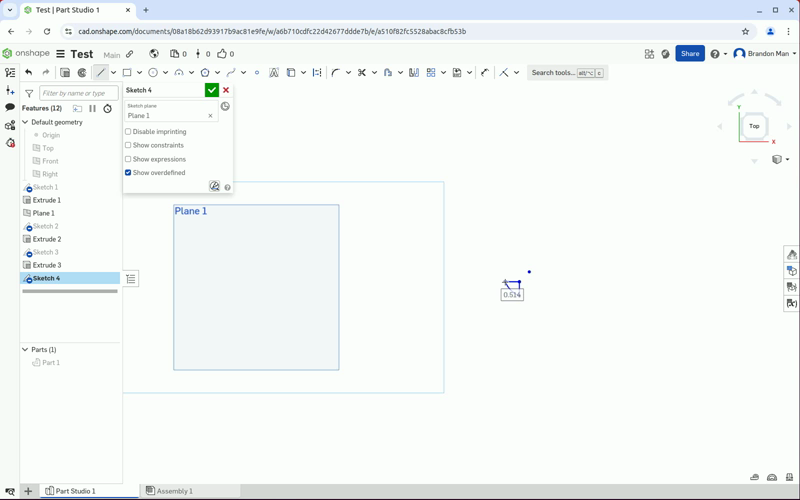
scroll(-6)
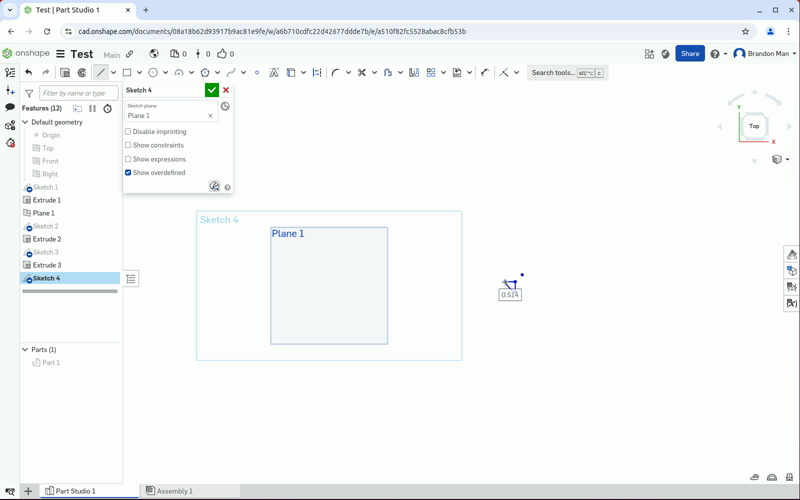
scroll(-6)
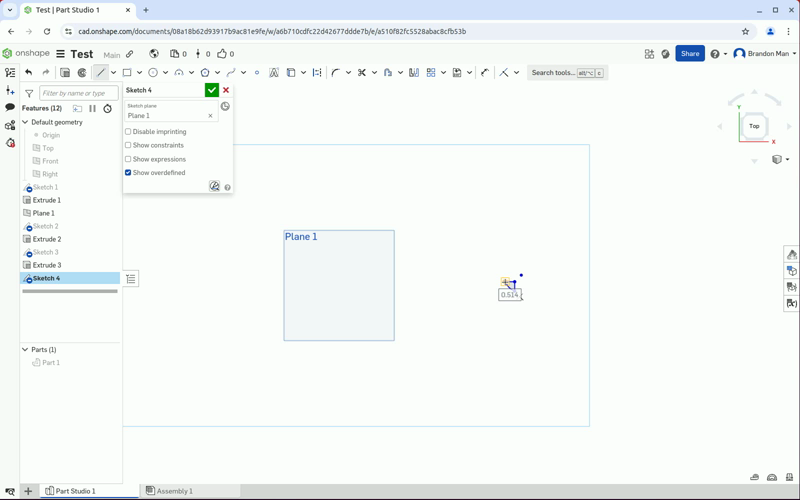
scroll(-6)
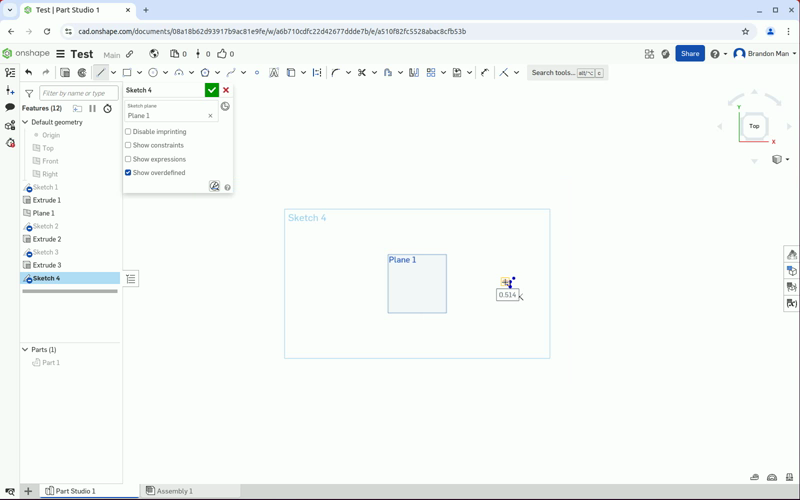
scroll(-6)
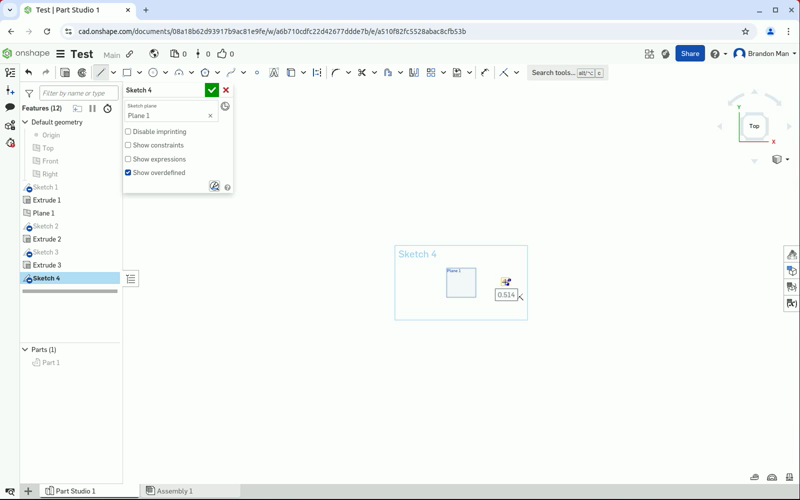
key(esc)
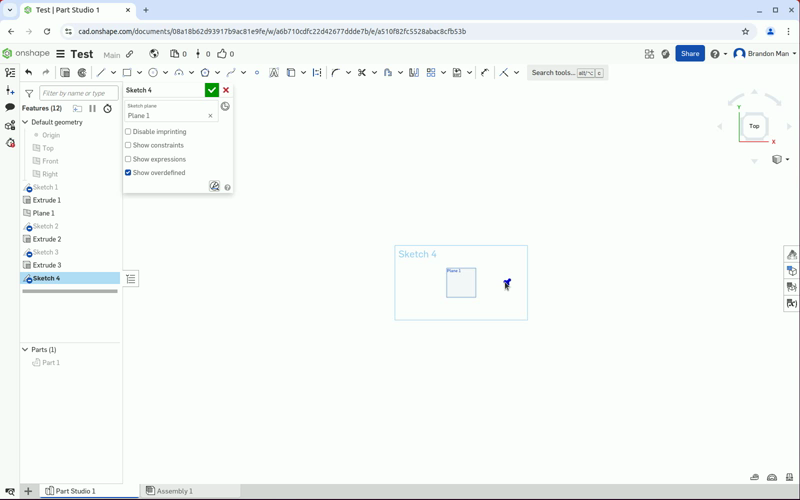
mouse_move(505, 282)
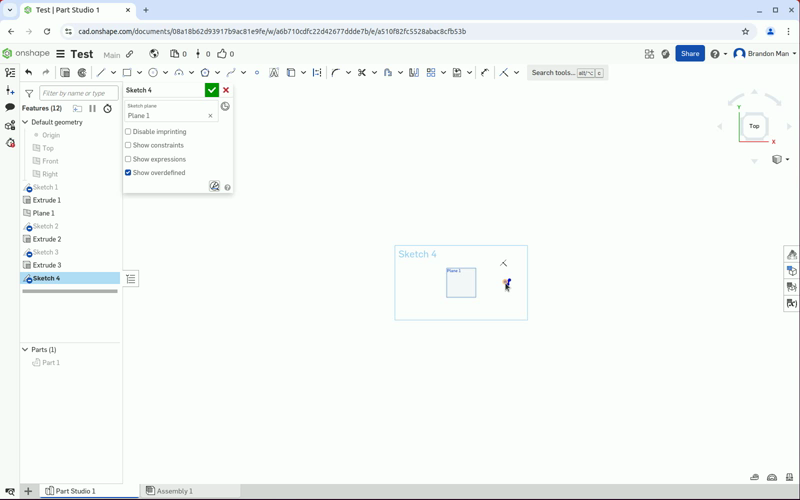
scroll(6)
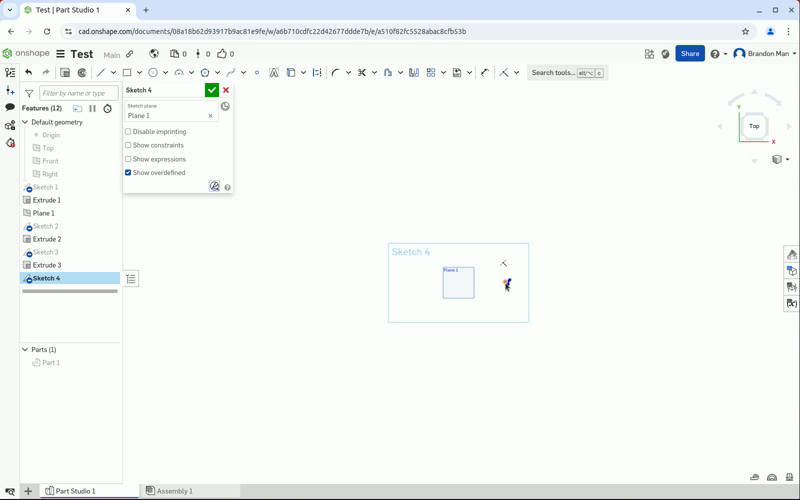
scroll(6)
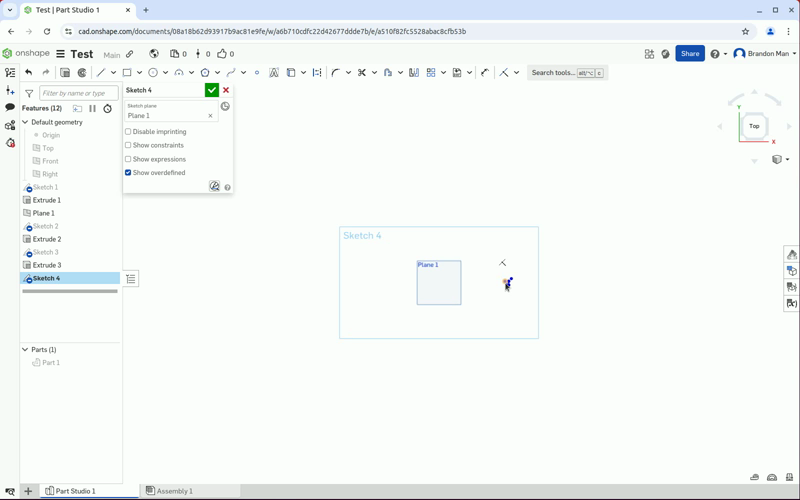
scroll(6)
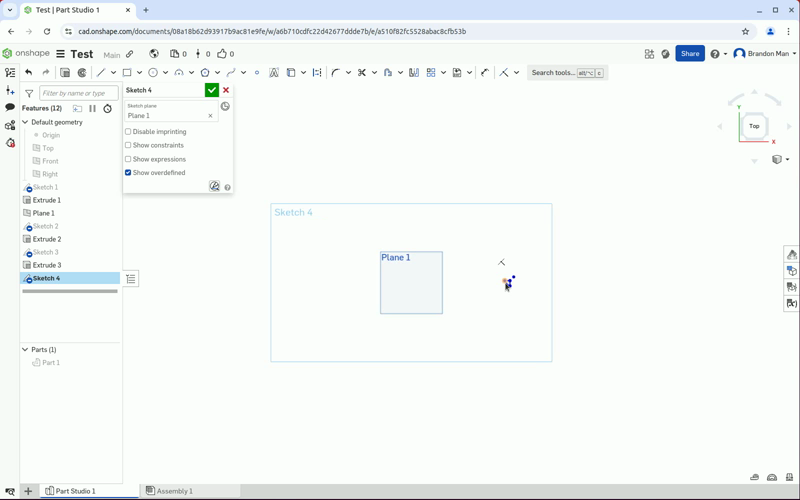
scroll(6)
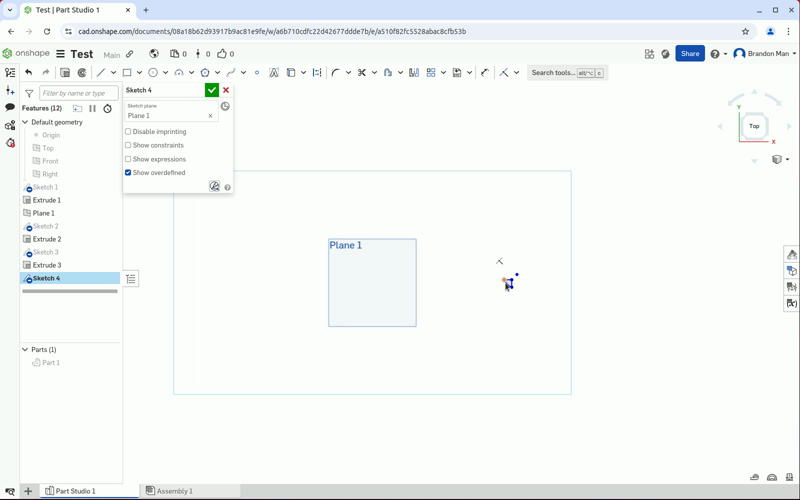
scroll(6)
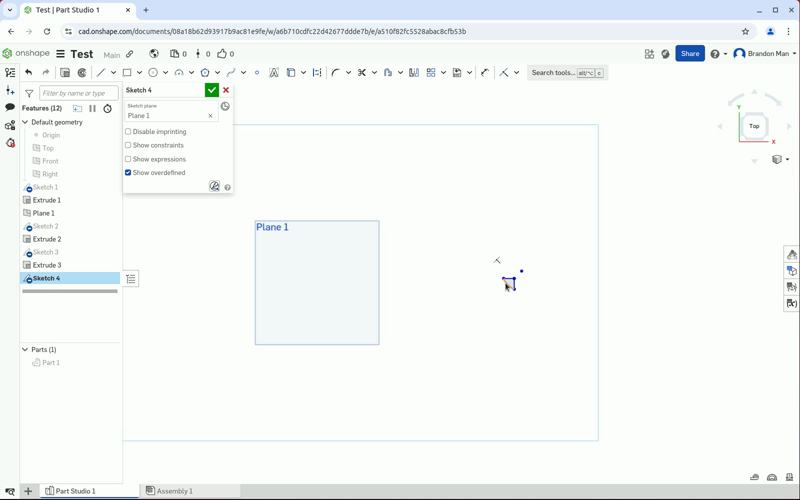
scroll(6)
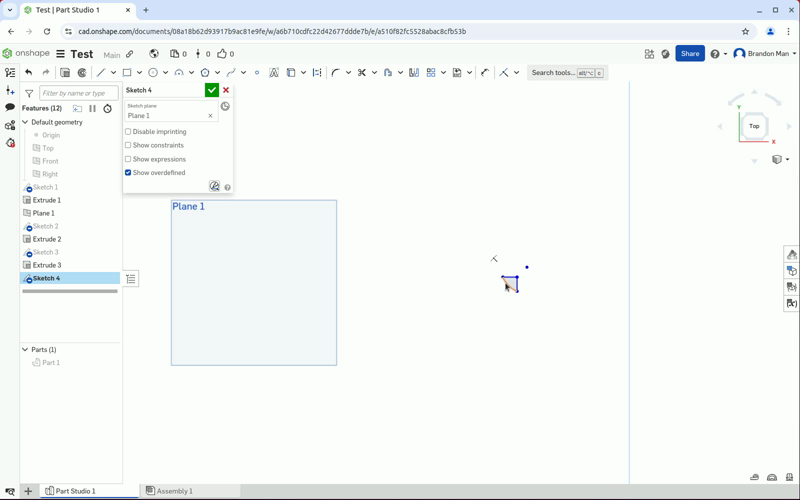
scroll(6)
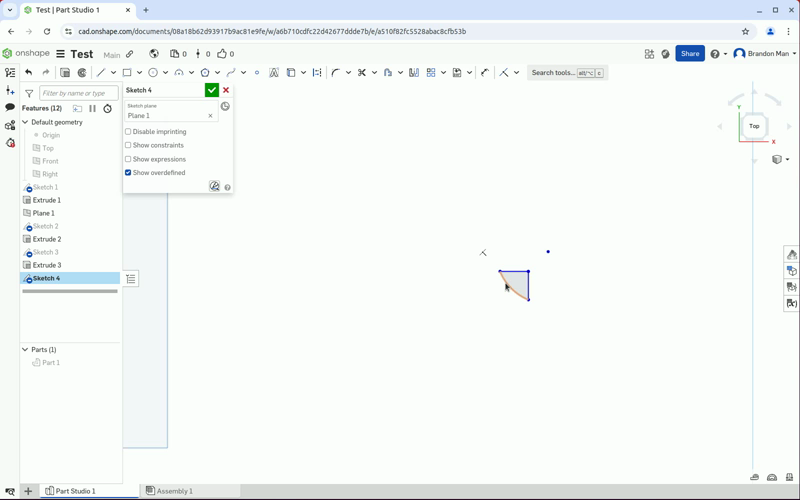
click(505, 282)
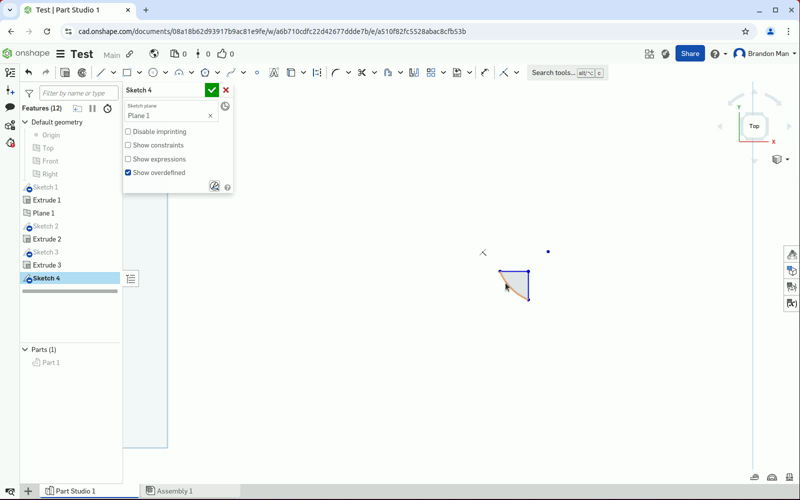
scroll(-6)
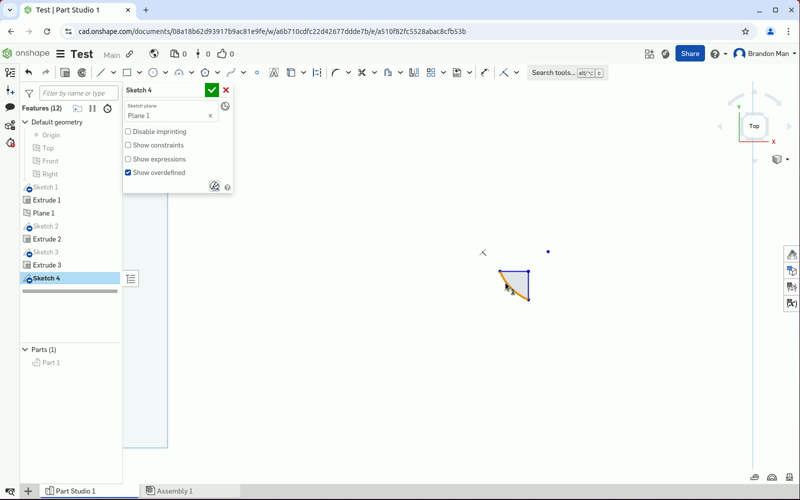
scroll(-6)
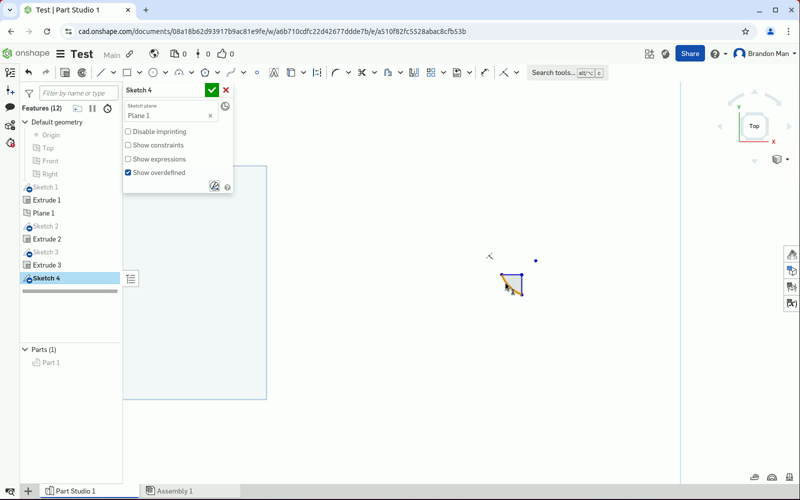
scroll(-6)
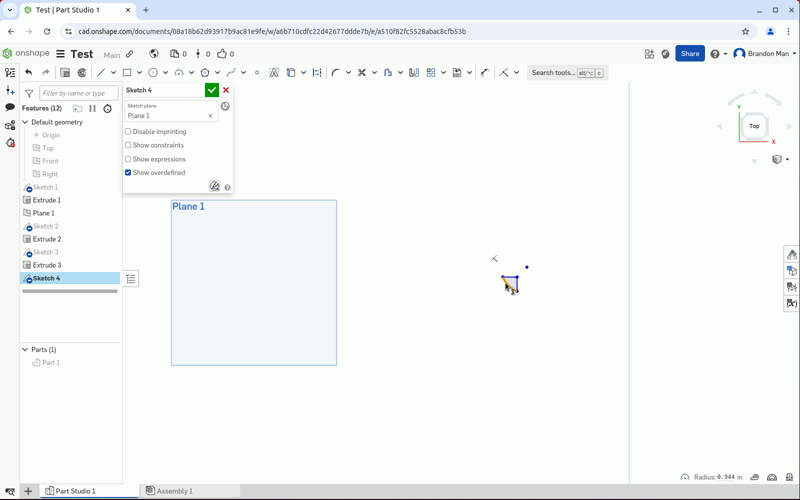
scroll(-6)
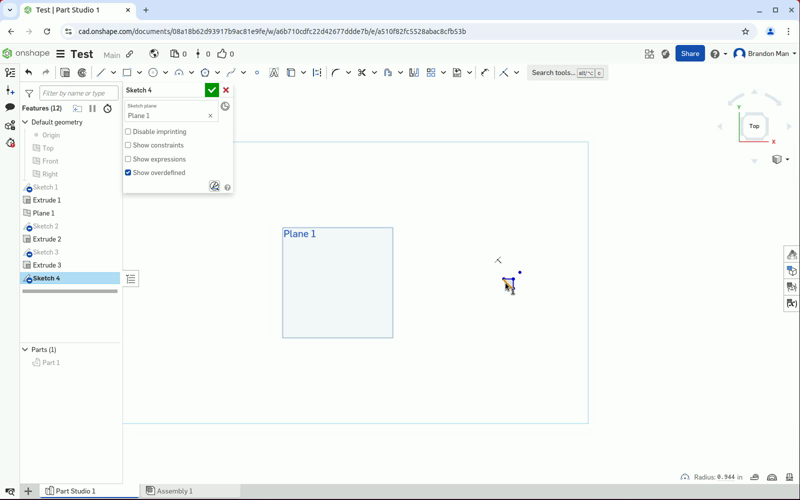
scroll(-6)
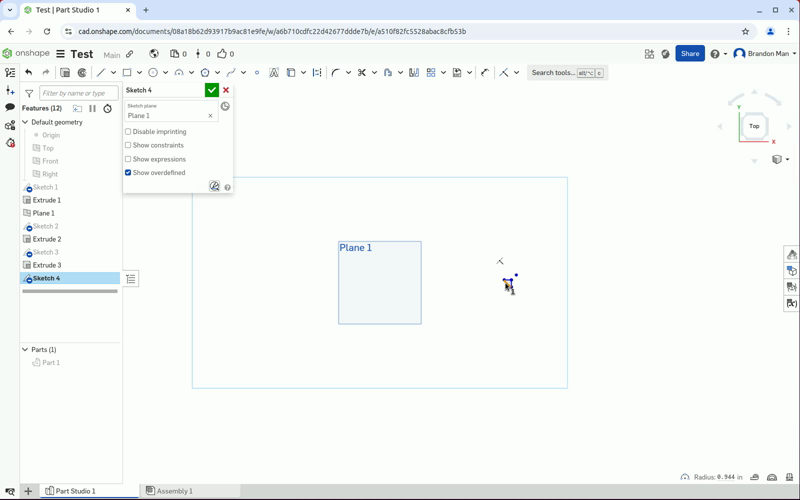
scroll(-6)
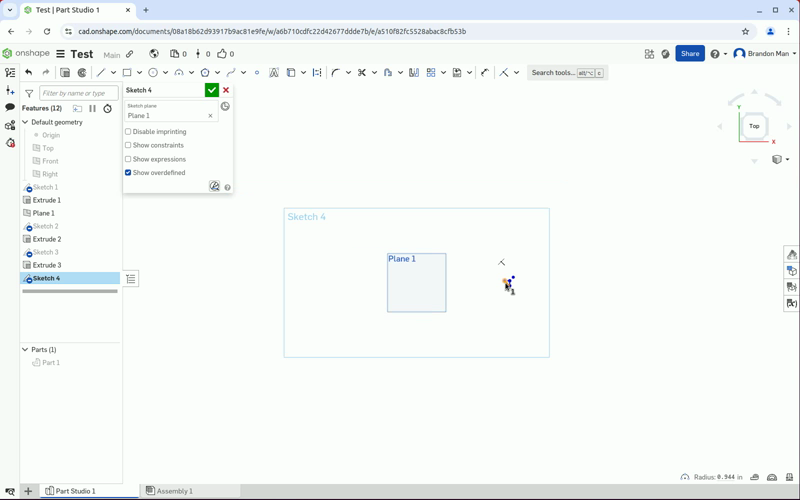
scroll(-6)
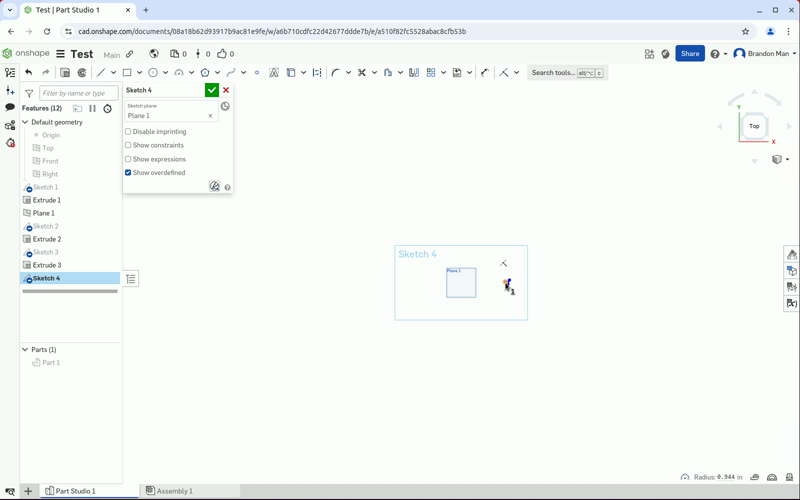
mouse_move(73, 352)
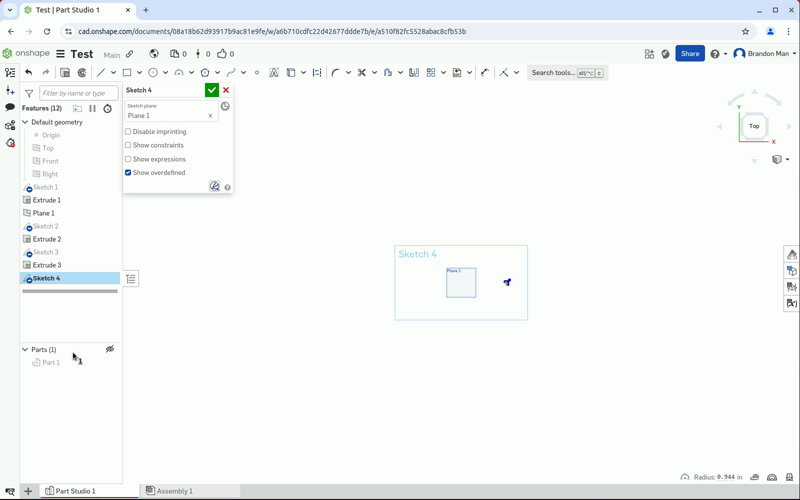
key(shift+y)
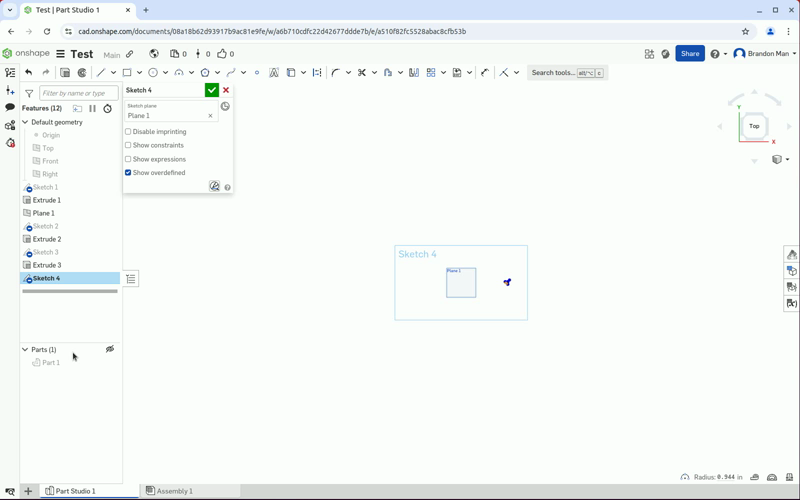
key(shift+e)
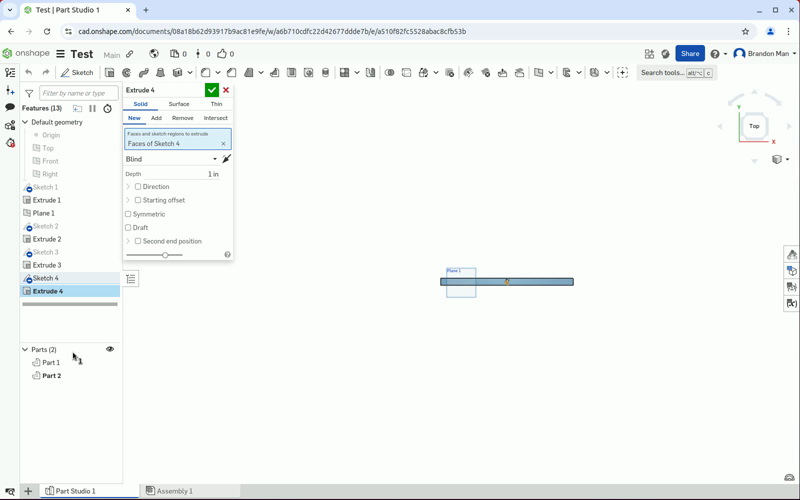
mouse_move(143, 106)
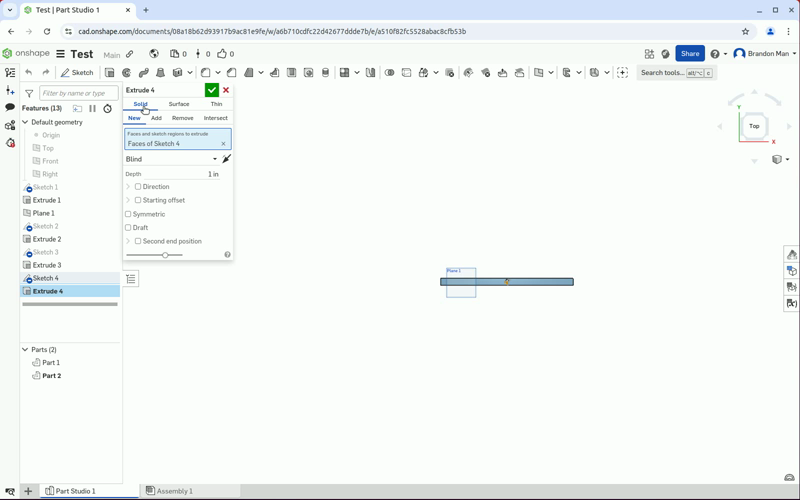
click(143, 106)
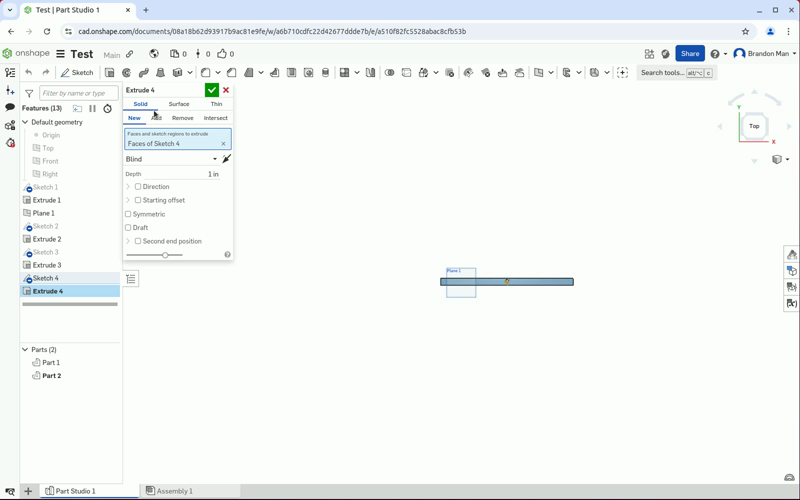
mouse_move(186, 120)
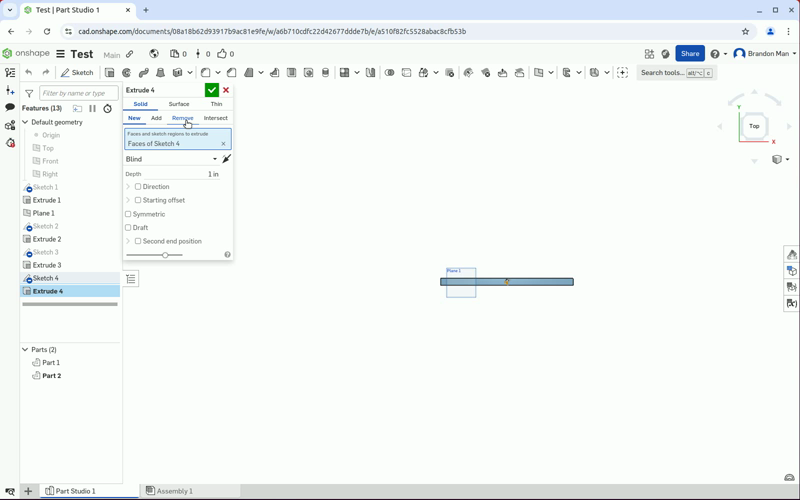
click(186, 120)
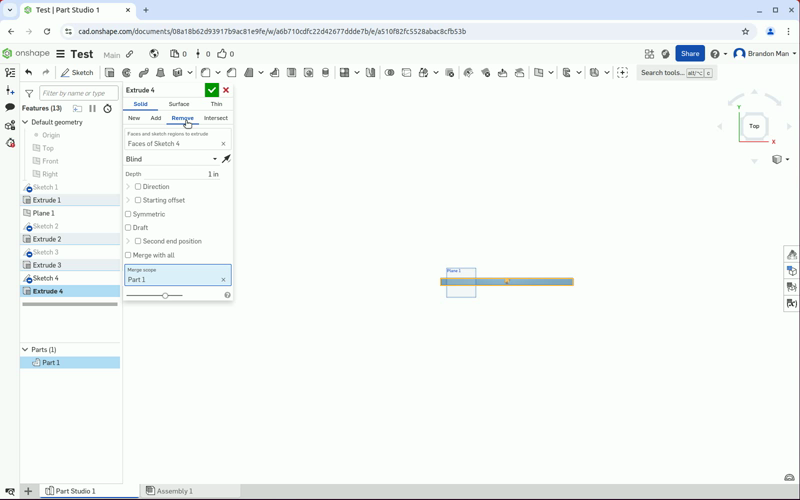
key(tab, 4)
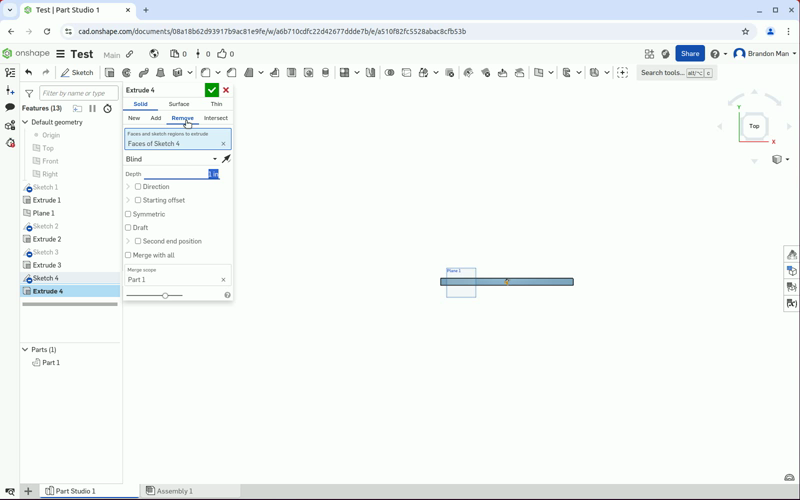
text(1.685)
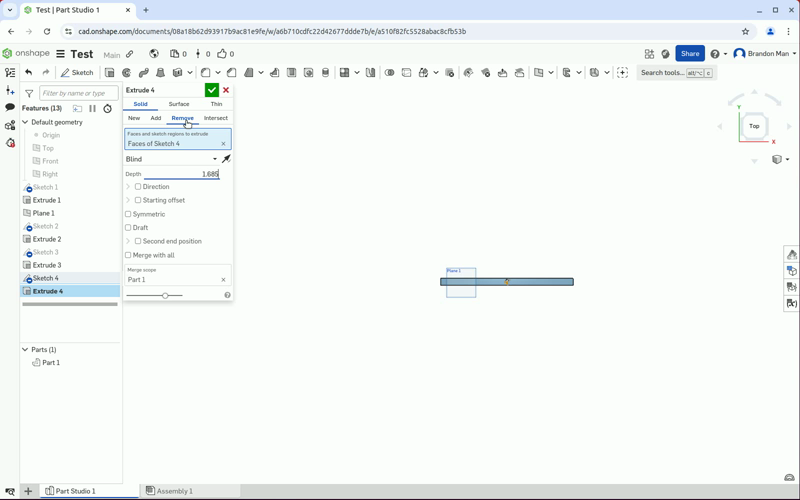
key(tab, 6)
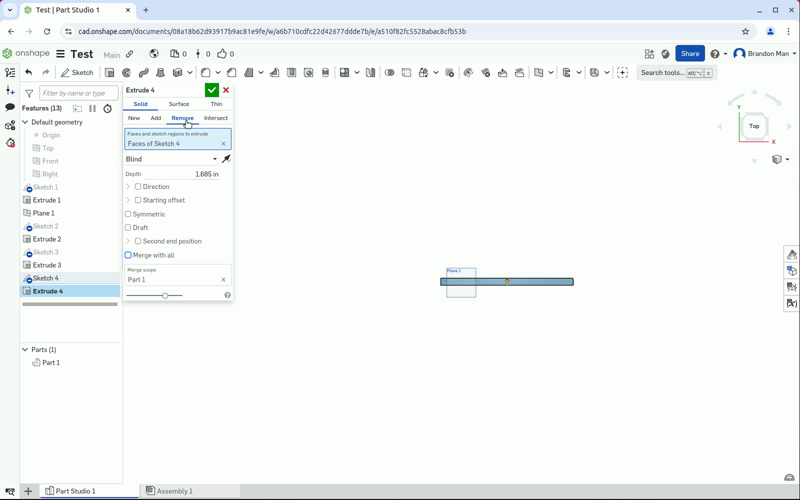
key(space)
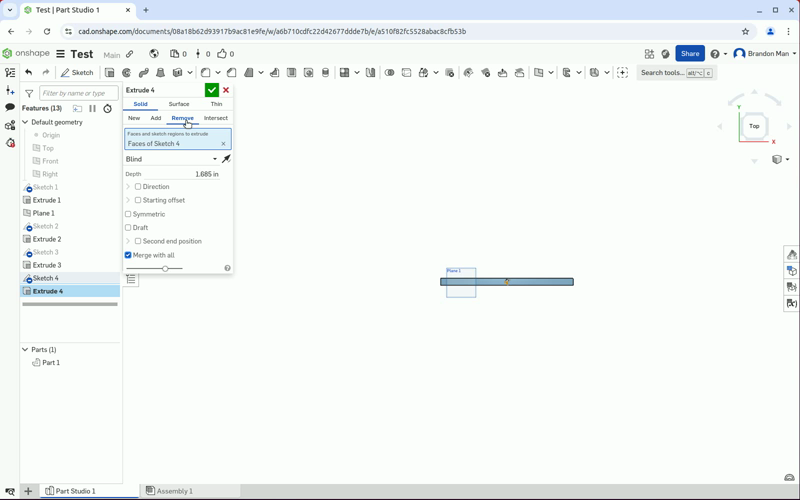
key(enter)
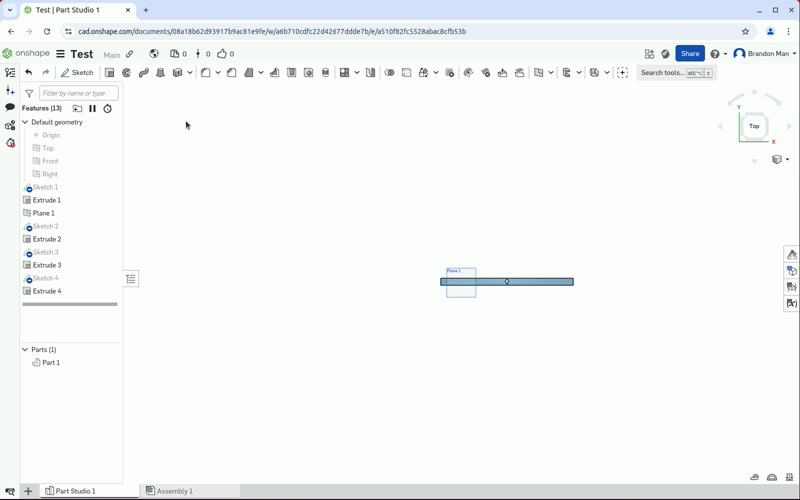
key(shift+h)
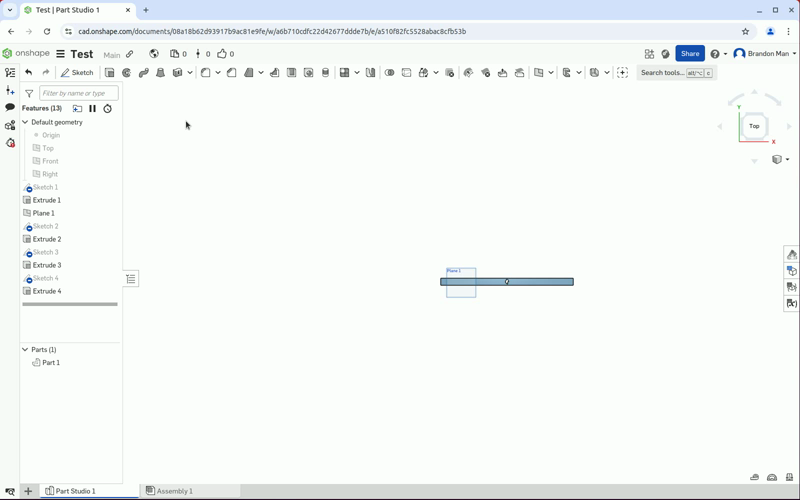
key(shift+h)
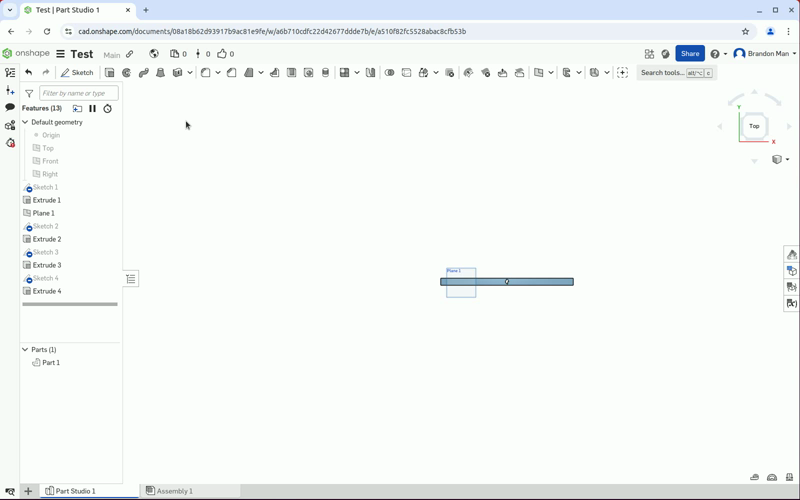
mouse_move(73, 189)
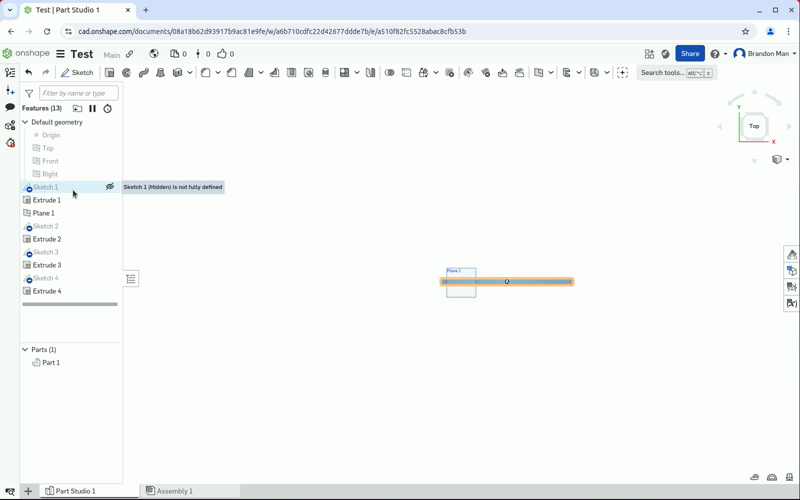
click(73, 189)
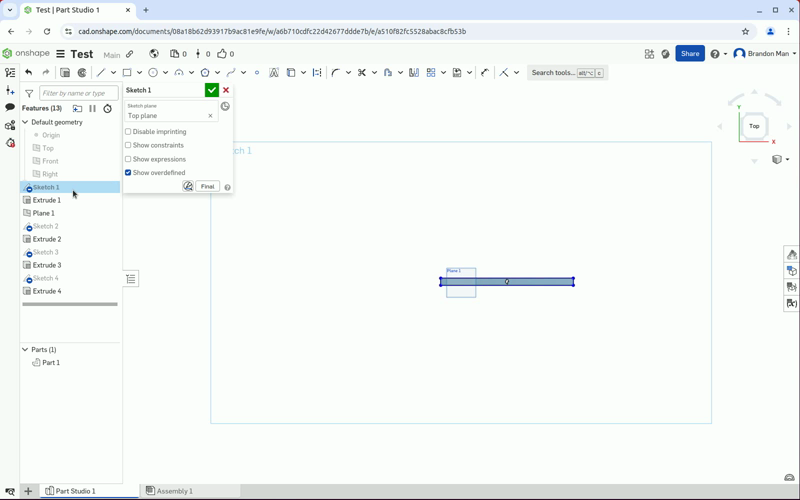
mouse_move(229, 92)
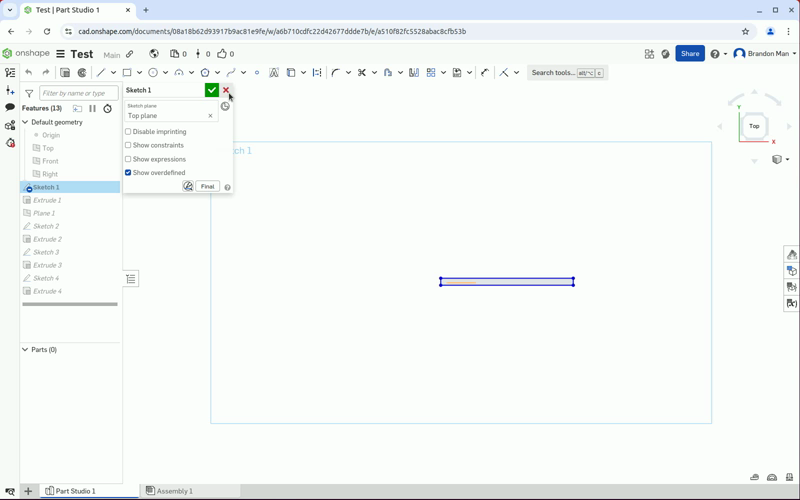
click(229, 92)
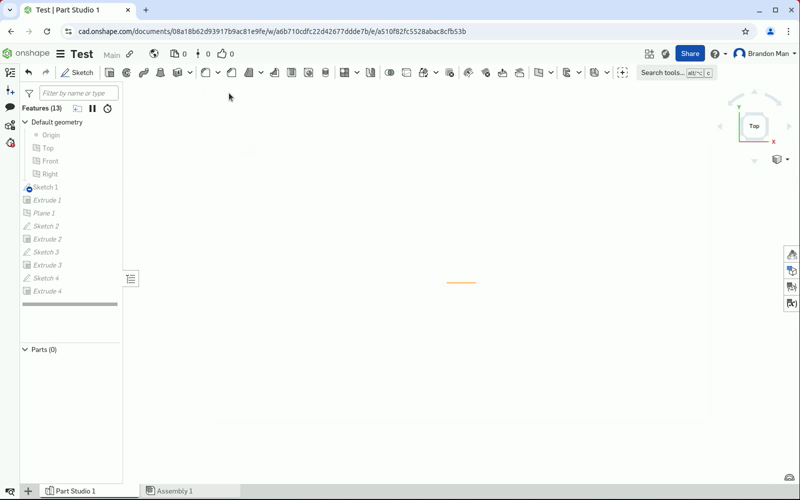
key(shift+s)
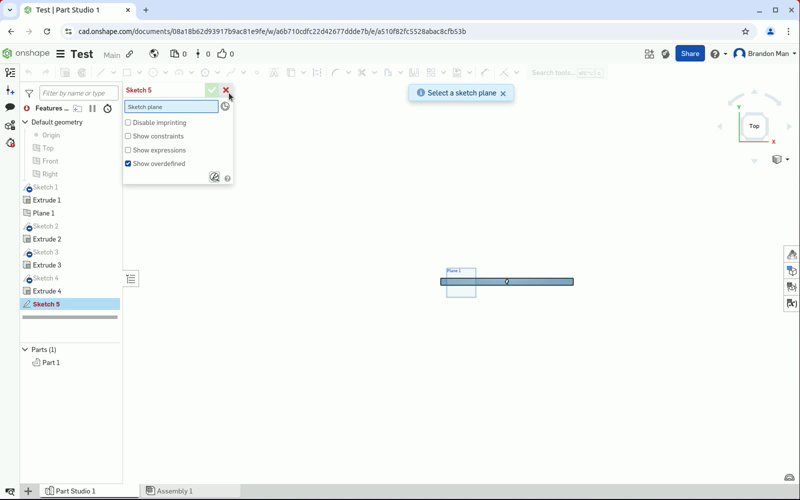
mouse_move(73, 215)
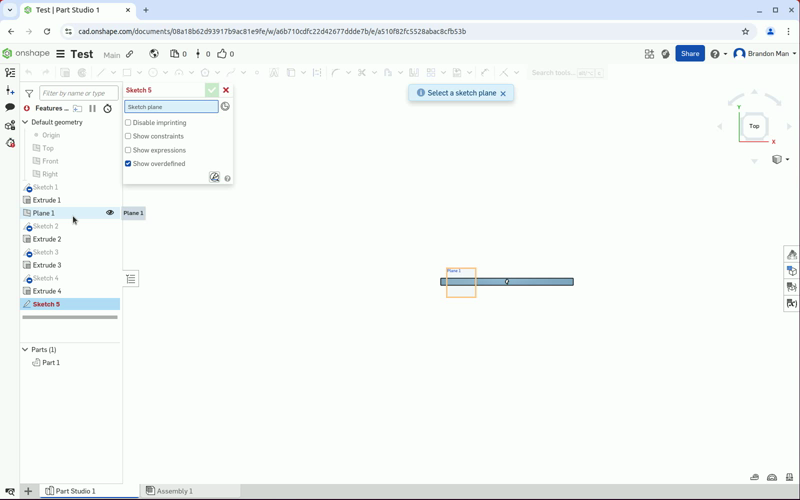
click(73, 215)
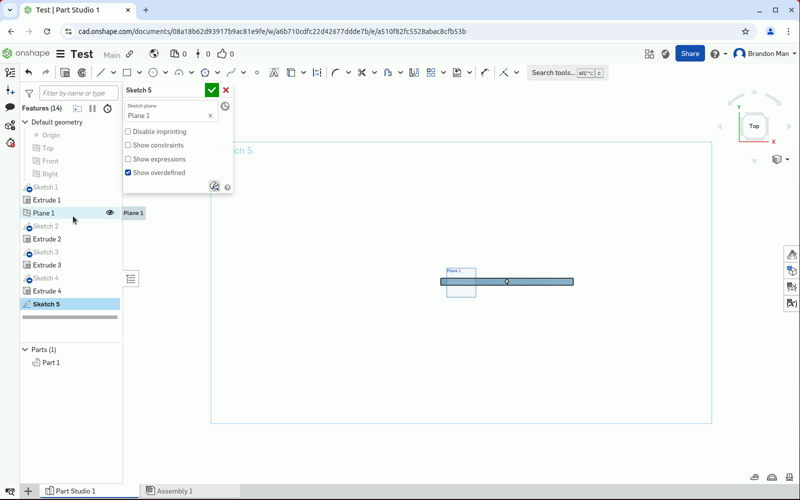
mouse_move(73, 352)
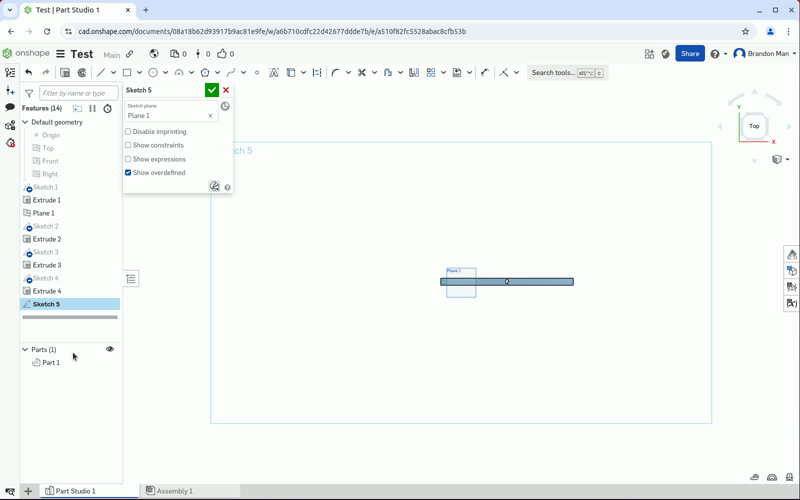
key(y)
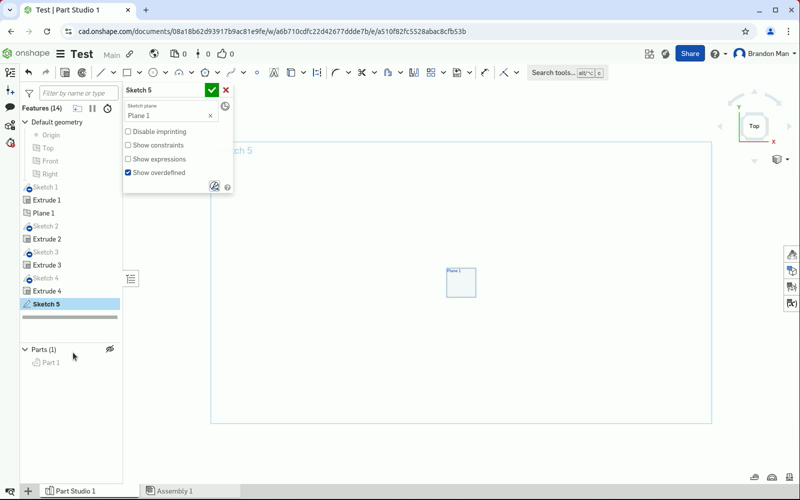
key(a)
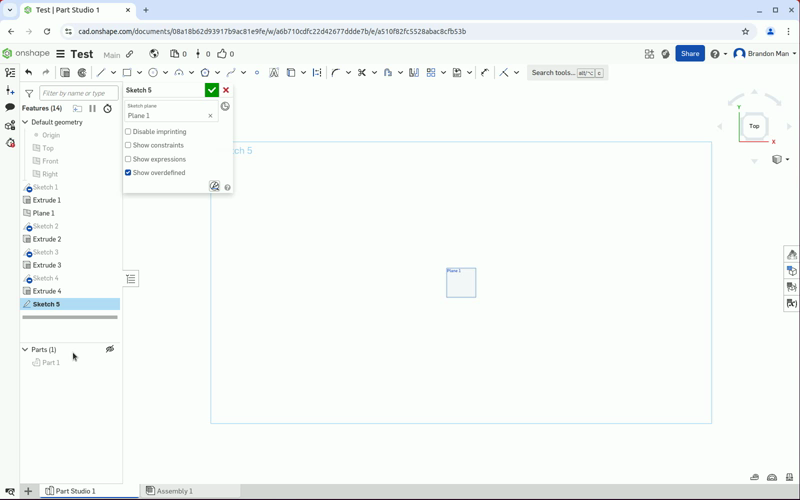
key_down(shift)
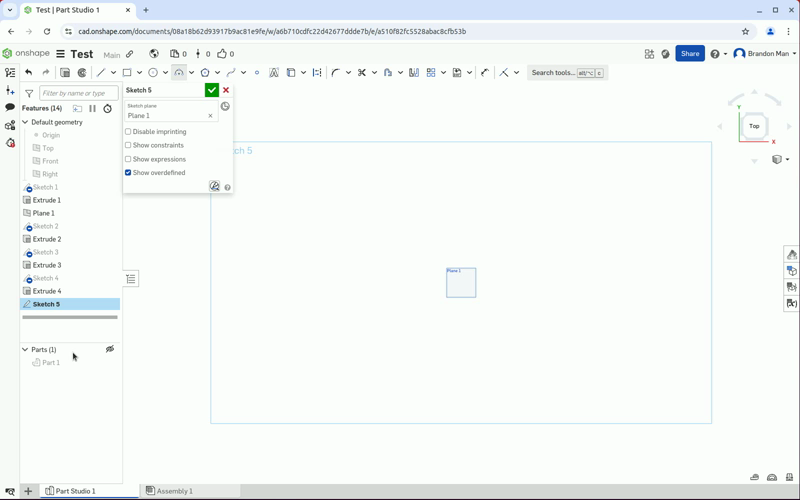
mouse_move(506, 284)
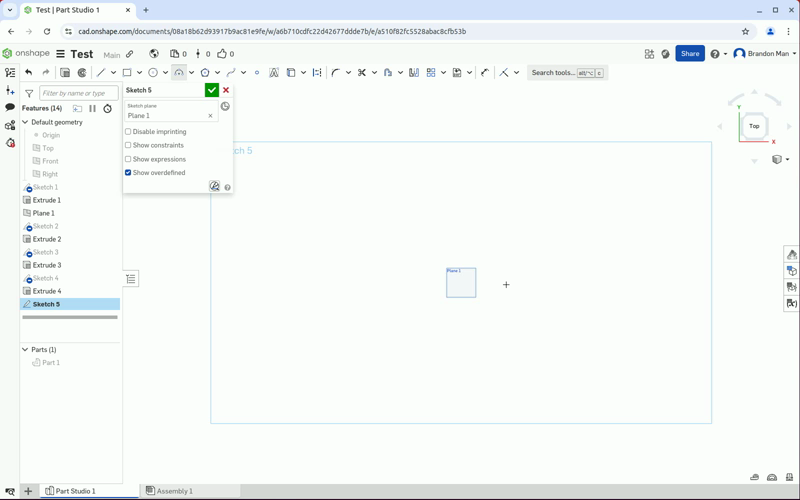
click(506, 284)
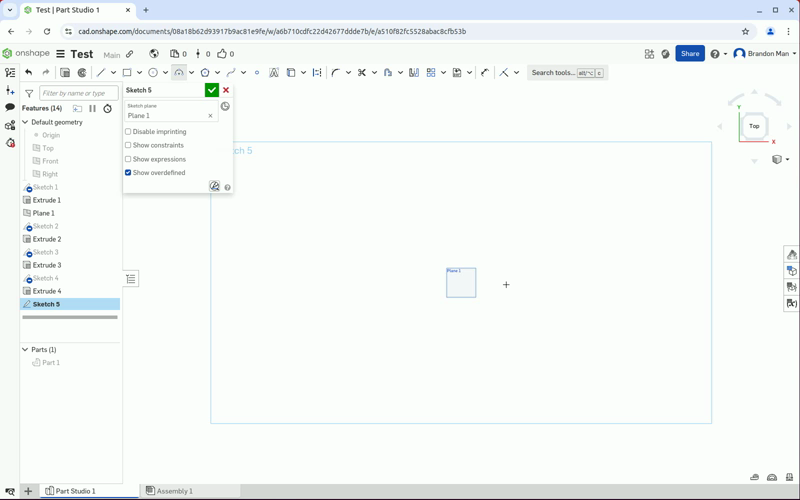
key_up(shift)
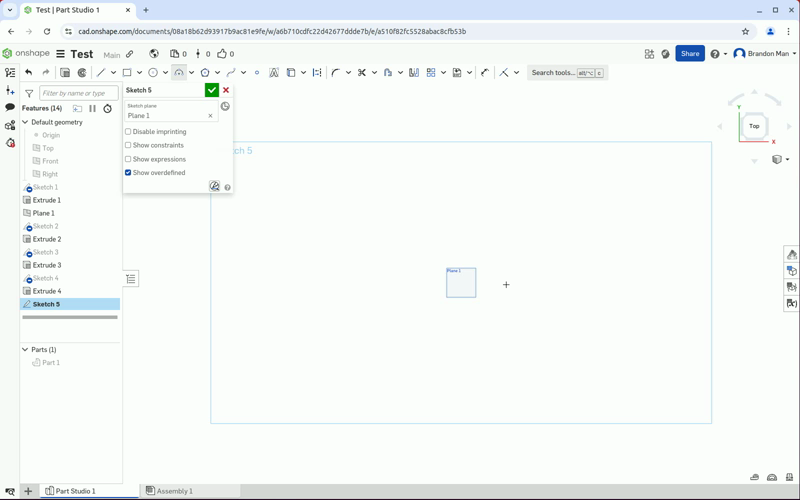
key_down(shift)
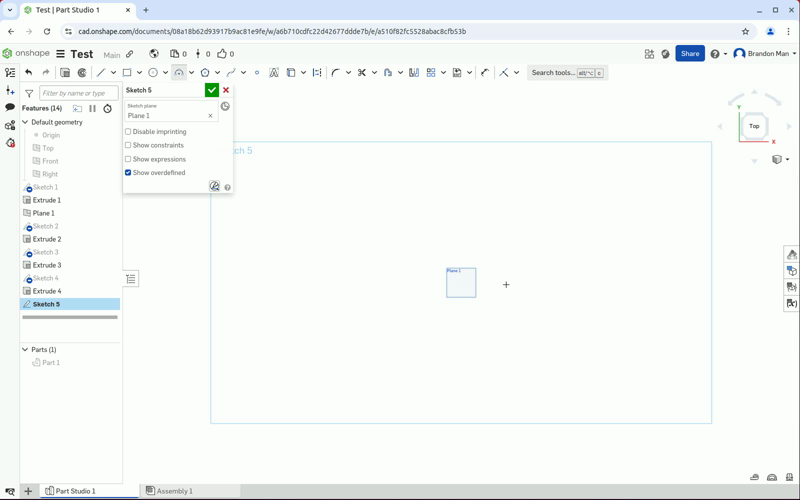
mouse_move(508, 281)
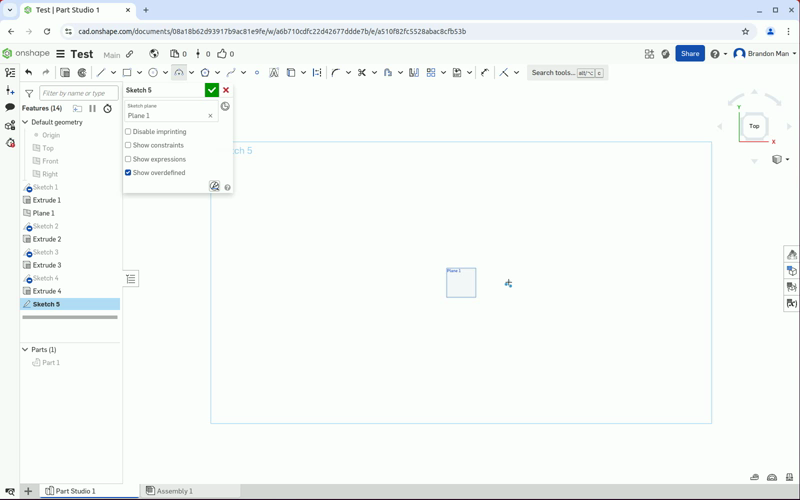
scroll(6)
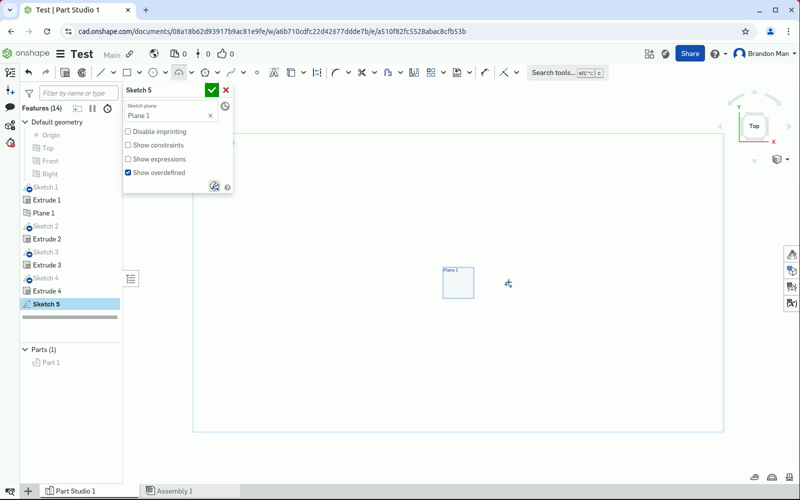
scroll(6)
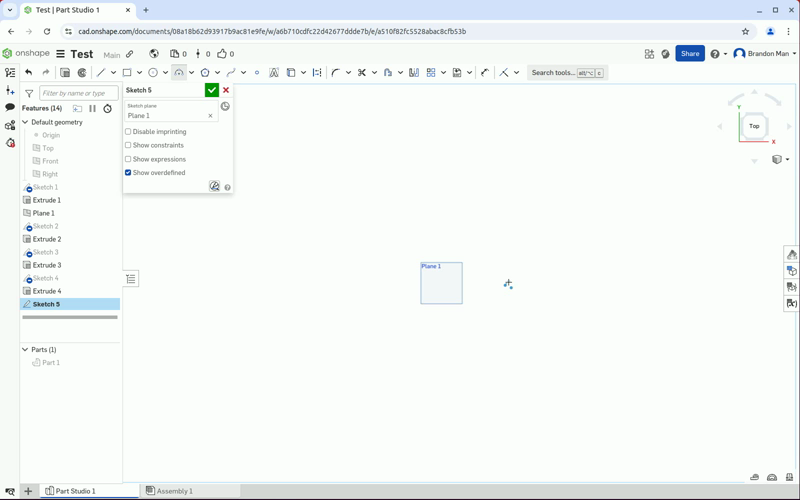
scroll(6)
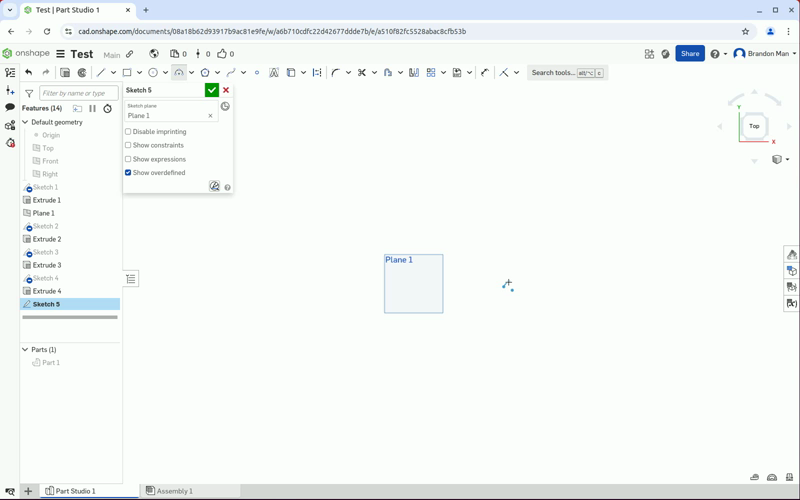
scroll(6)
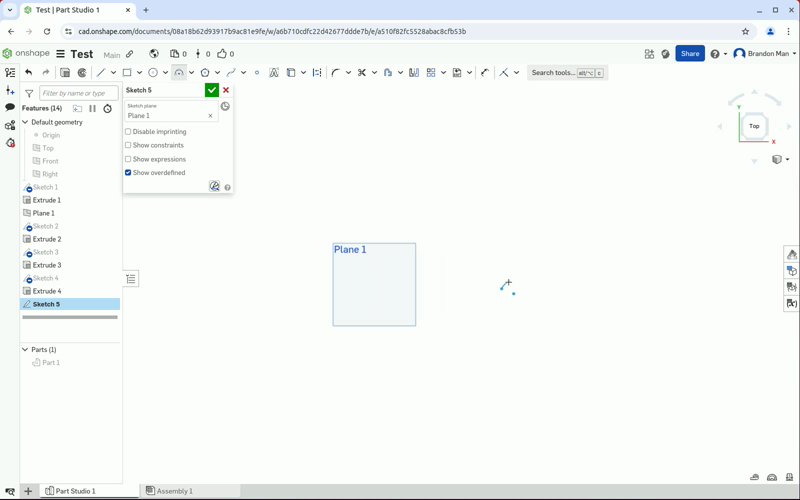
scroll(6)
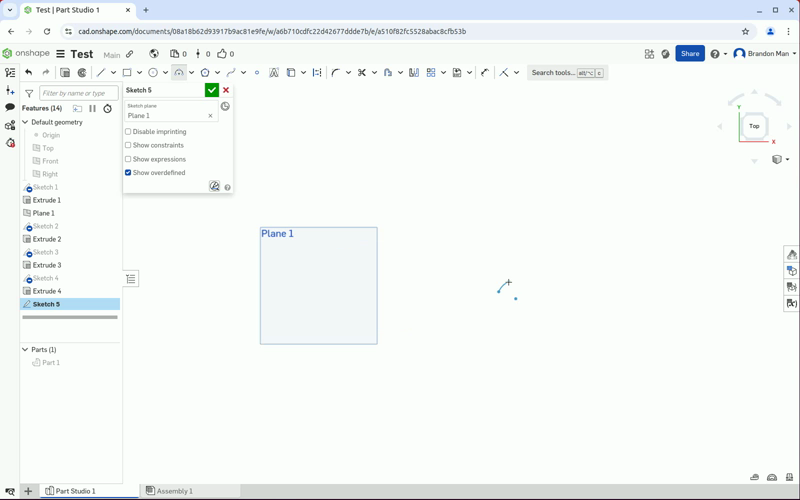
scroll(6)
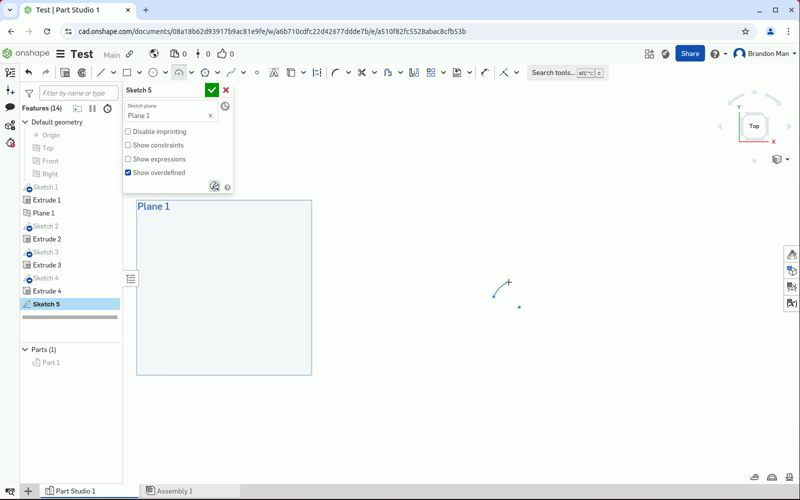
scroll(6)
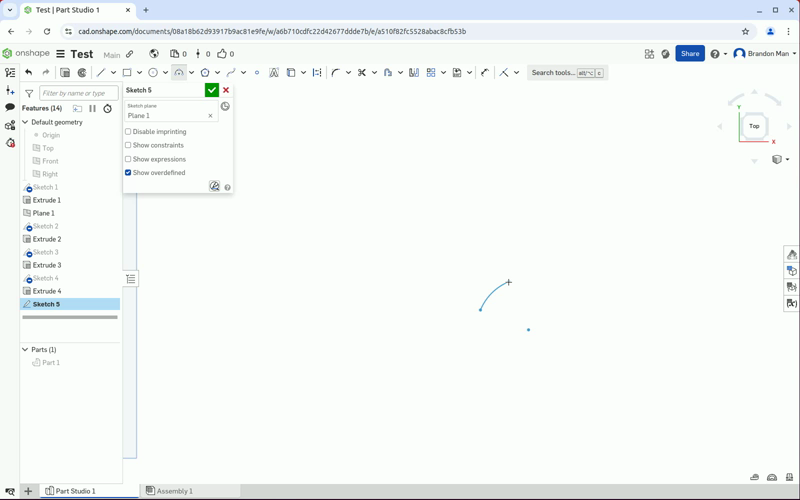
click(508, 281)
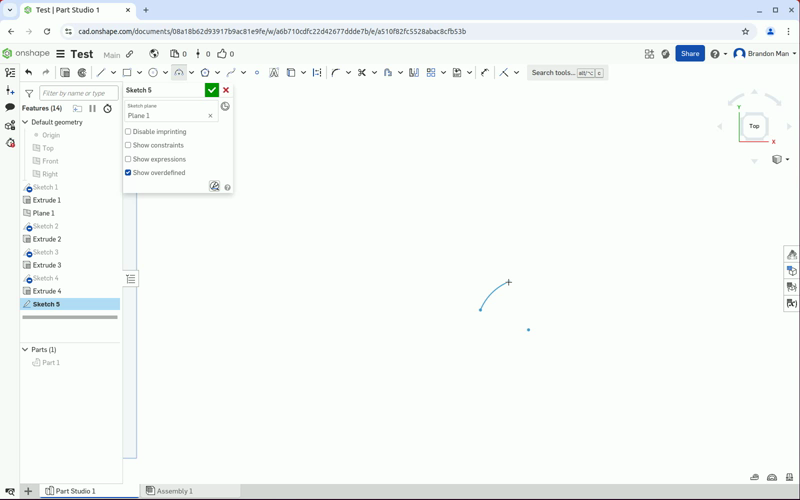
scroll(-6)
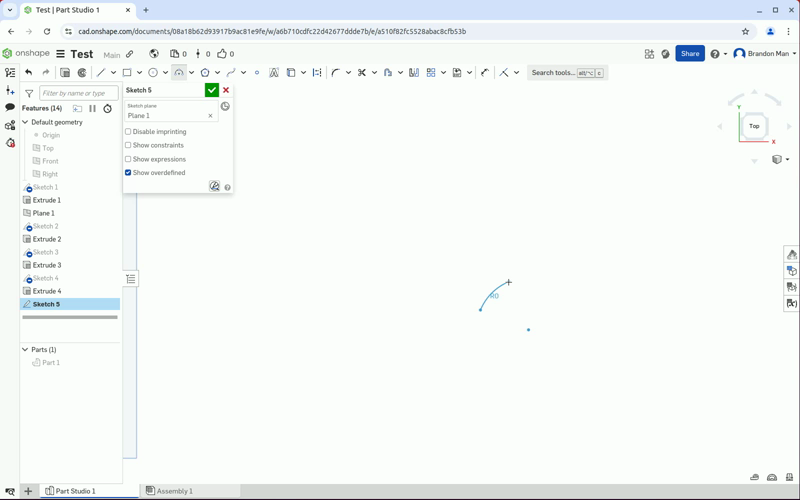
scroll(-6)
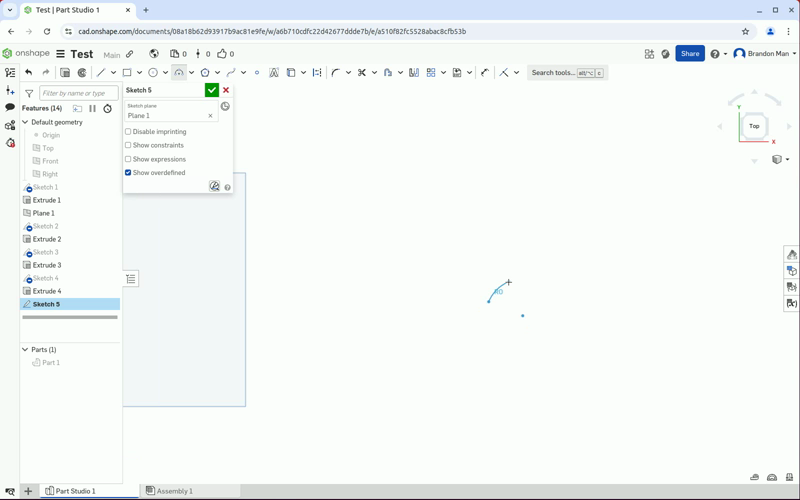
scroll(-6)
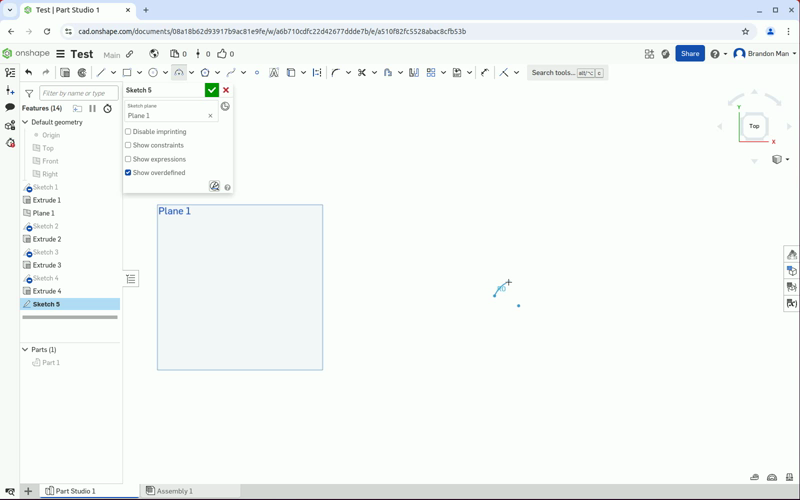
scroll(-6)
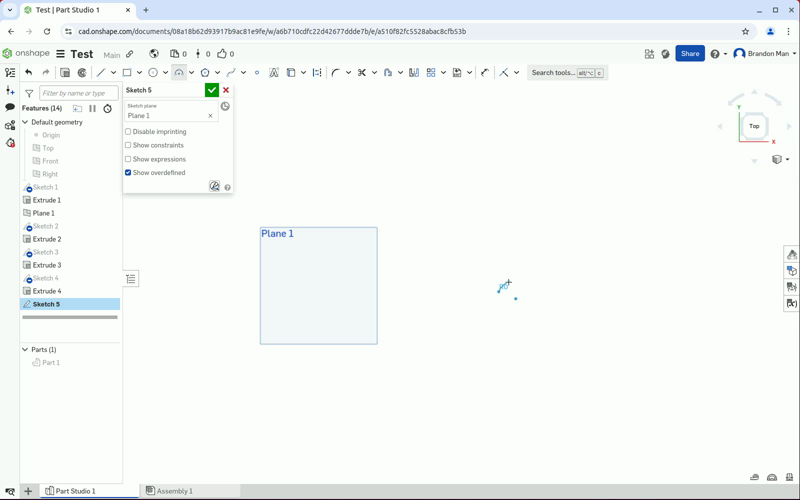
scroll(-6)
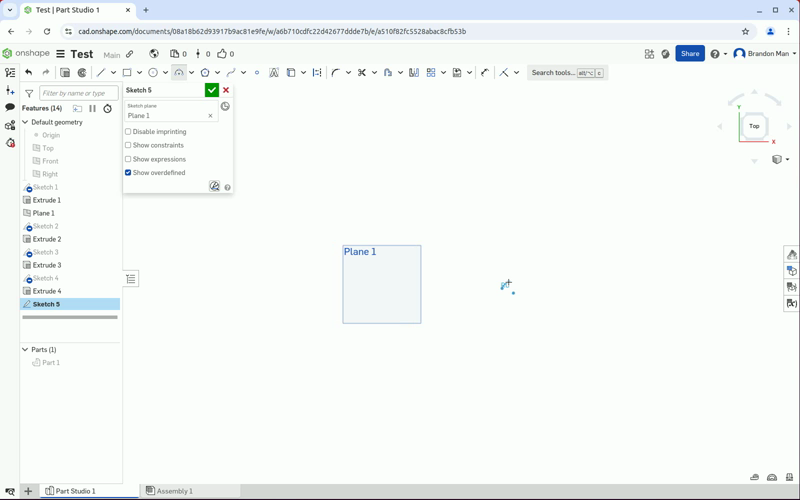
scroll(-6)
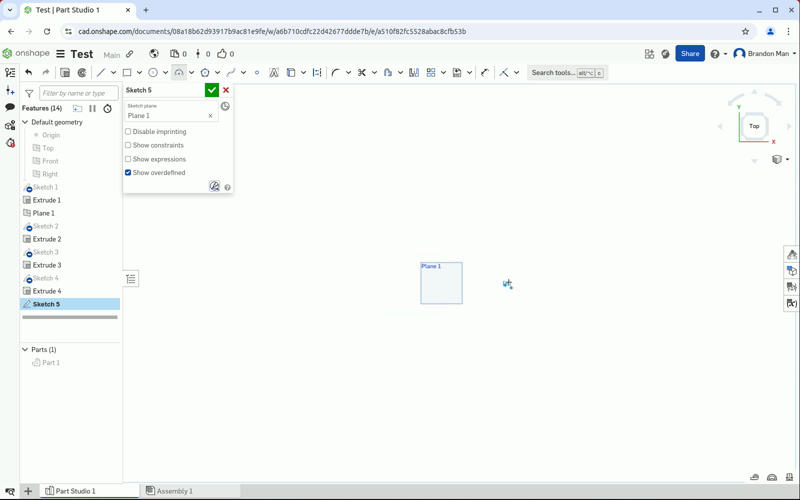
scroll(-6)
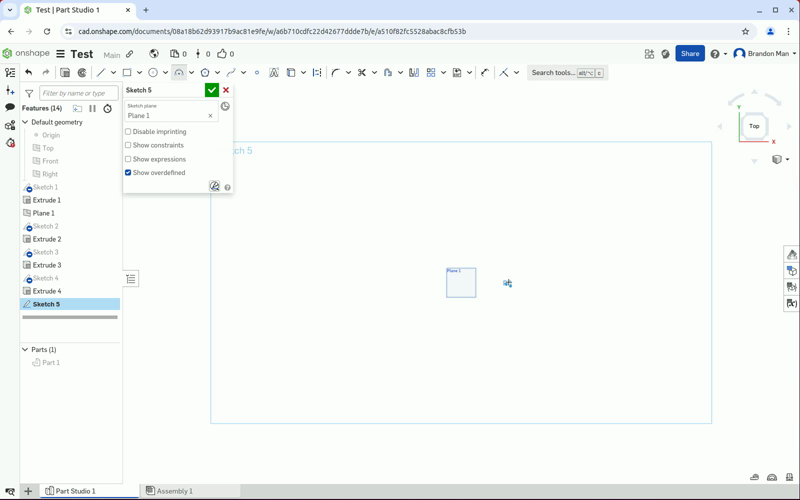
mouse_move(508, 283)
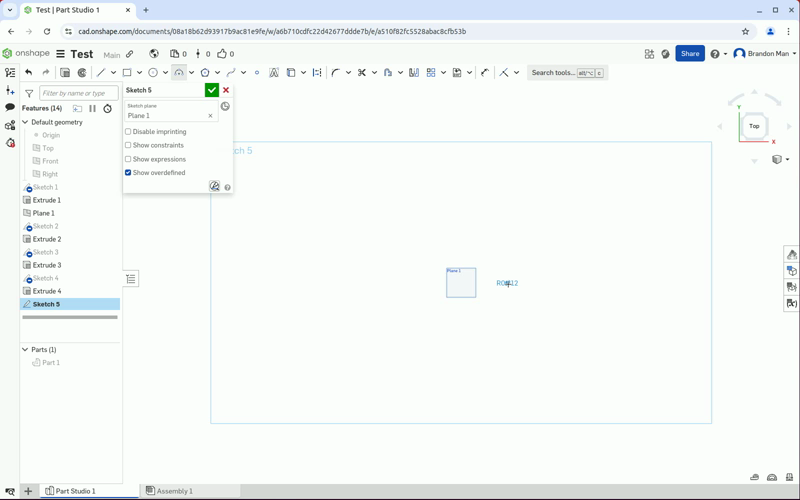
scroll(6)
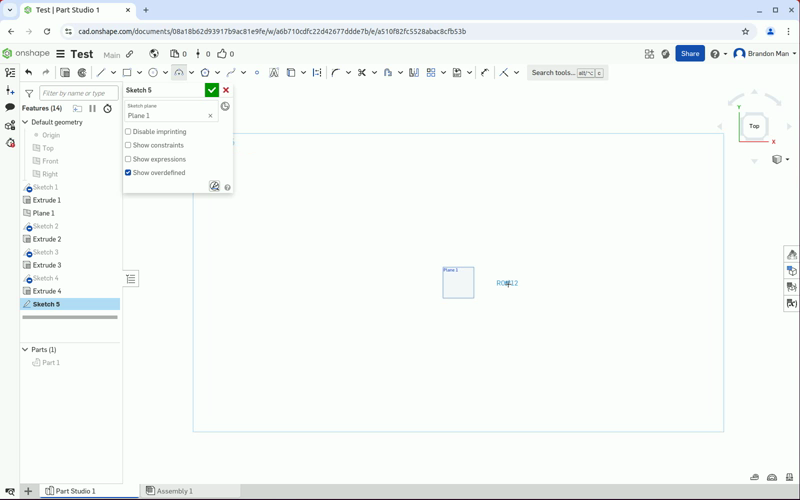
scroll(6)
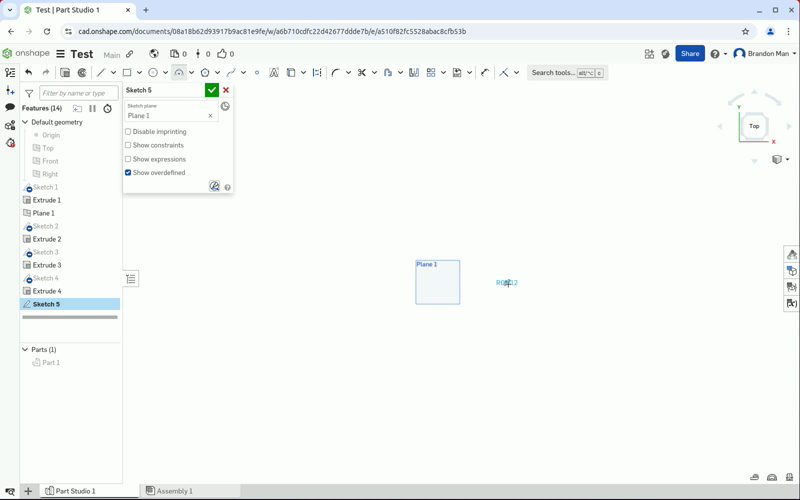
scroll(6)
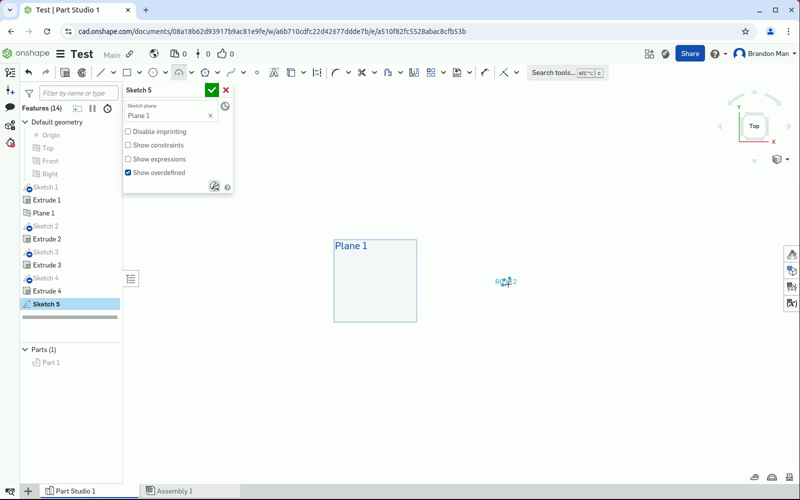
scroll(6)
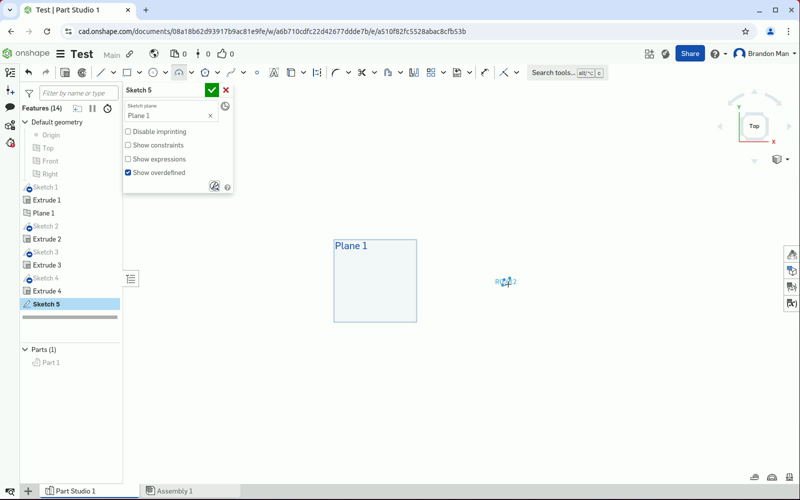
scroll(6)
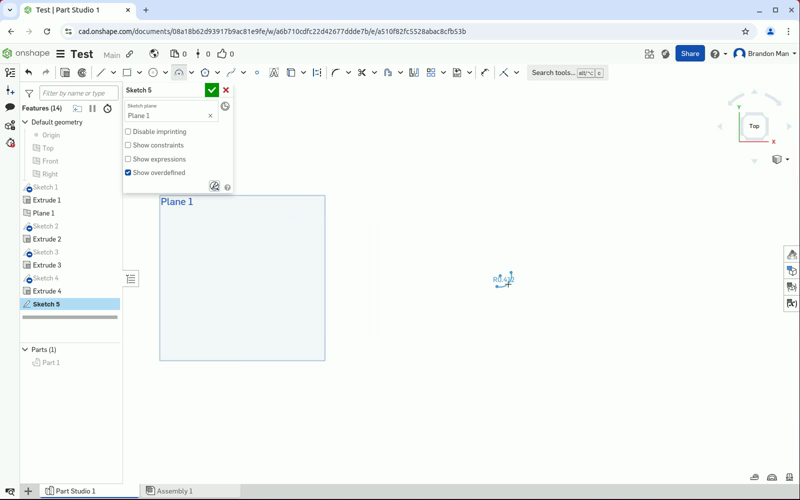
scroll(6)
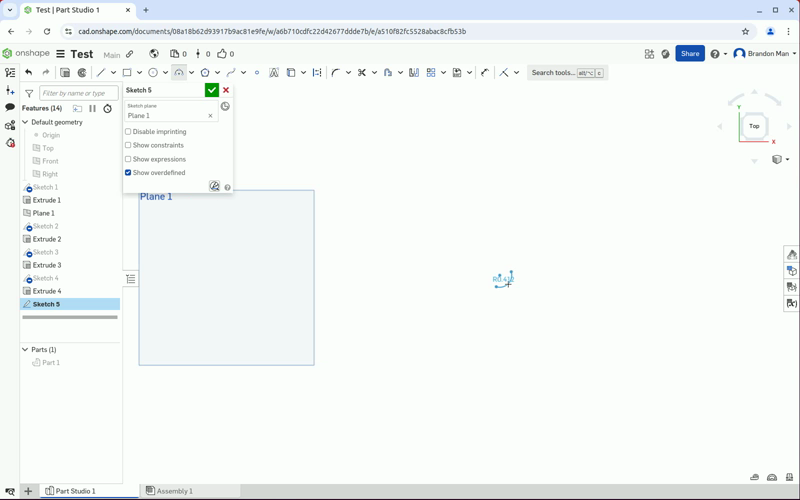
scroll(6)
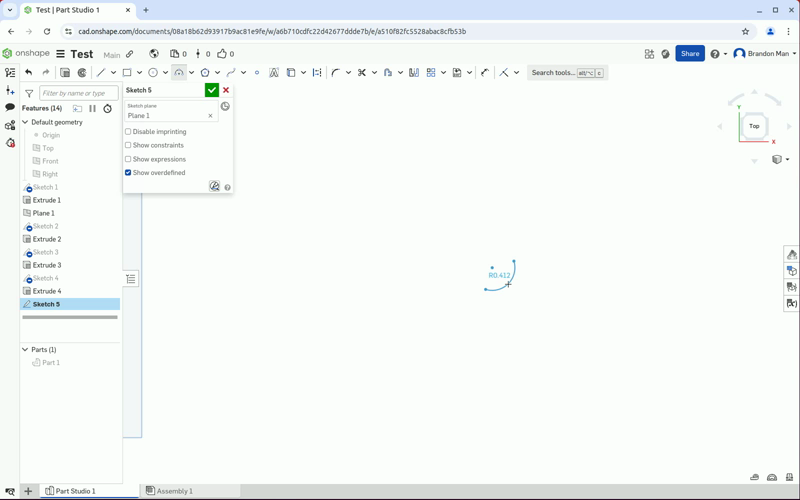
click(508, 283)
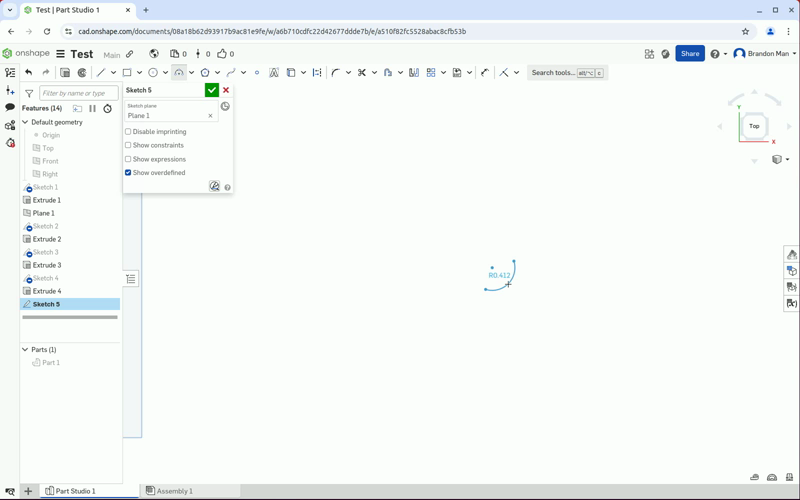
scroll(-6)
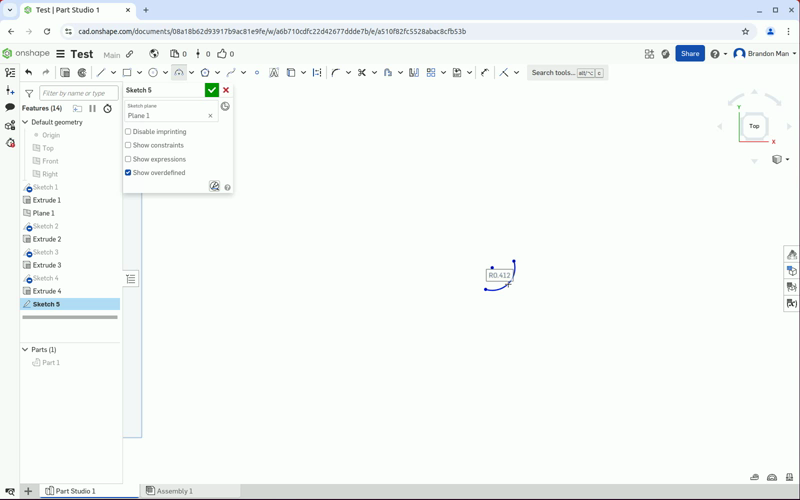
scroll(-6)
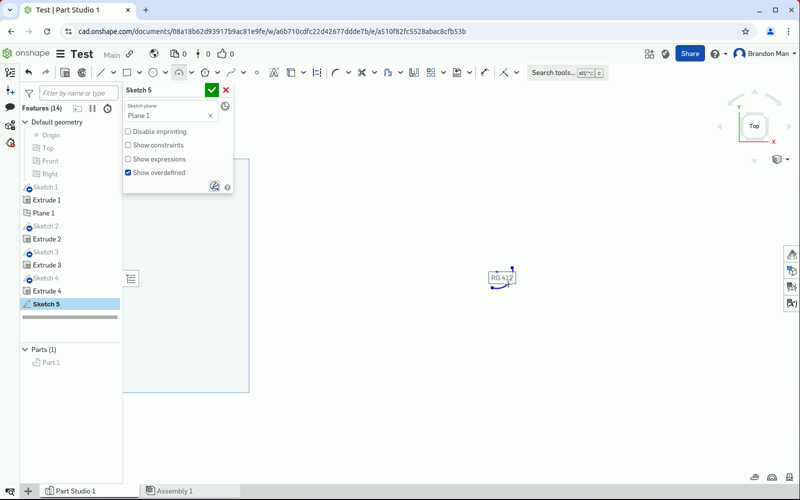
scroll(-6)
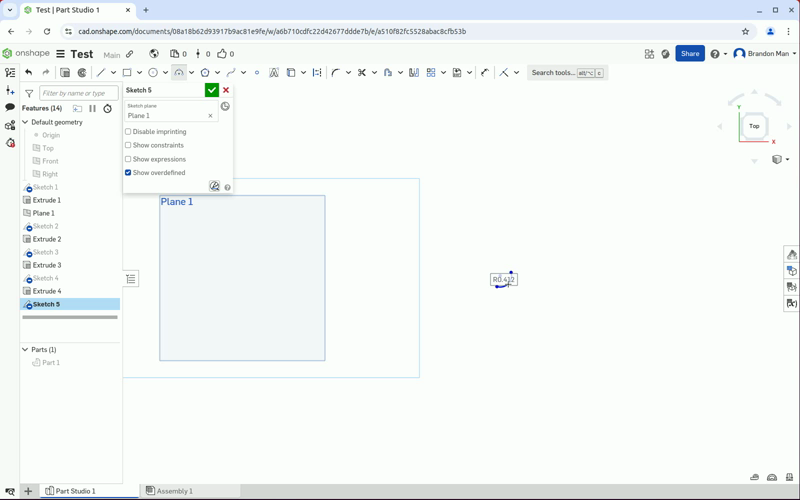
scroll(-6)
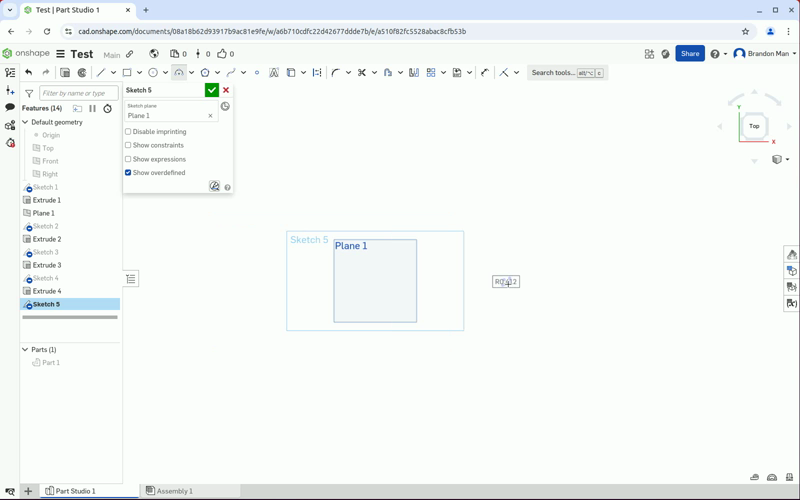
scroll(-6)
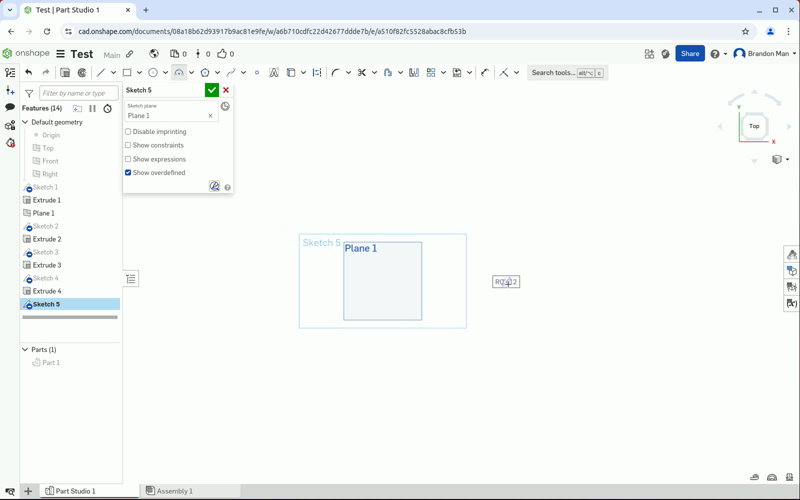
scroll(-6)
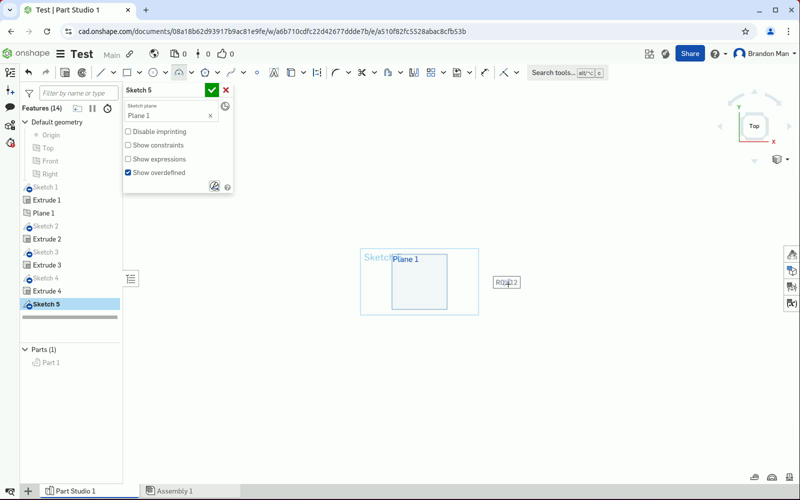
scroll(-6)
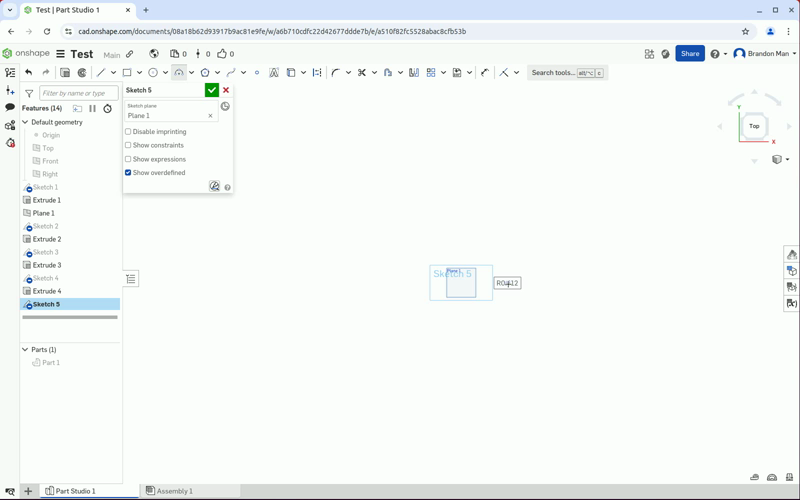
key_up(shift)
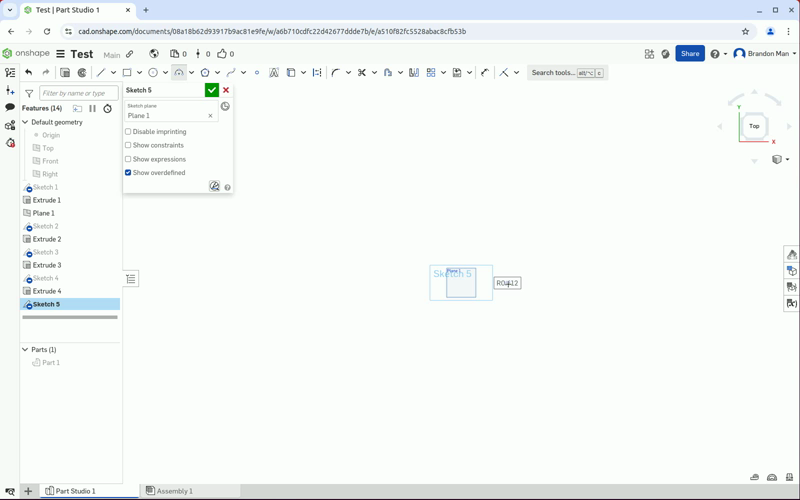
key(esc)
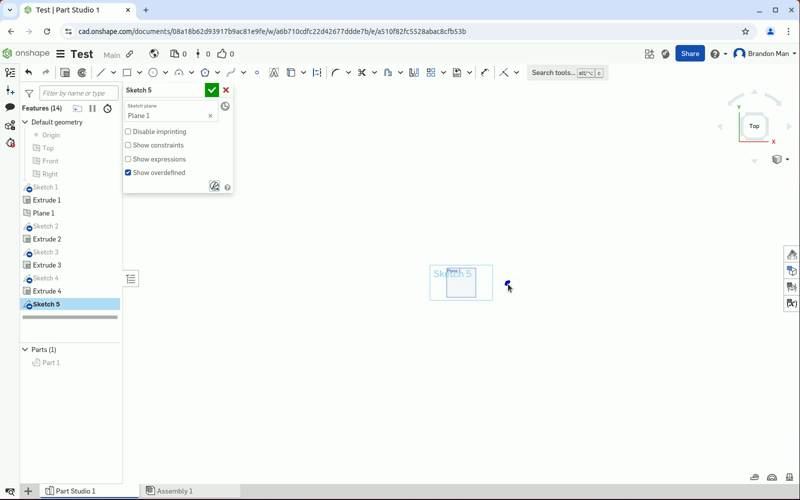
key(l)
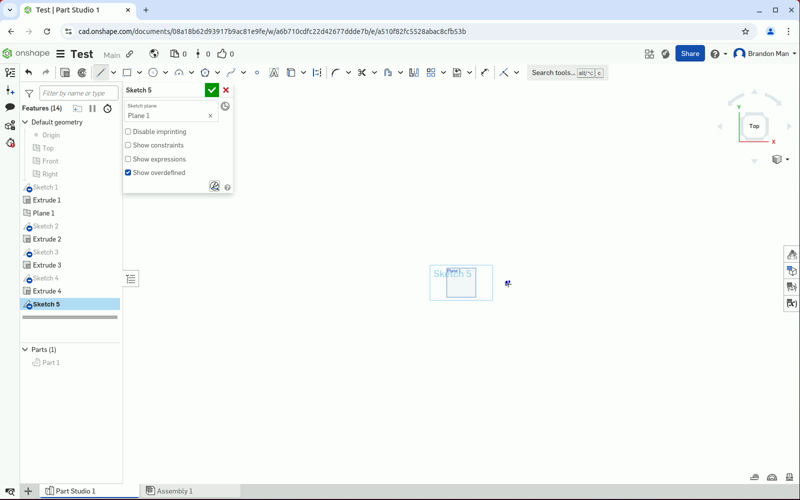
mouse_move(508, 281)
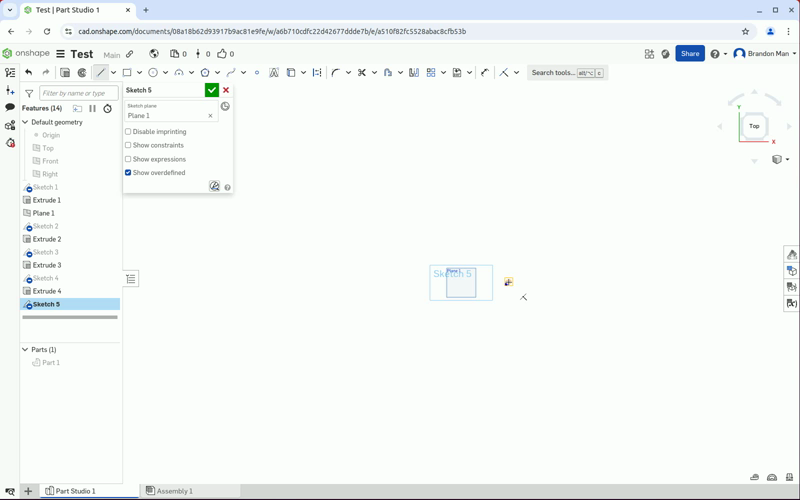
scroll(6)
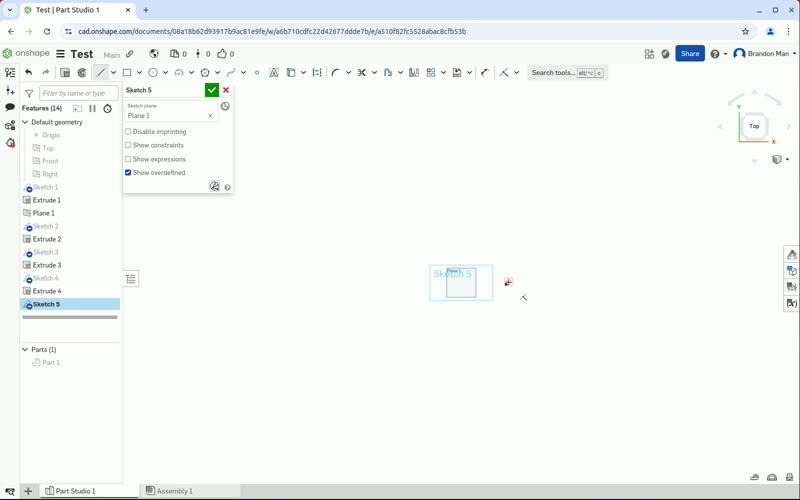
scroll(6)
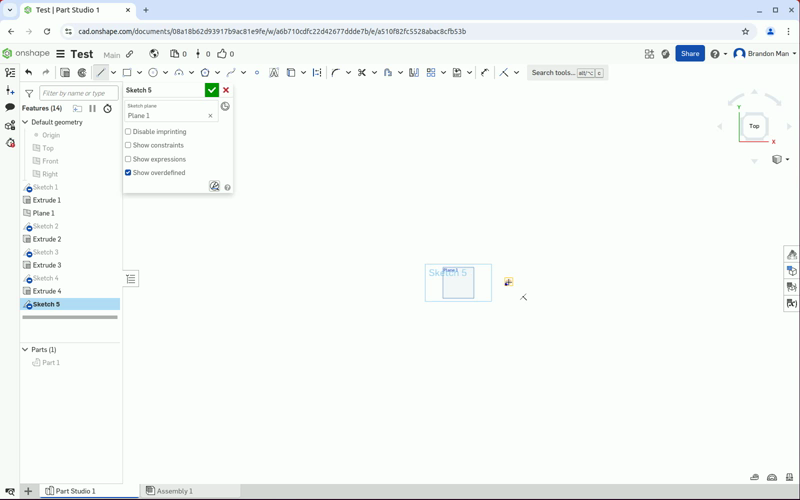
scroll(6)
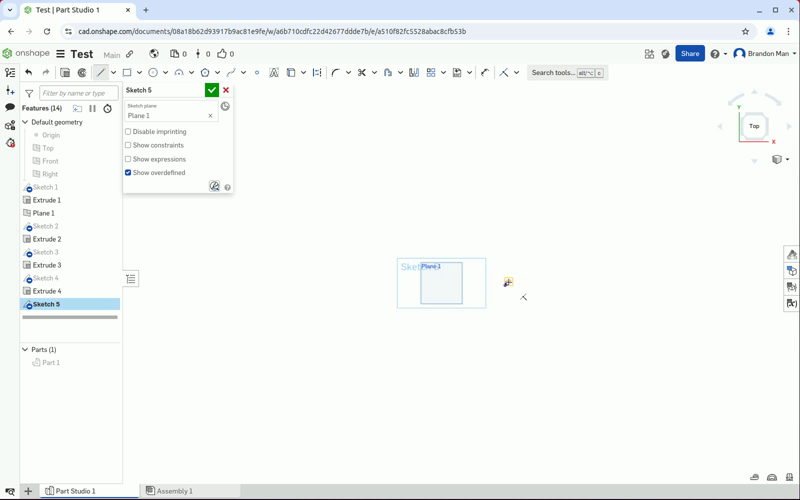
scroll(6)
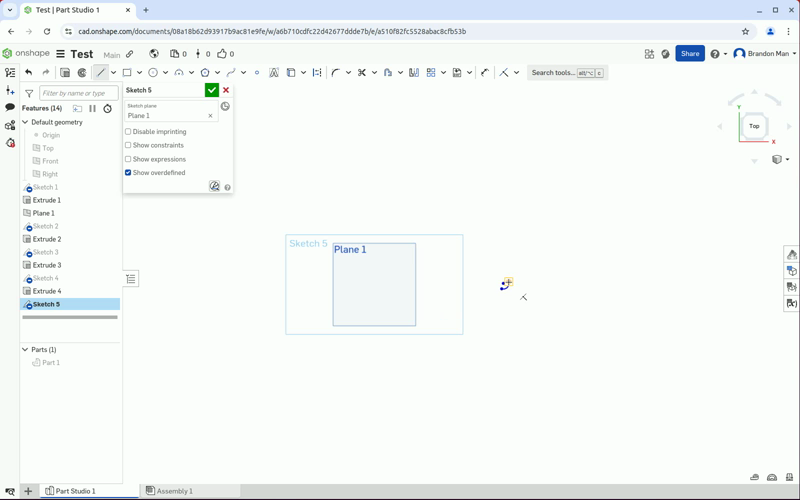
scroll(6)
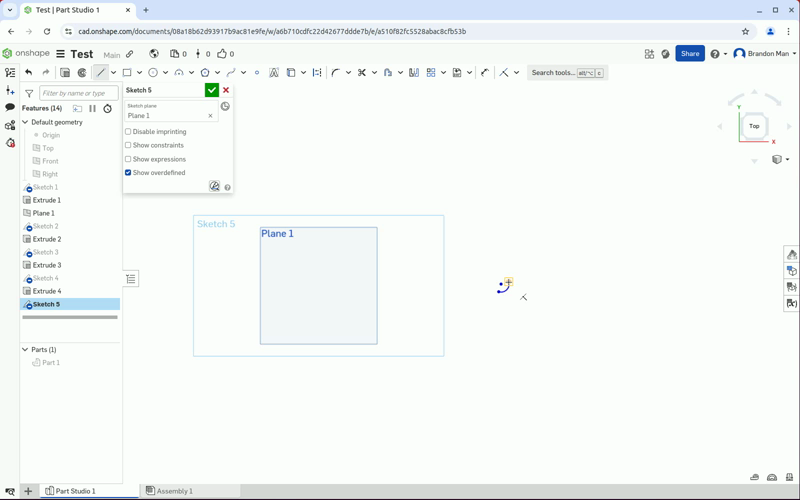
scroll(6)
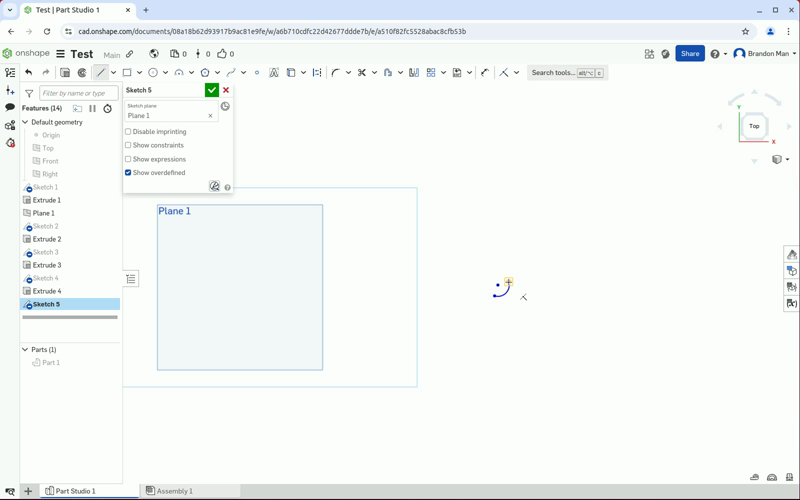
scroll(6)
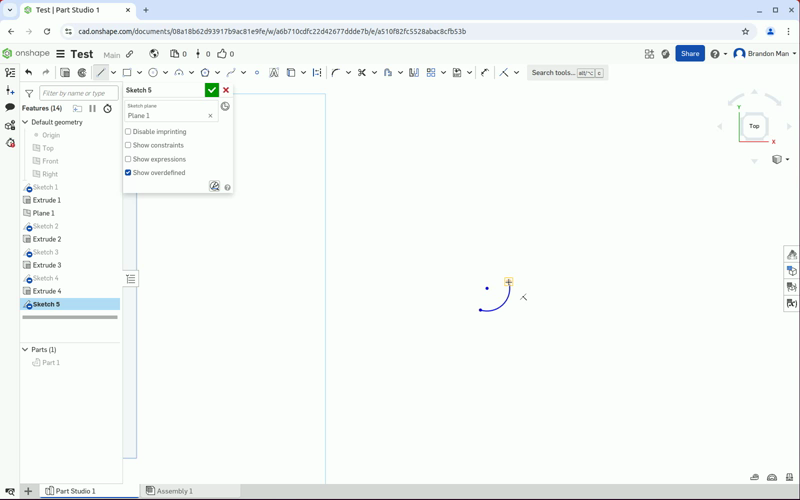
click(508, 281)
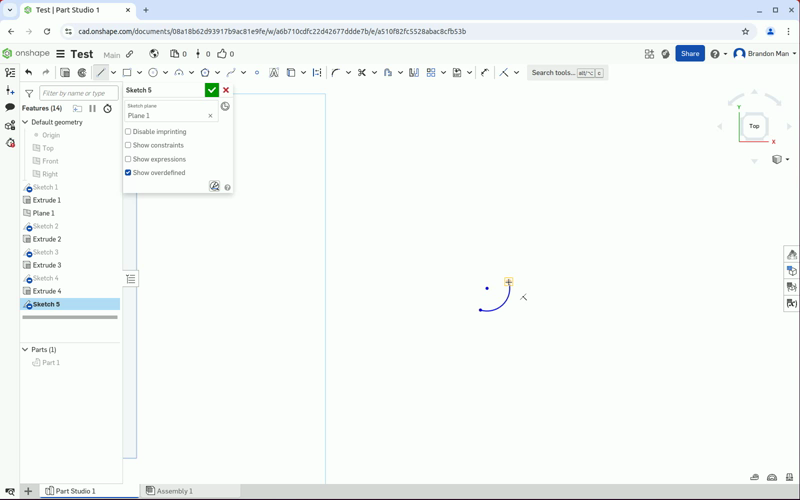
scroll(-6)
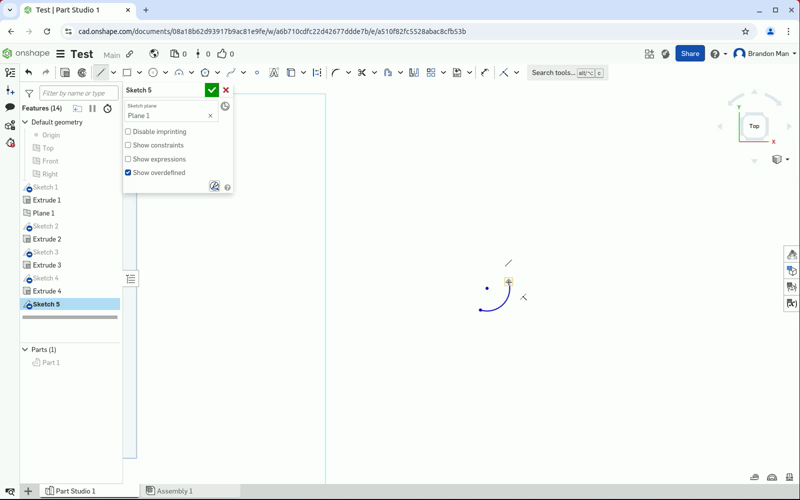
scroll(-6)
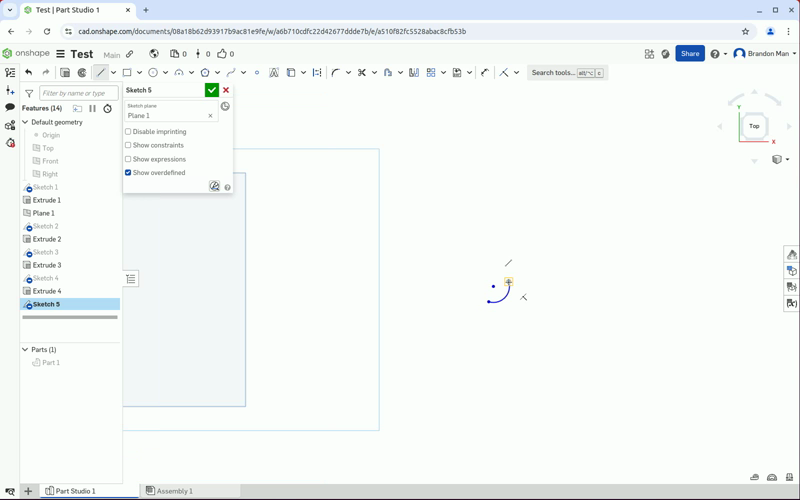
scroll(-6)
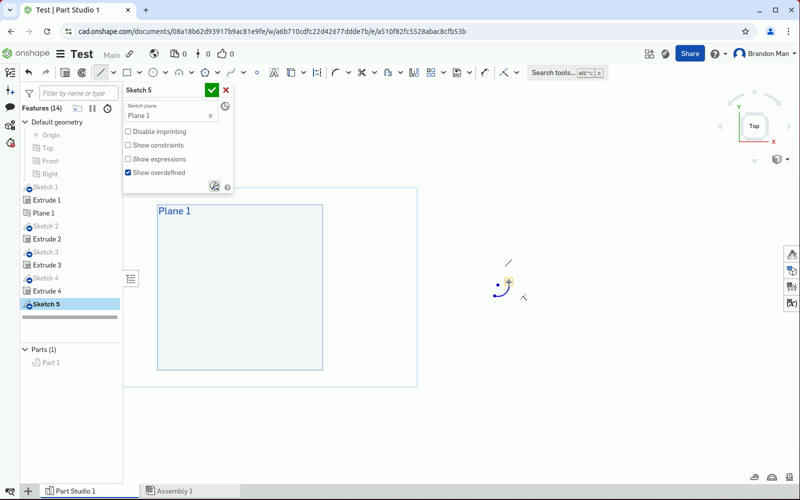
scroll(-6)
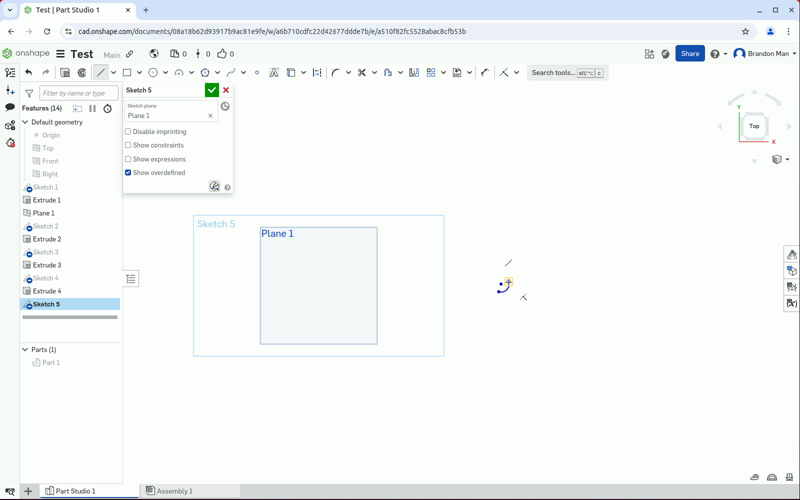
scroll(-6)
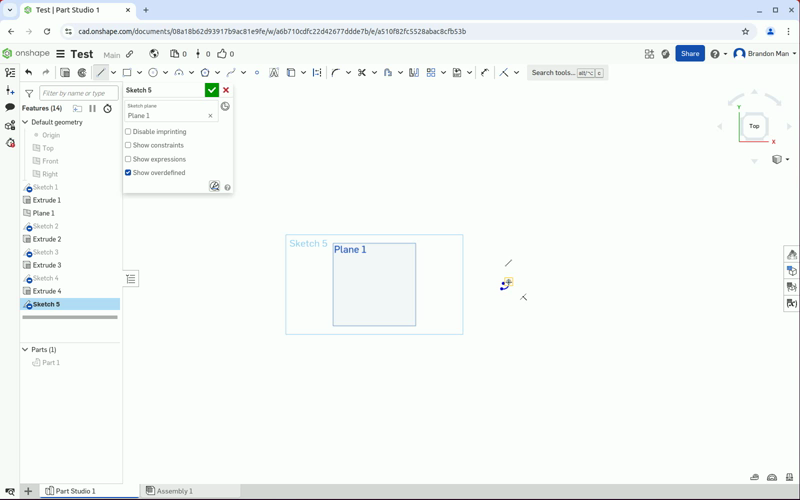
scroll(-6)
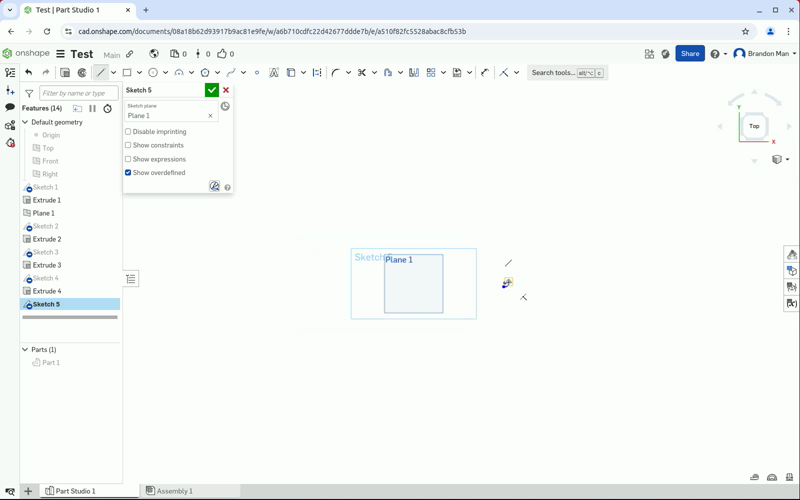
scroll(-6)
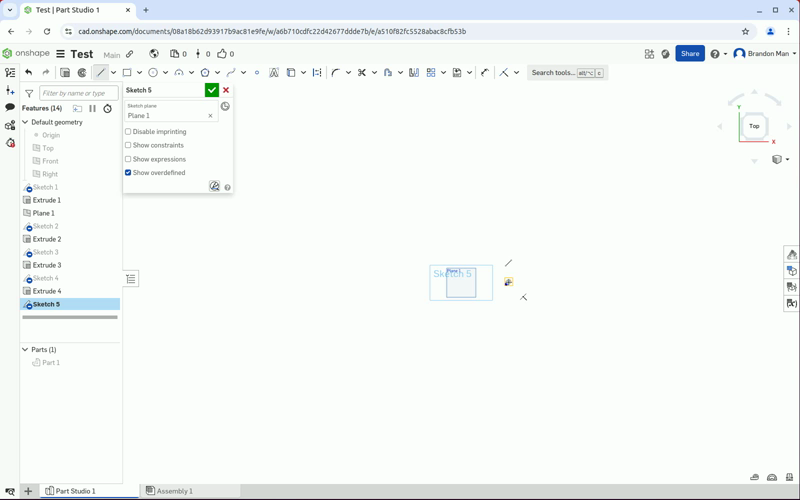
key_down(shift)
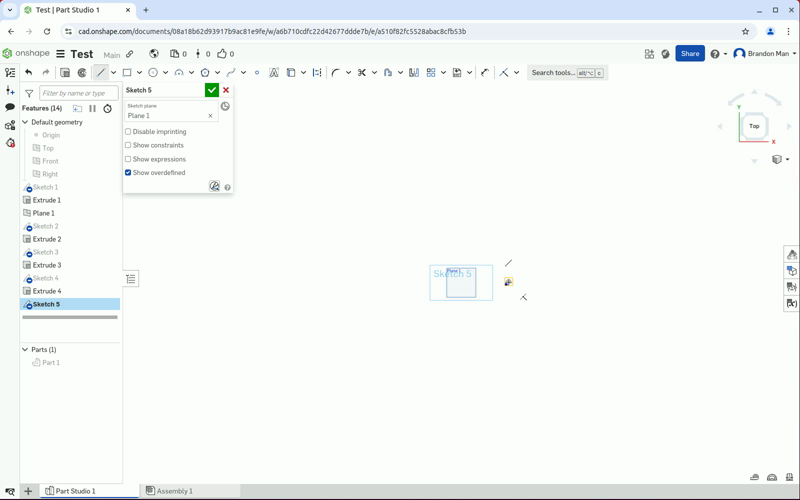
mouse_move(538, 281)
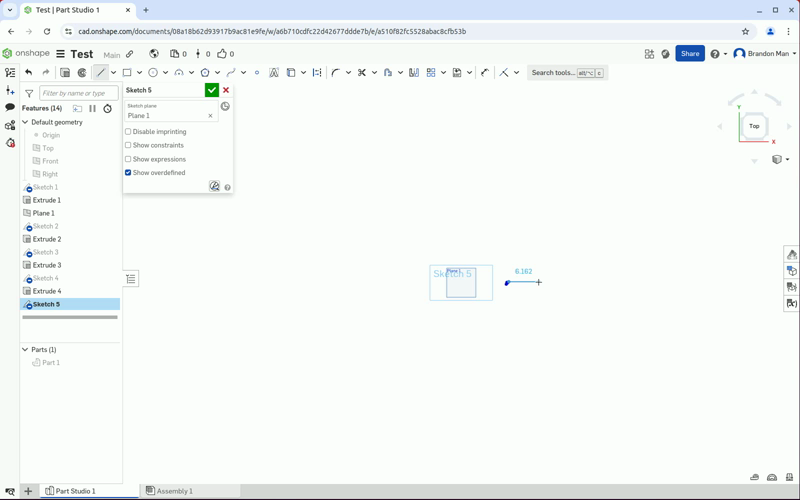
mouse_move(506, 281)
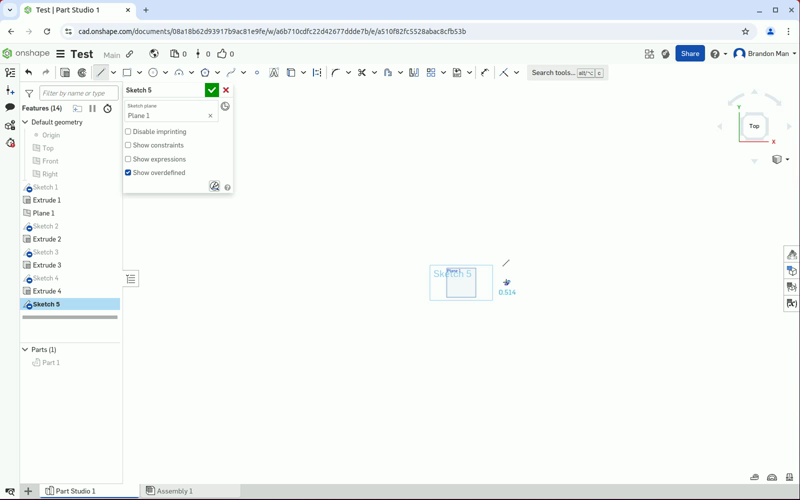
scroll(6)
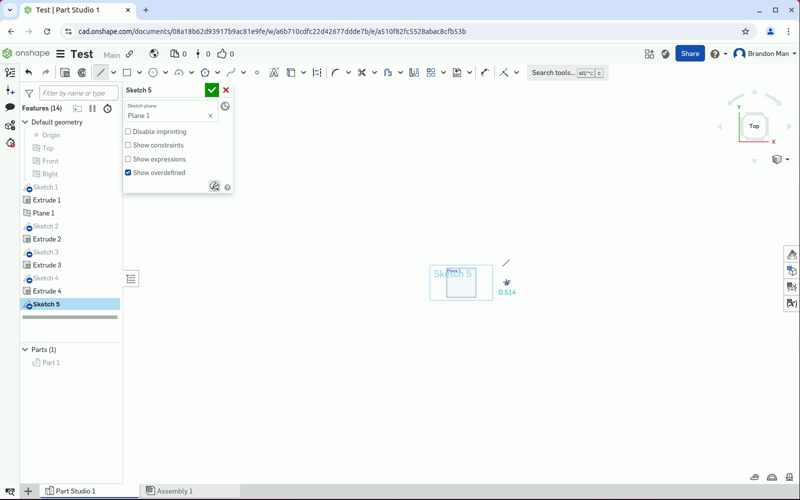
scroll(6)
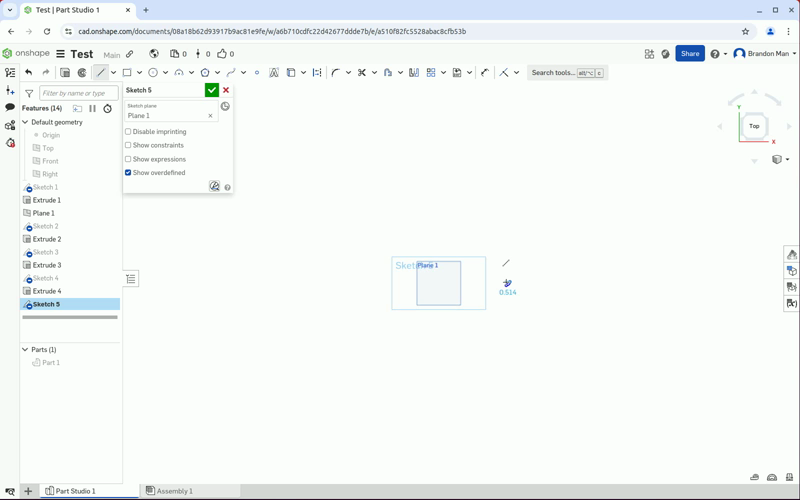
scroll(6)
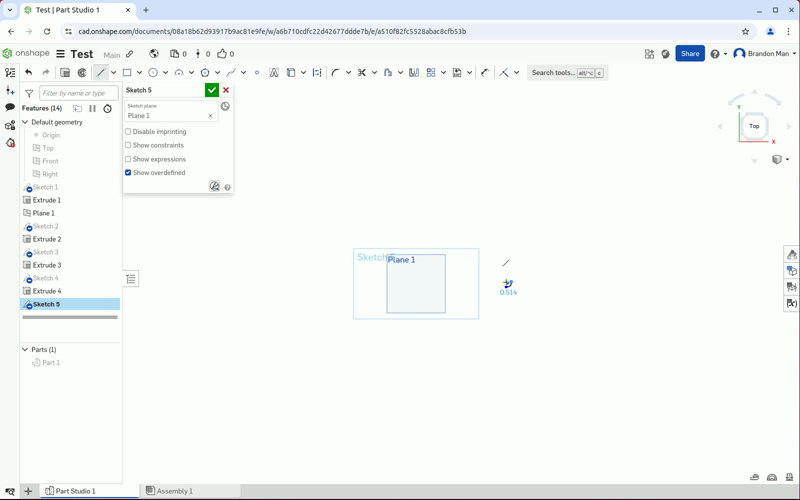
scroll(6)
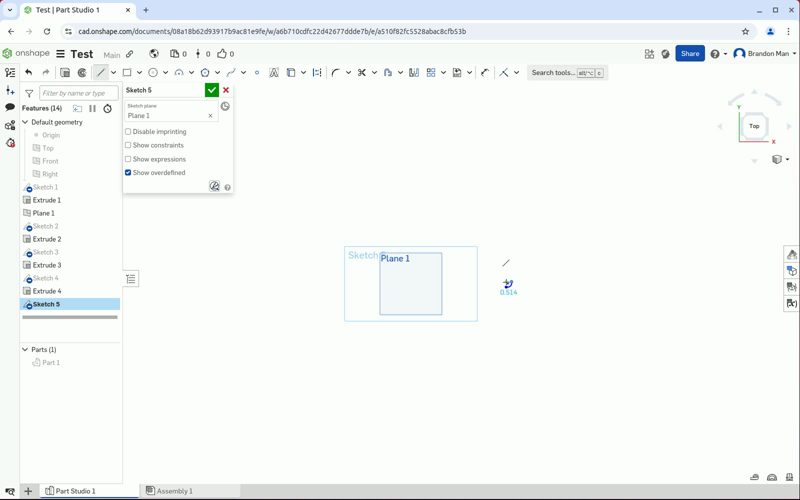
scroll(6)
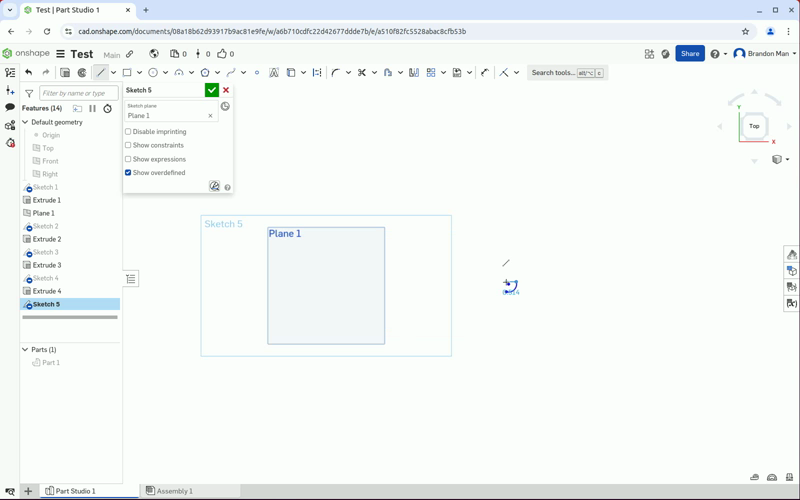
scroll(6)
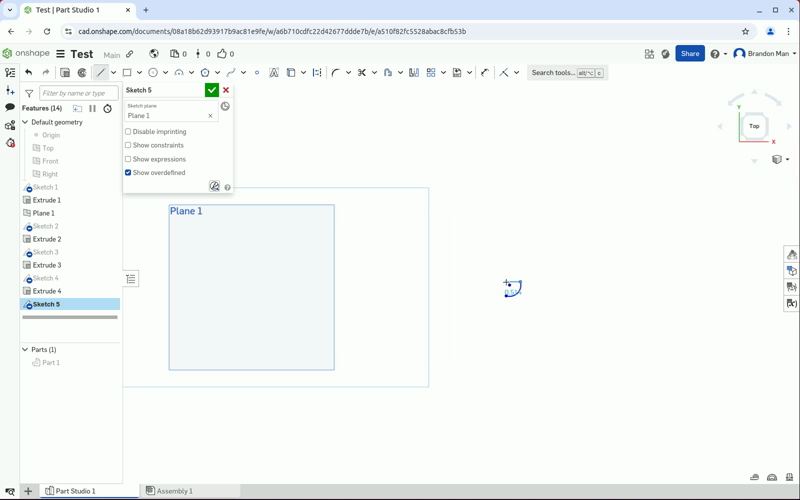
scroll(6)
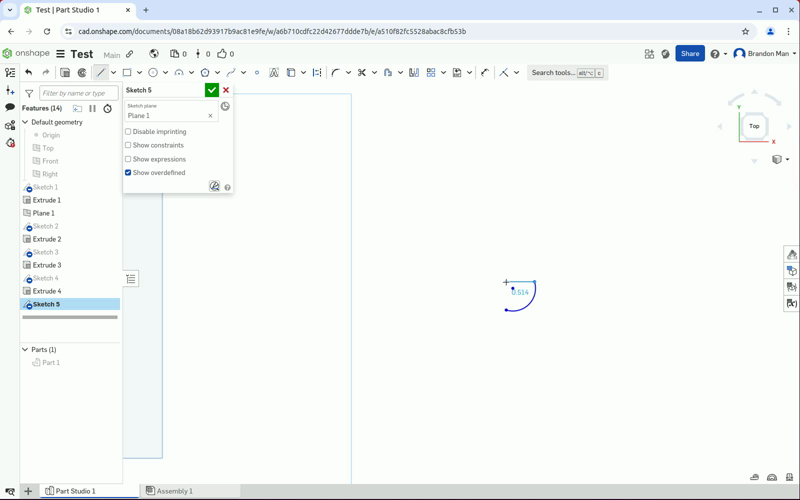
click(506, 281)
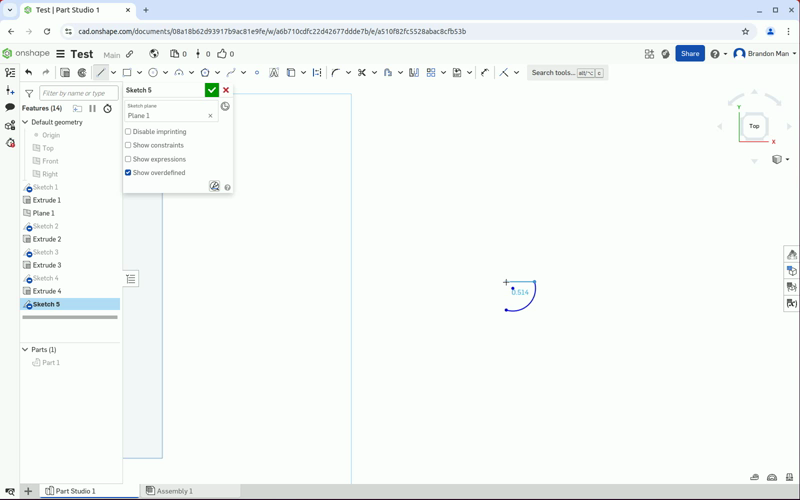
scroll(-6)
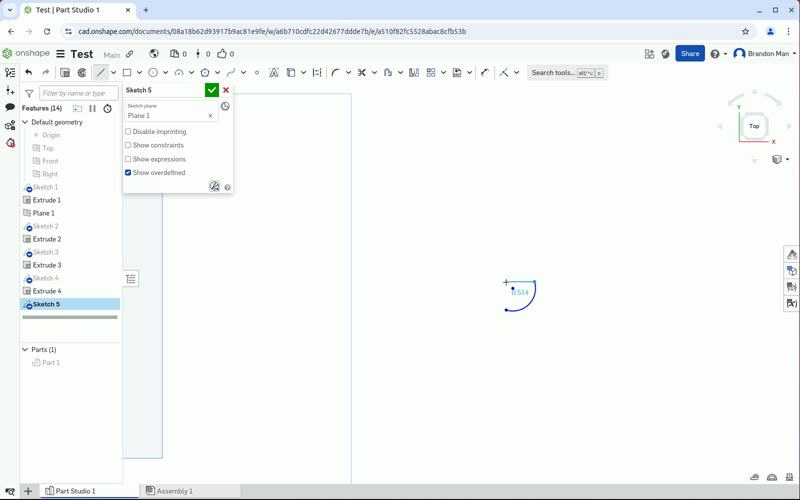
scroll(-6)
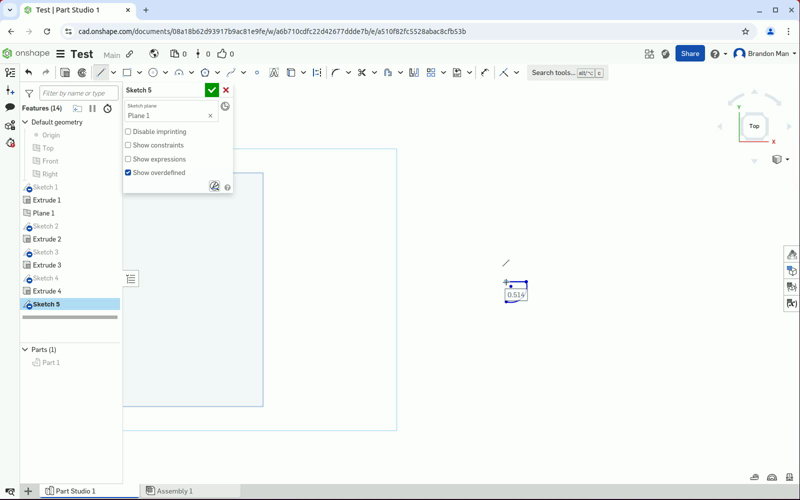
scroll(-6)
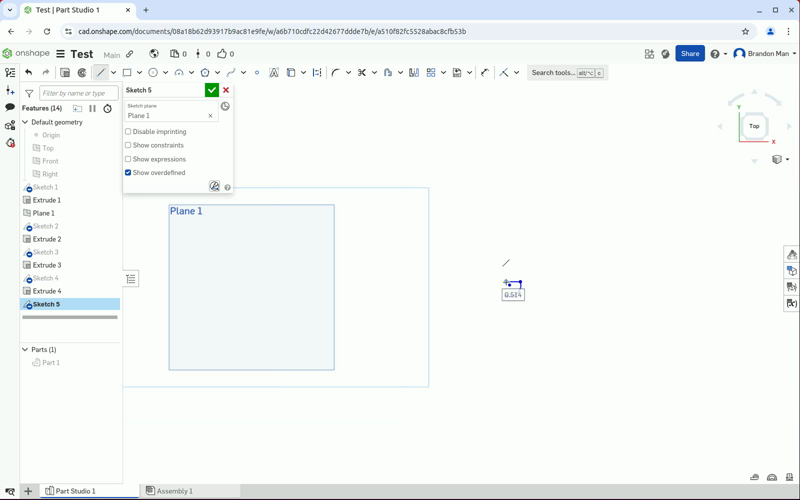
scroll(-6)
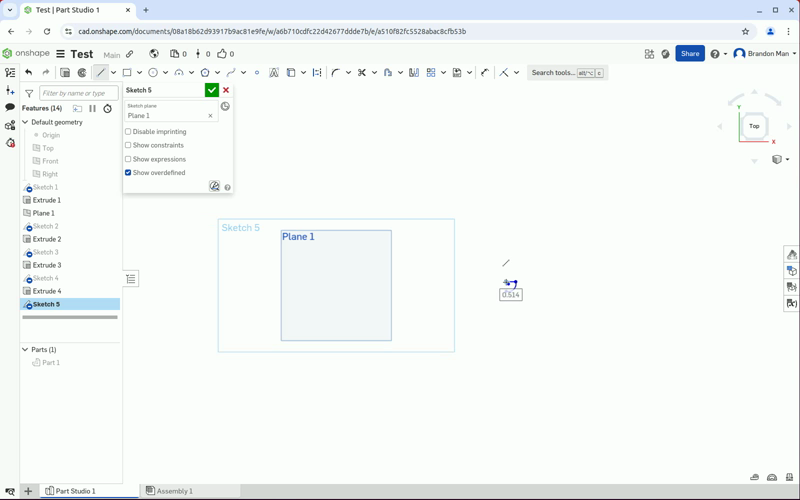
scroll(-6)
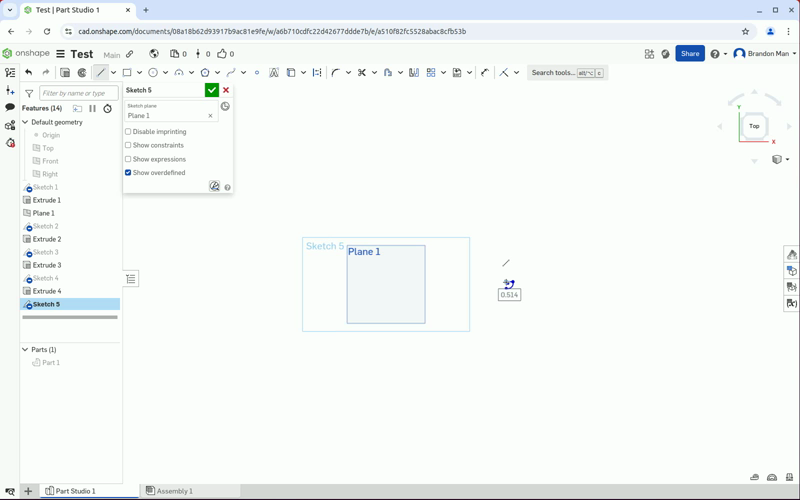
scroll(-6)
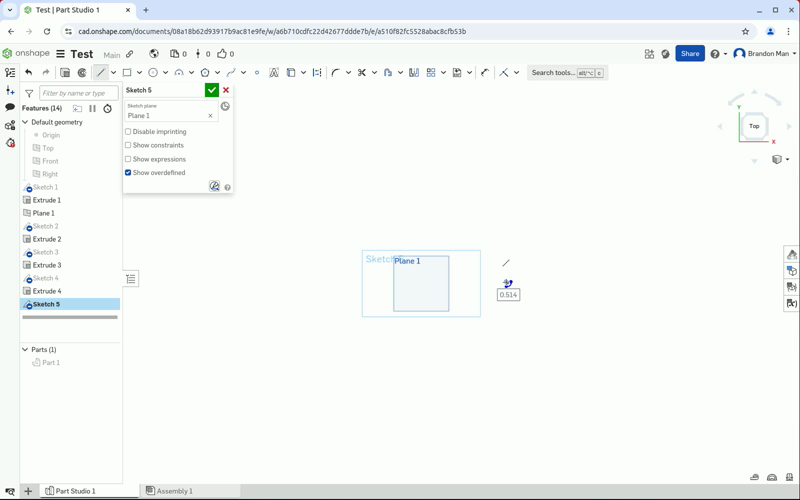
scroll(-6)
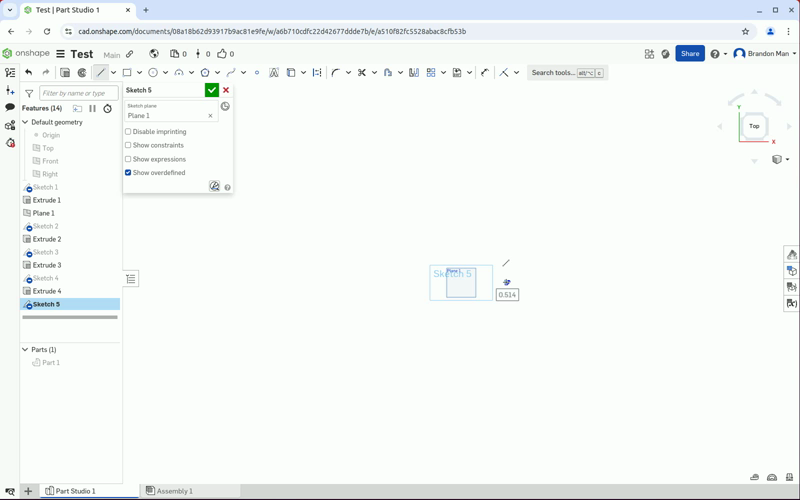
key_up(shift)
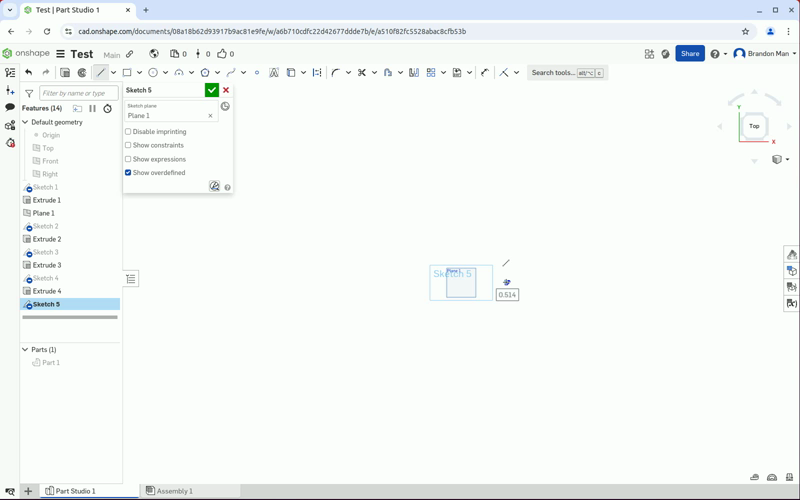
mouse_move(536, 281)
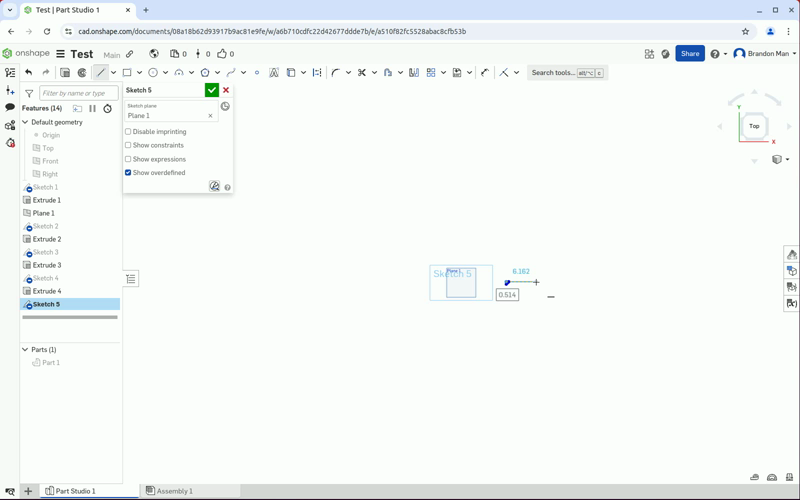
key_down(shift)
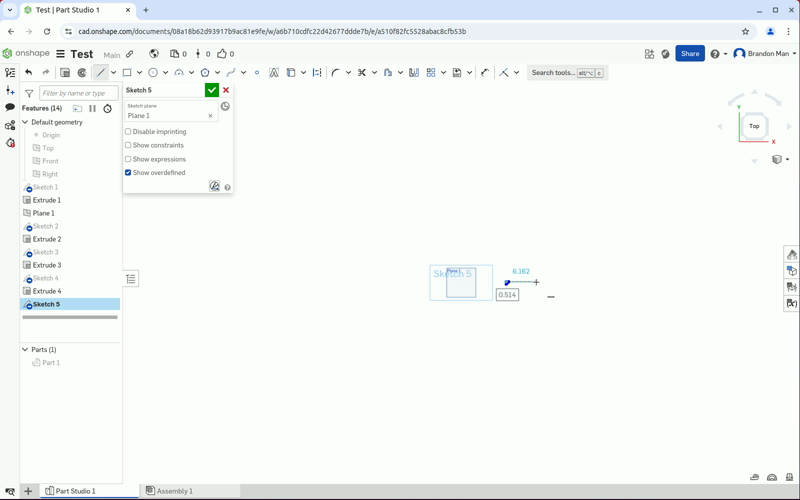
mouse_move(506, 284)
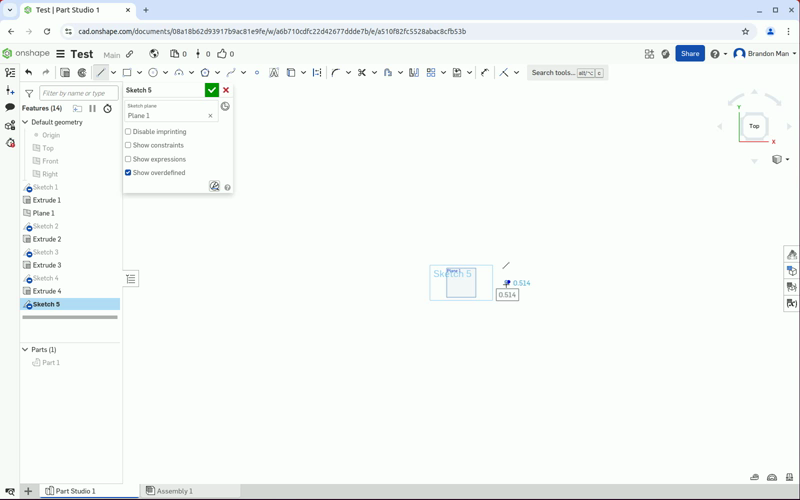
scroll(6)
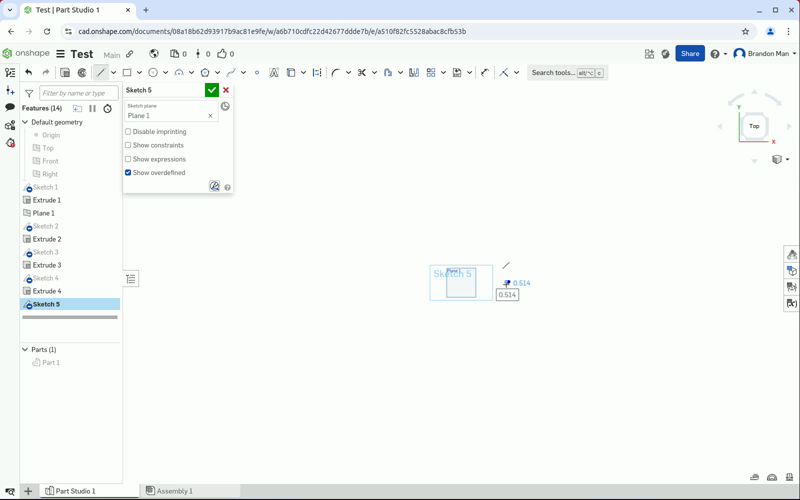
scroll(6)
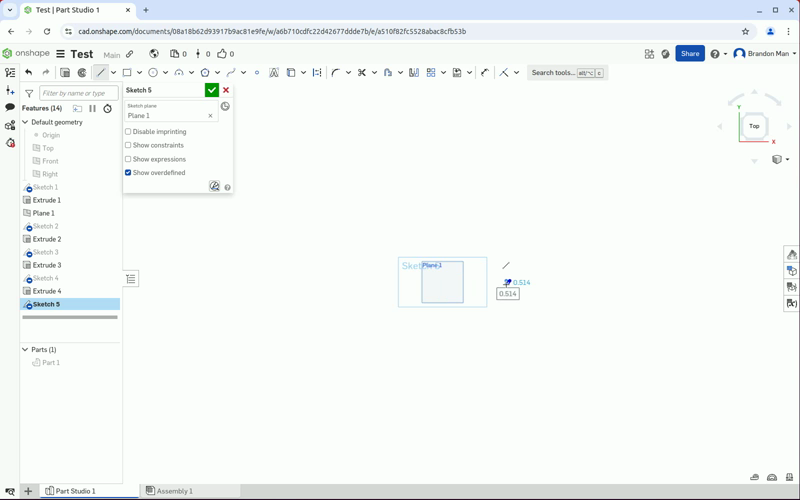
scroll(6)
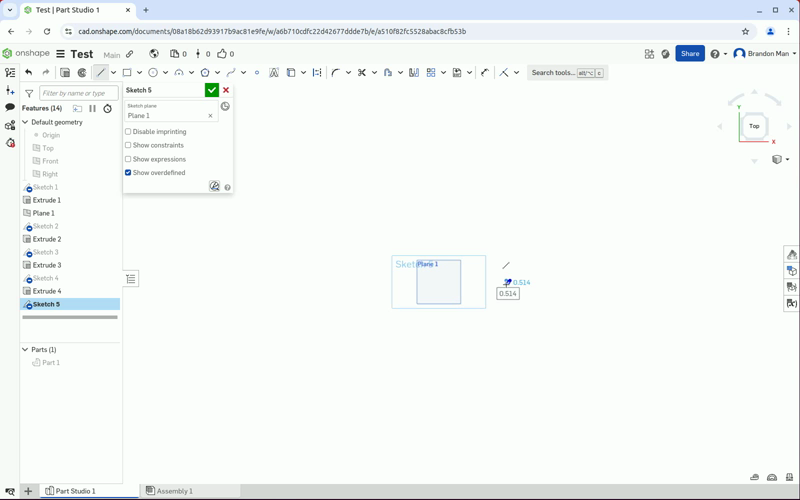
scroll(6)
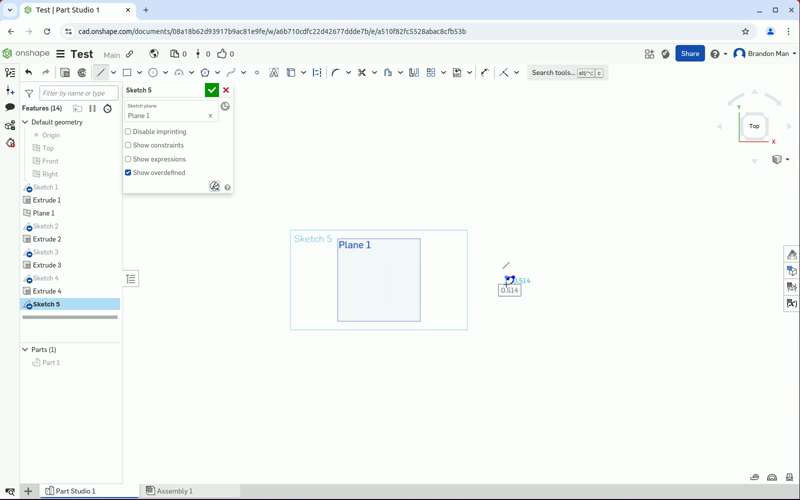
scroll(6)
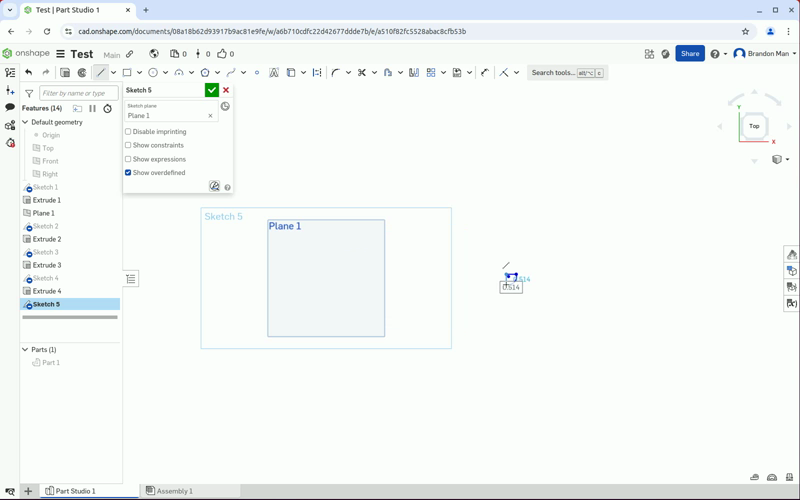
scroll(6)
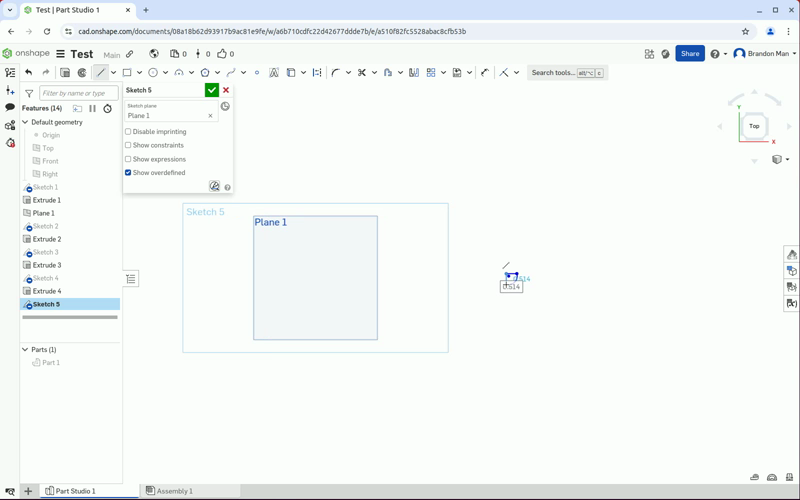
scroll(6)
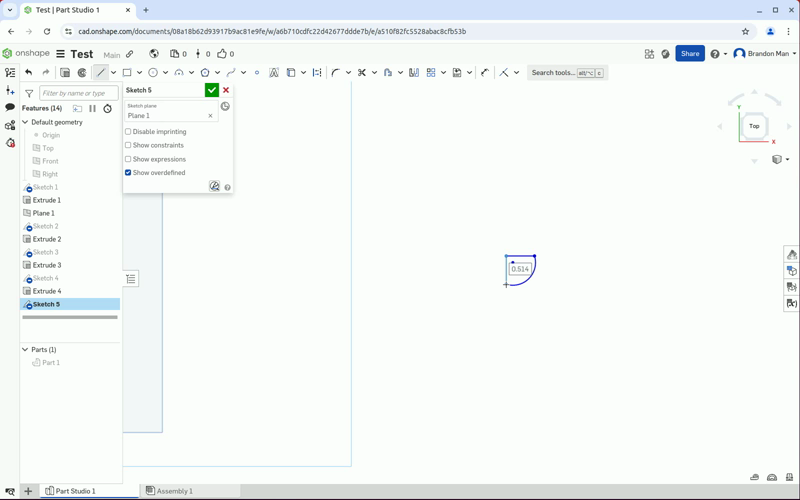
key_up(shift)
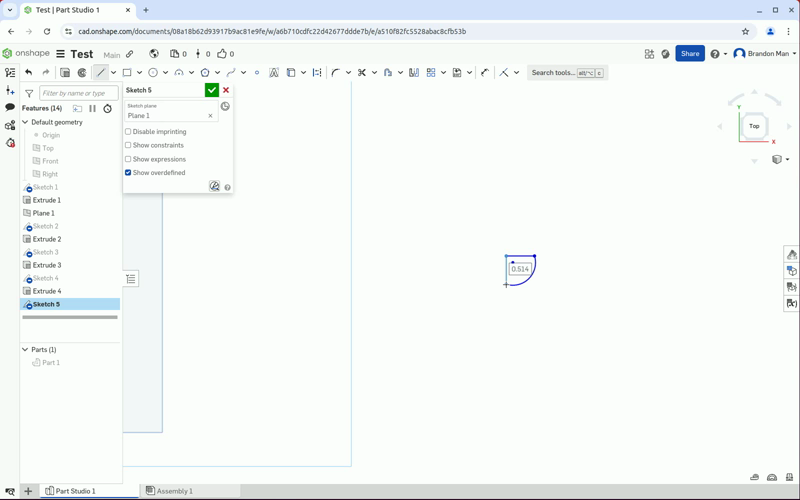
click(506, 284)
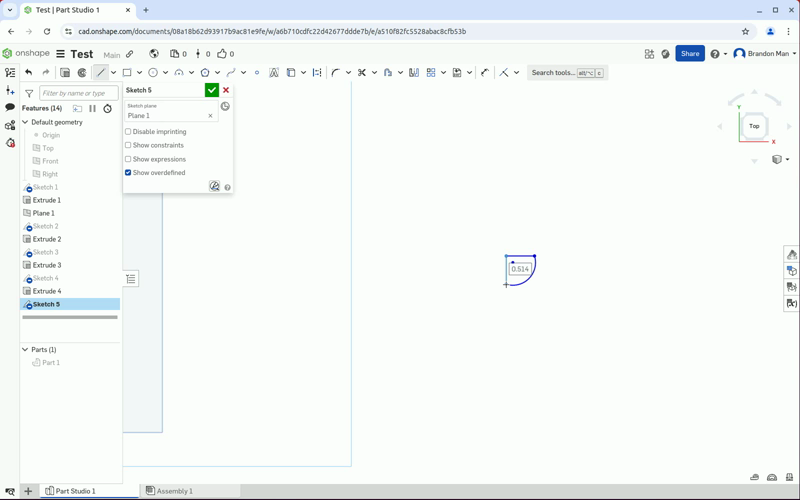
scroll(-6)
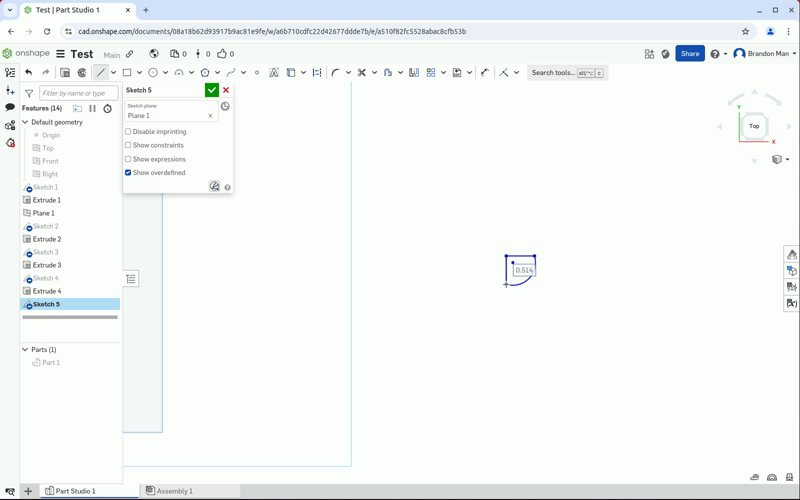
scroll(-6)
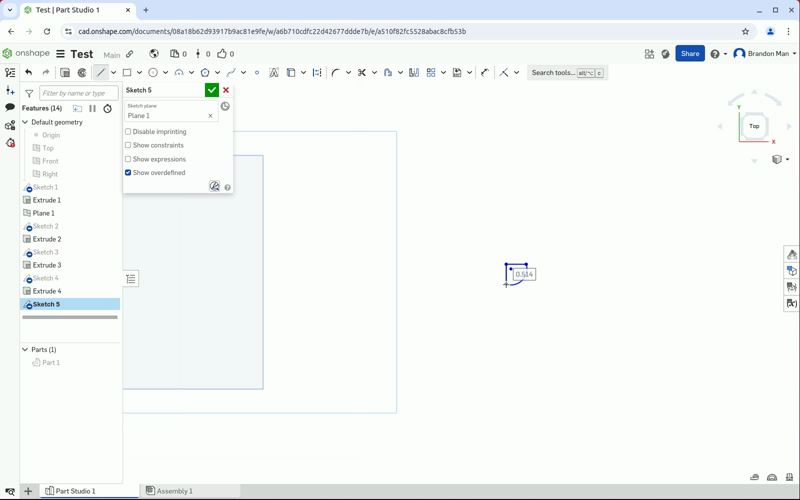
scroll(-6)
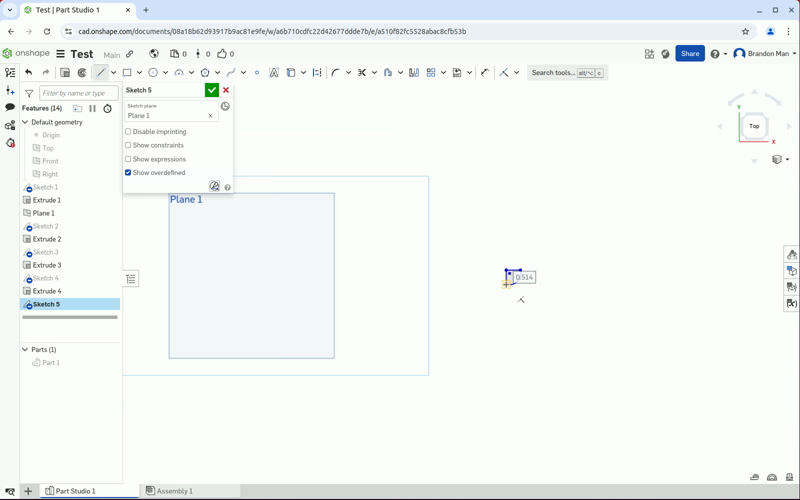
scroll(-6)
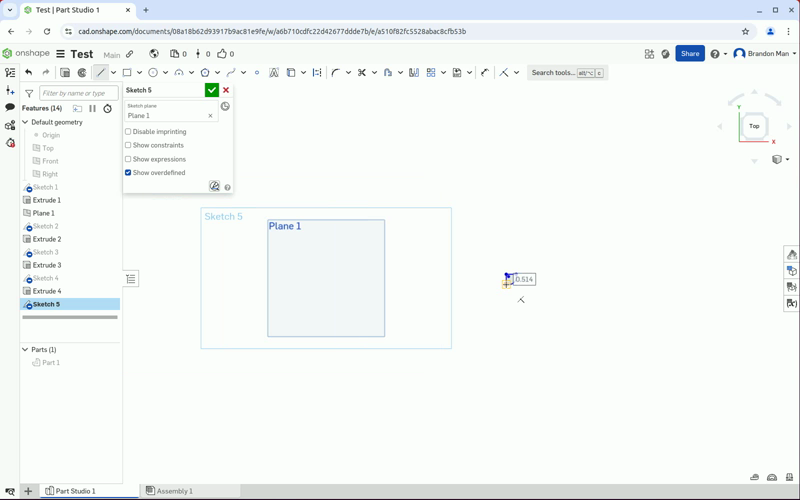
scroll(-6)
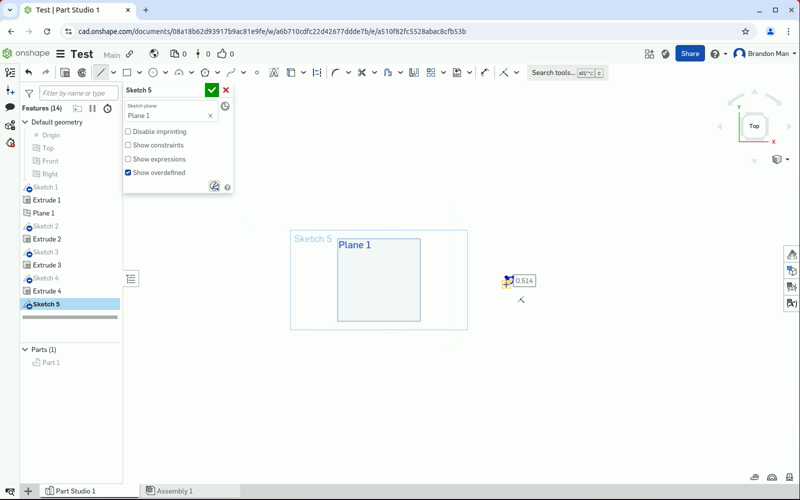
scroll(-6)
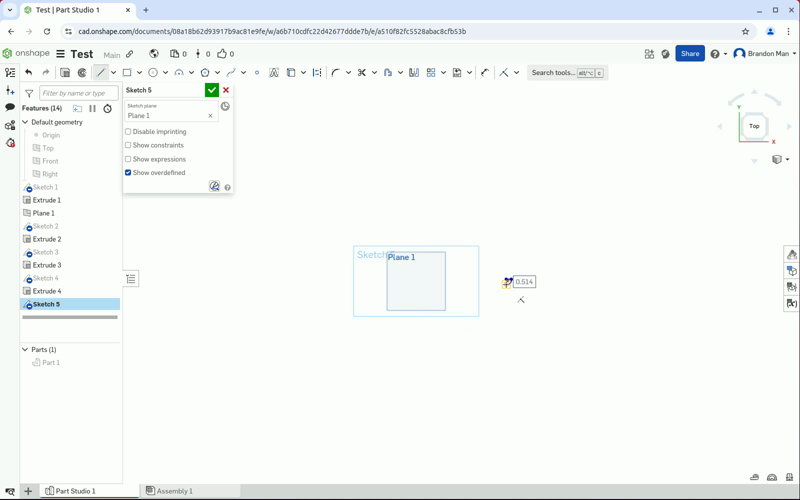
scroll(-6)
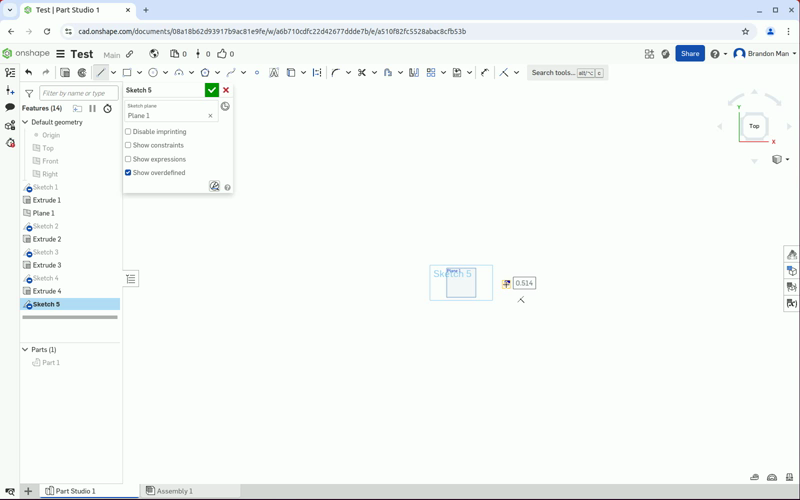
key(esc)
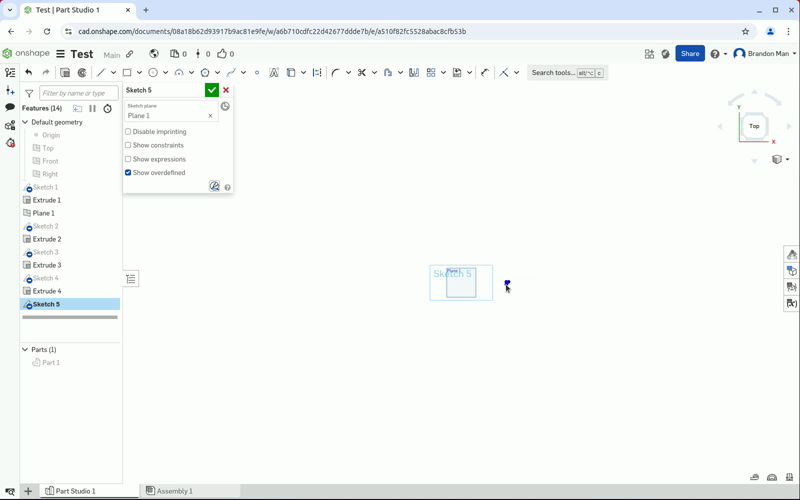
mouse_move(506, 282)
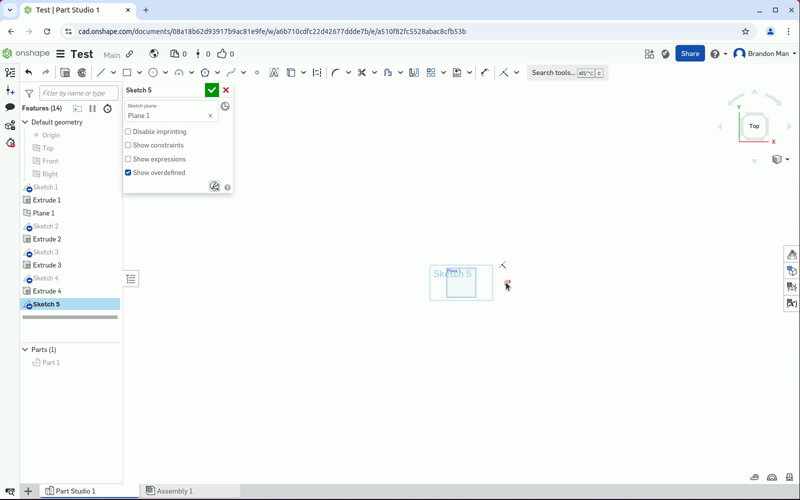
scroll(6)
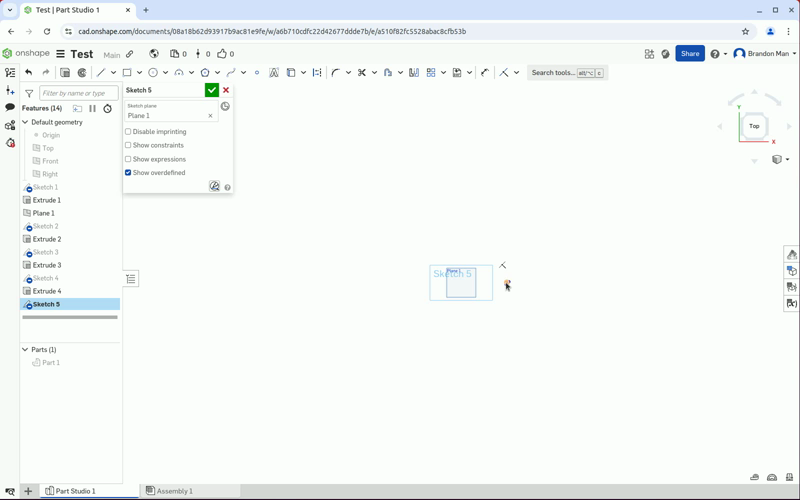
scroll(6)
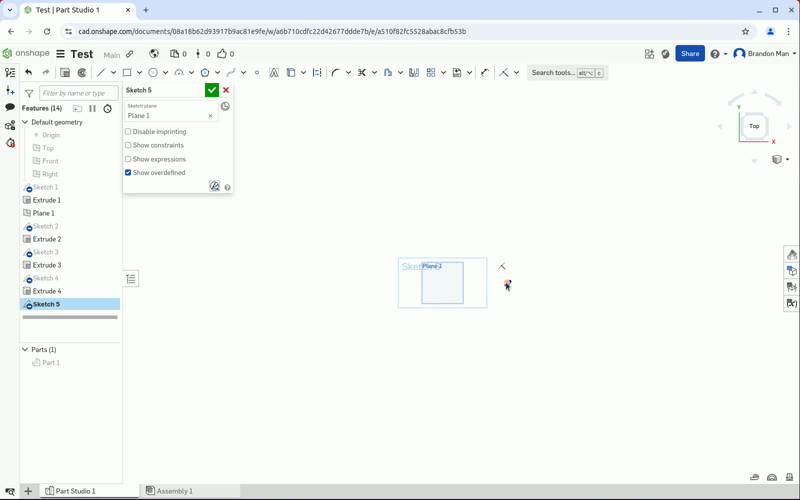
scroll(6)
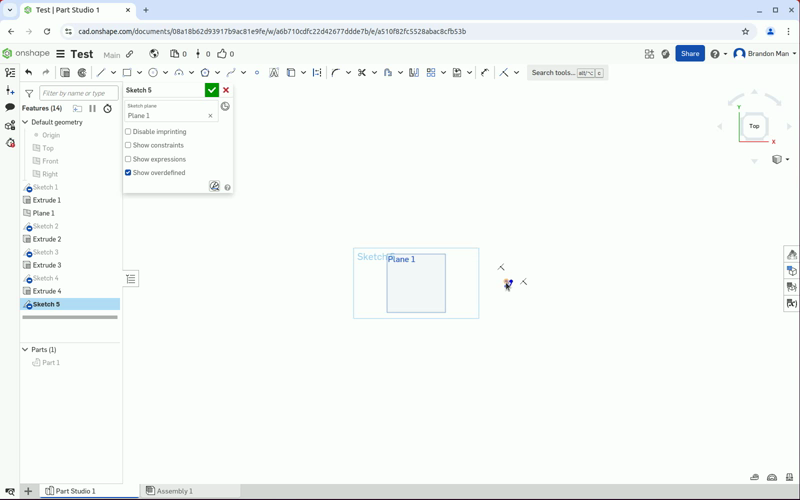
scroll(6)
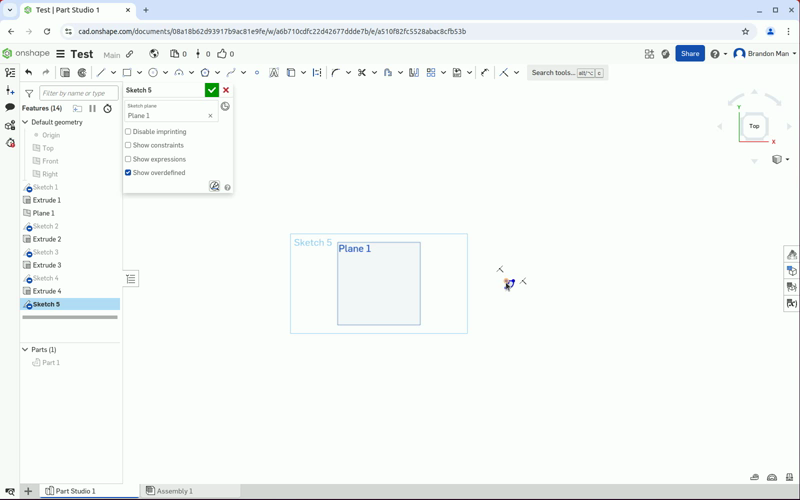
scroll(6)
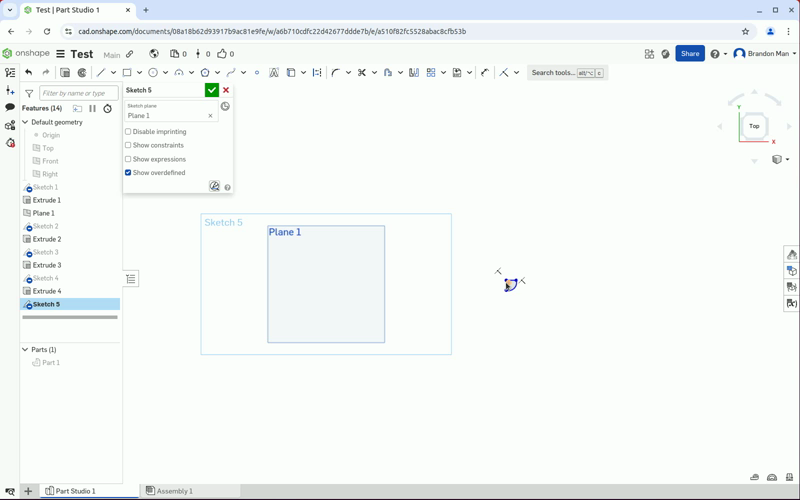
scroll(6)
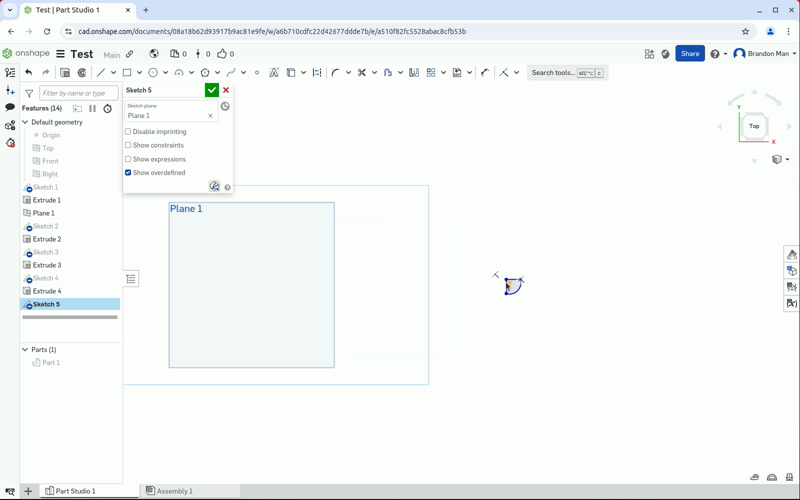
scroll(6)
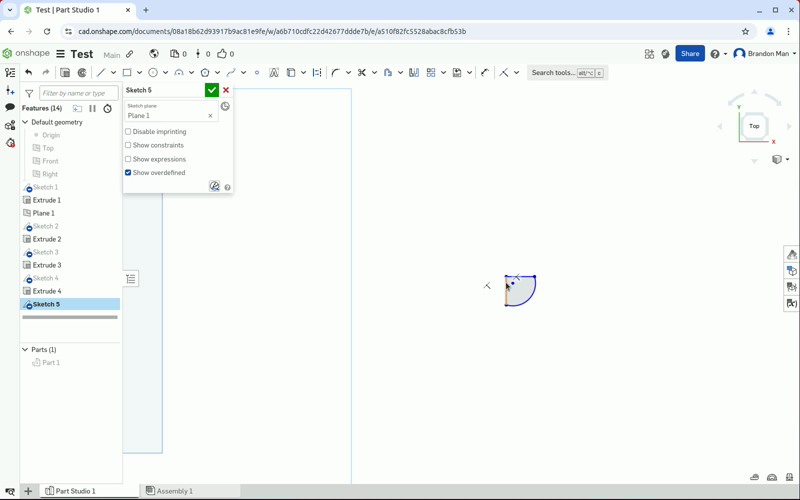
click(506, 282)
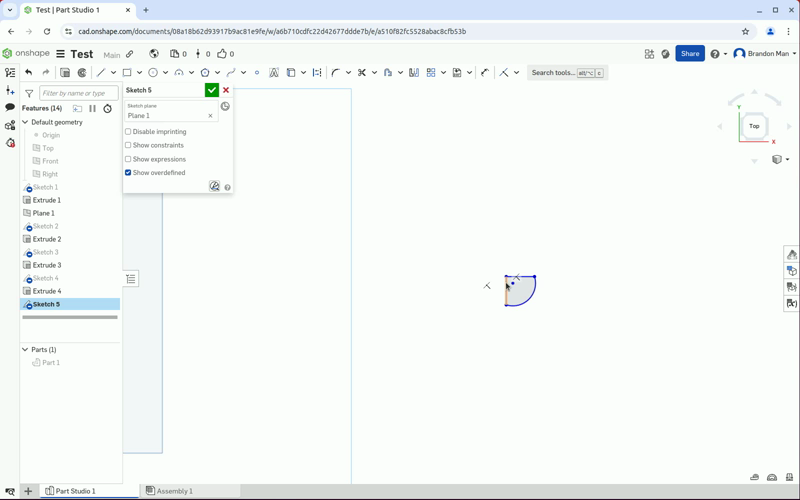
scroll(-6)
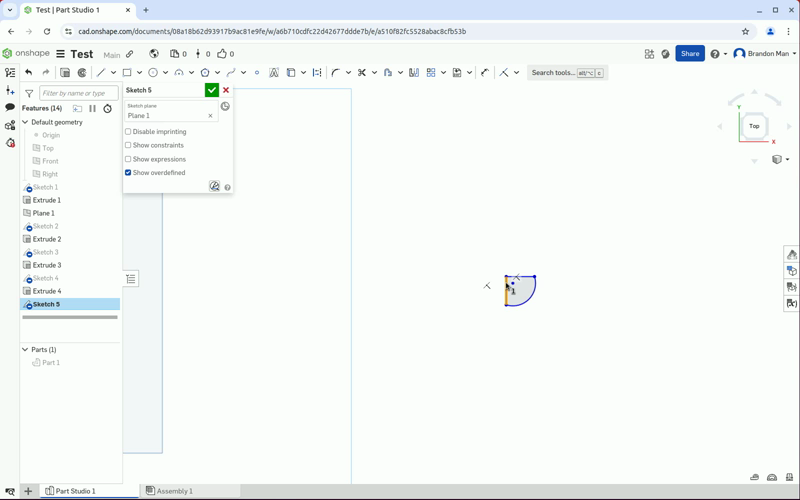
scroll(-6)
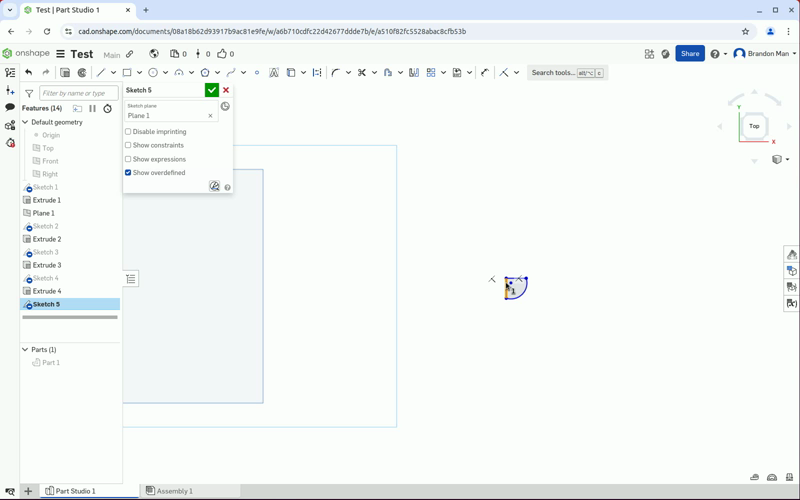
scroll(-6)
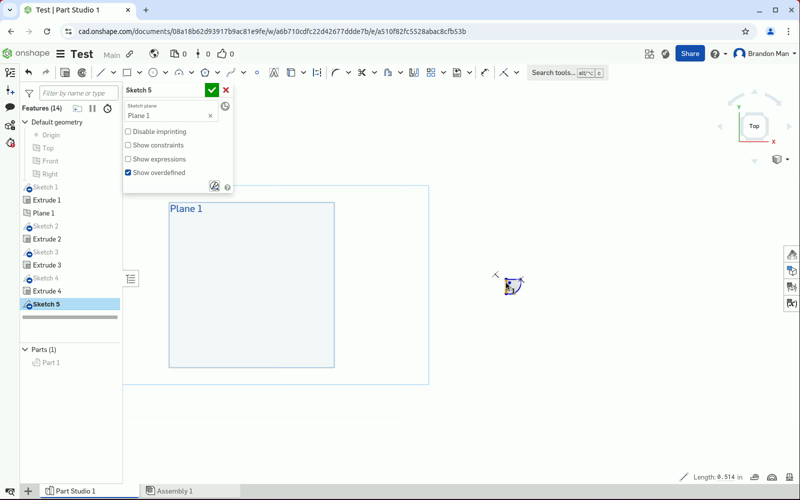
scroll(-6)
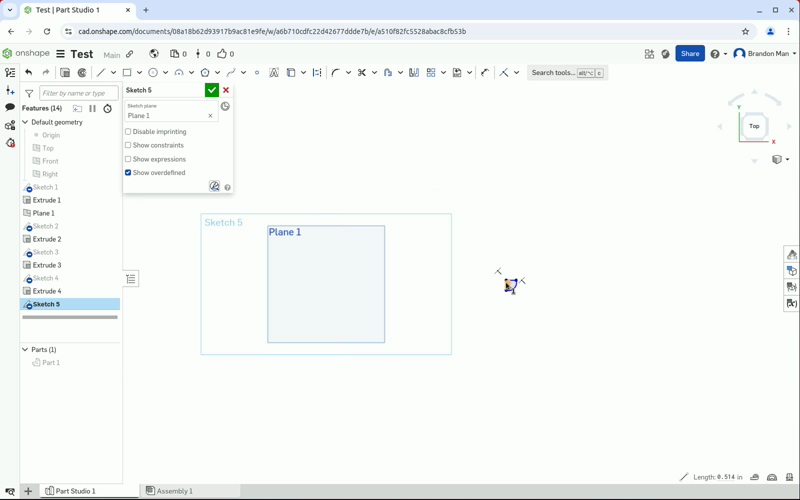
scroll(-6)
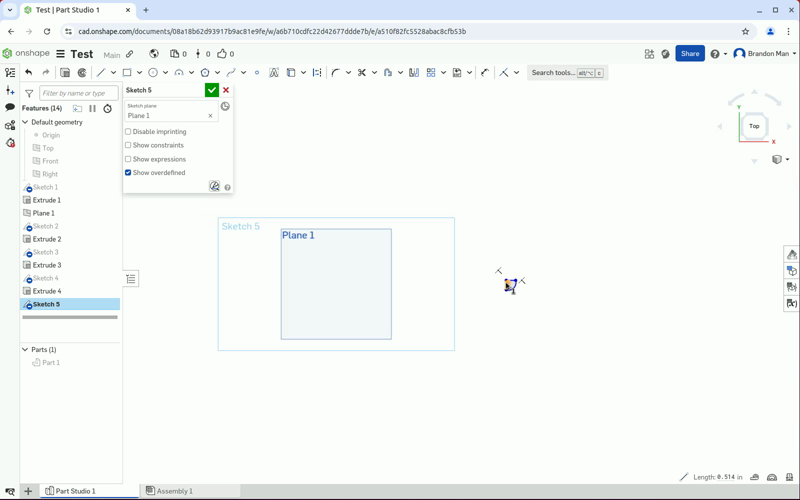
scroll(-6)
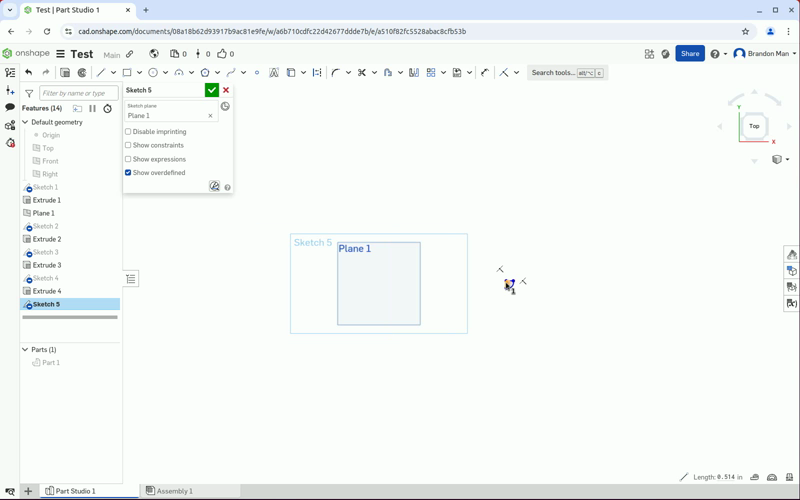
scroll(-6)
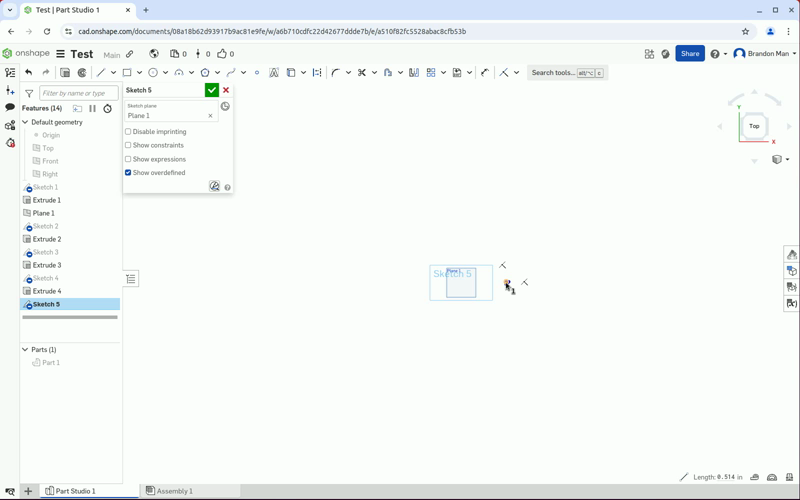
mouse_move(73, 352)
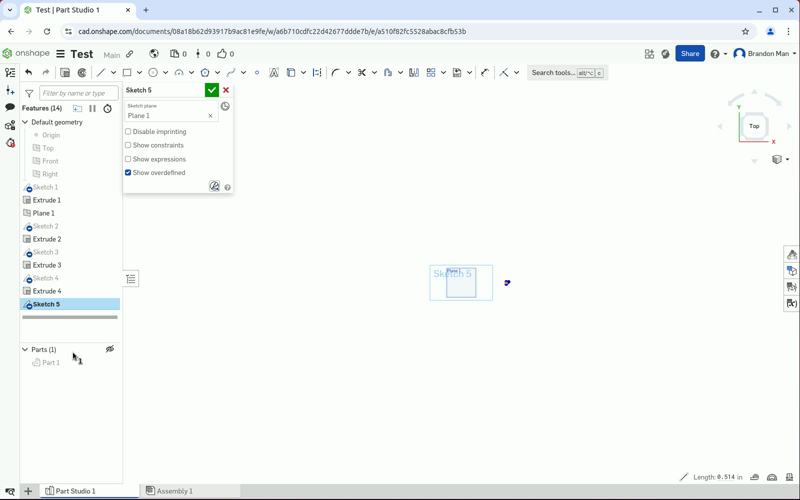
key(shift+y)
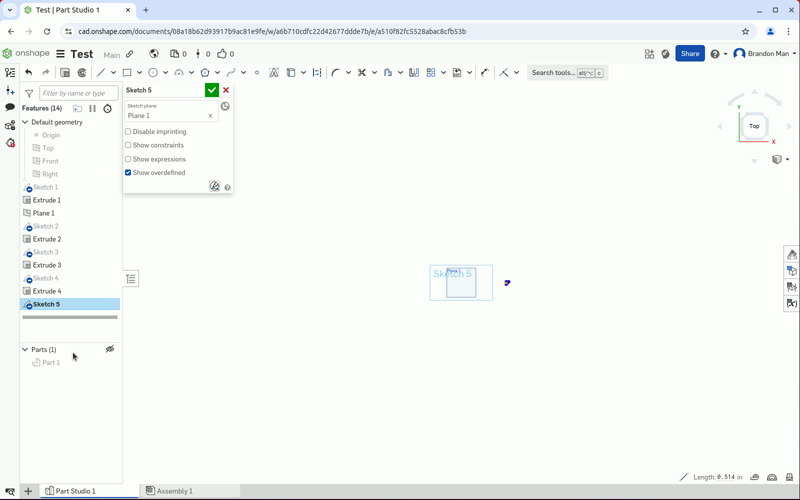
key(shift+e)
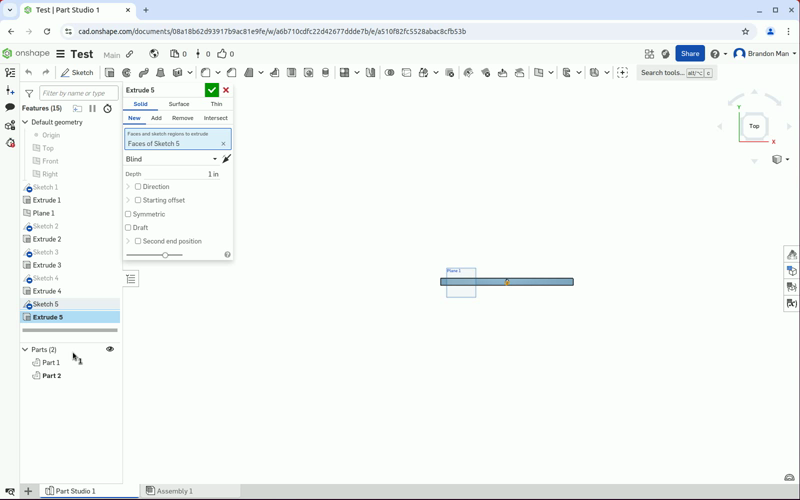
mouse_move(143, 106)
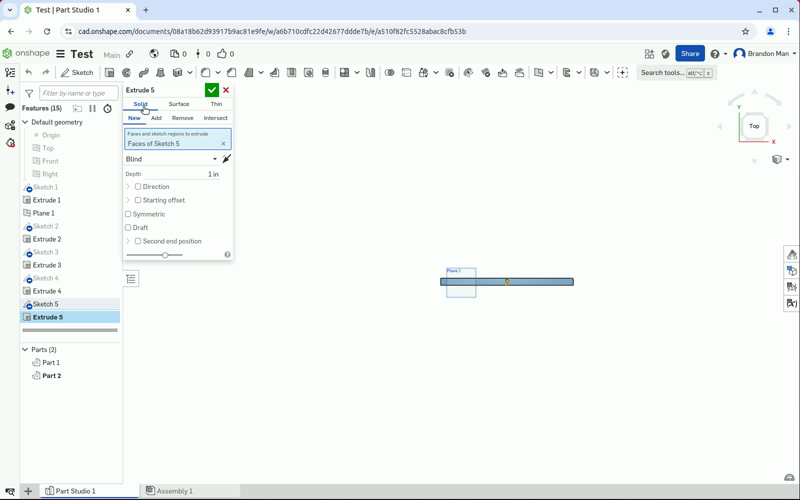
click(143, 106)
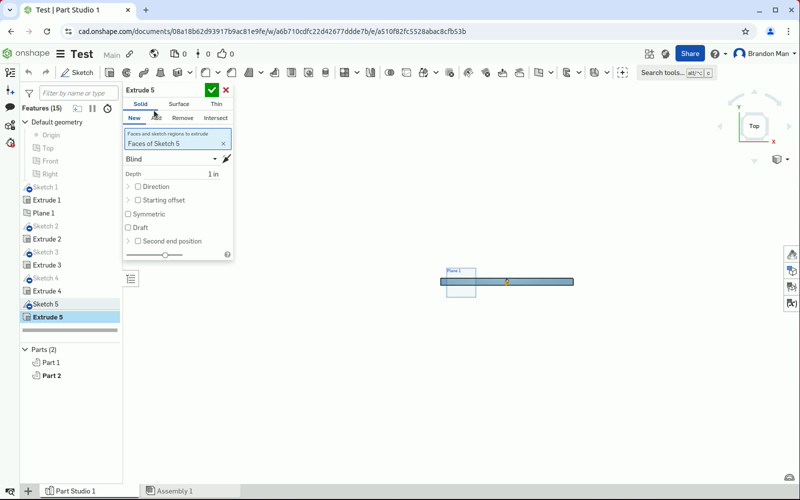
mouse_move(186, 120)
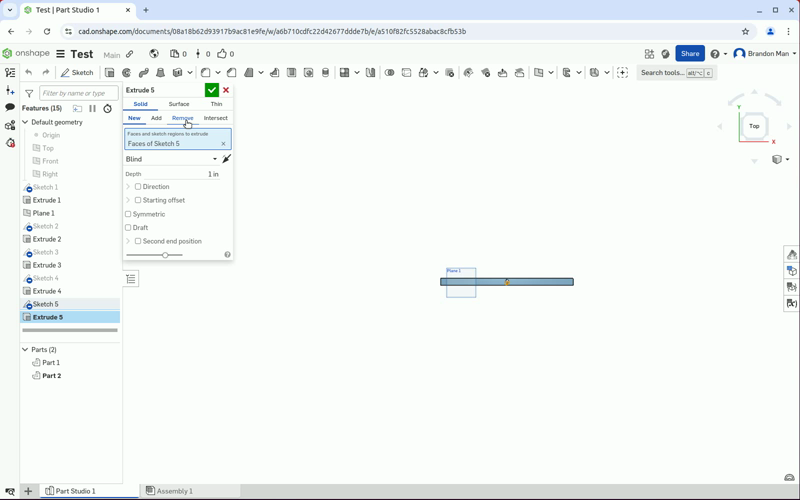
click(186, 120)
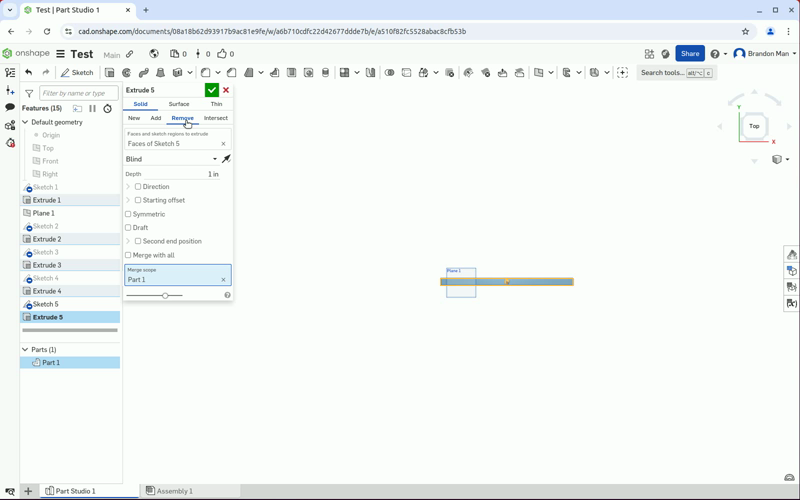
key(tab, 4)
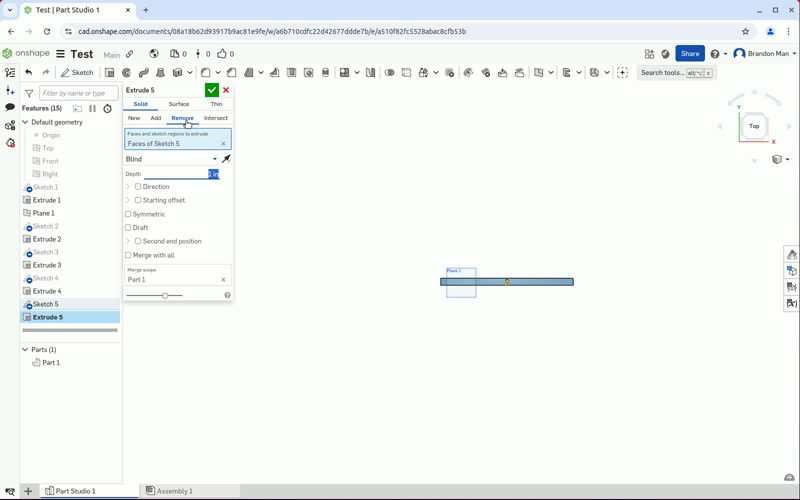
text(1.685)
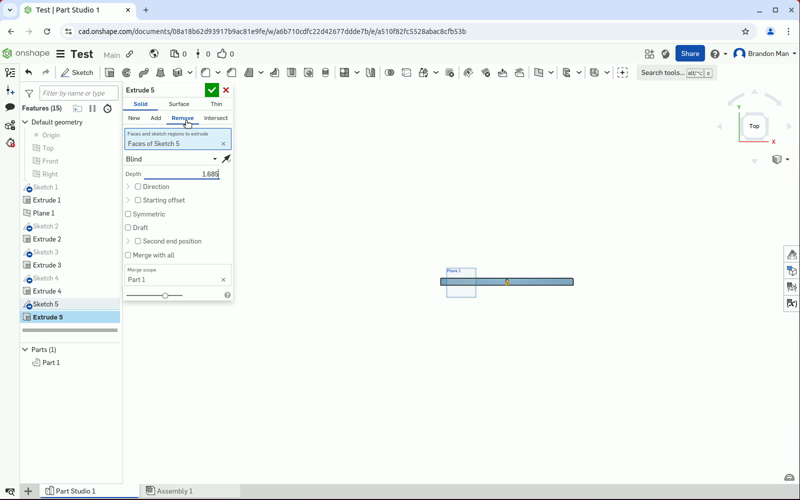
key(tab, 6)
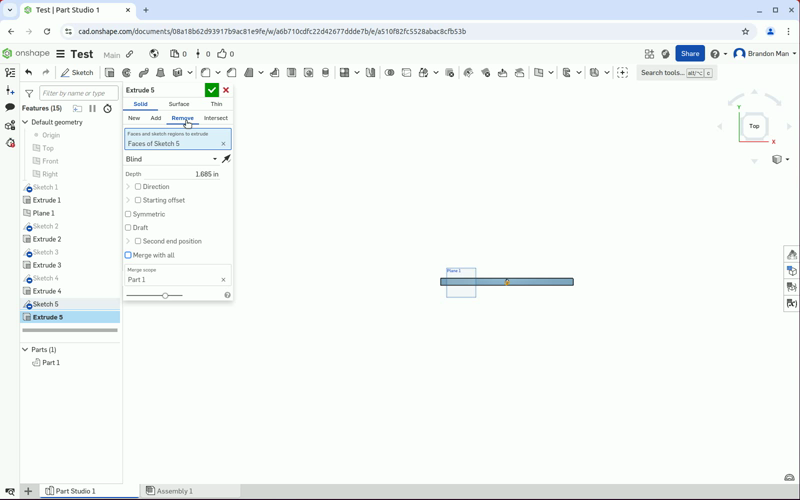
key(space)
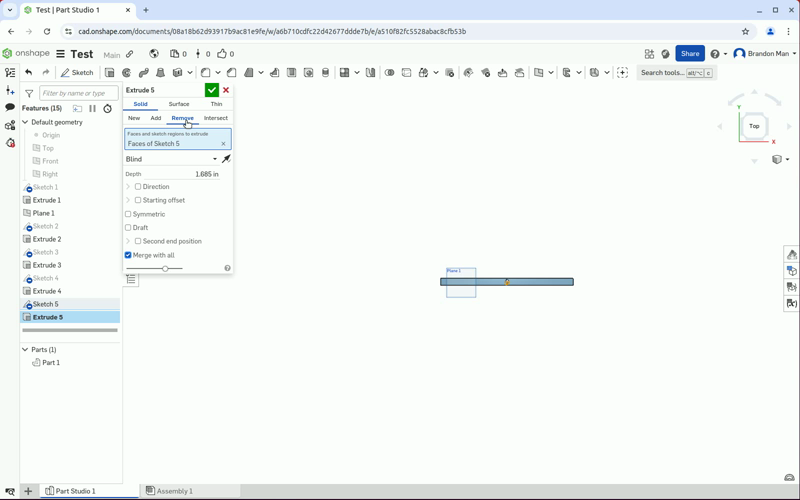
key(enter)
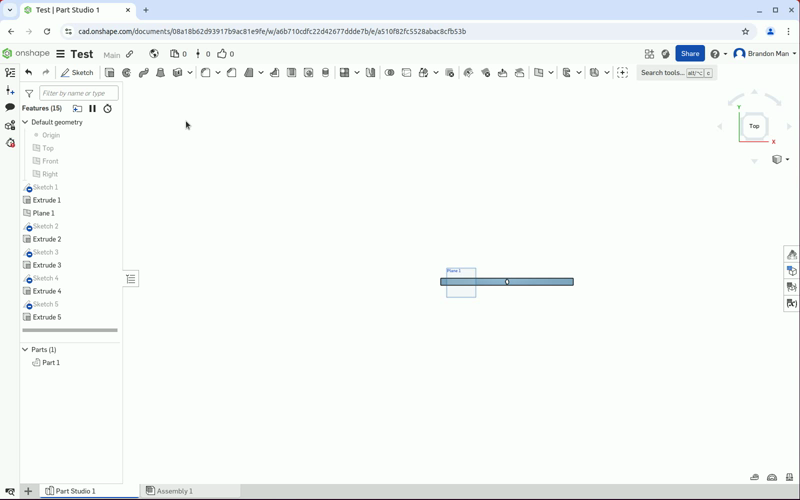
key(shift+h)
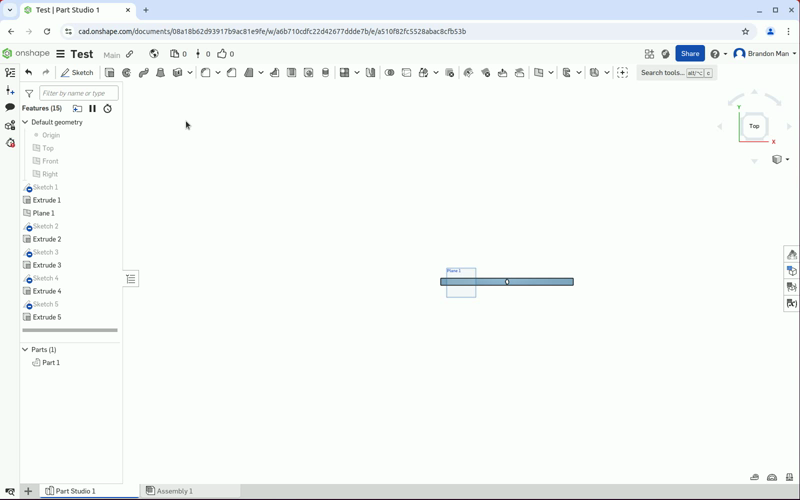
key(shift+h)
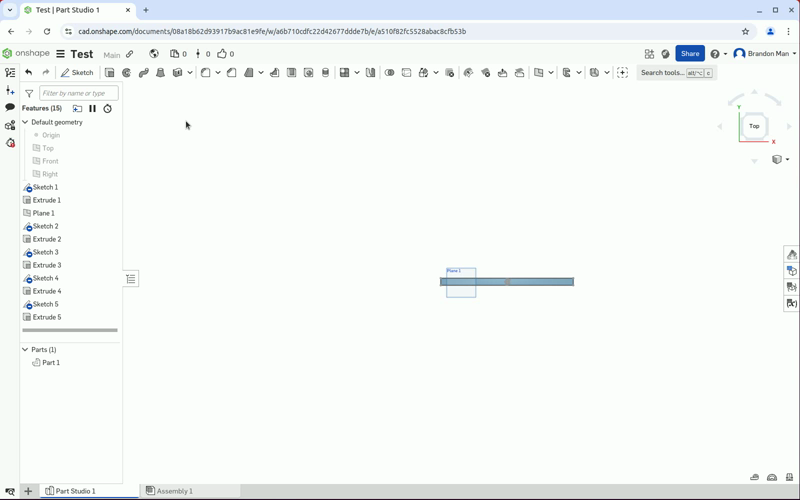
key(shift+7)
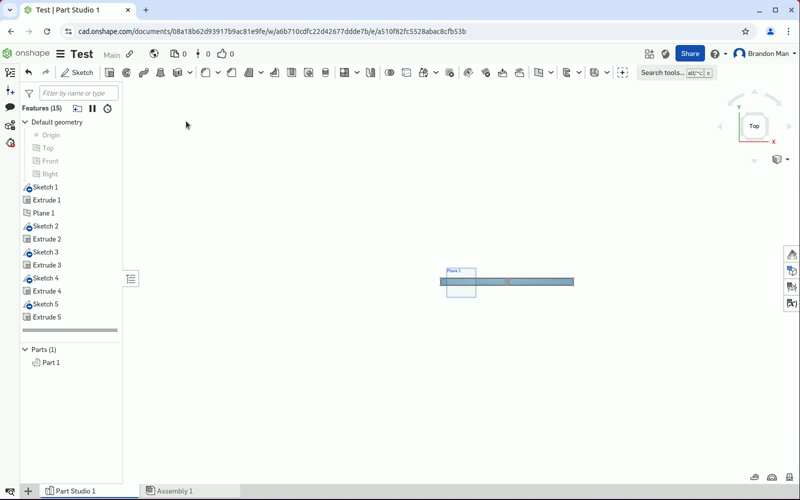
key(up, 3)
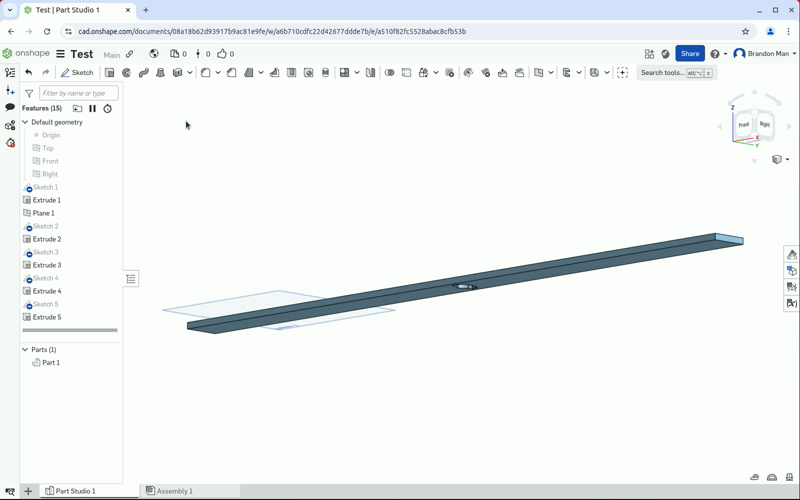
key(left, 3)
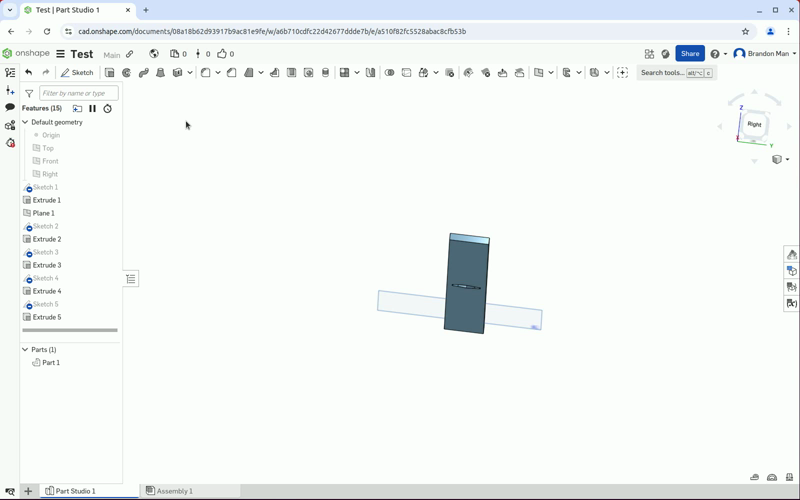
key(right, 3)
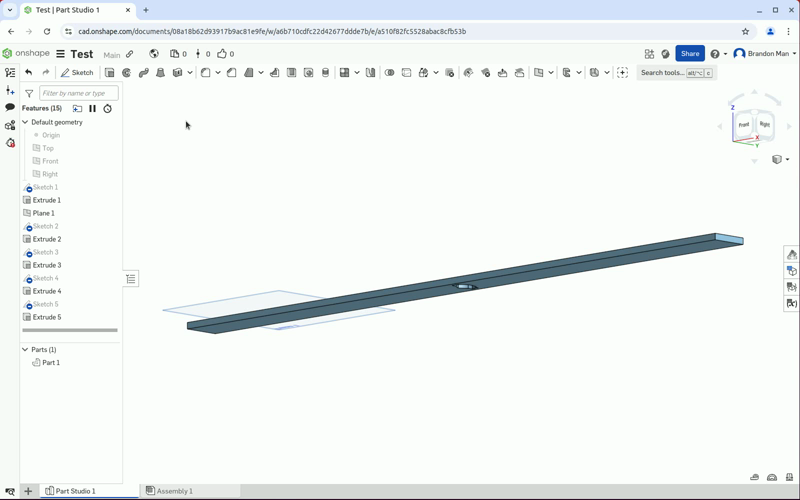
key(down, 3)
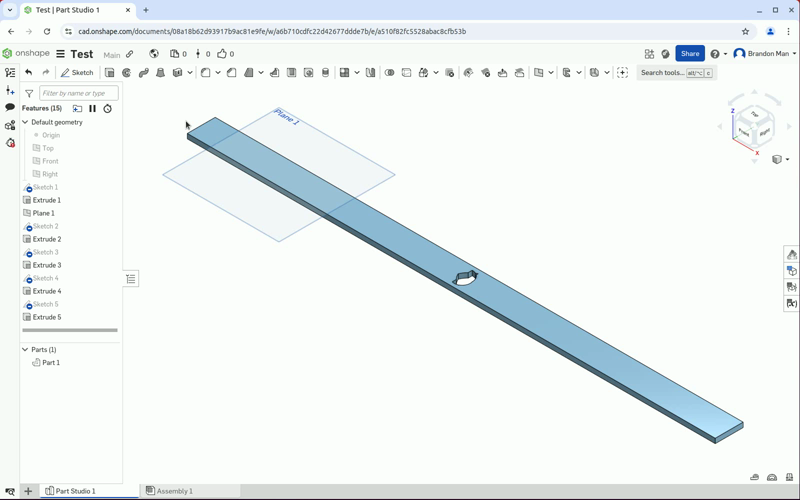
mouse_move(73, 189)
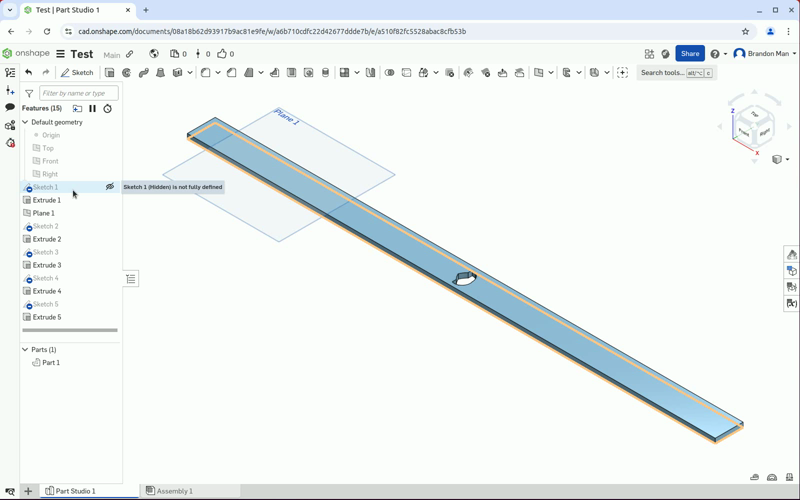
click(73, 189)